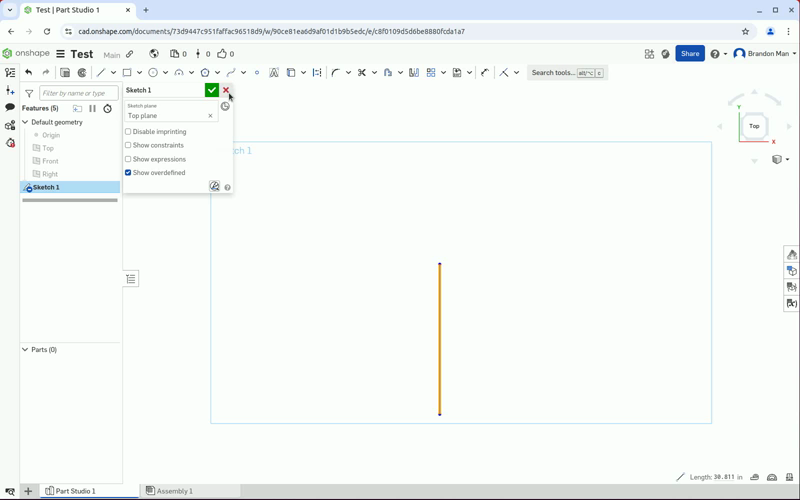
key(shift+h)
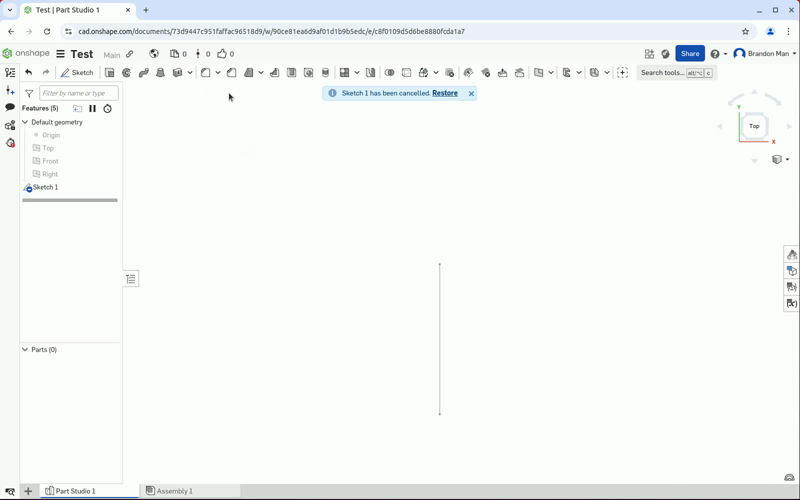
key(shift+s)
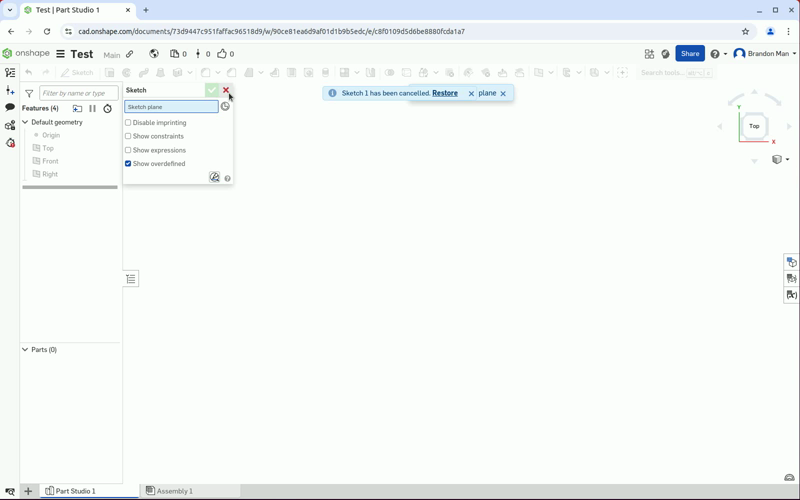
mouse_move(73, 150)
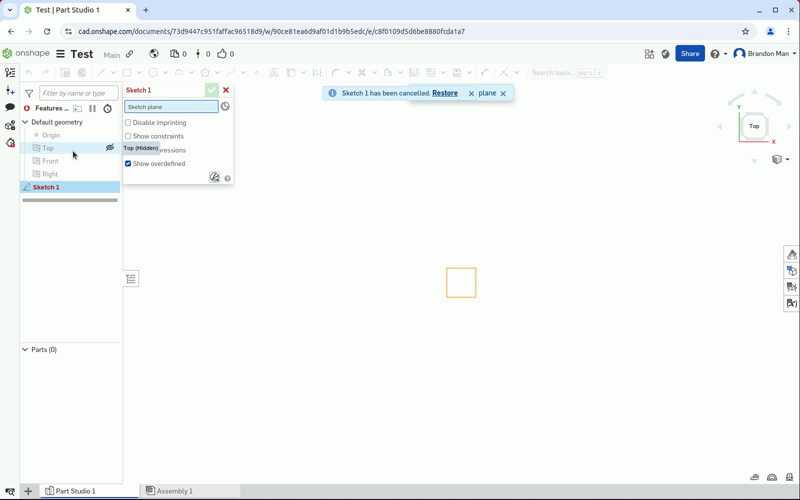
click(73, 150)
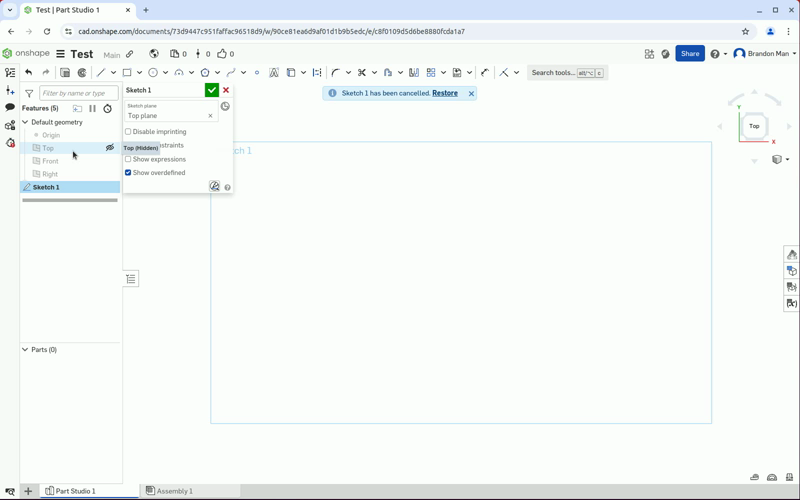
mouse_move(73, 352)
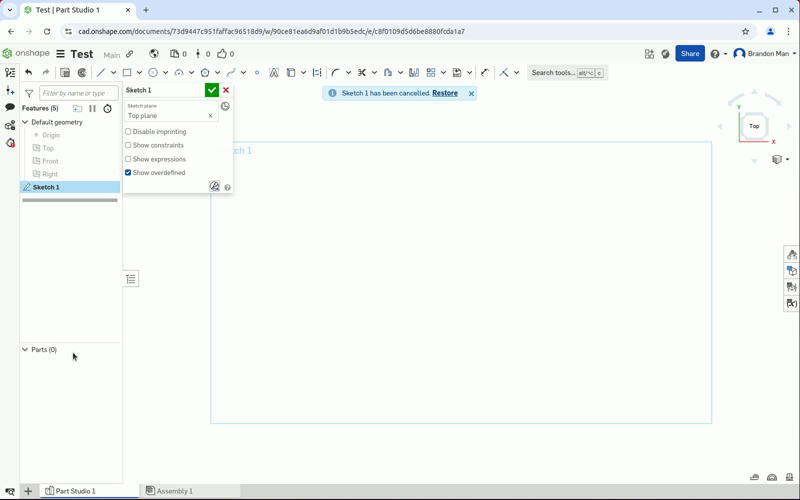
key(y)
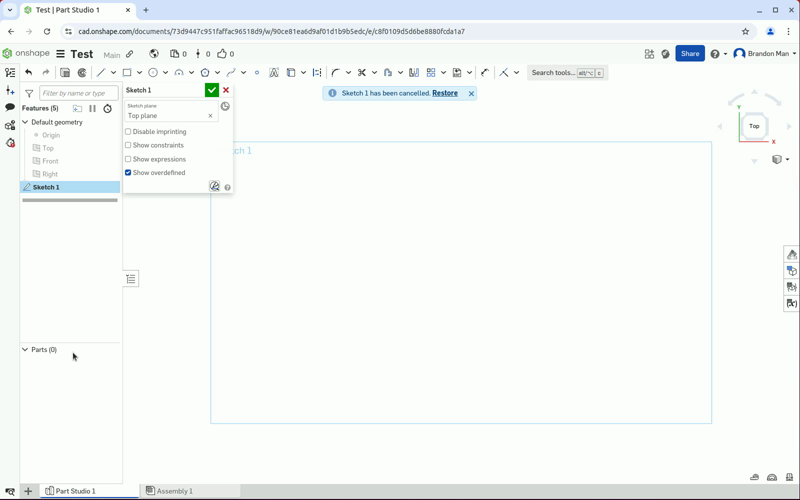
key(l)
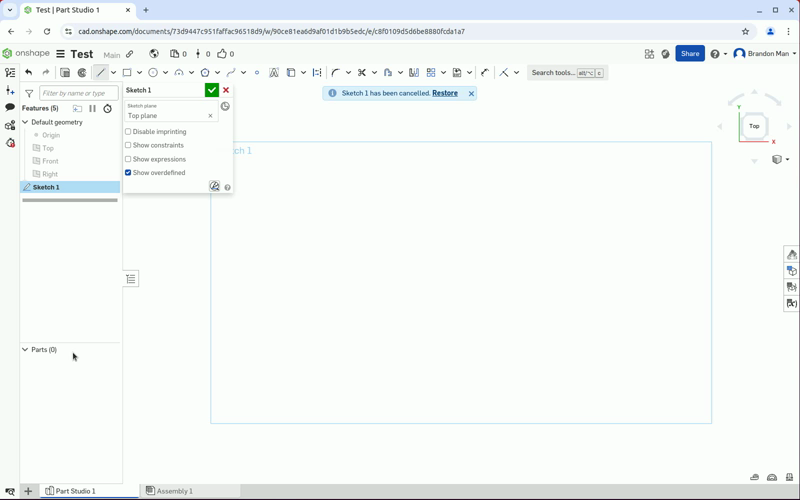
key_down(shift)
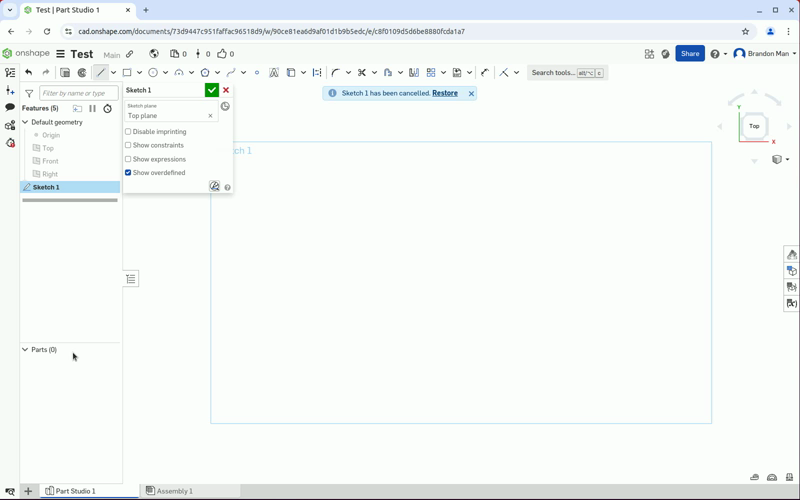
mouse_move(348, 380)
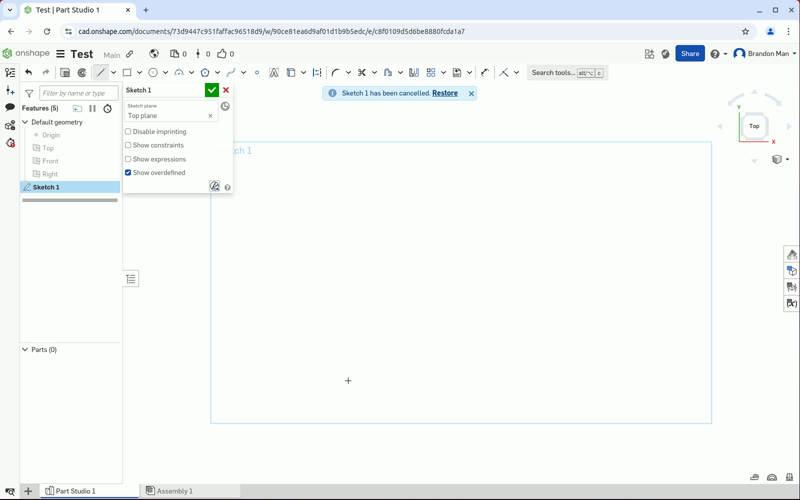
click(348, 380)
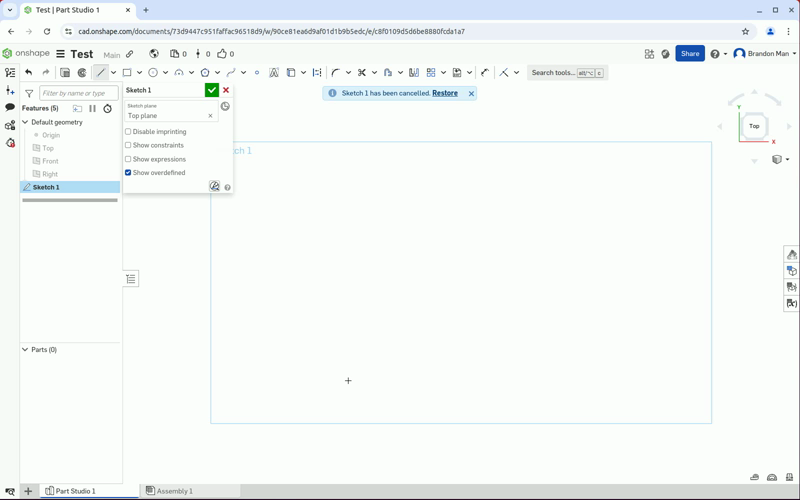
key_up(shift)
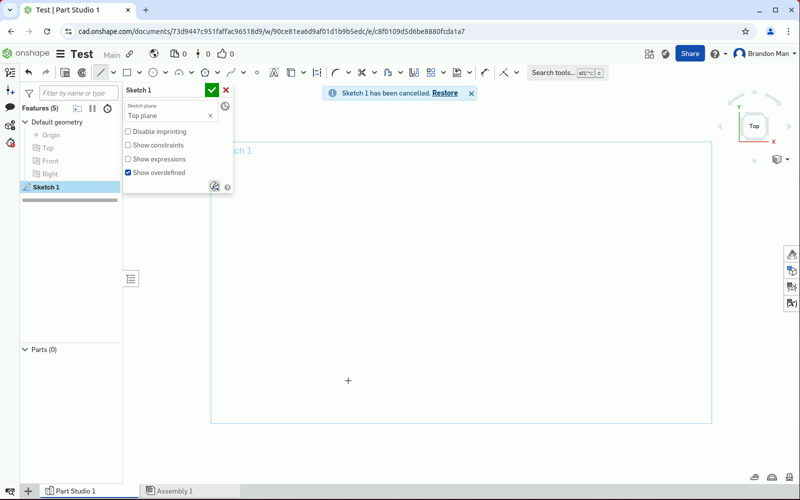
key_down(shift)
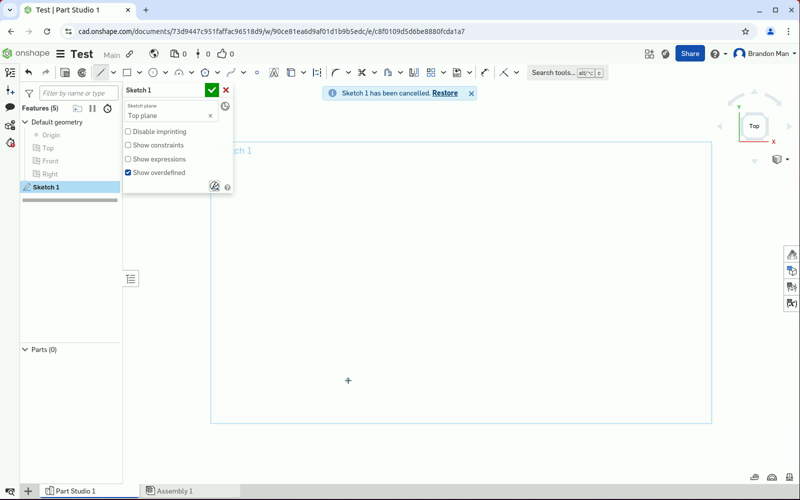
mouse_move(572, 380)
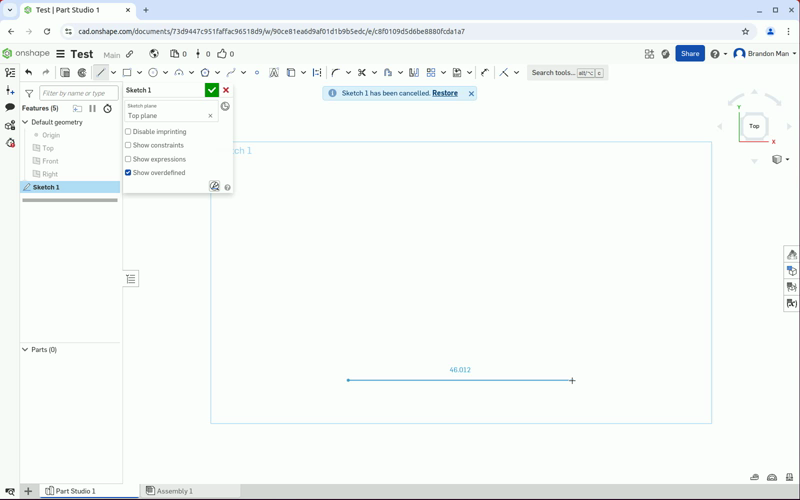
click(572, 380)
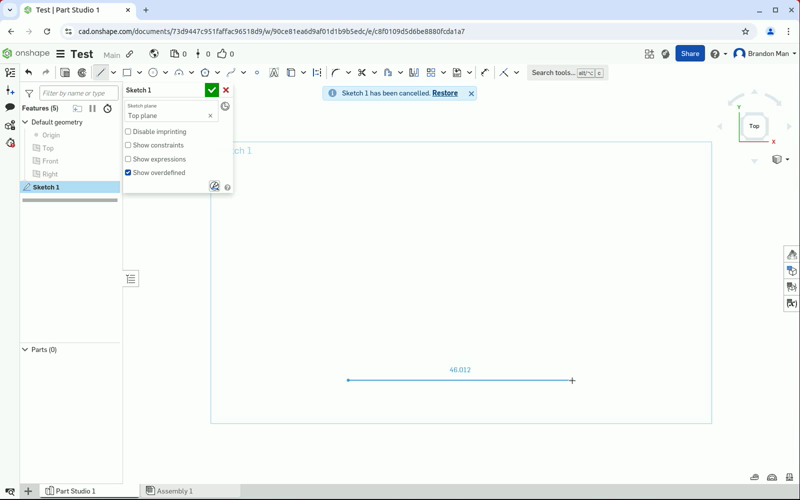
key_up(shift)
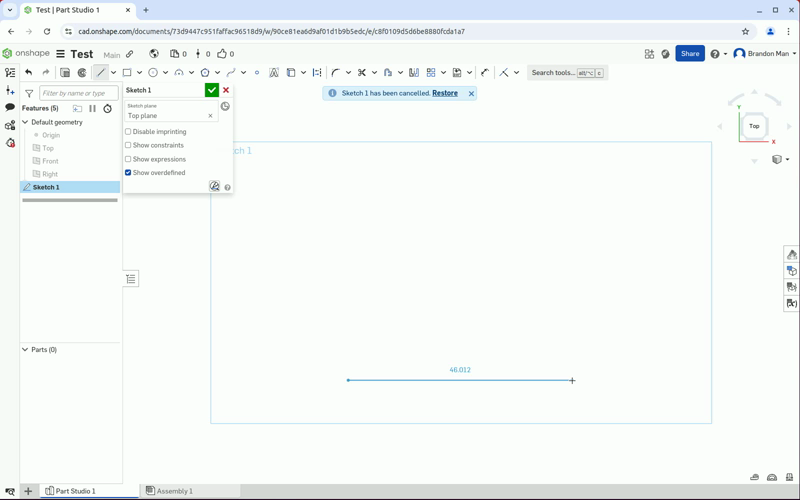
key_down(shift)
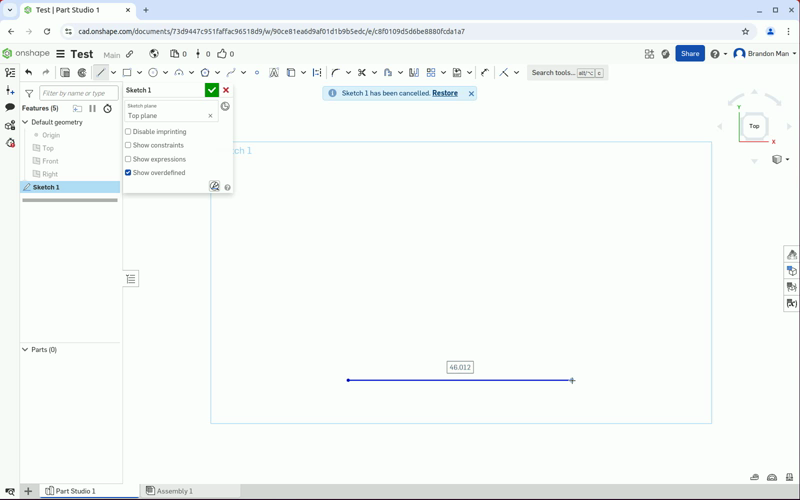
mouse_move(572, 186)
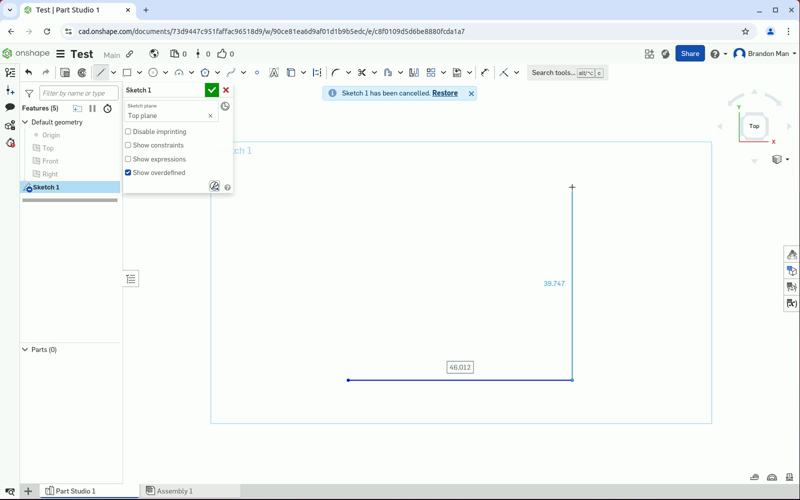
click(572, 186)
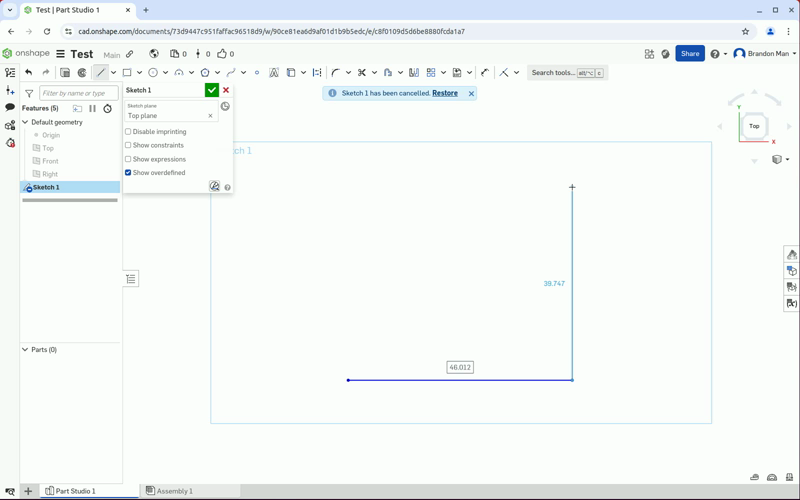
key_up(shift)
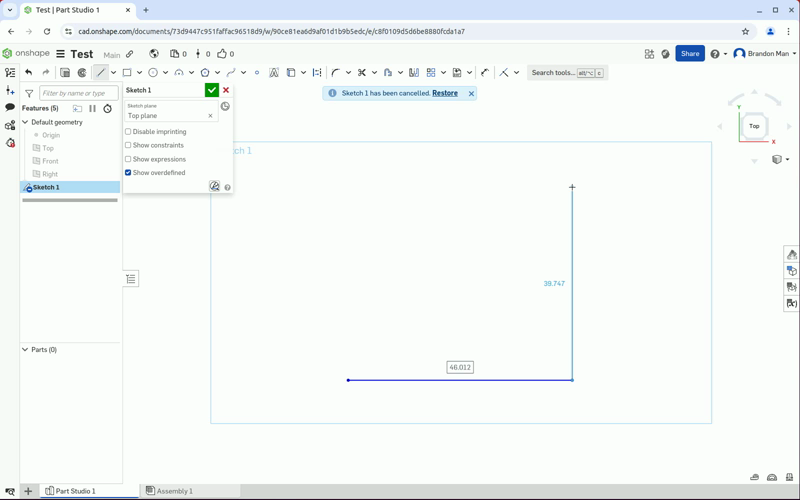
key_down(shift)
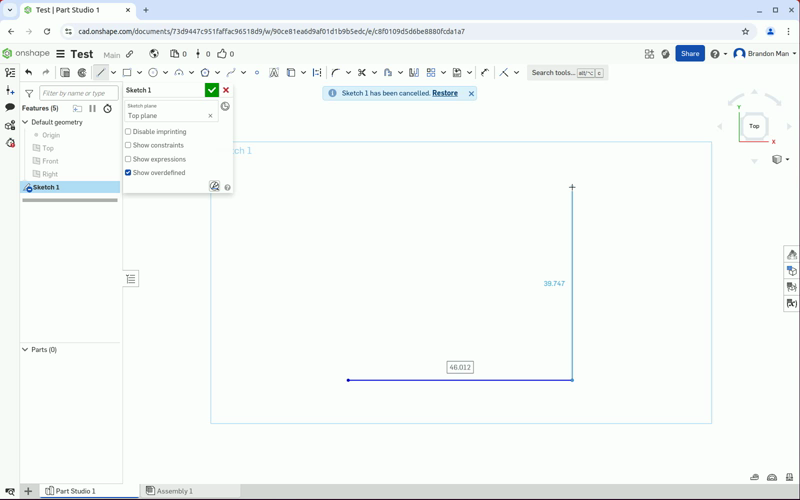
mouse_move(348, 186)
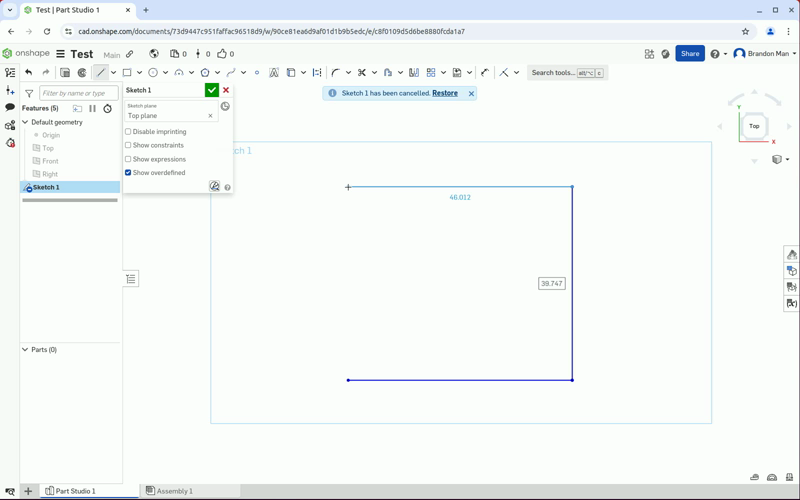
click(348, 186)
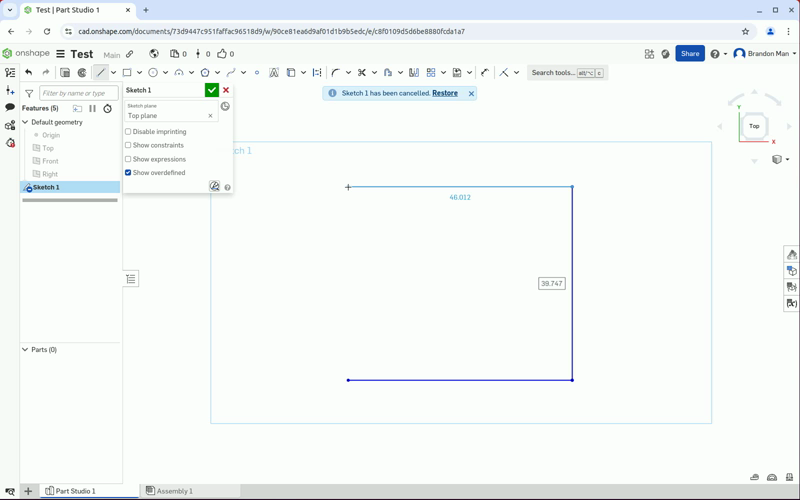
key_up(shift)
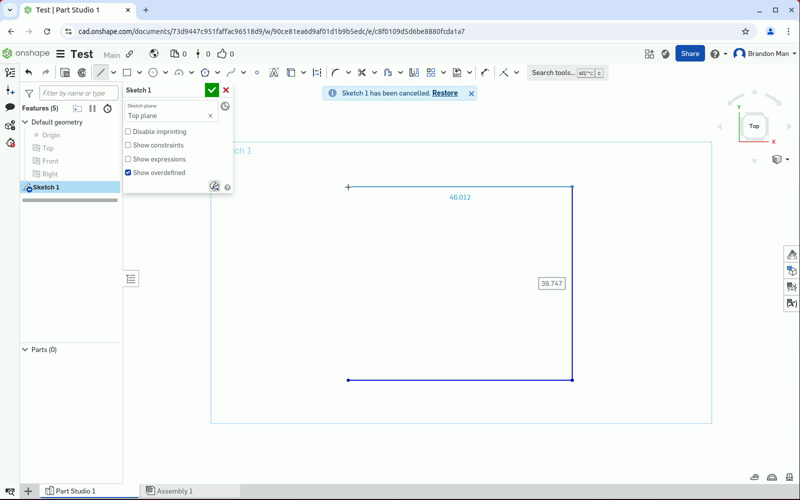
key_down(shift)
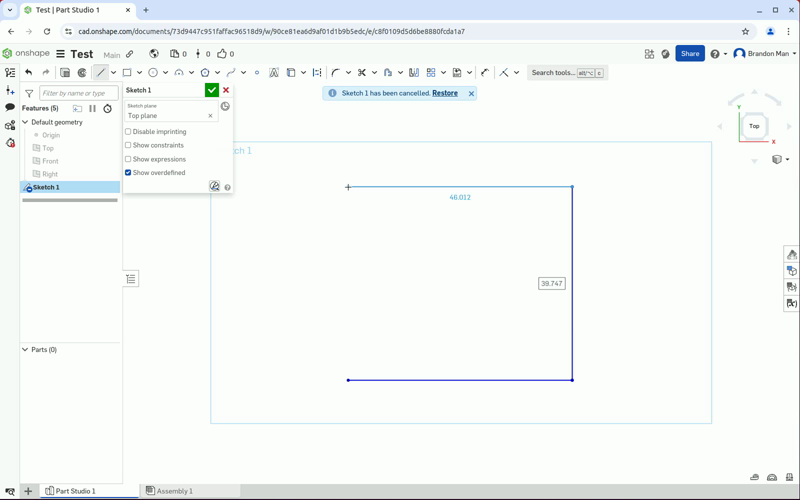
mouse_move(348, 380)
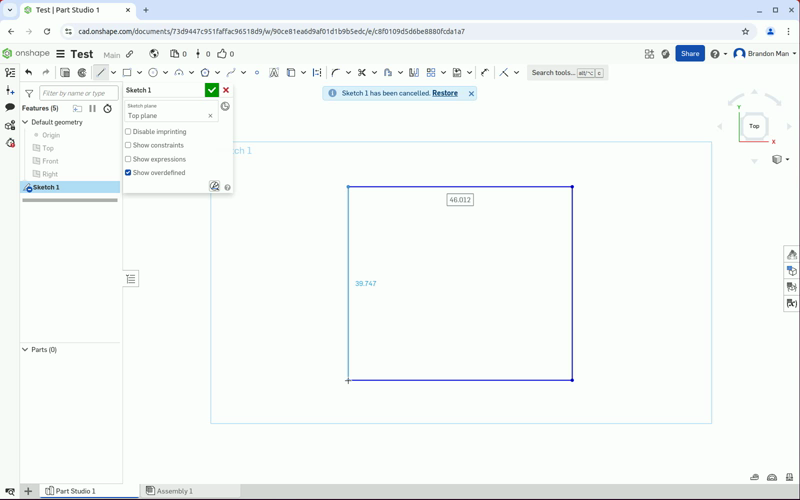
key_up(shift)
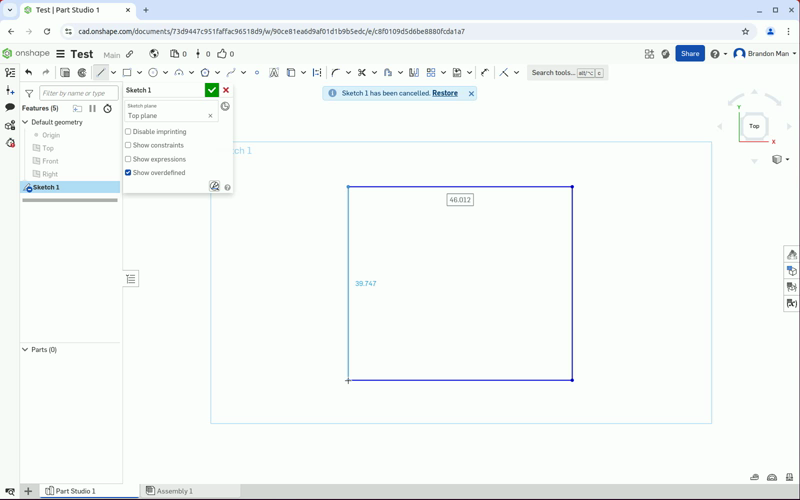
click(348, 380)
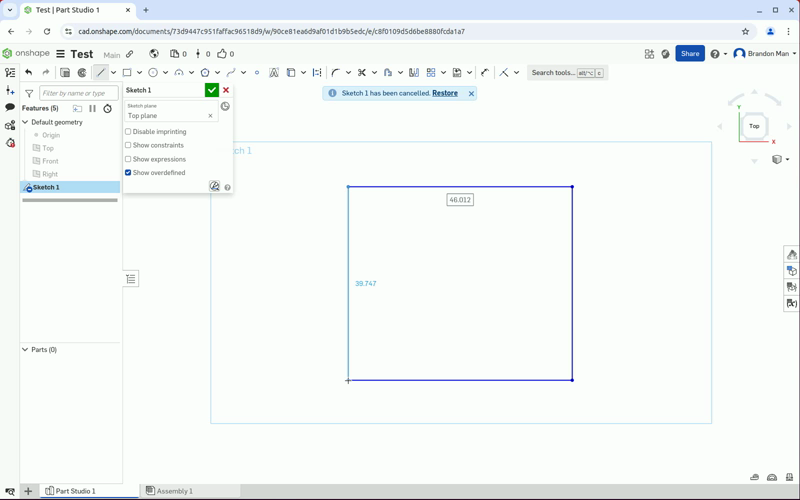
key(esc)
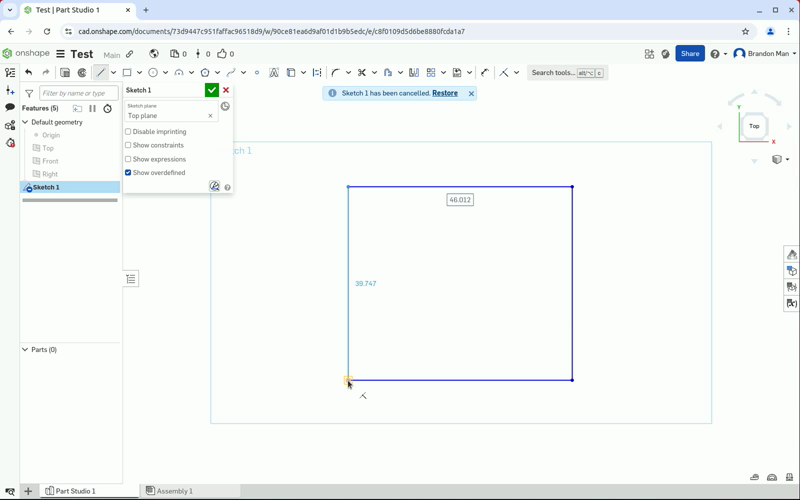
mouse_move(423, 297)
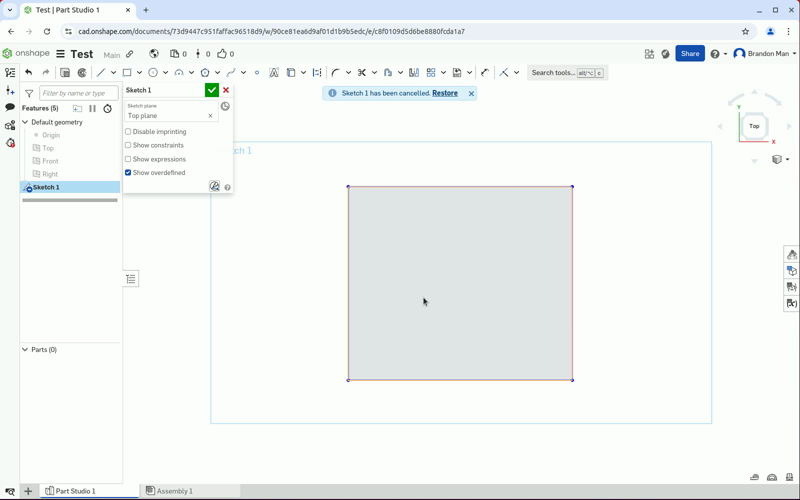
click(423, 297)
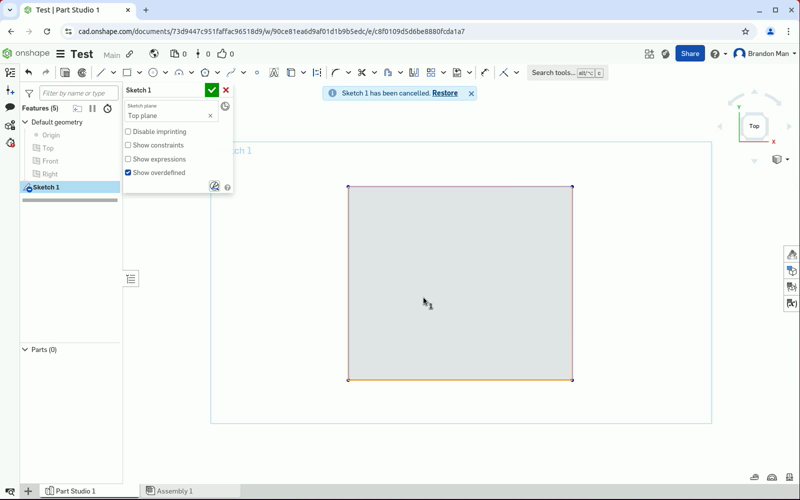
mouse_move(73, 352)
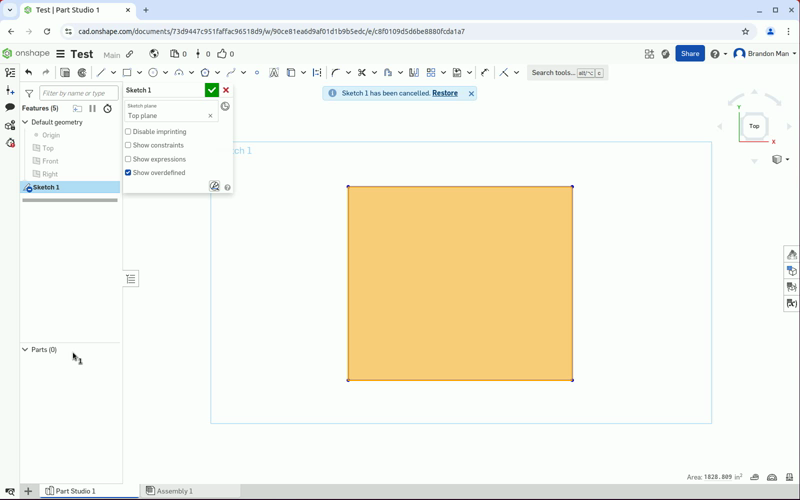
key(shift+y)
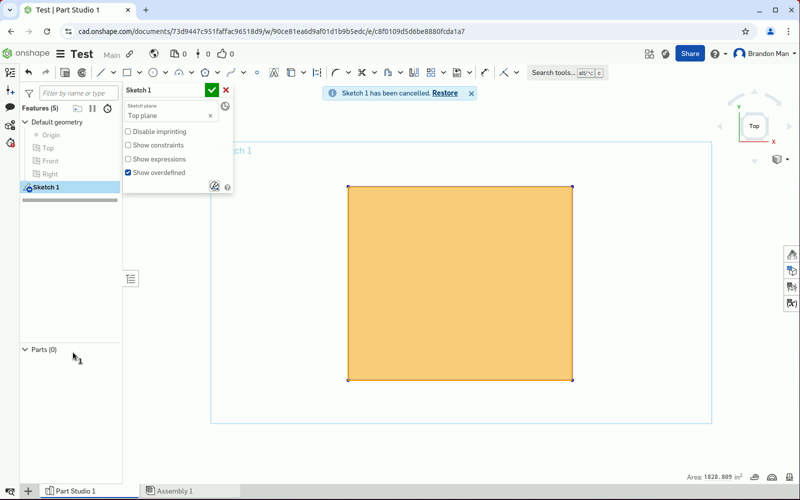
key(shift+e)
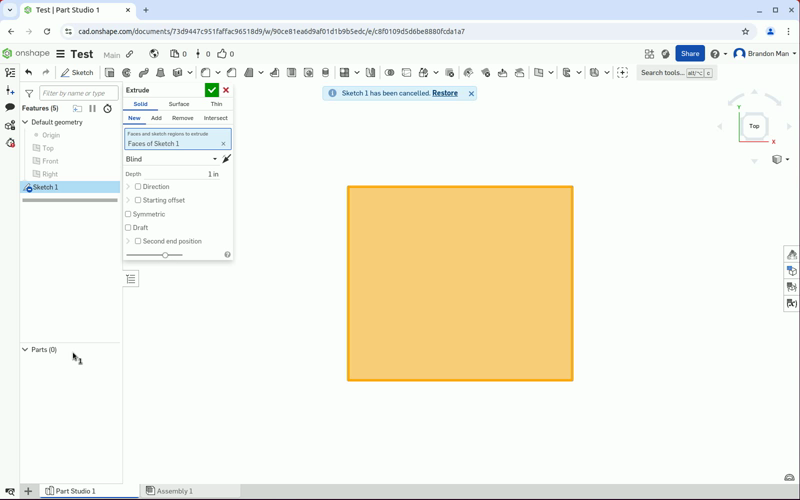
mouse_move(143, 106)
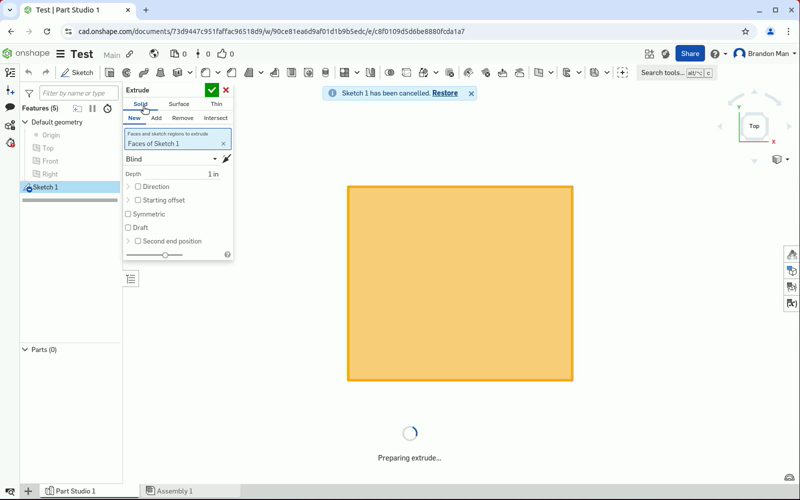
click(143, 106)
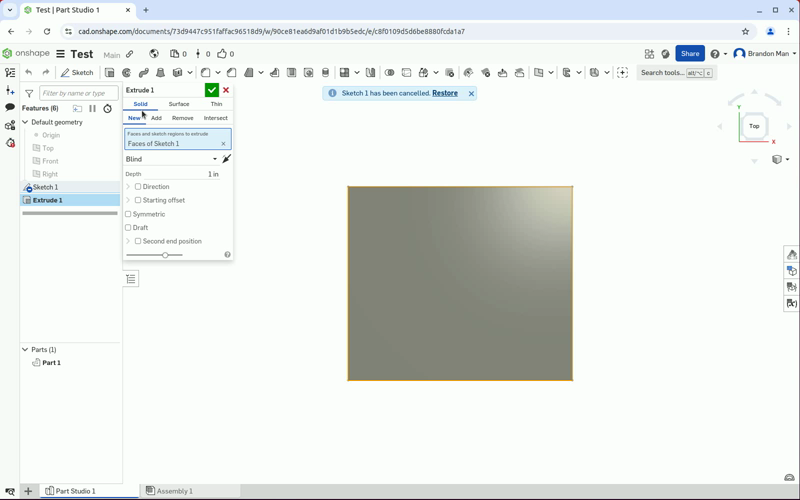
mouse_move(137, 120)
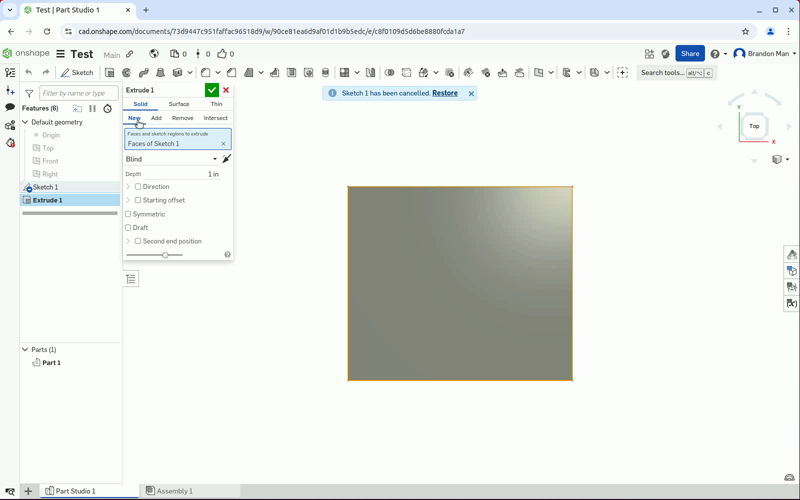
click(137, 120)
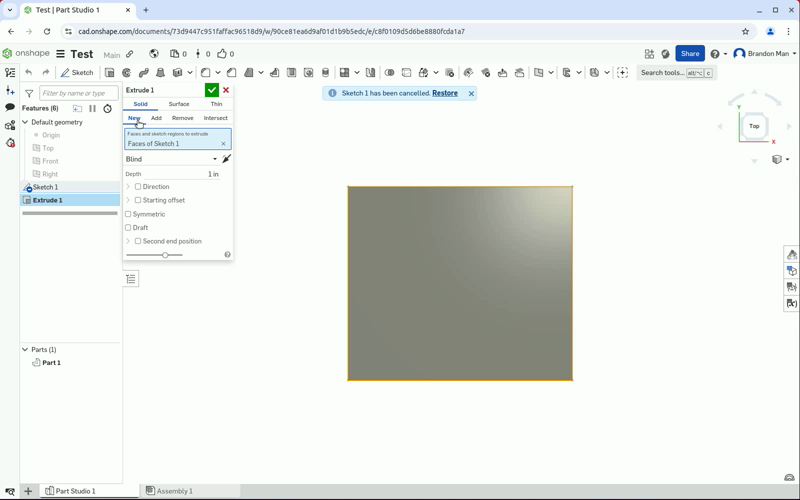
key(tab, 4)
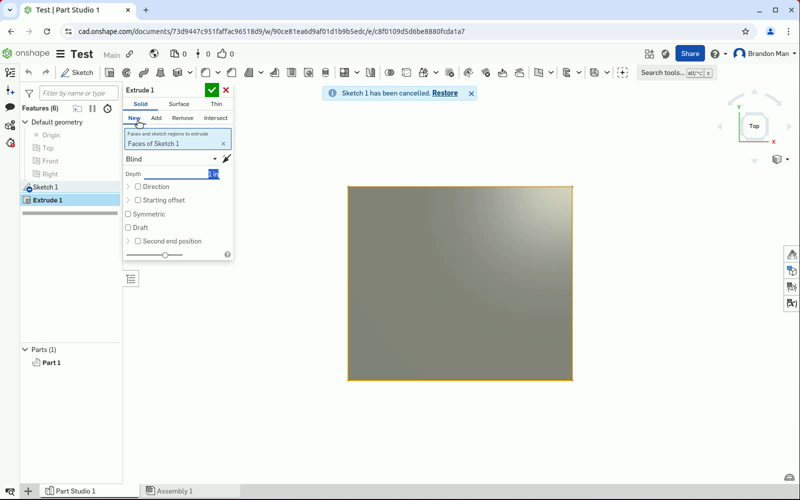
text(2.888)
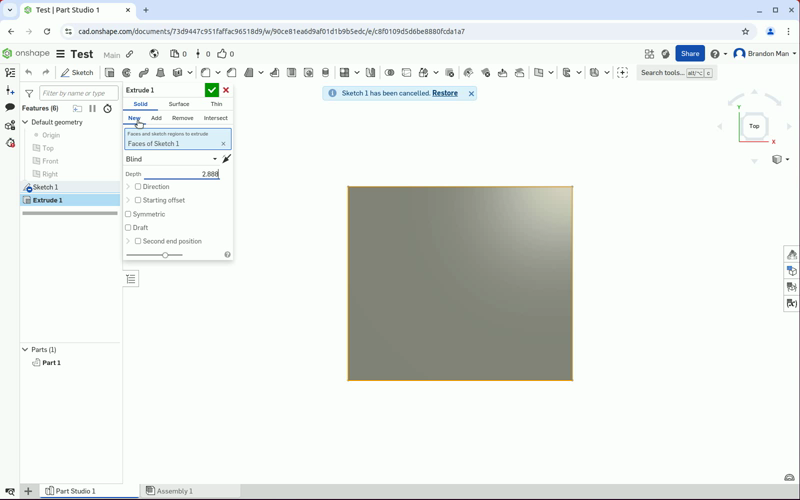
key(tab, 3)
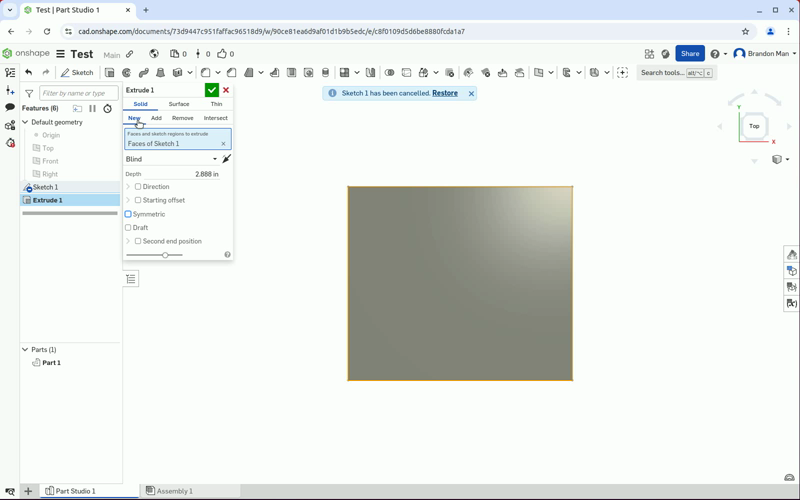
key(space)
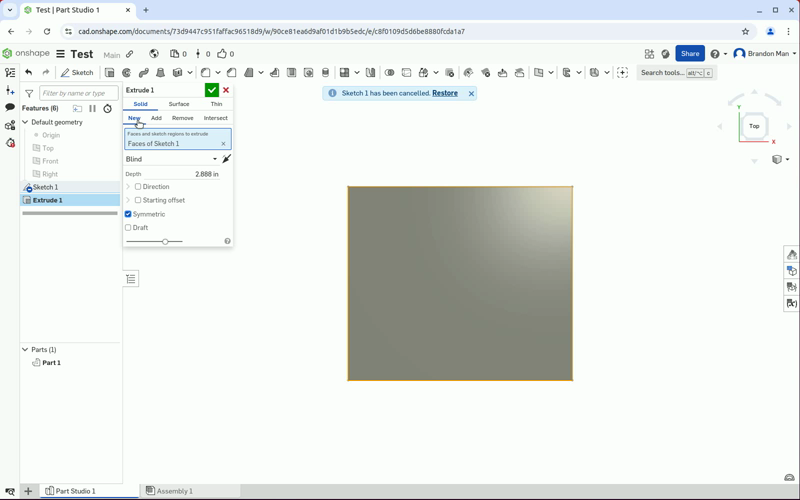
key(enter)
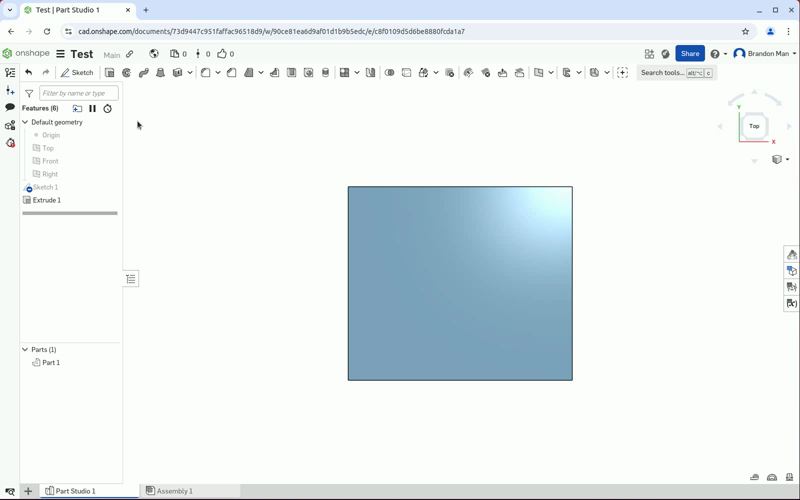
key(shift+h)
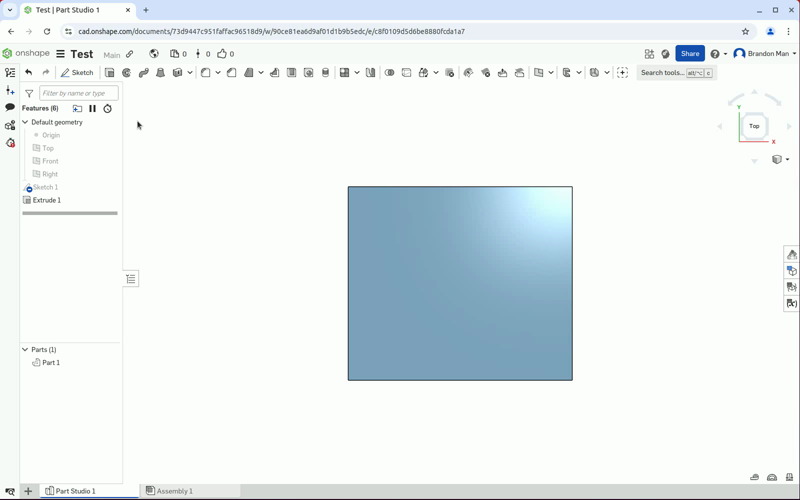
key(shift+h)
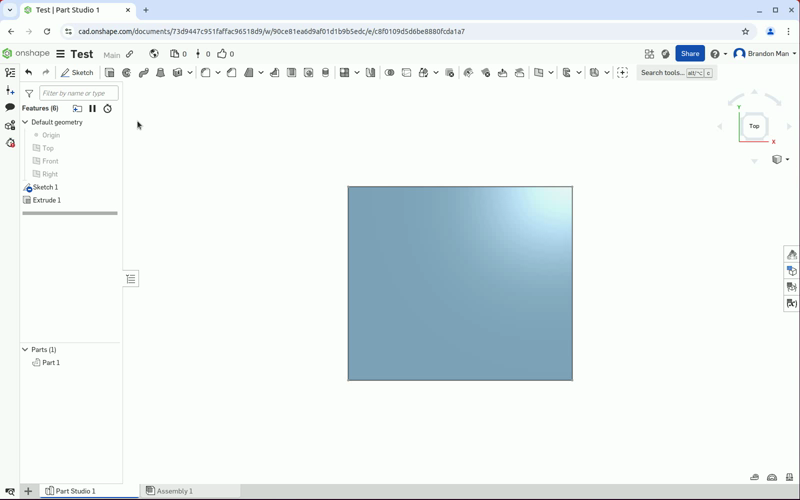
mouse_move(73, 189)
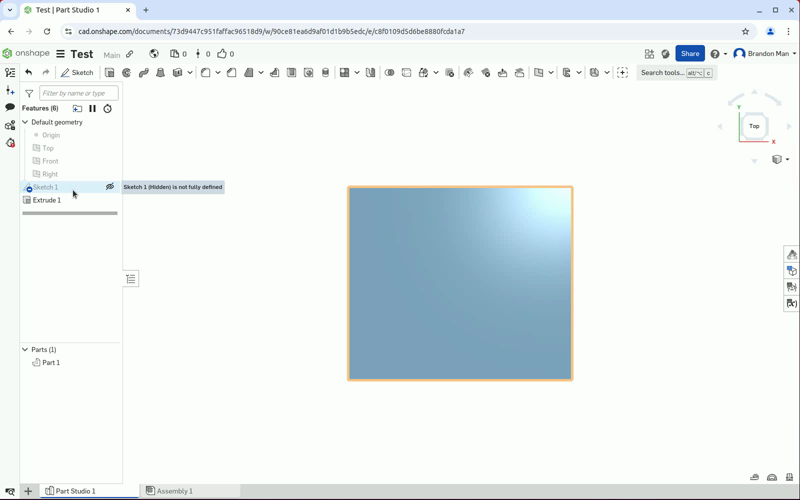
click(73, 189)
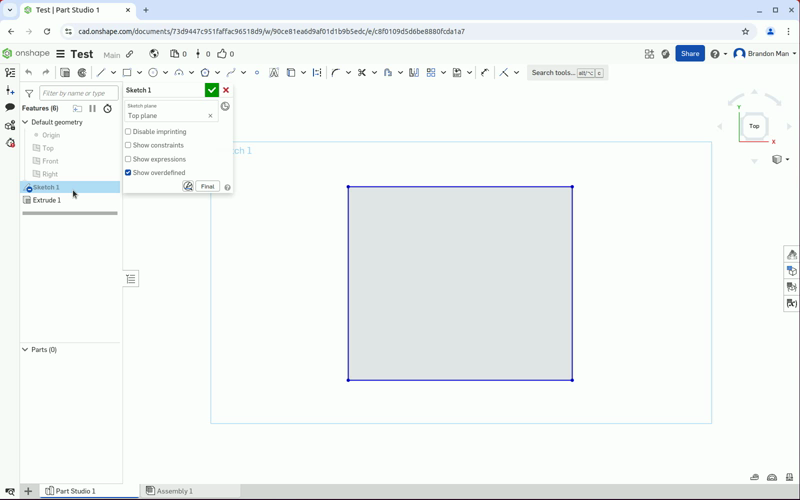
mouse_move(229, 92)
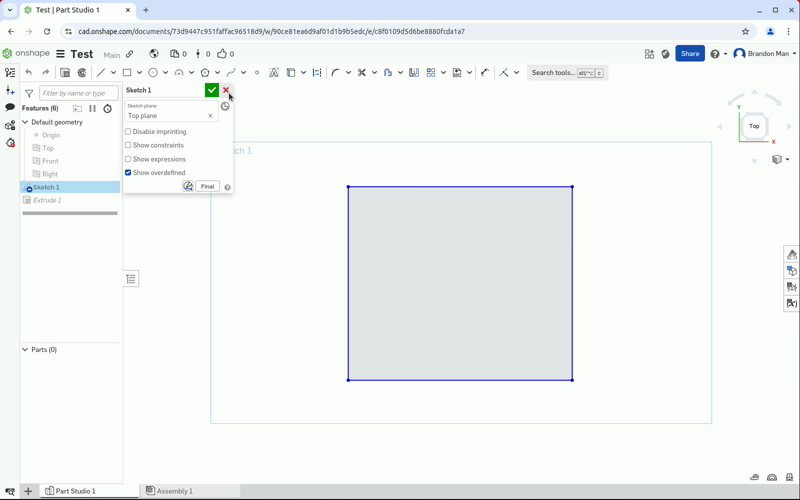
click(229, 92)
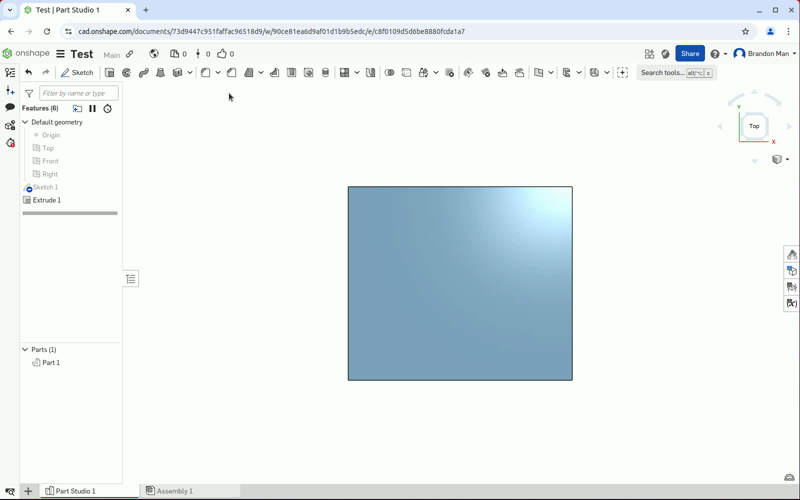
mouse_move(541, 75)
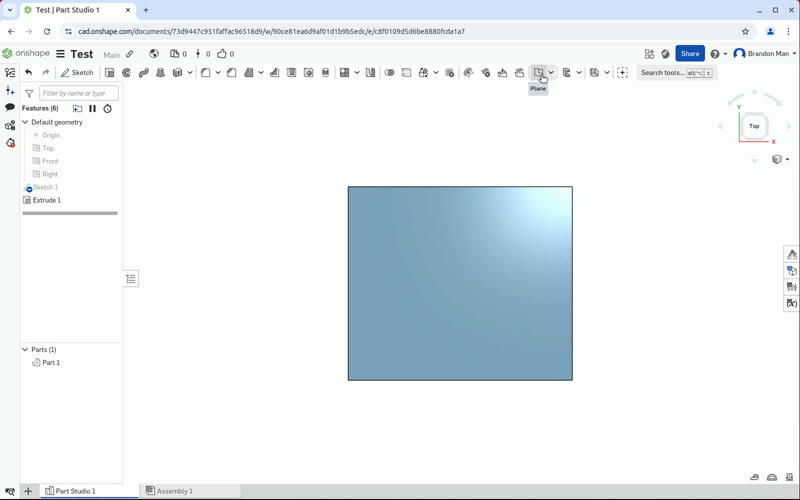
click(541, 75)
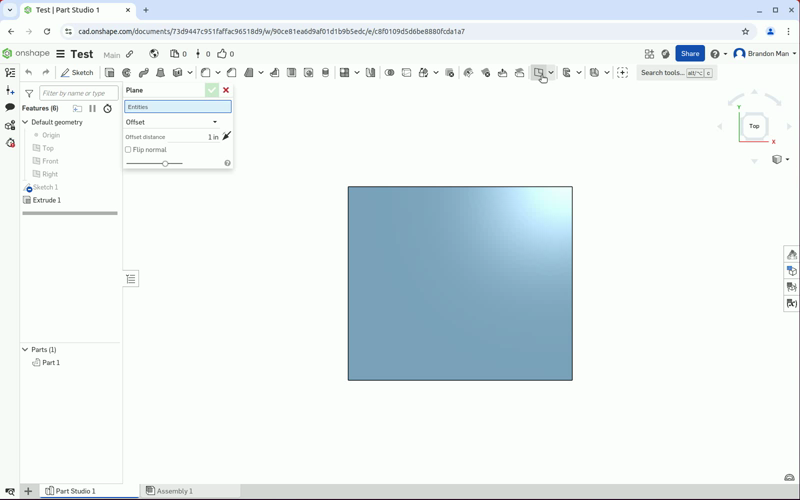
mouse_move(73, 150)
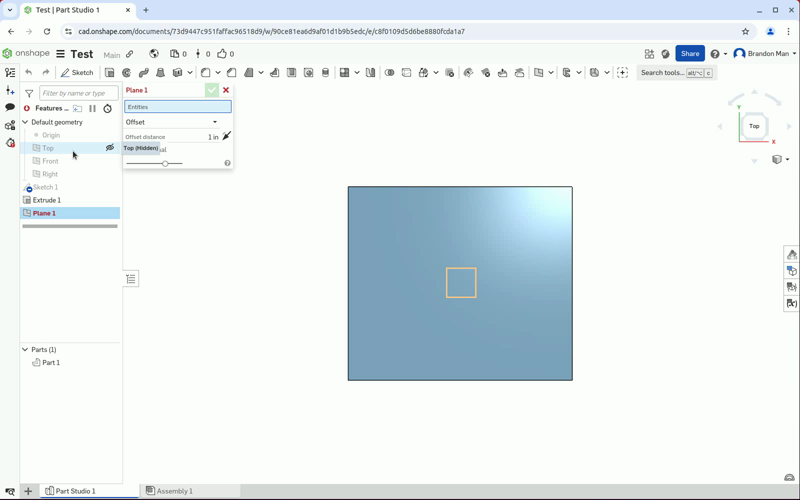
click(73, 150)
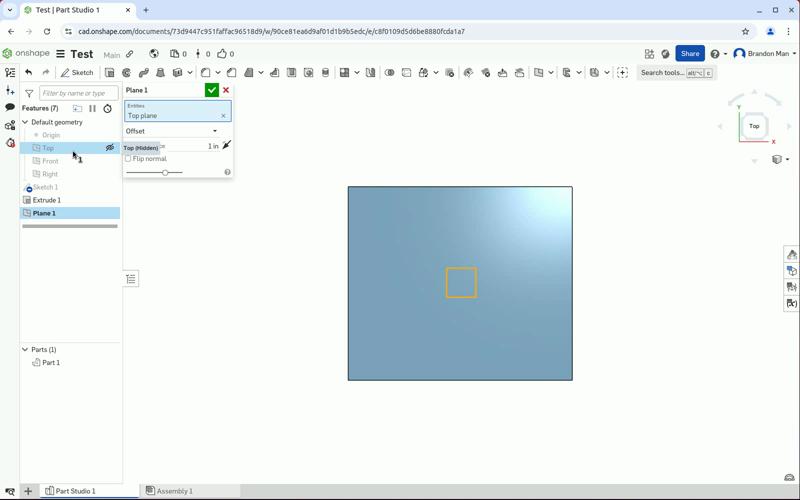
key(tab, 2)
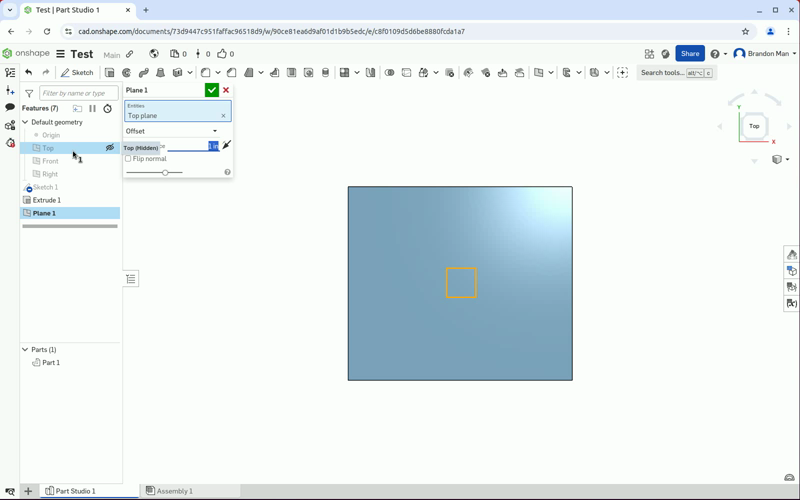
text(1.448)
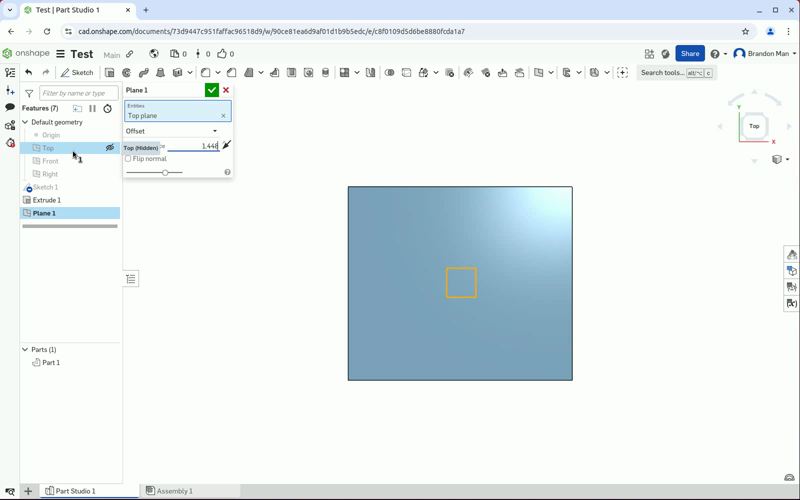
key(enter, 2)
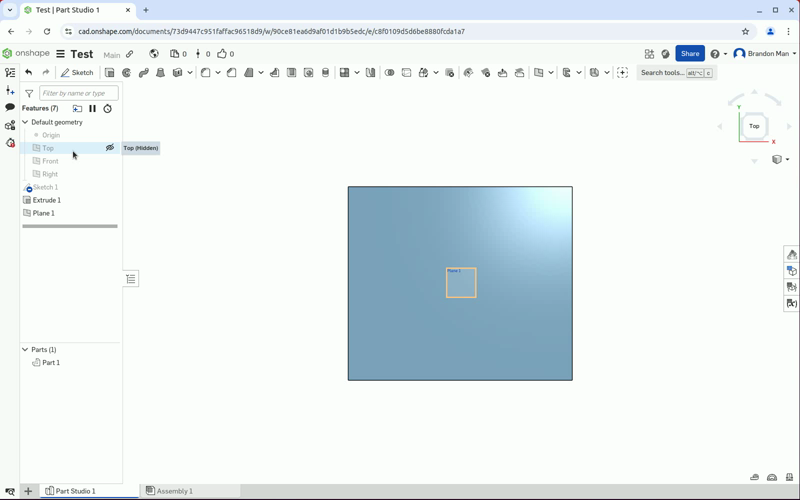
key(shift+s)
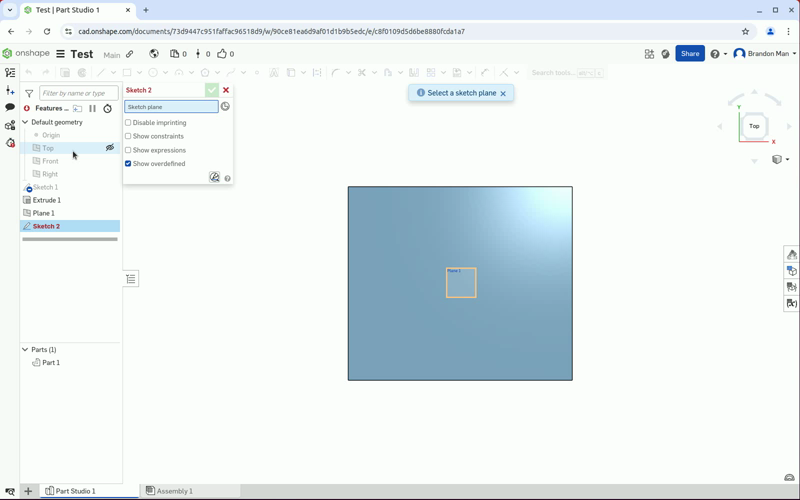
mouse_move(73, 215)
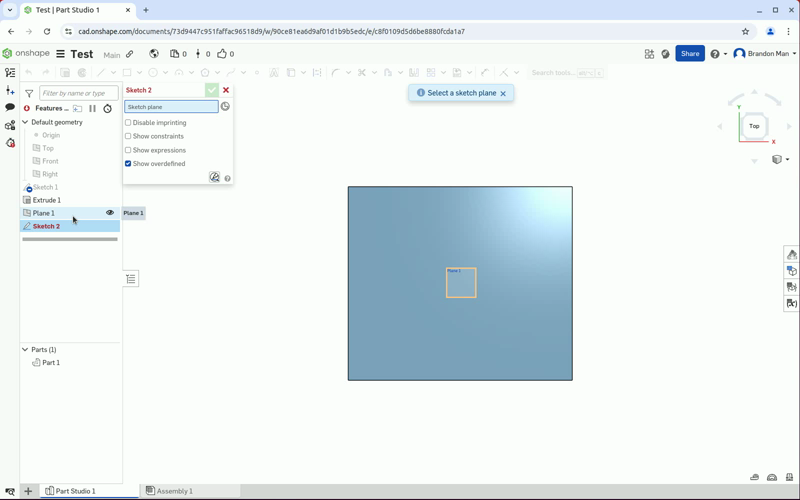
click(73, 215)
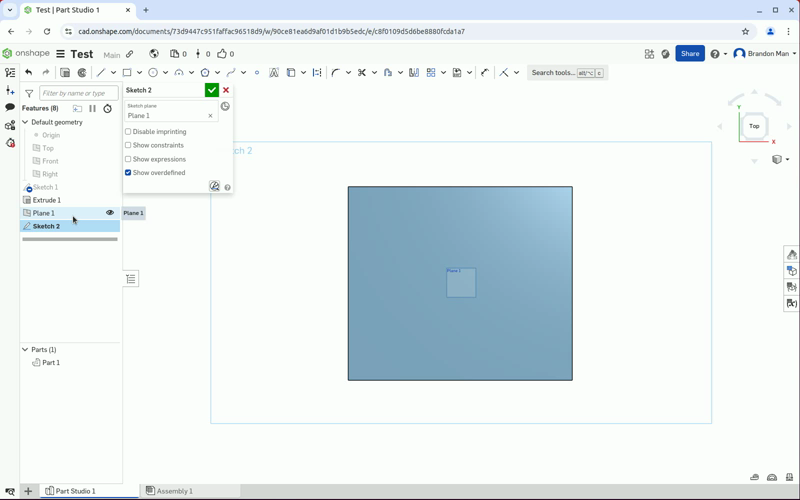
mouse_move(73, 352)
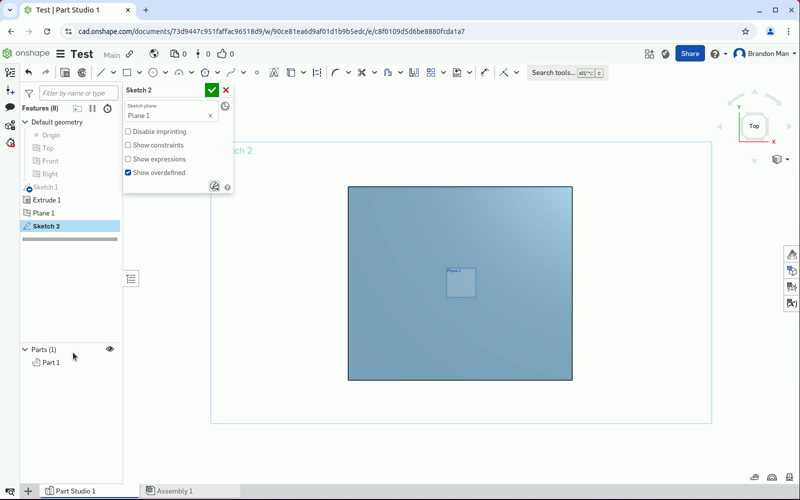
key(y)
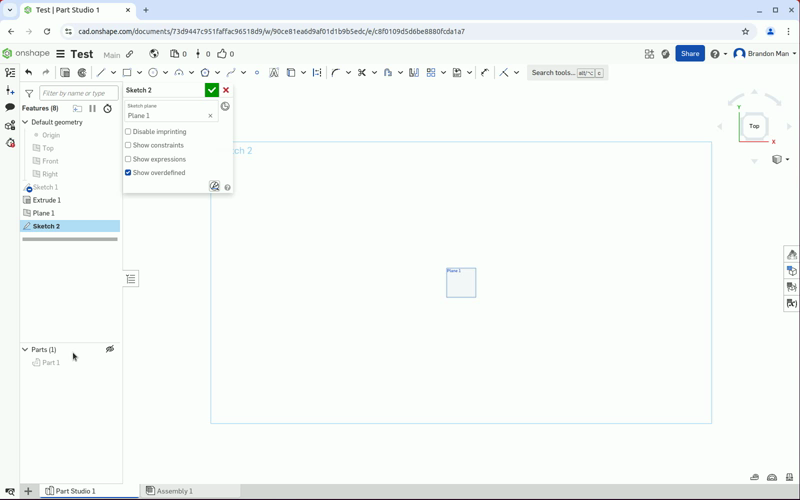
key(c)
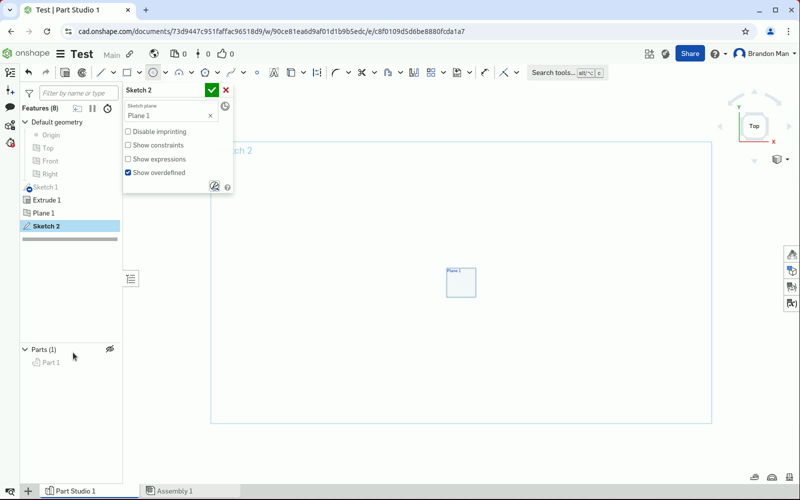
key_down(shift)
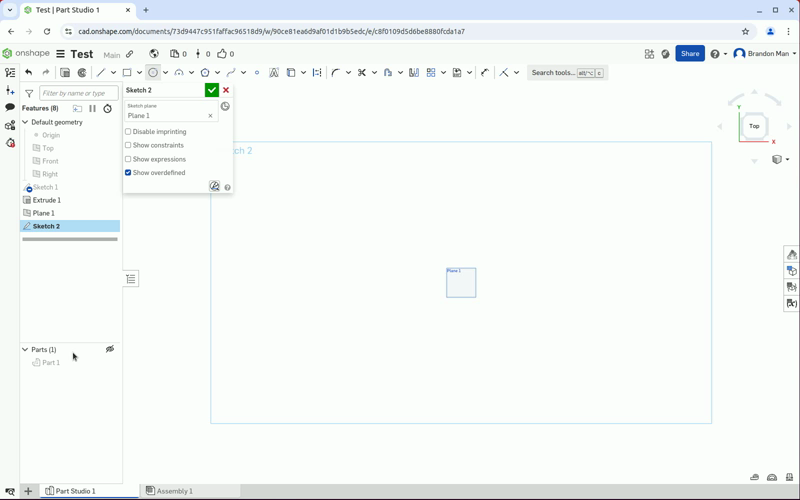
mouse_move(566, 282)
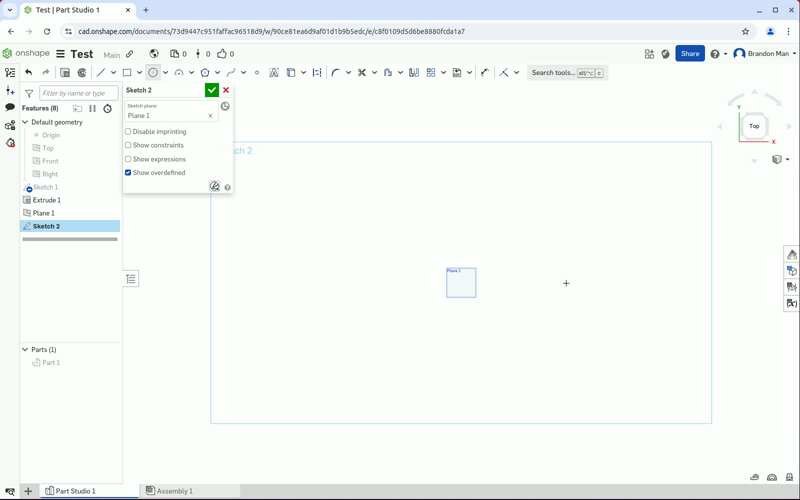
click(566, 282)
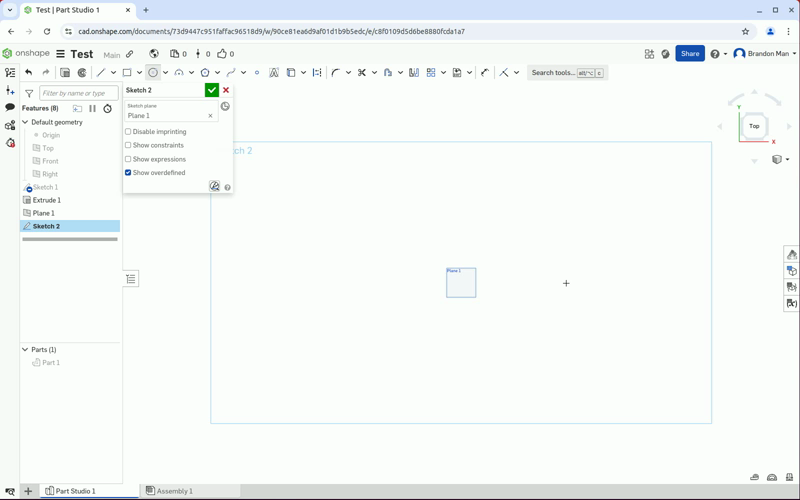
key_up(shift)
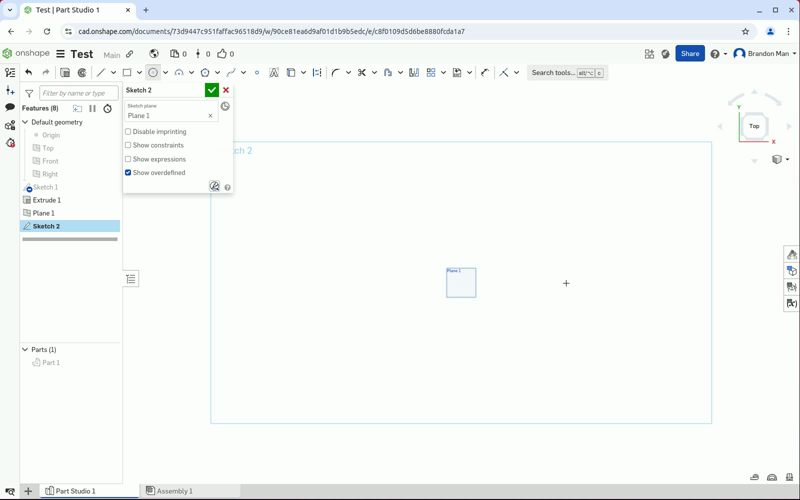
mouse_move(570, 282)
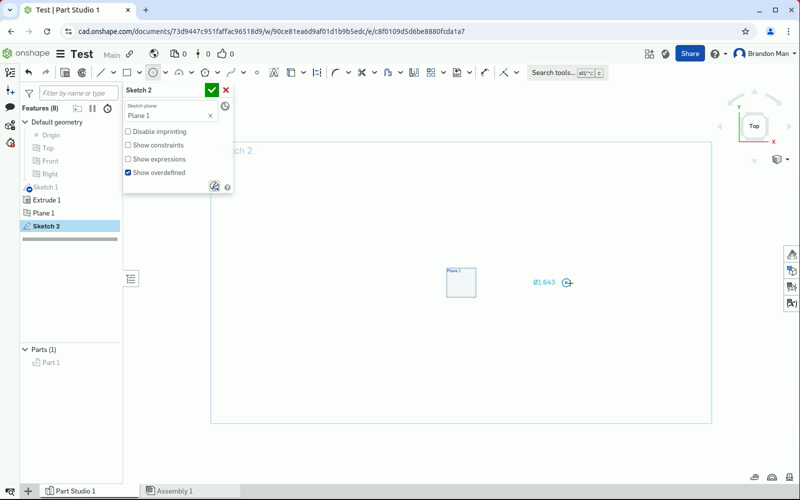
click(570, 282)
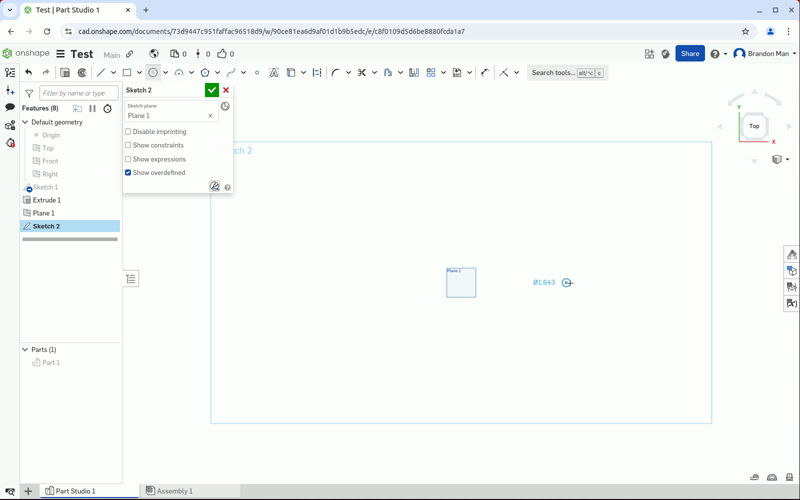
key(esc)
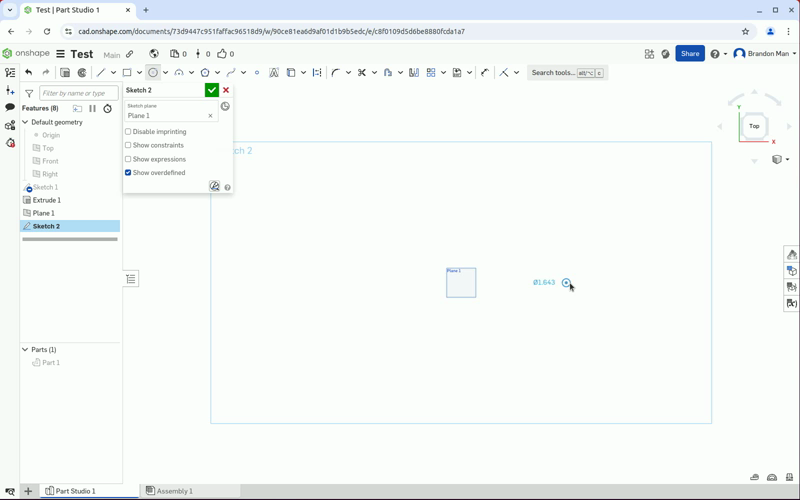
mouse_move(569, 281)
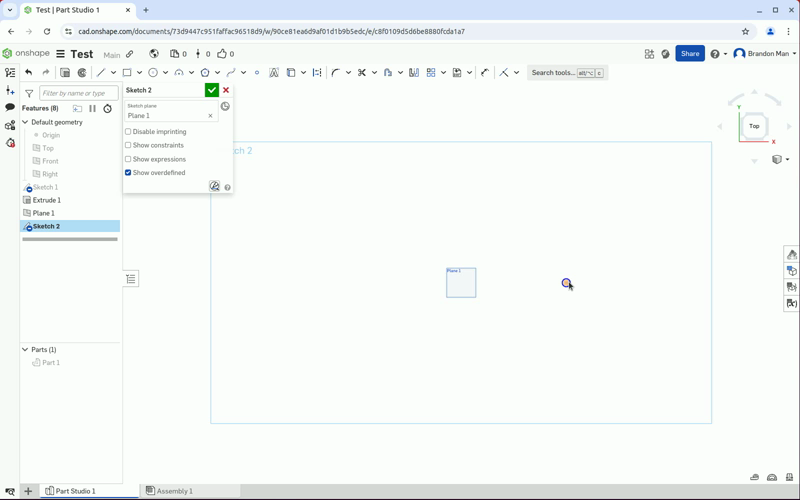
scroll(6)
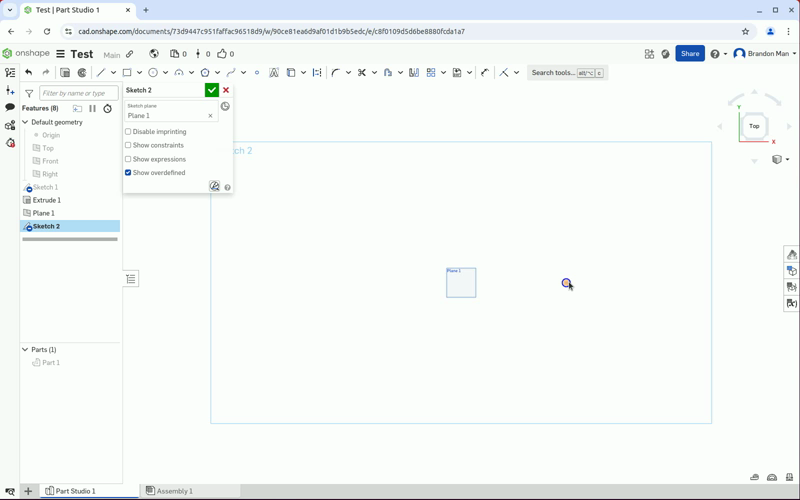
scroll(6)
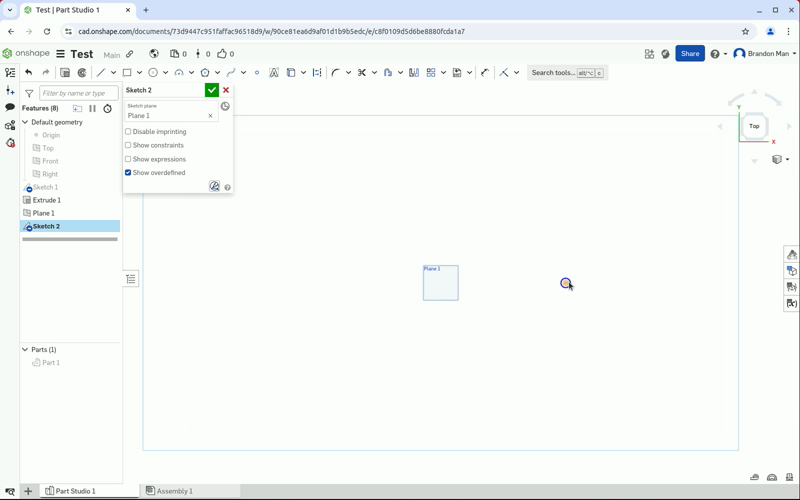
scroll(6)
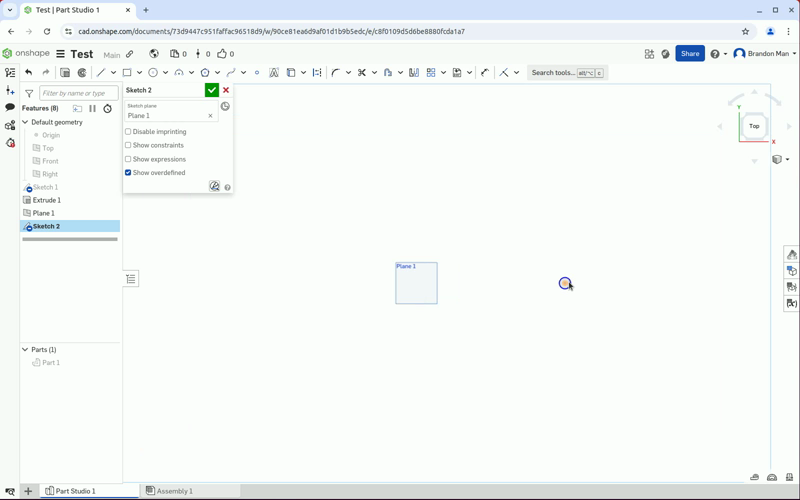
scroll(6)
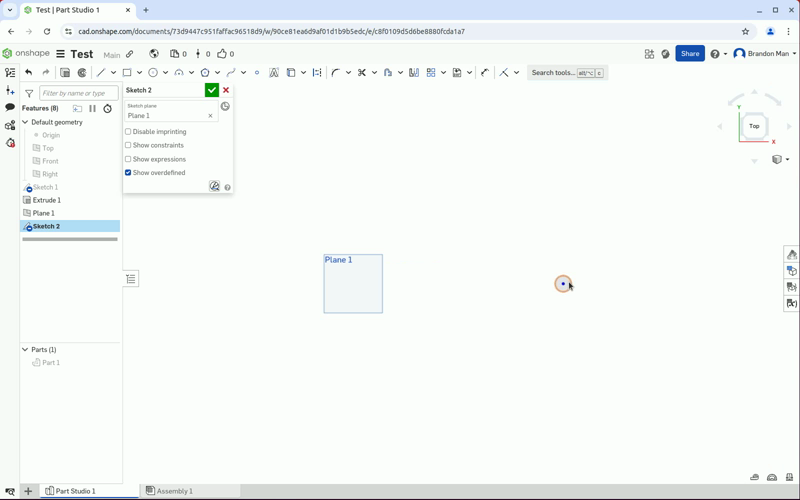
scroll(6)
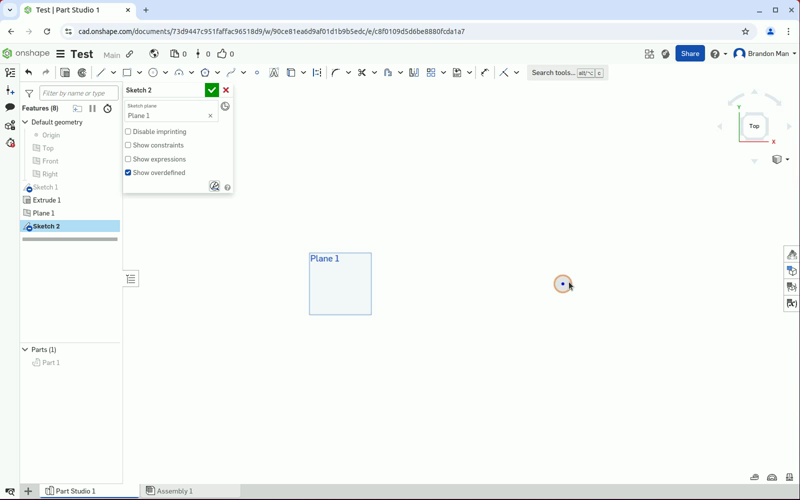
scroll(6)
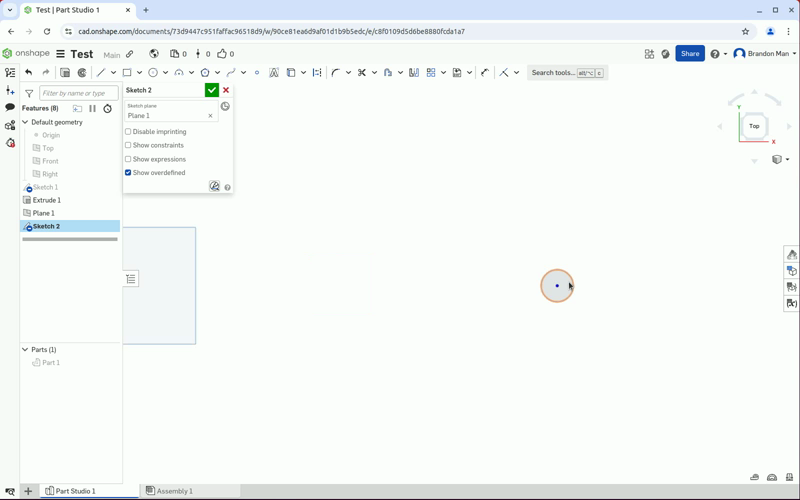
scroll(6)
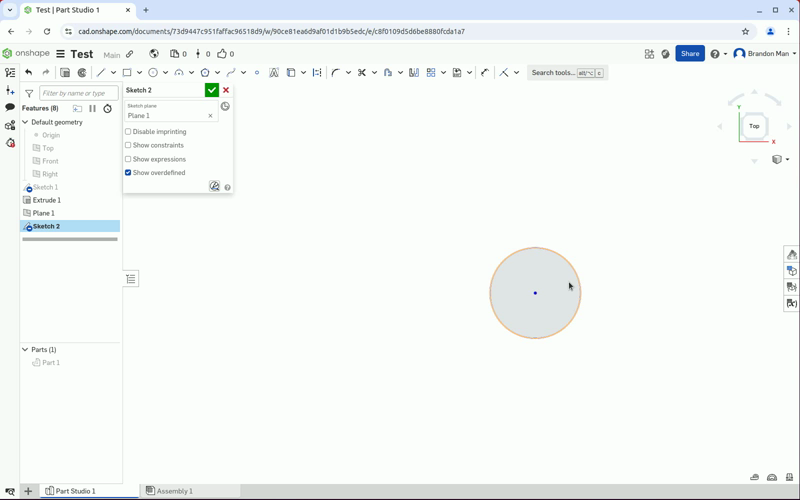
click(569, 281)
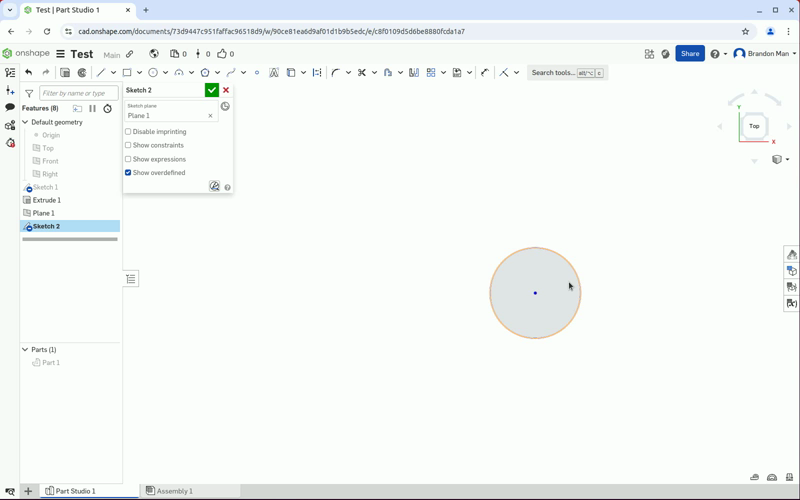
scroll(-6)
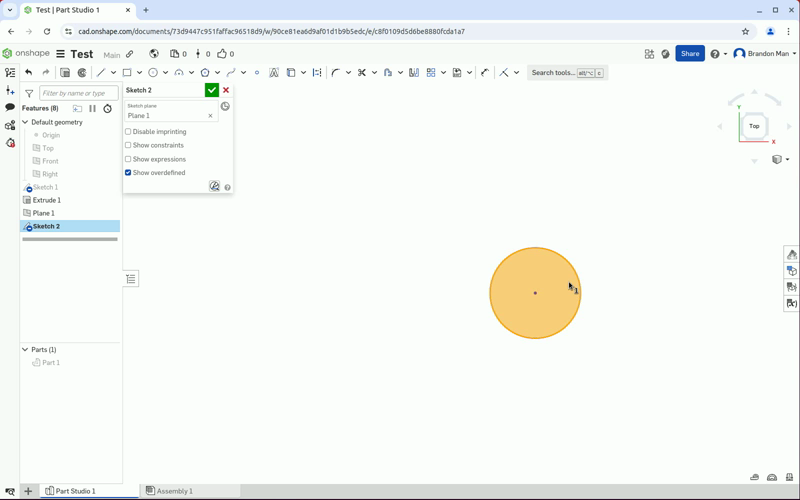
scroll(-6)
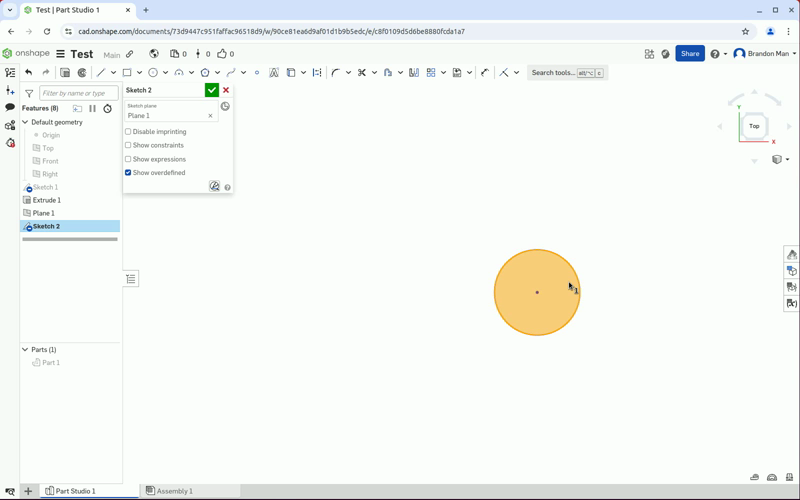
scroll(-6)
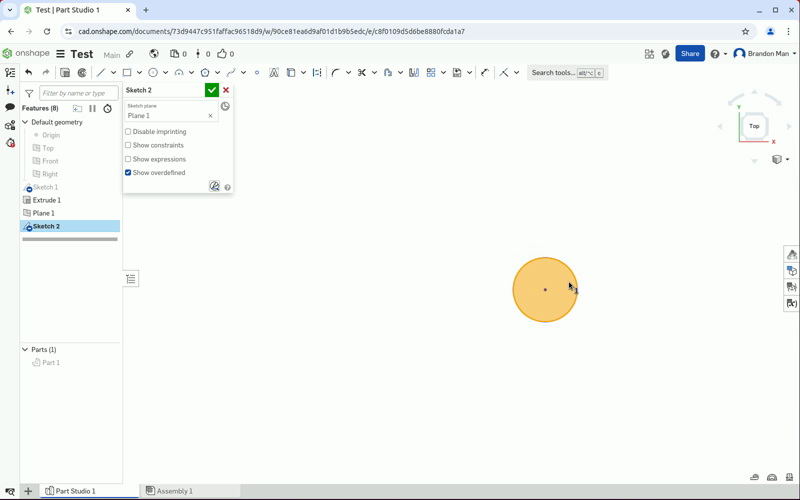
scroll(-6)
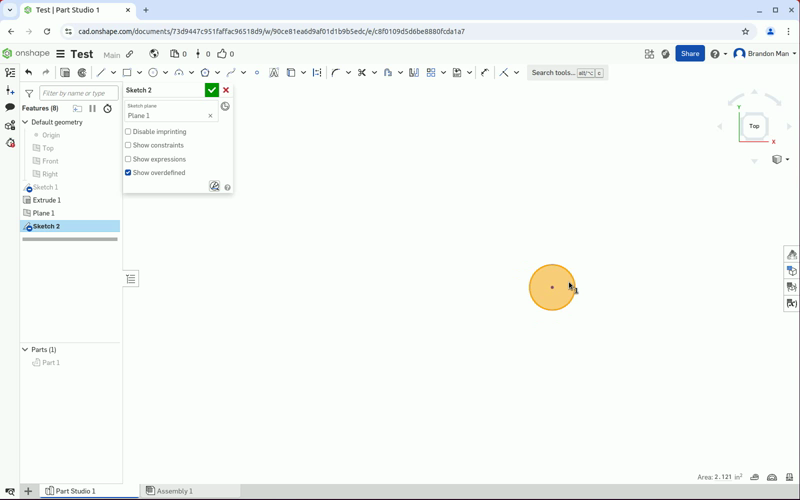
scroll(-6)
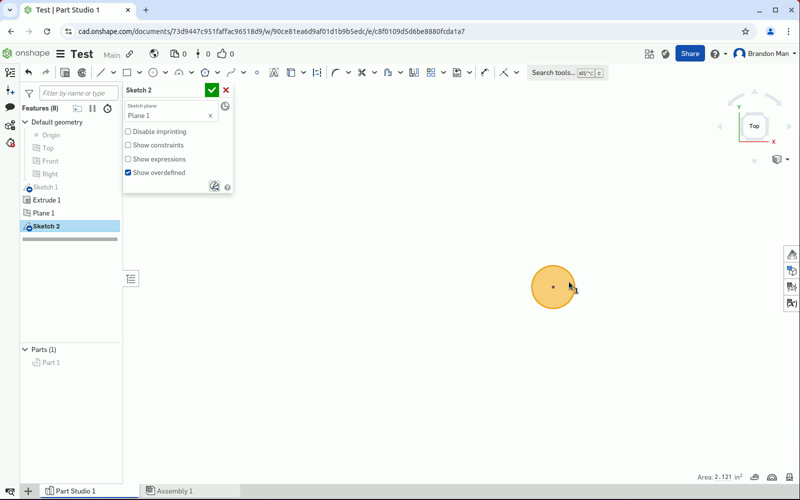
scroll(-6)
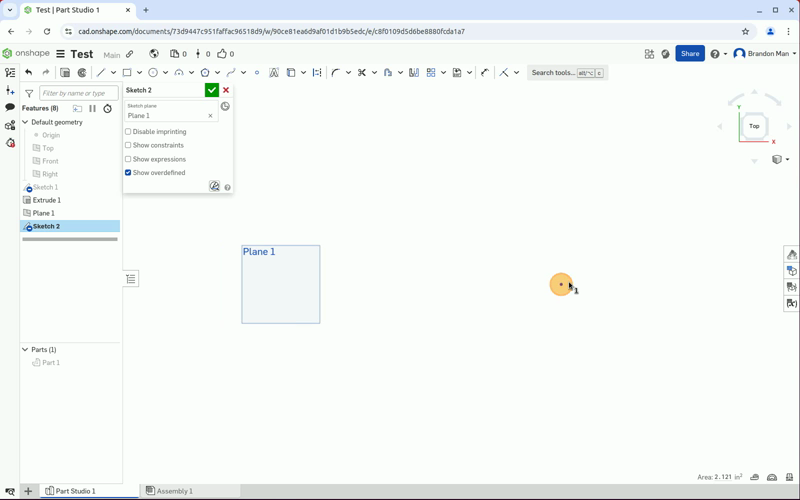
scroll(-6)
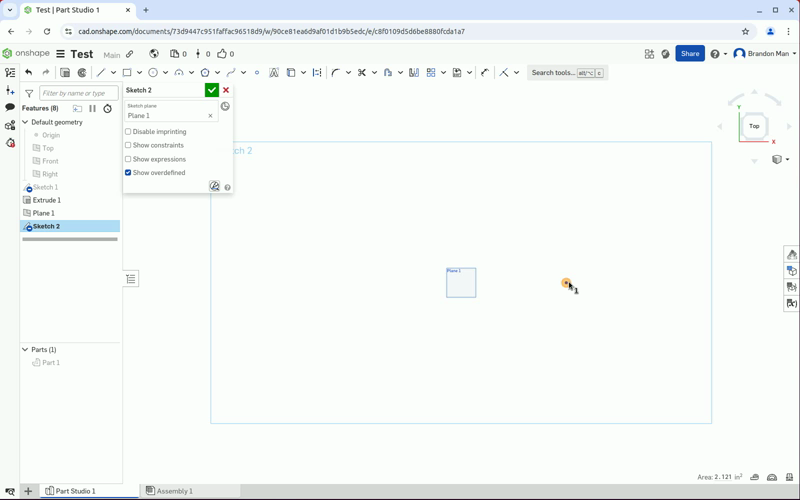
mouse_move(73, 352)
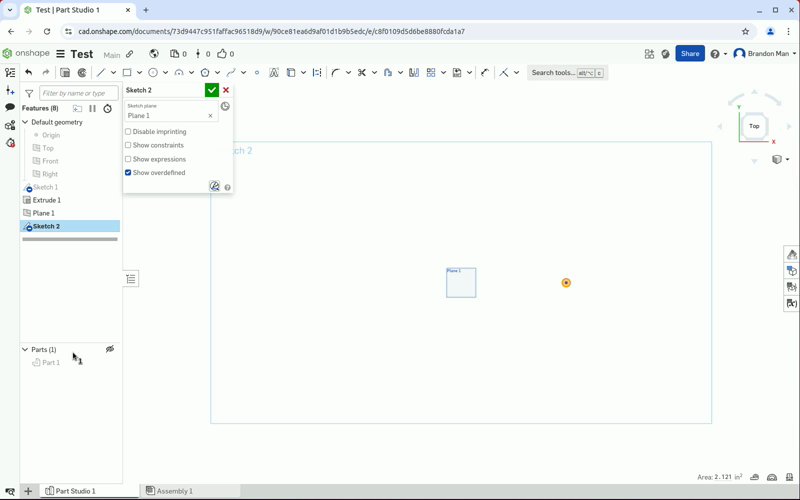
key(shift+y)
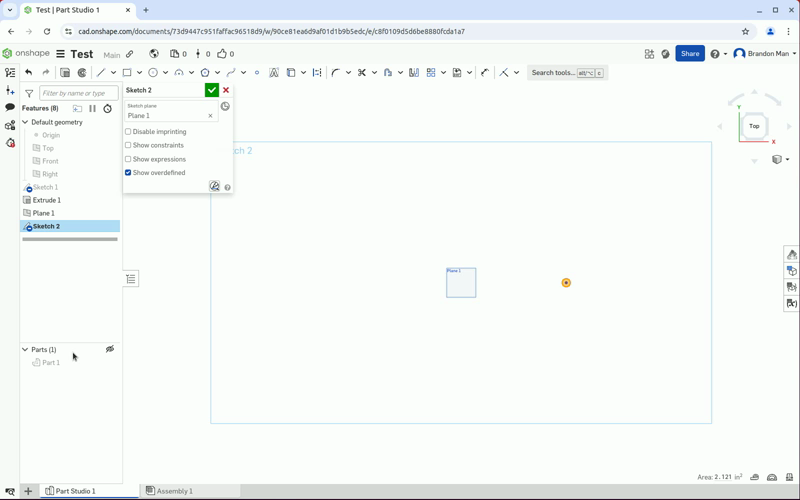
key(shift+e)
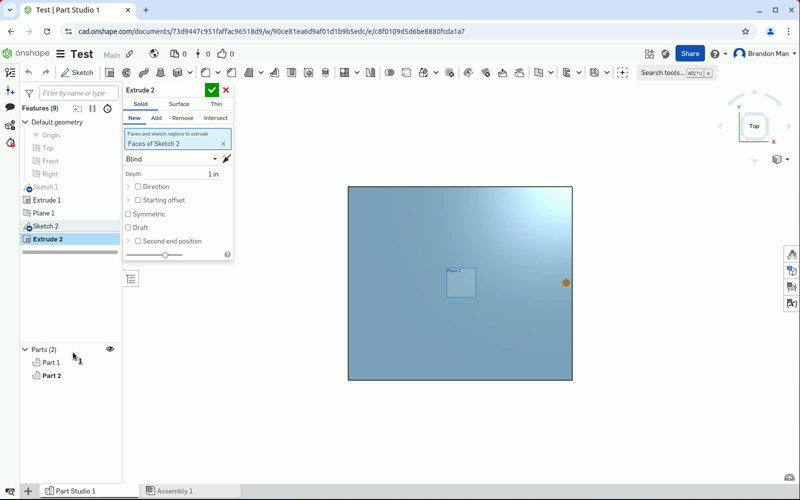
mouse_move(143, 106)
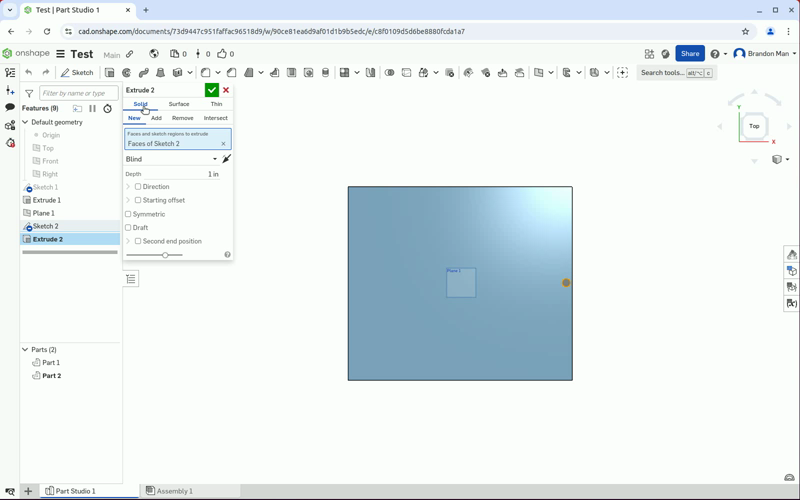
click(143, 106)
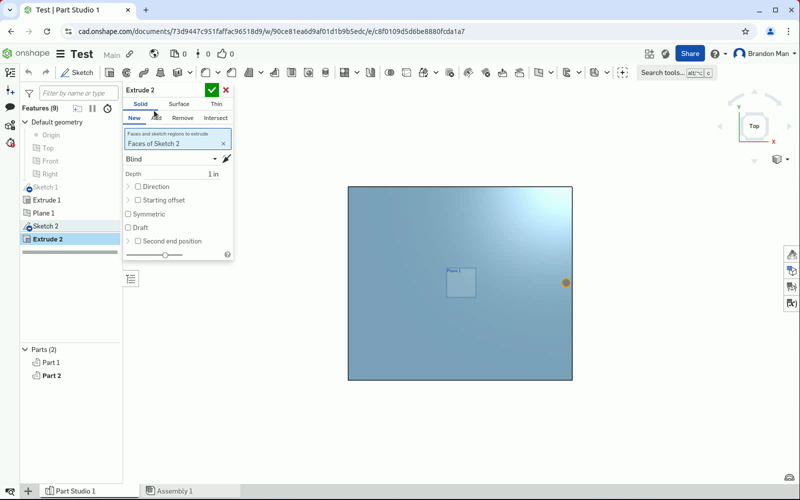
mouse_move(186, 120)
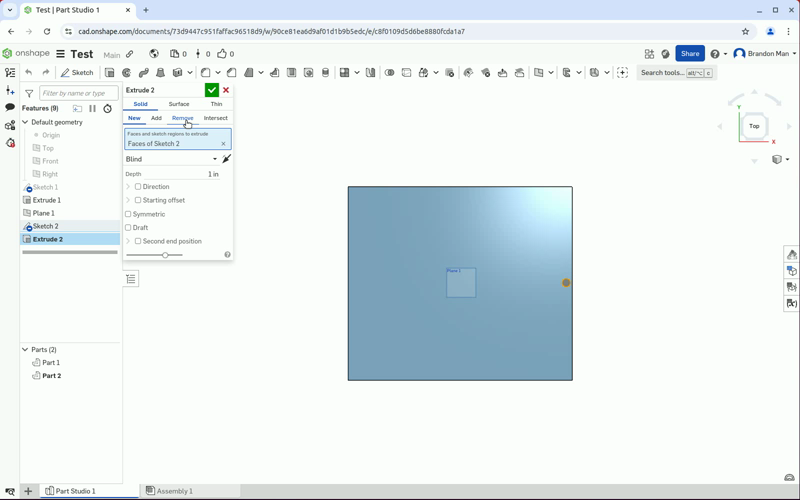
click(186, 120)
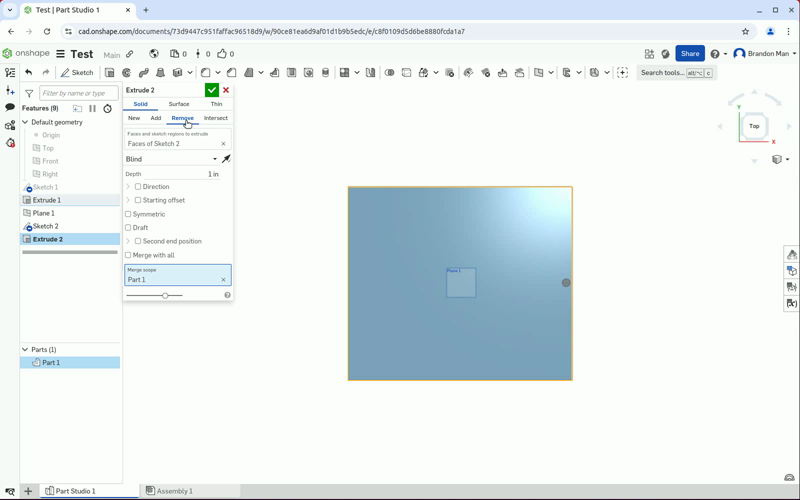
key(tab, 4)
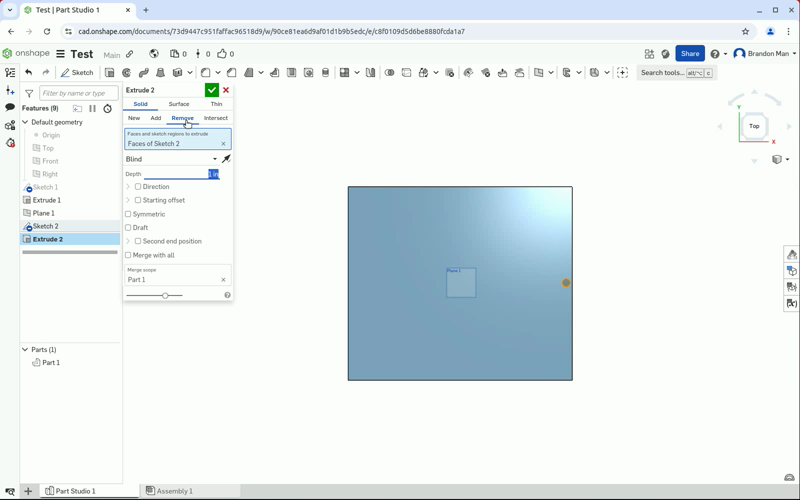
text(1.444)
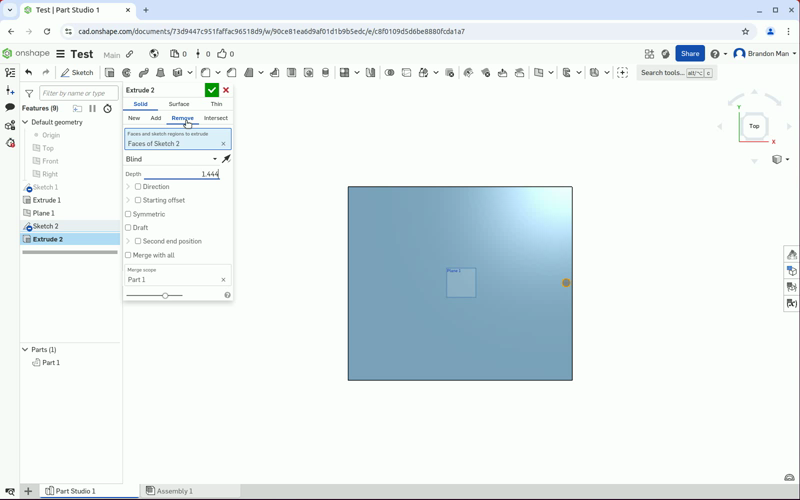
key(tab, 6)
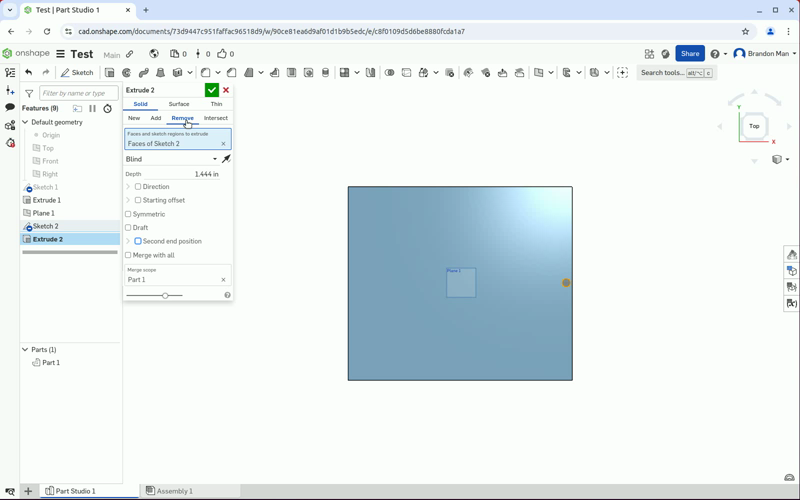
key(space)
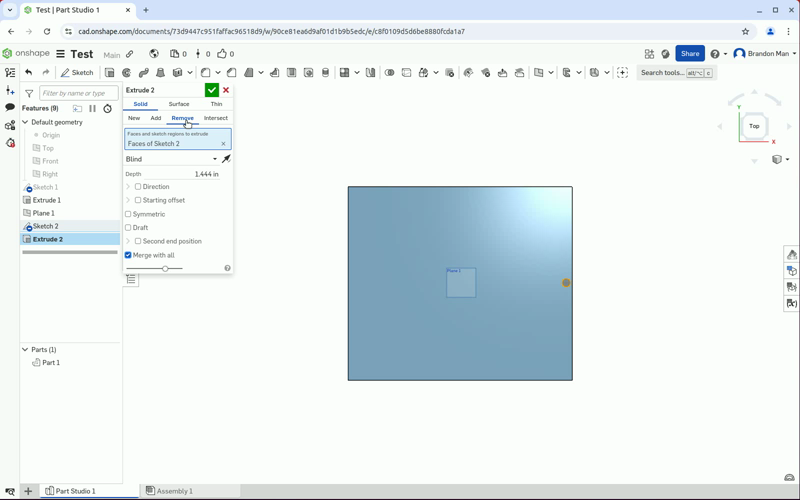
key(enter)
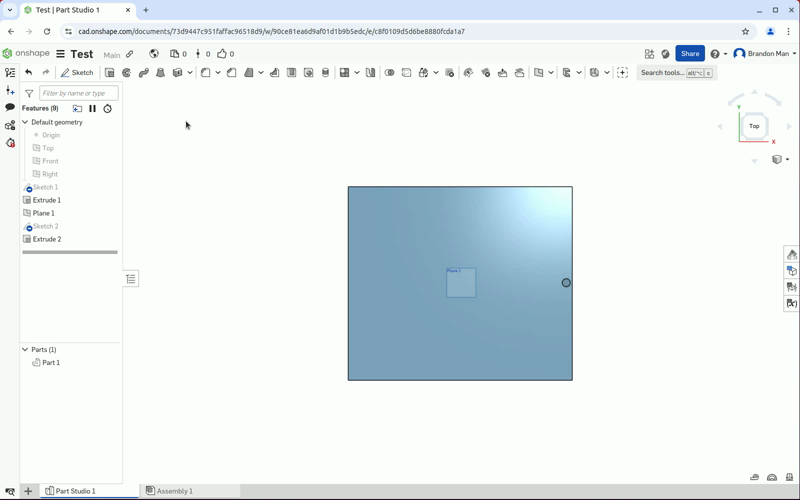
key(shift+h)
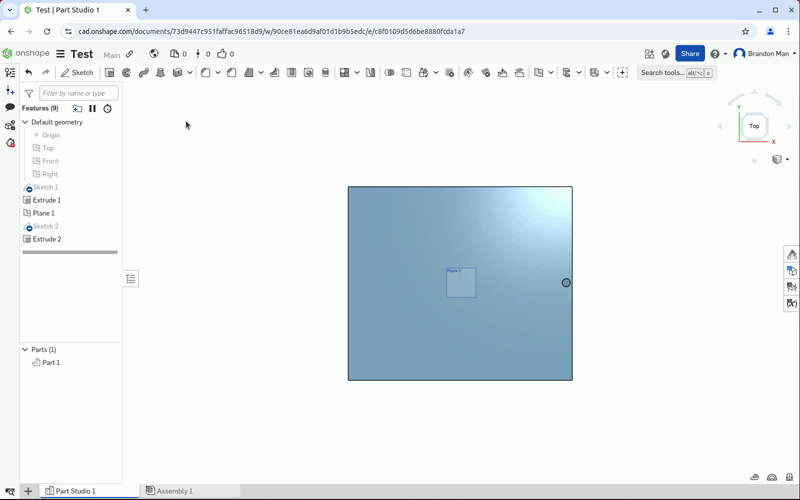
key(shift+h)
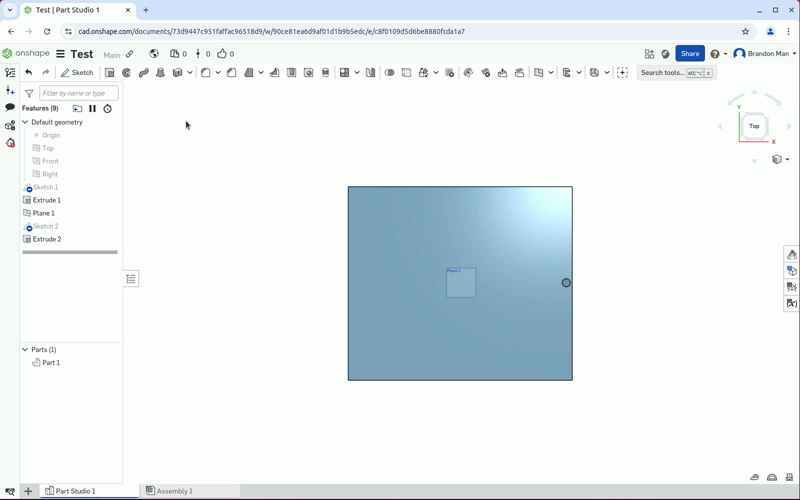
mouse_move(73, 189)
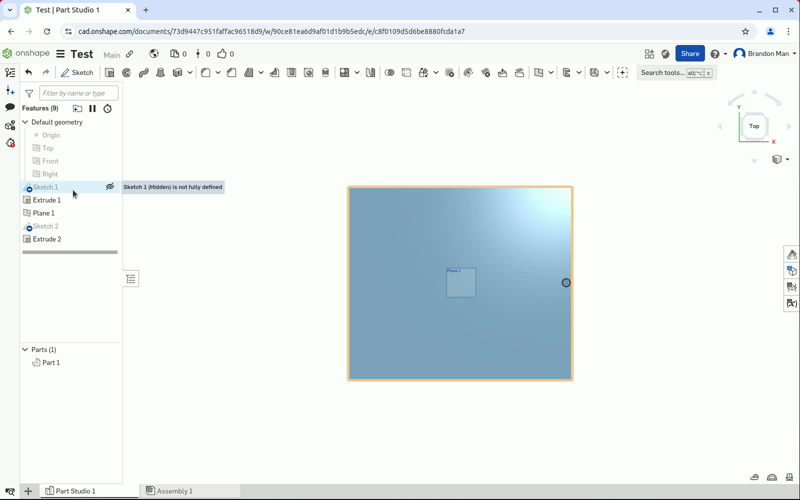
click(73, 189)
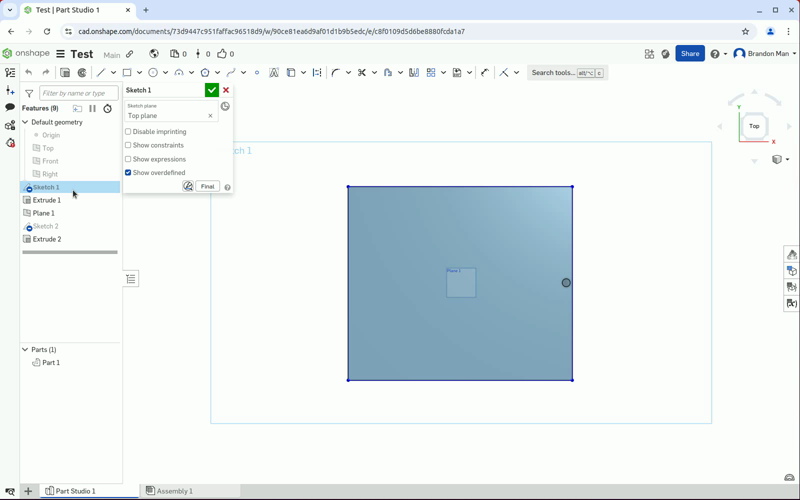
mouse_move(229, 92)
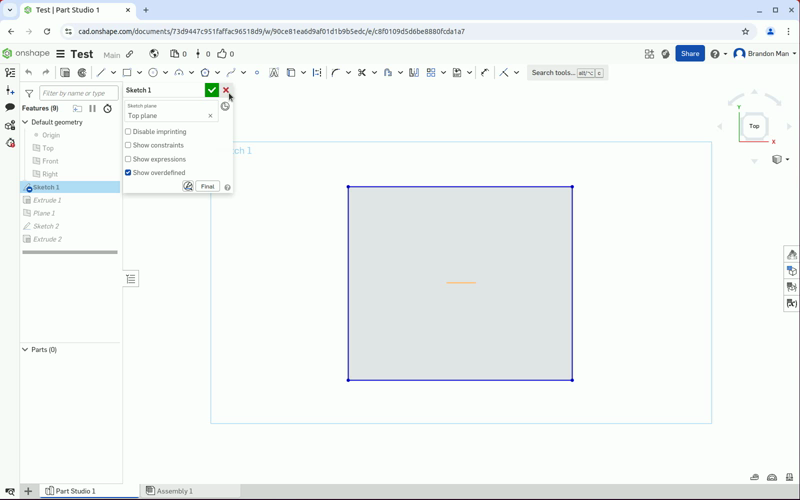
click(229, 92)
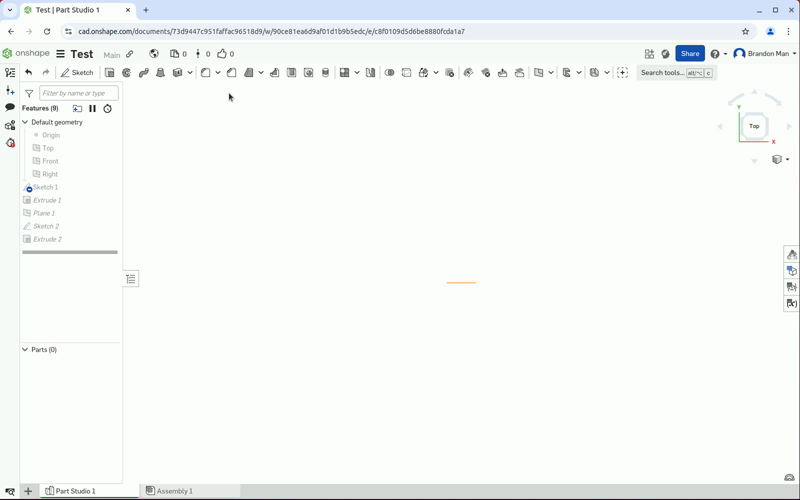
key(shift+s)
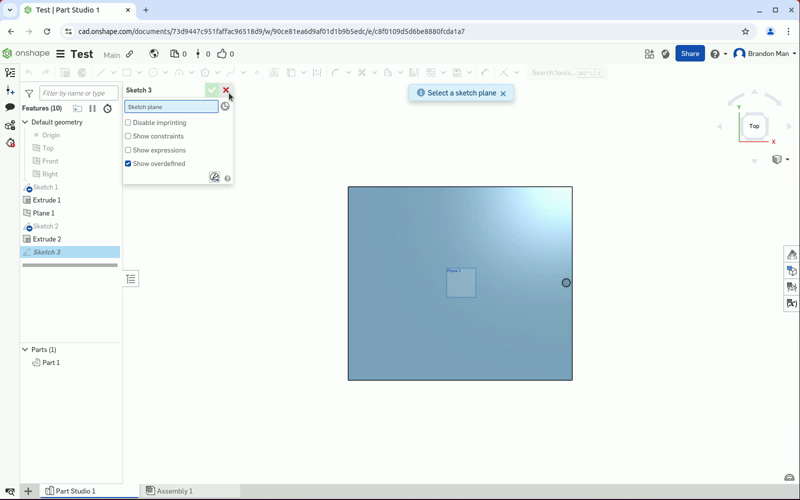
mouse_move(73, 215)
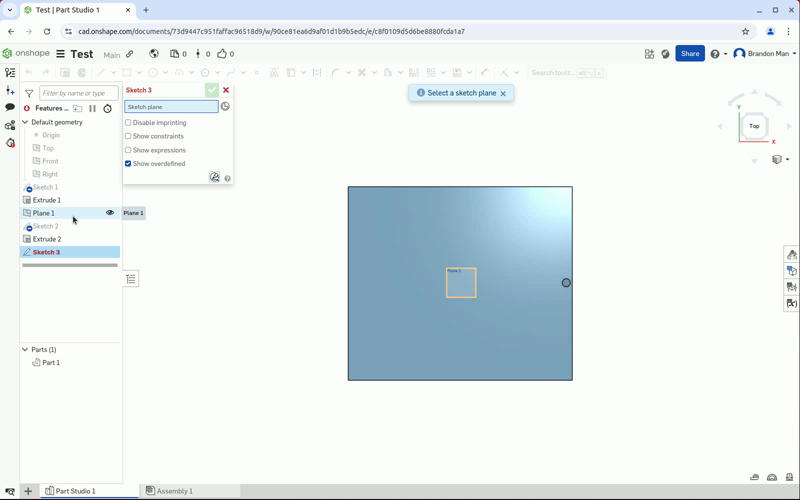
click(73, 215)
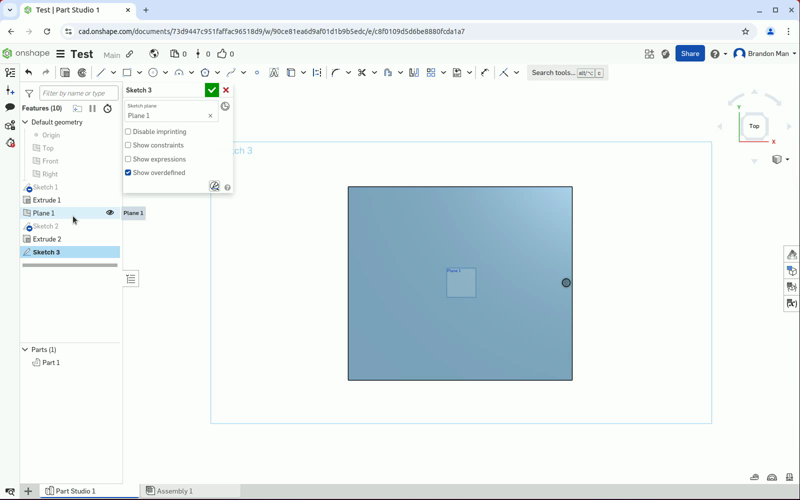
mouse_move(73, 352)
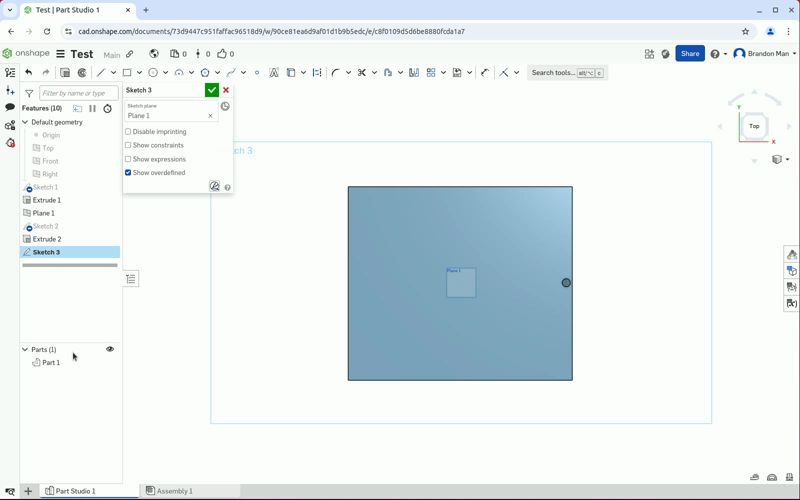
key(y)
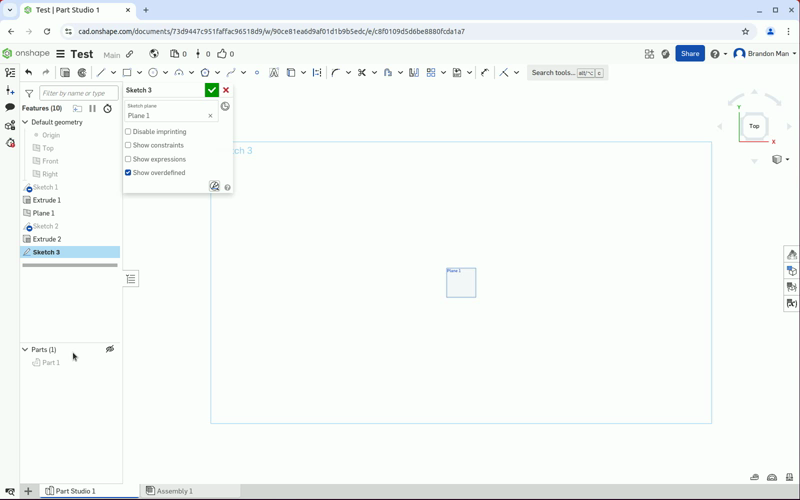
key(c)
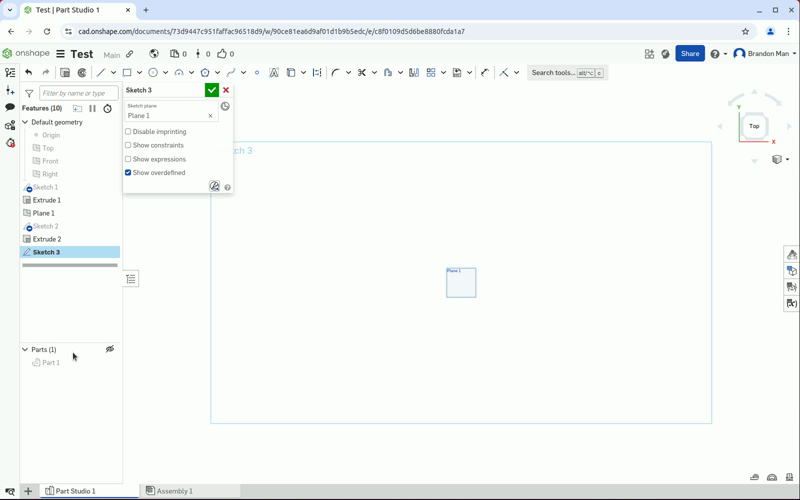
key_down(shift)
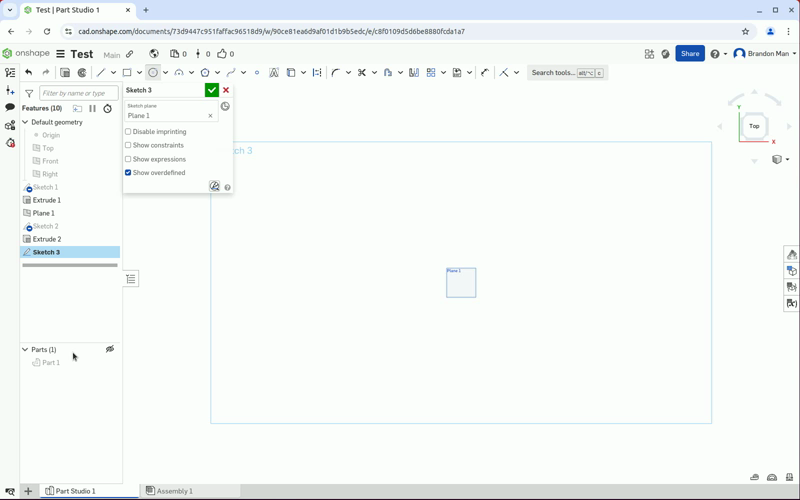
mouse_move(566, 207)
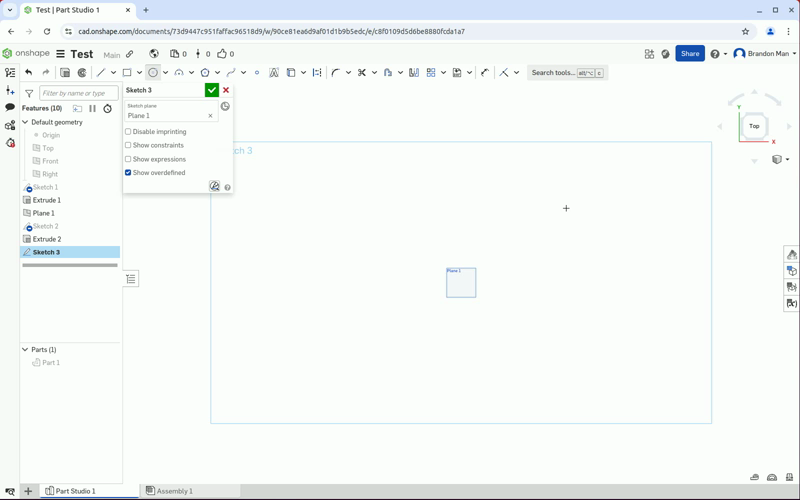
click(566, 207)
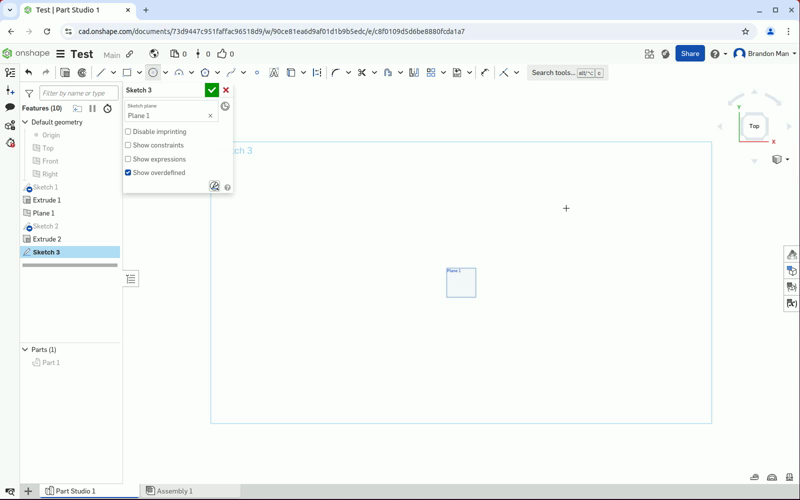
key_up(shift)
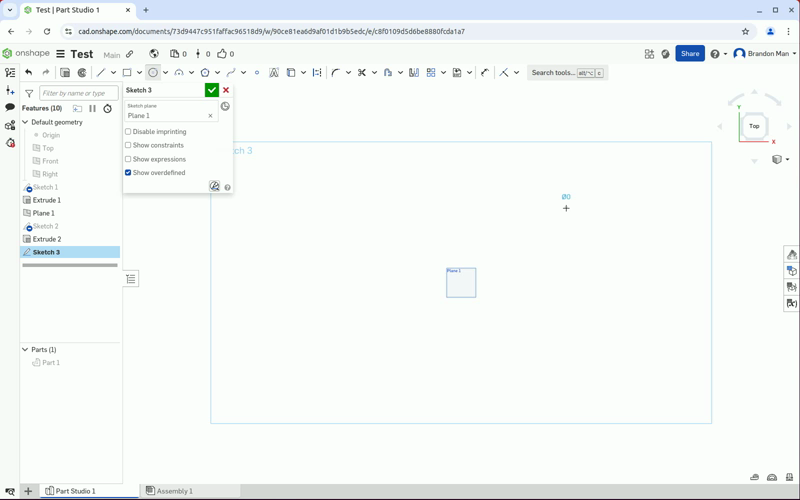
mouse_move(570, 207)
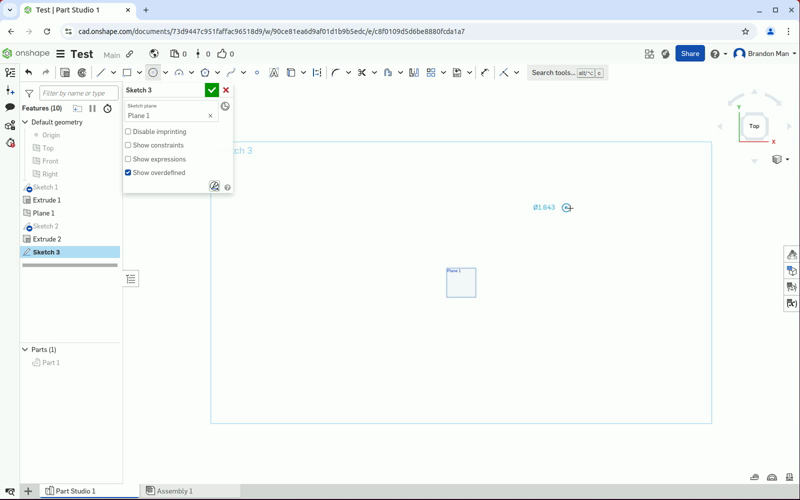
click(570, 207)
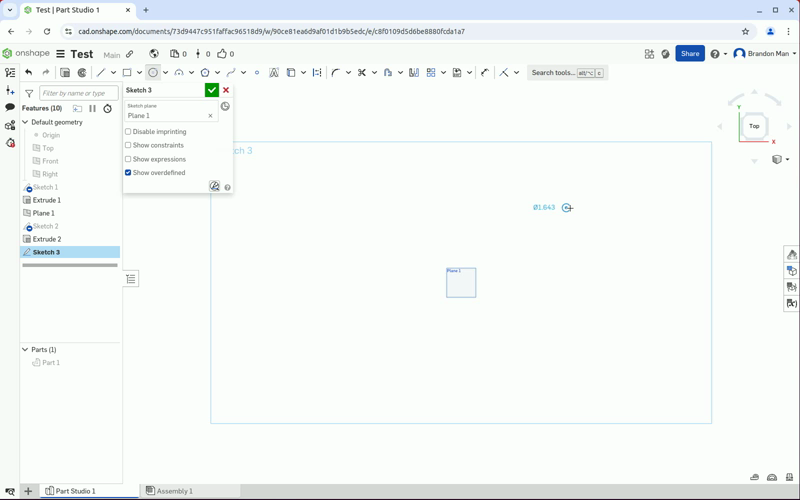
key(esc)
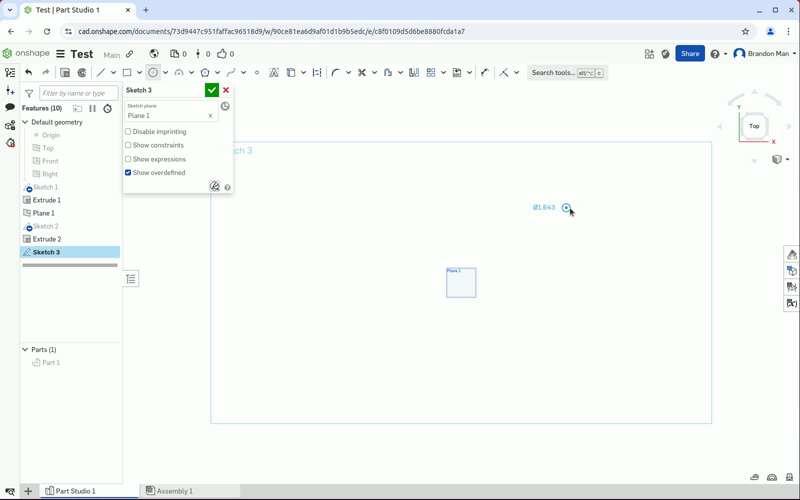
mouse_move(567, 207)
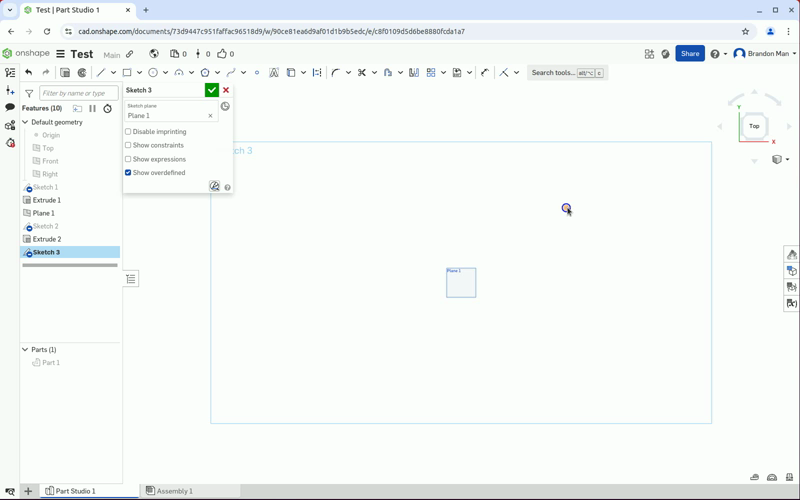
scroll(6)
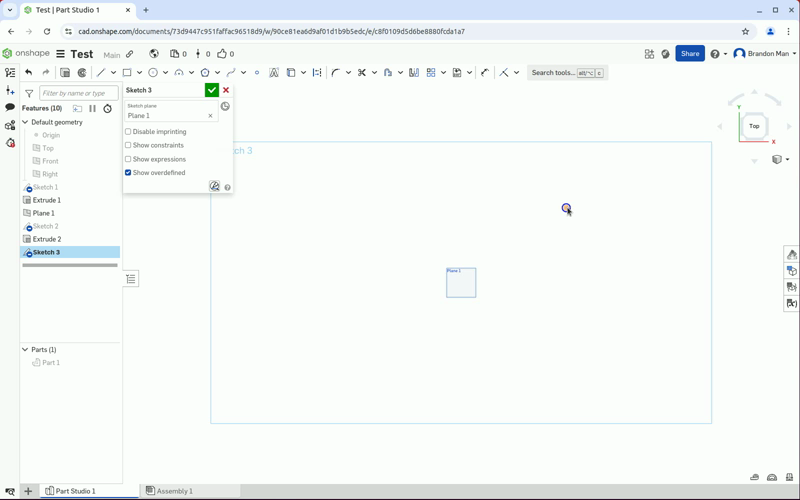
scroll(6)
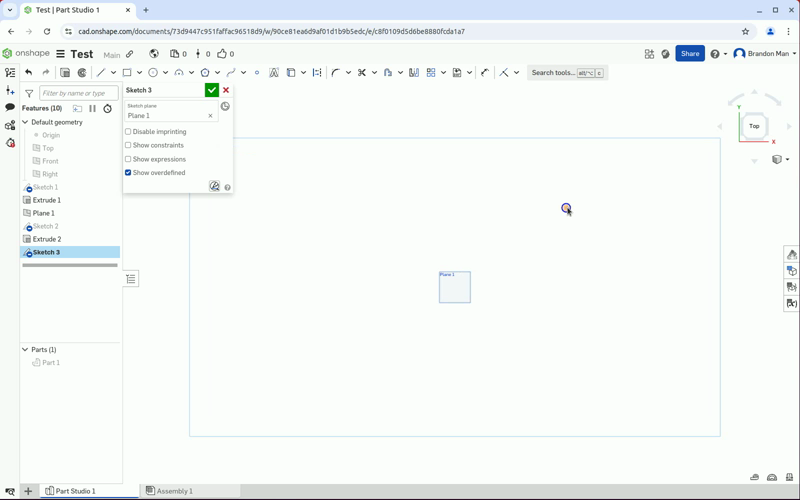
scroll(6)
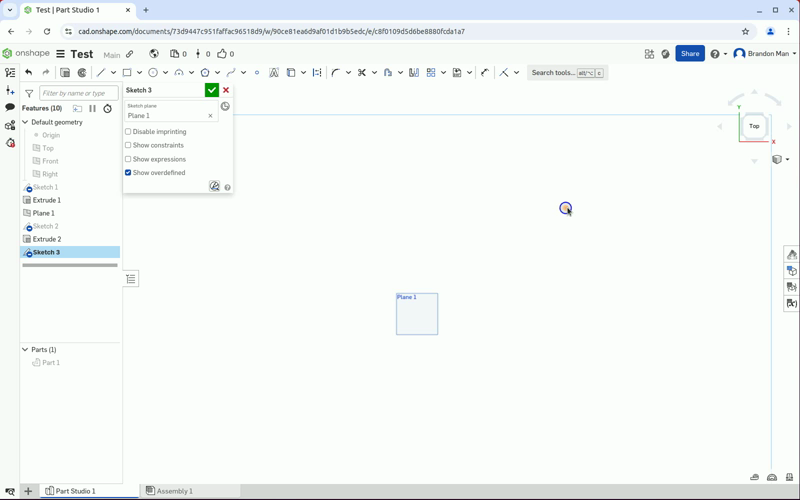
scroll(6)
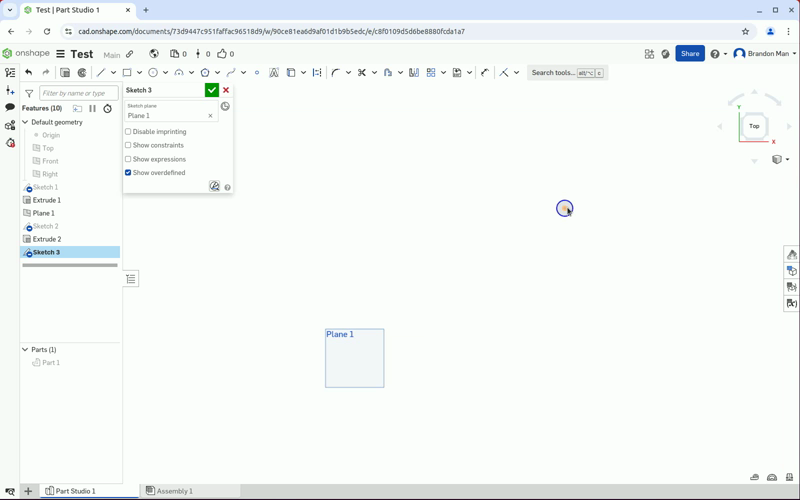
scroll(6)
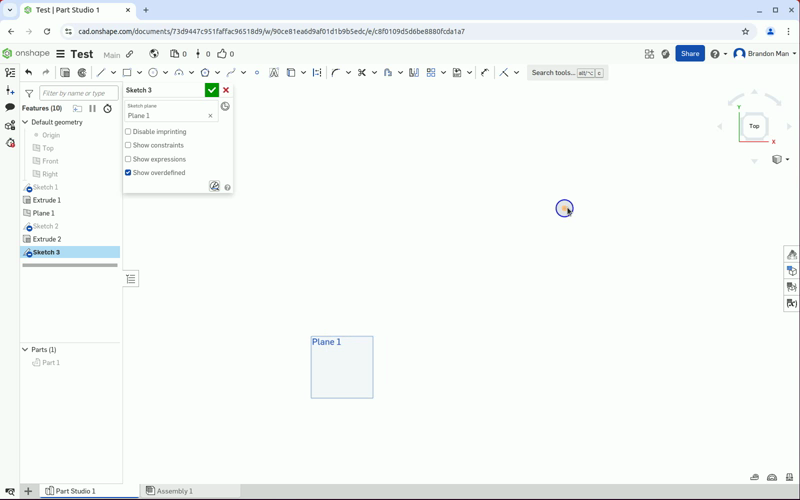
scroll(6)
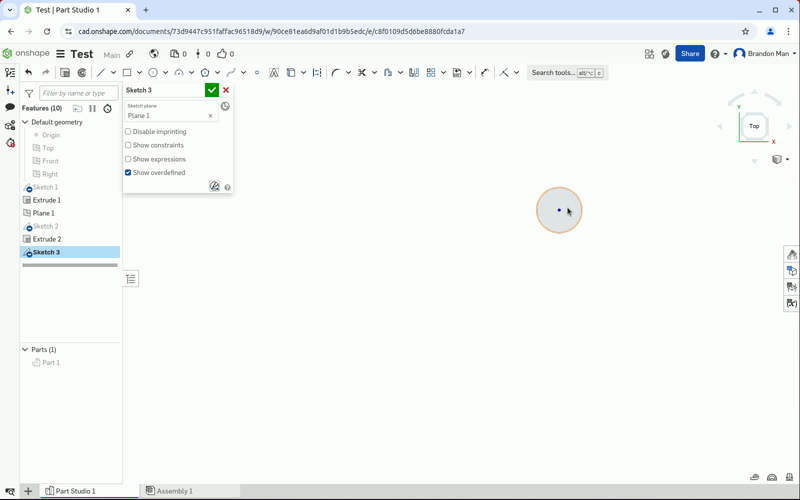
scroll(6)
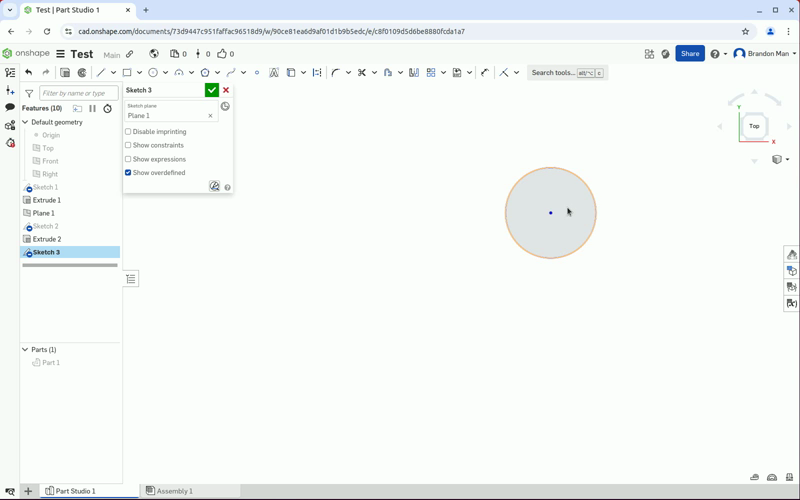
click(567, 207)
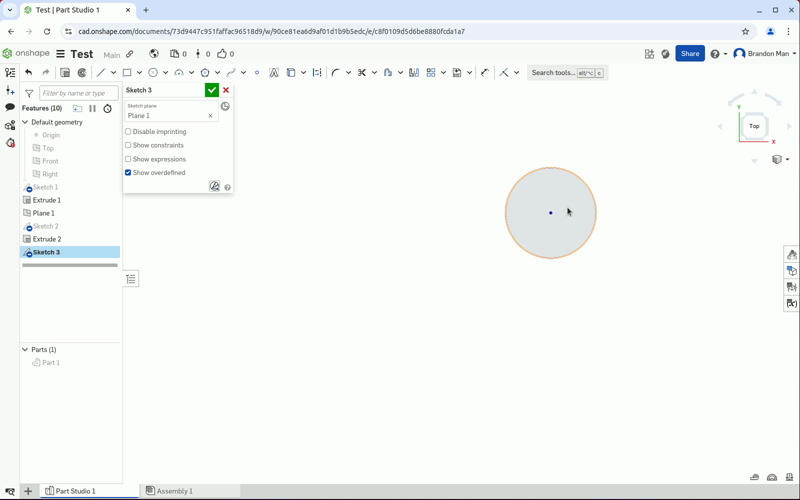
scroll(-6)
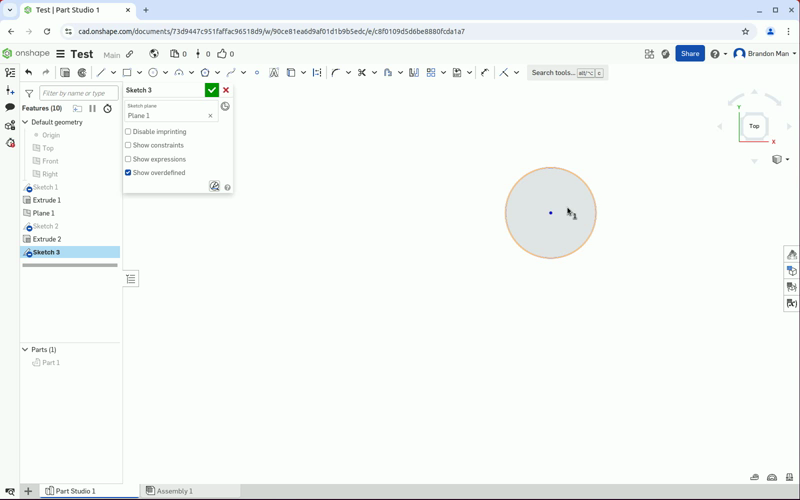
scroll(-6)
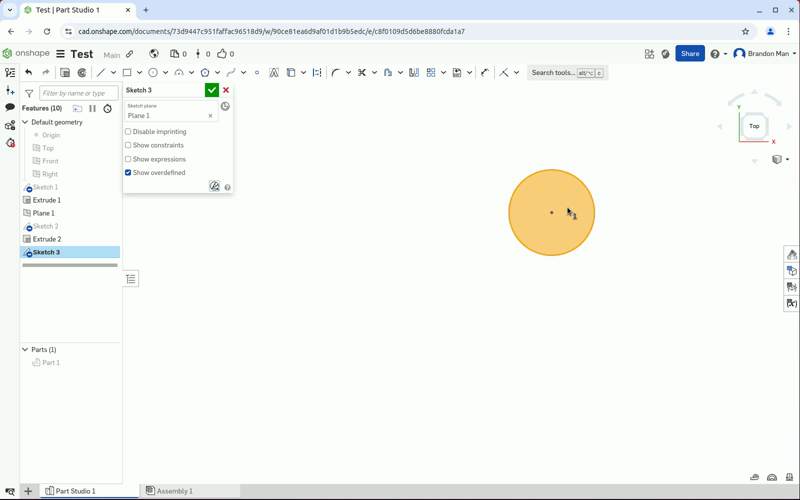
scroll(-6)
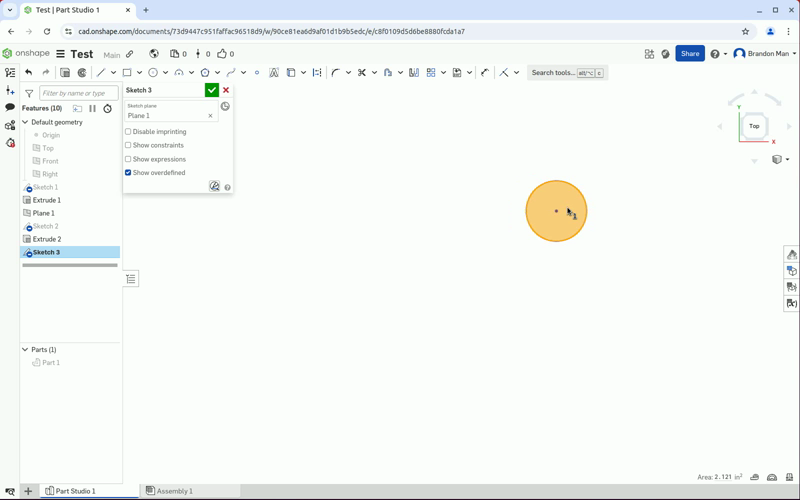
scroll(-6)
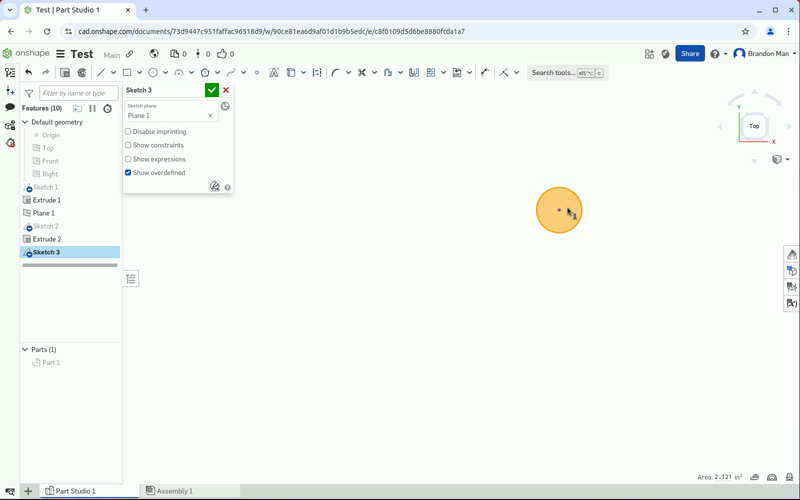
scroll(-6)
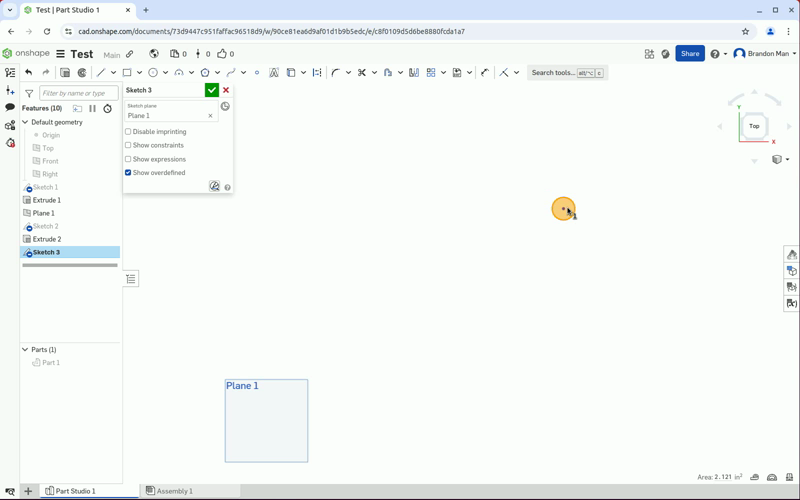
scroll(-6)
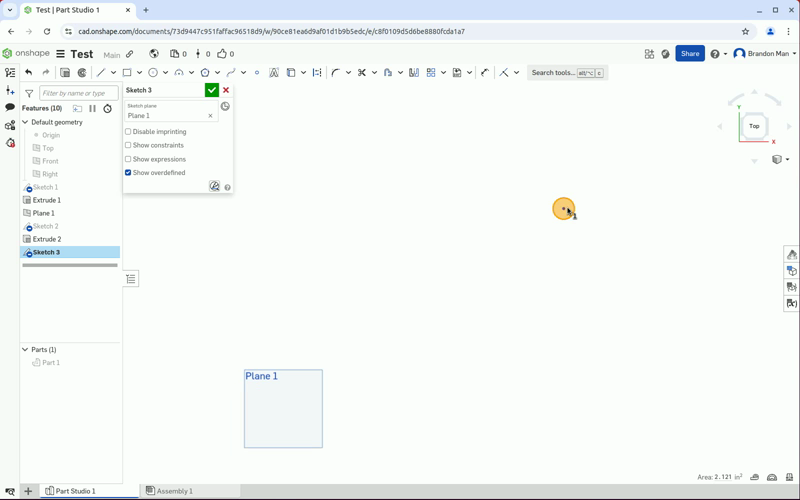
scroll(-6)
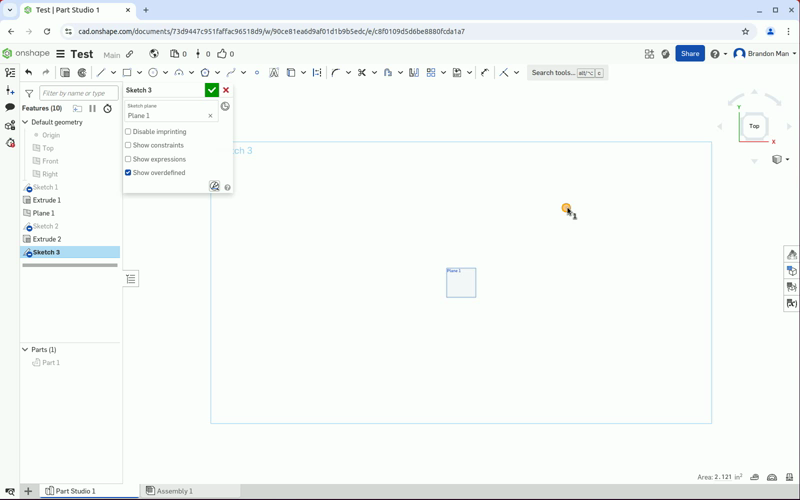
mouse_move(73, 352)
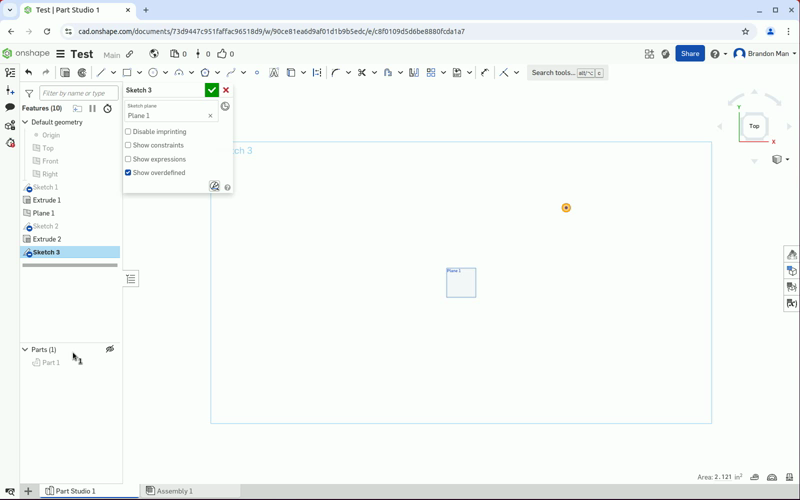
key(shift+y)
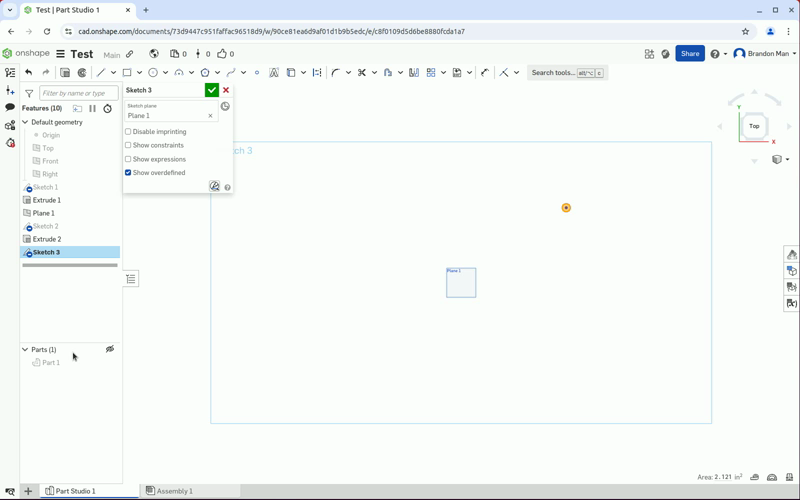
key(shift+e)
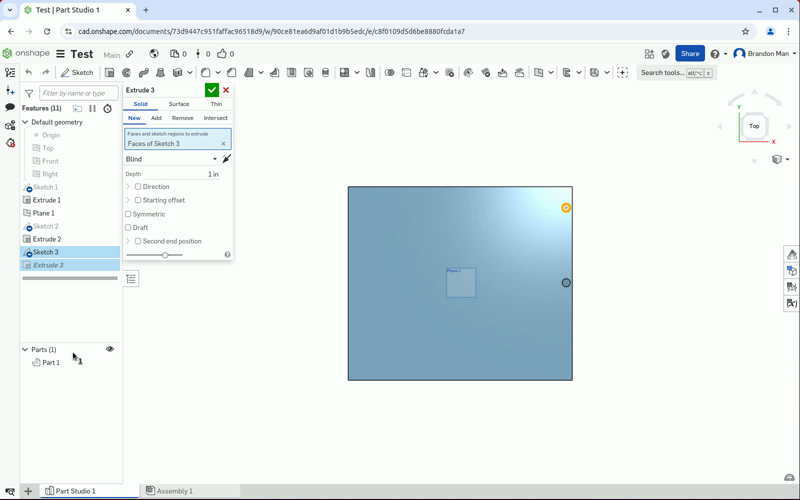
mouse_move(143, 106)
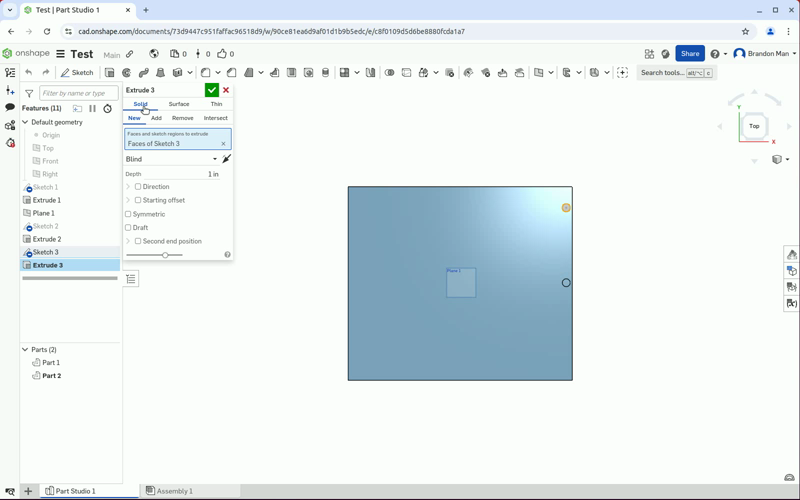
click(143, 106)
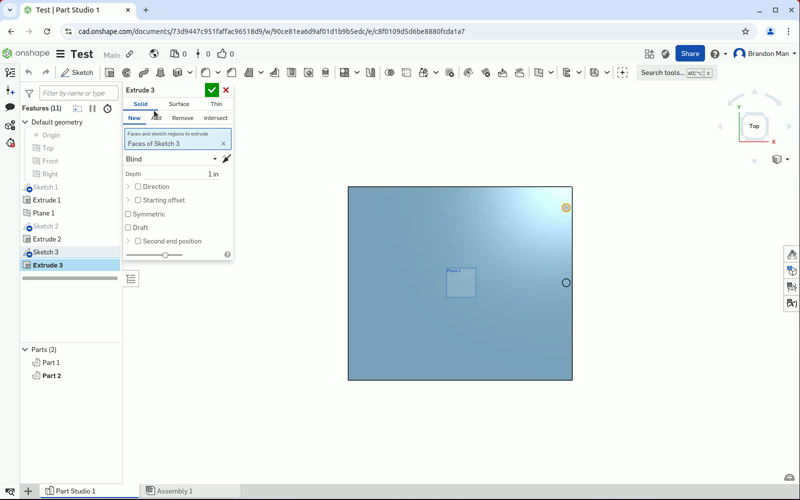
mouse_move(186, 120)
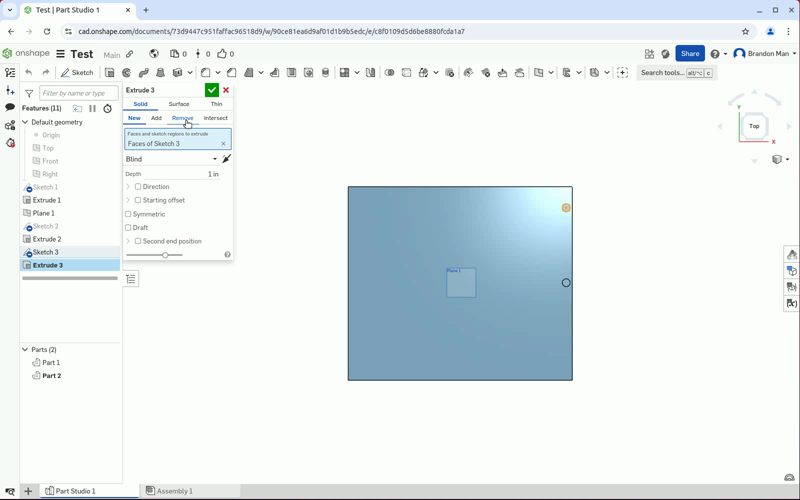
click(186, 120)
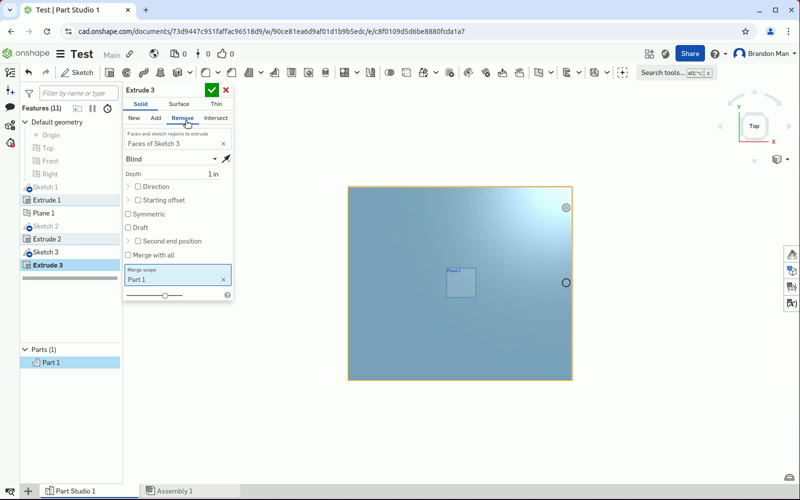
key(tab, 4)
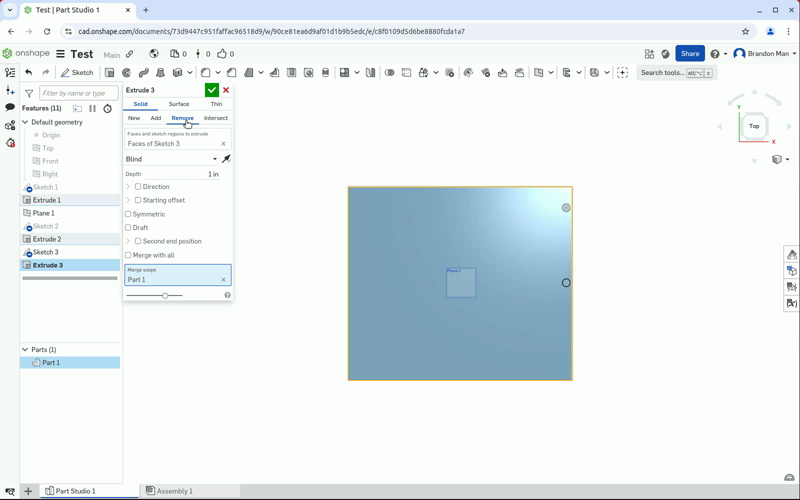
text(1.444)
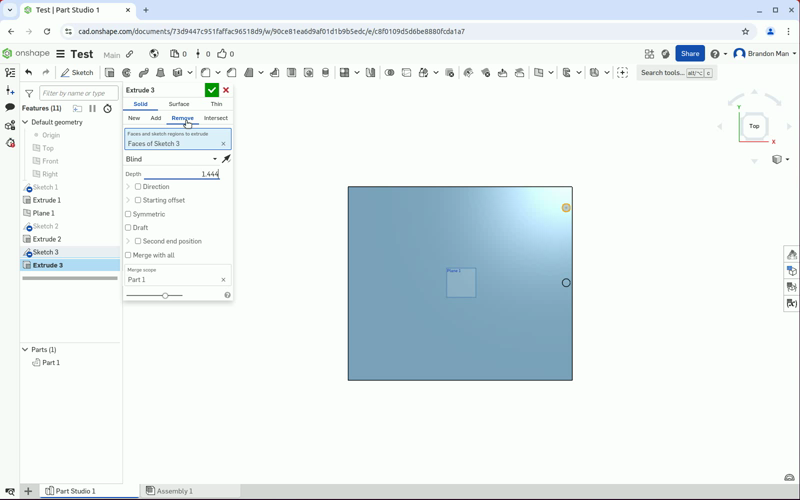
key(tab, 6)
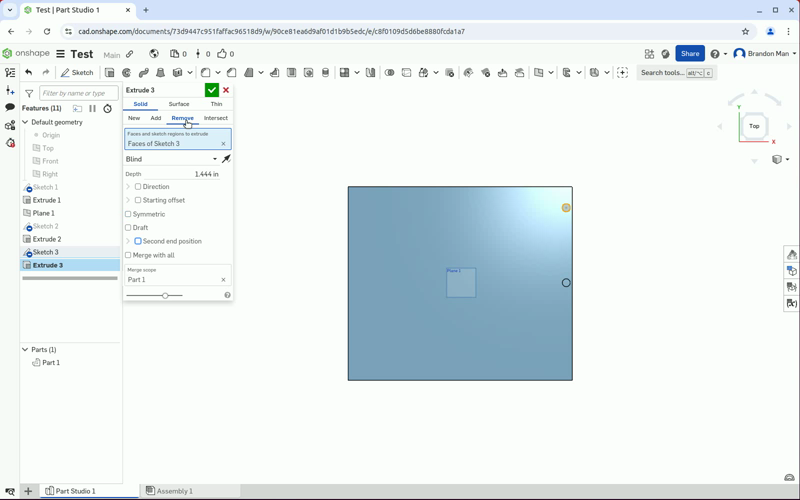
key(space)
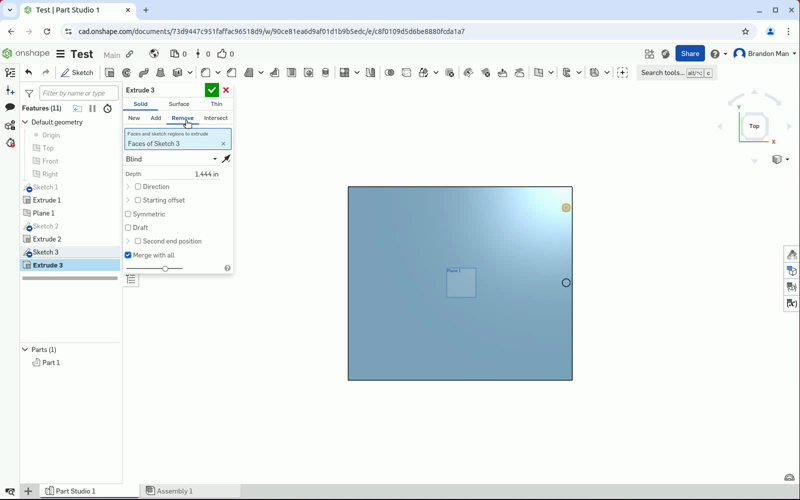
key(enter)
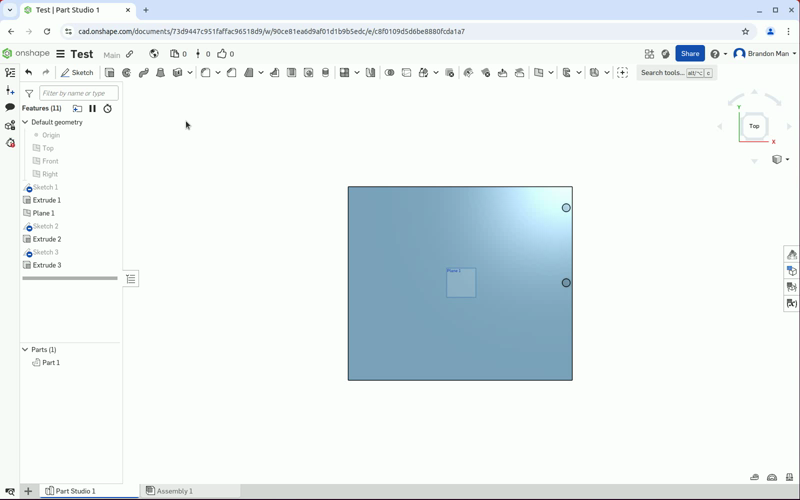
key(shift+h)
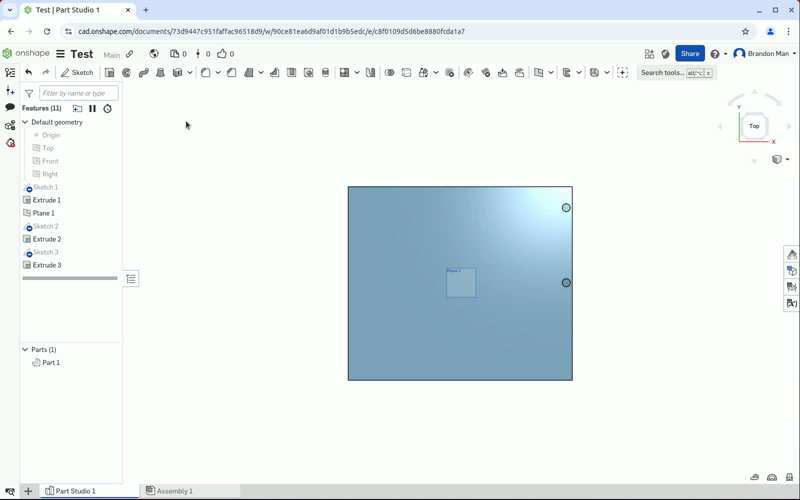
key(shift+h)
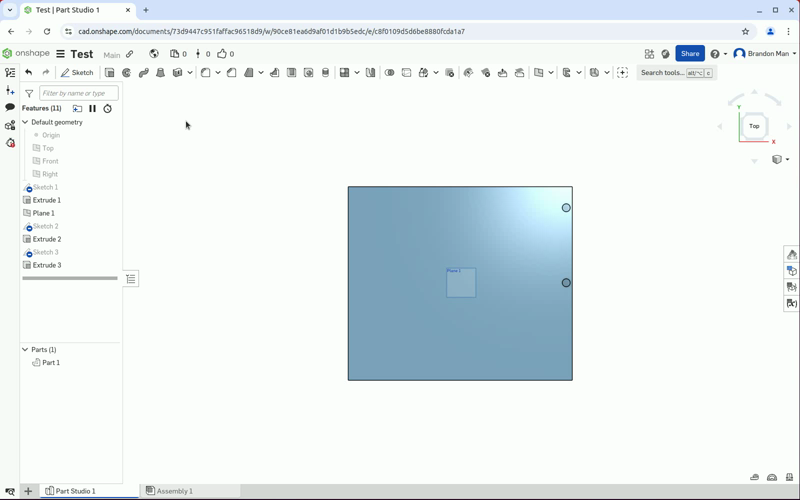
mouse_move(73, 189)
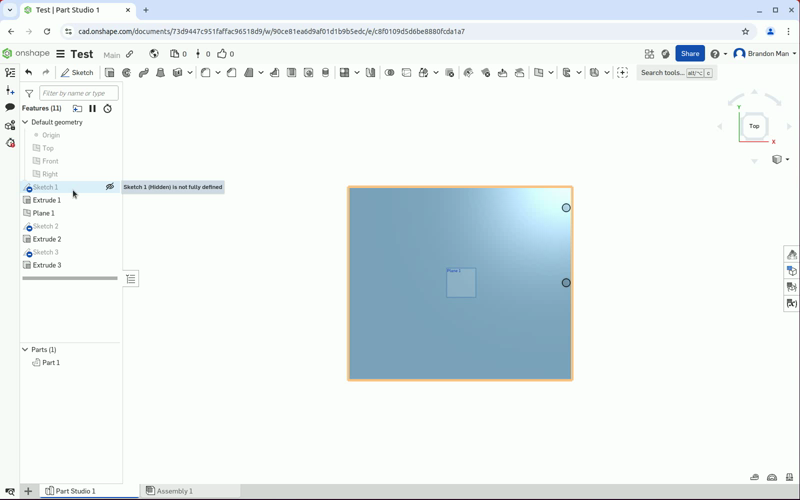
click(73, 189)
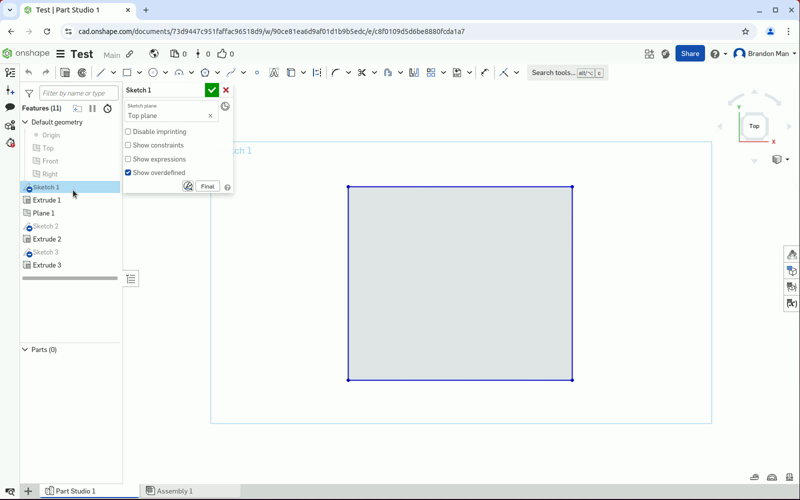
mouse_move(229, 92)
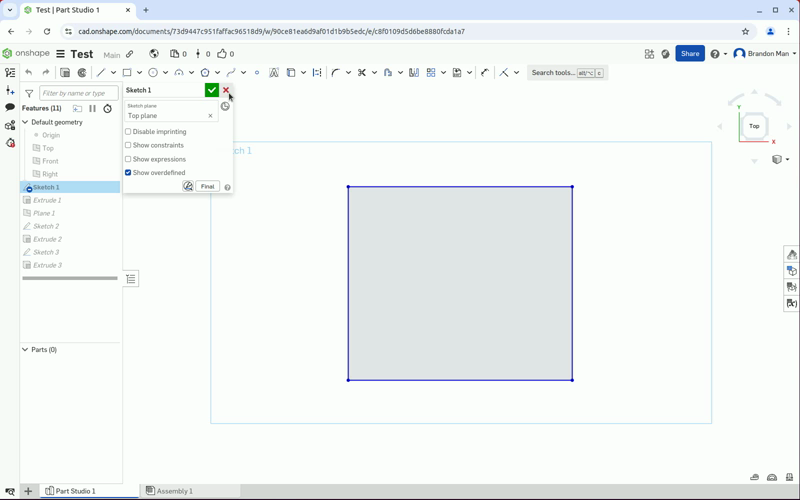
click(229, 92)
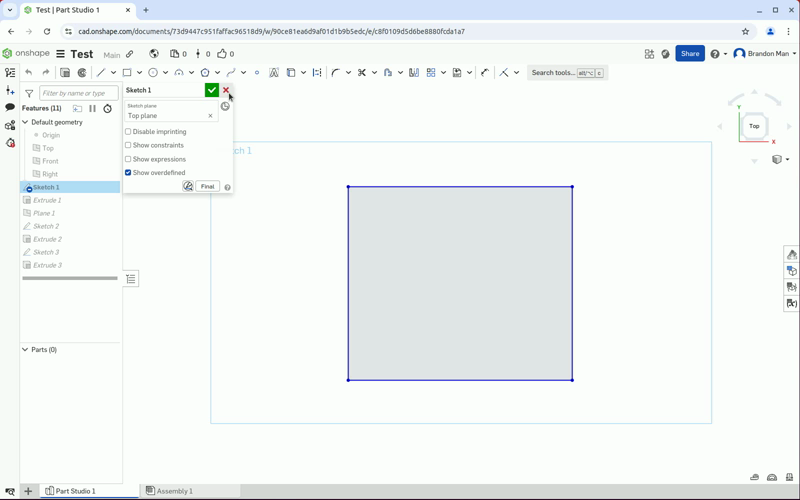
key(shift+s)
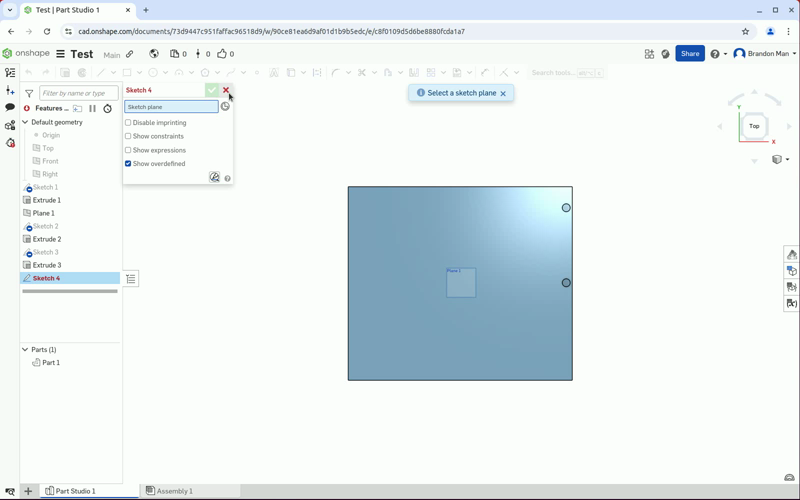
mouse_move(73, 215)
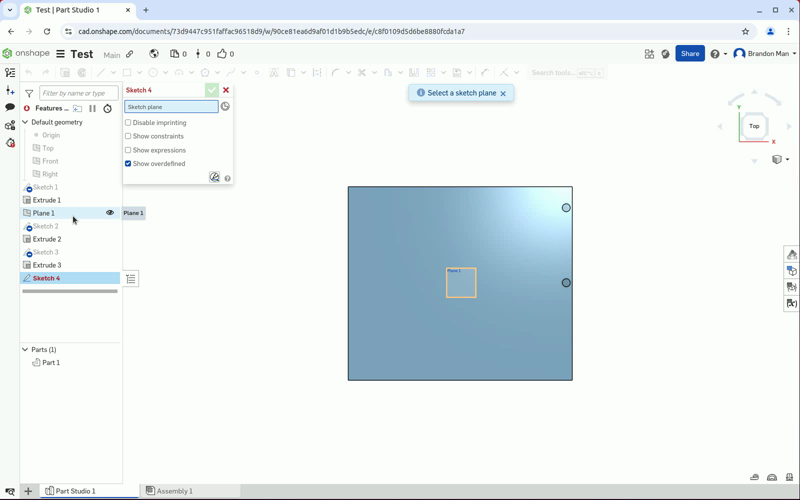
click(73, 215)
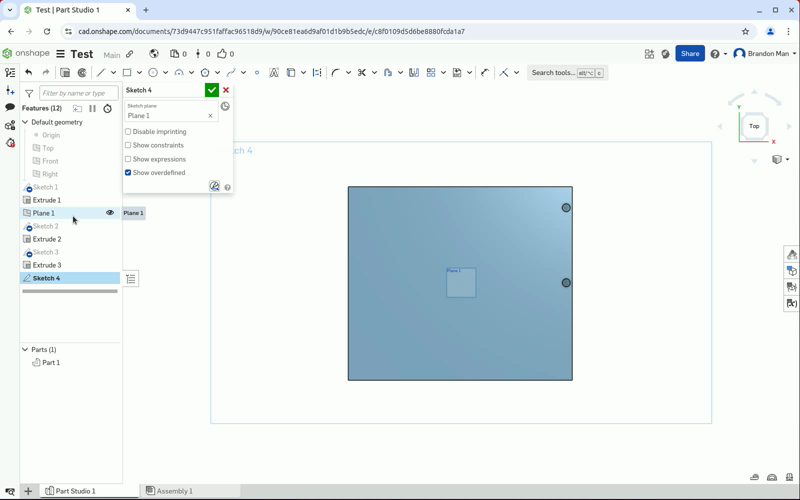
mouse_move(73, 352)
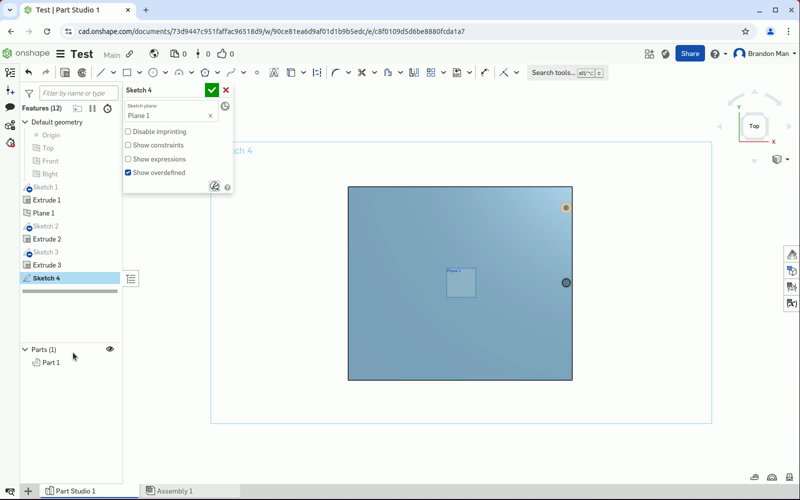
key(y)
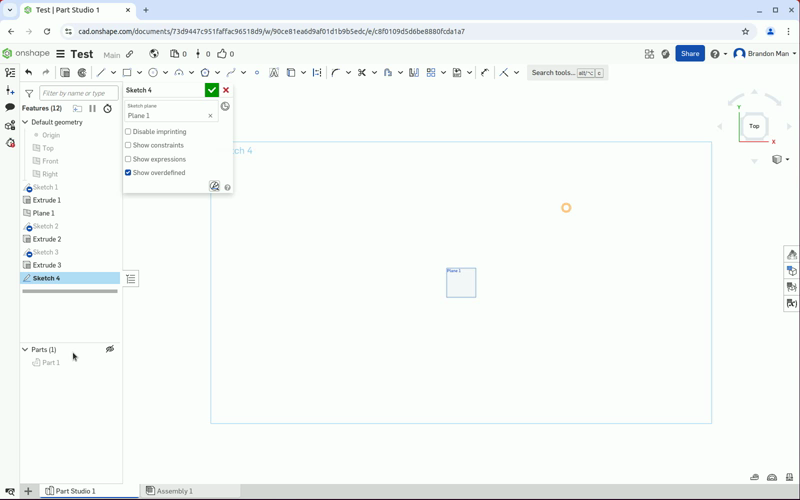
key(c)
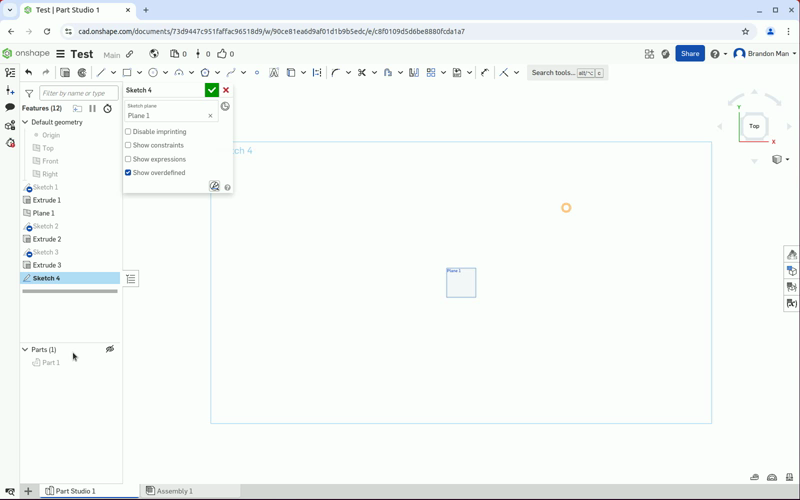
key_down(shift)
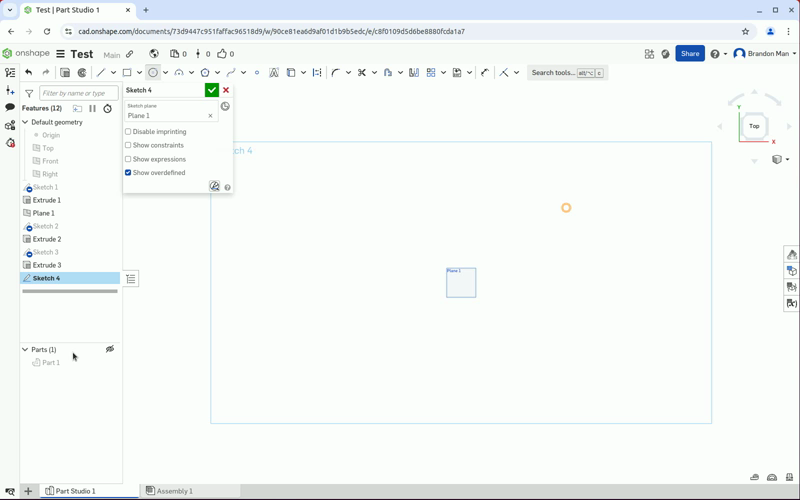
mouse_move(566, 357)
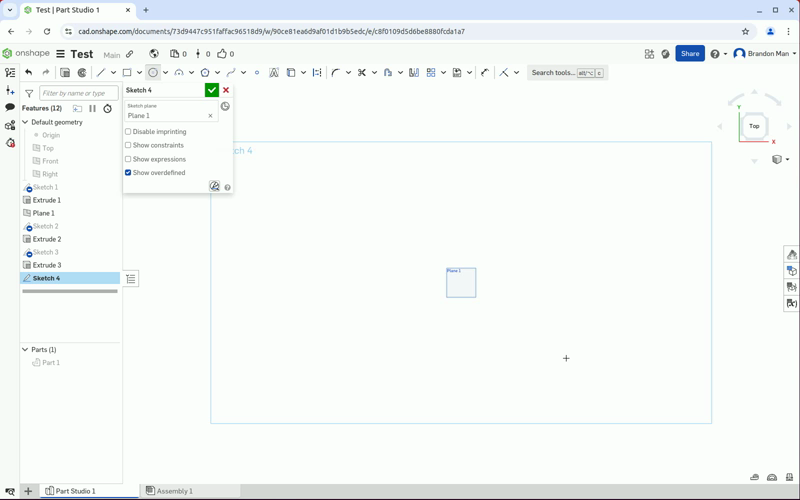
click(566, 357)
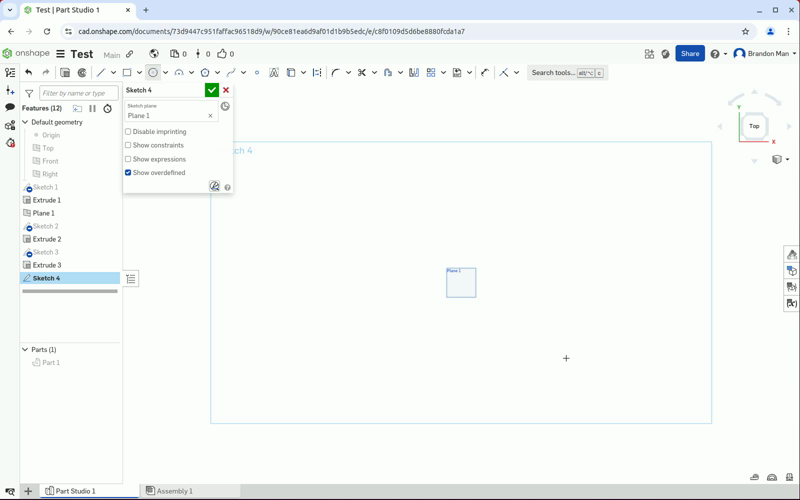
key_up(shift)
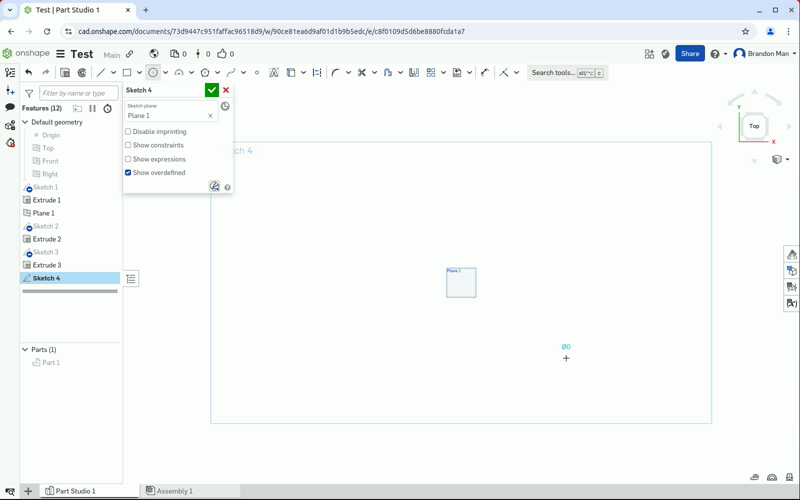
mouse_move(570, 357)
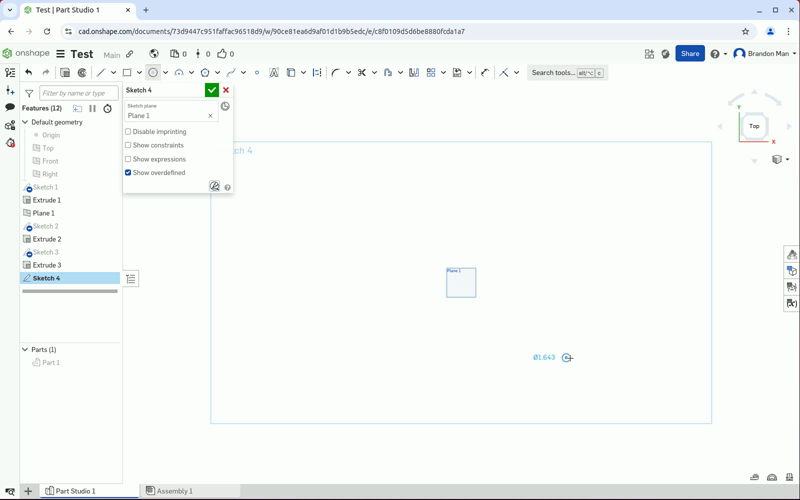
click(570, 357)
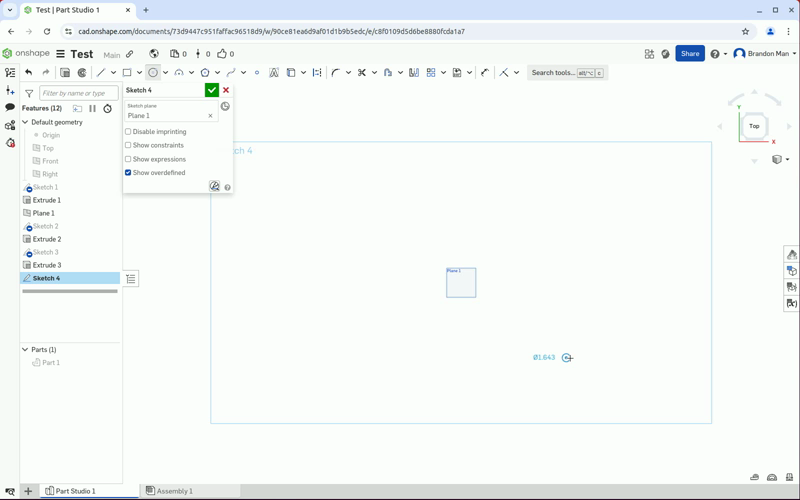
key(esc)
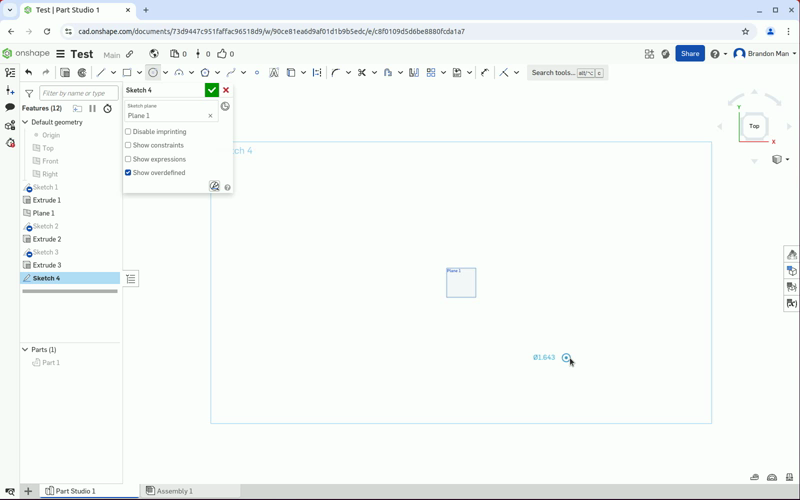
mouse_move(565, 354)
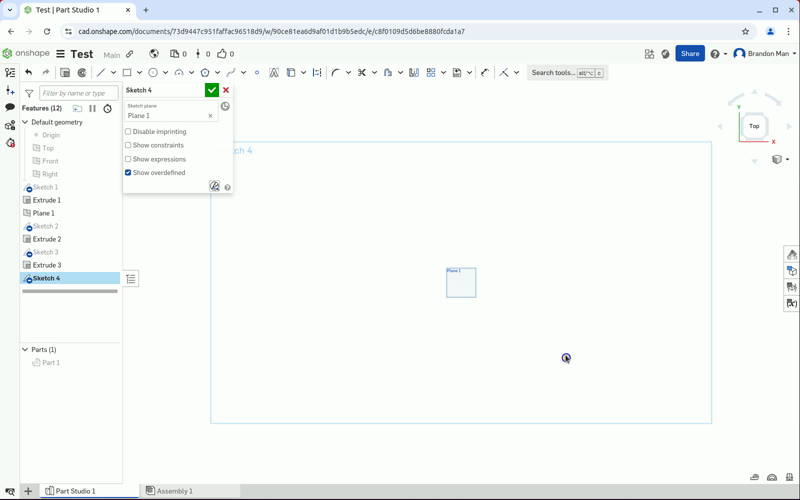
scroll(6)
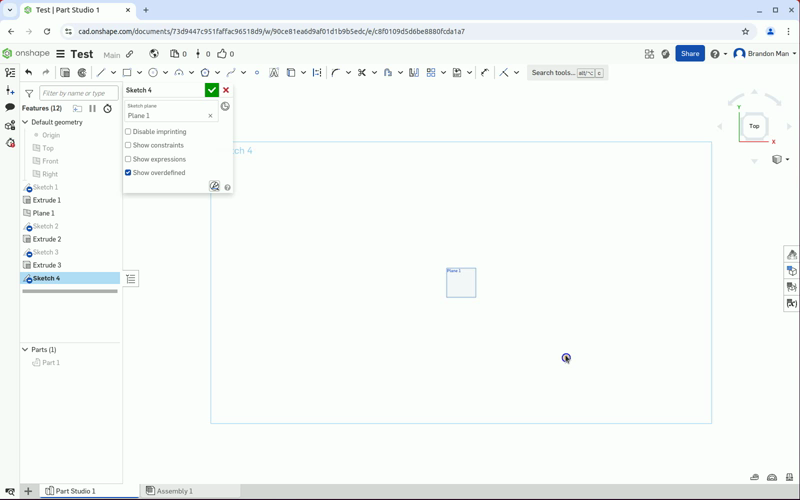
scroll(6)
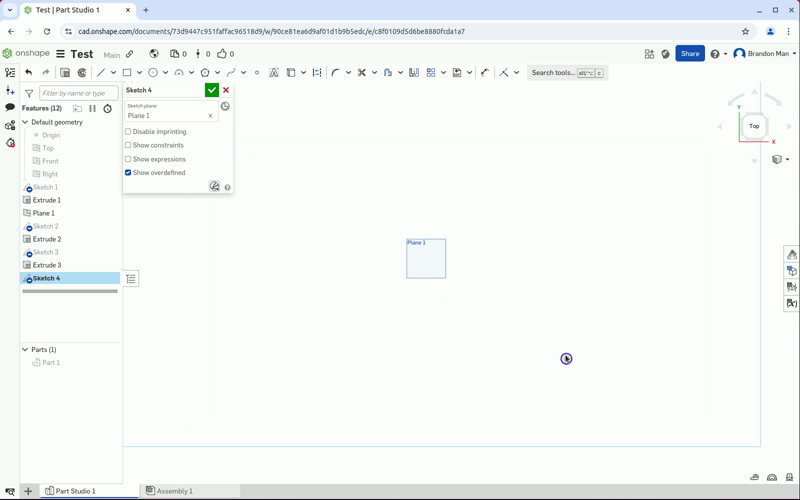
scroll(6)
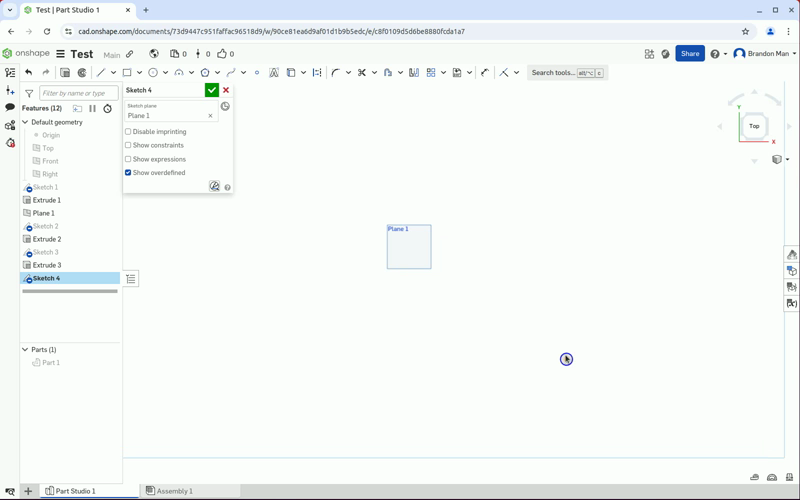
scroll(6)
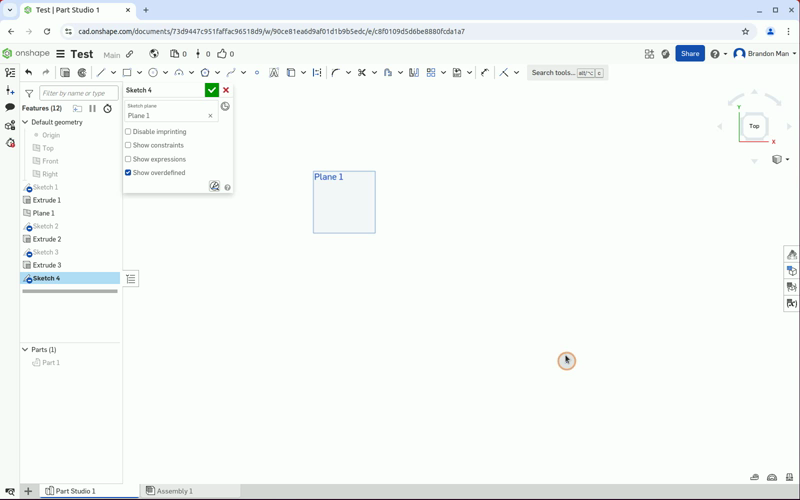
scroll(6)
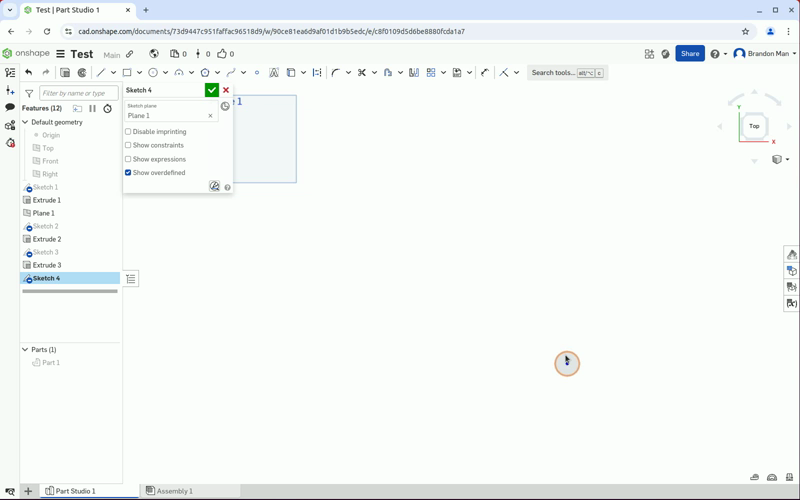
scroll(6)
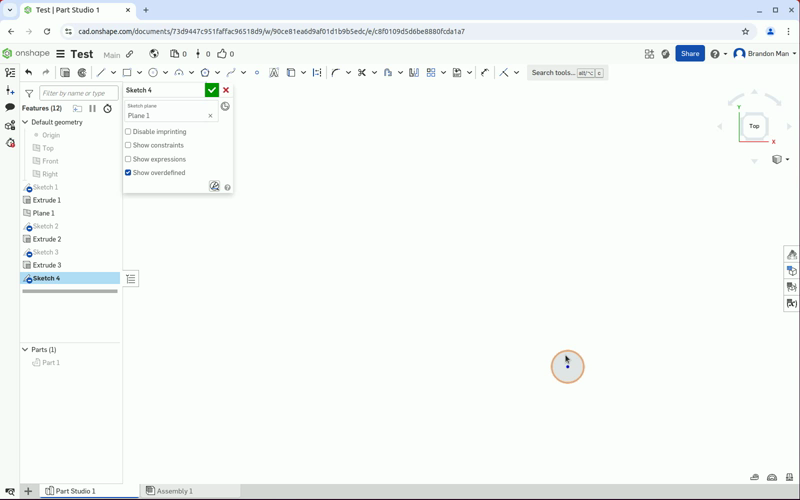
scroll(6)
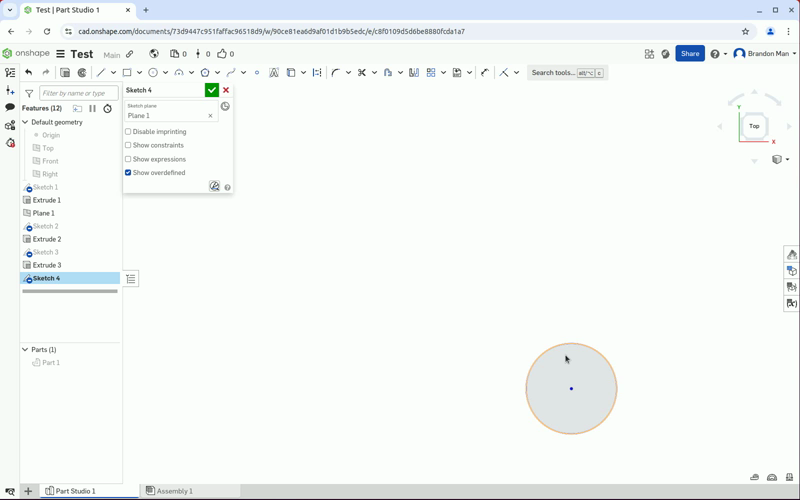
click(565, 354)
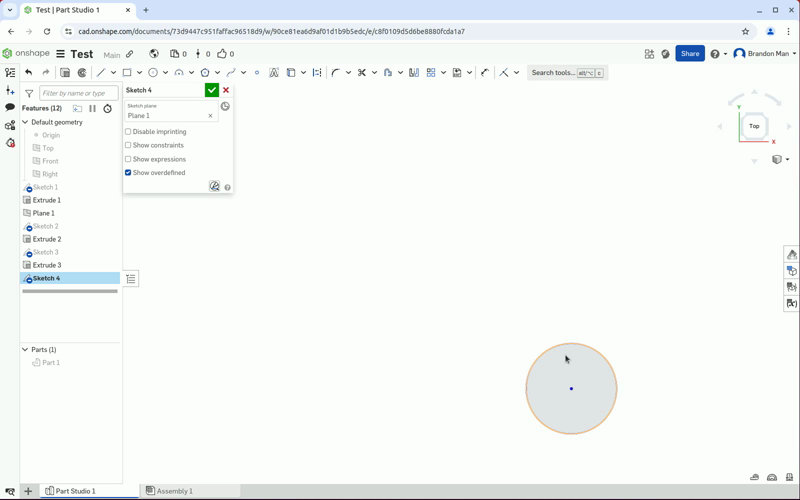
scroll(-6)
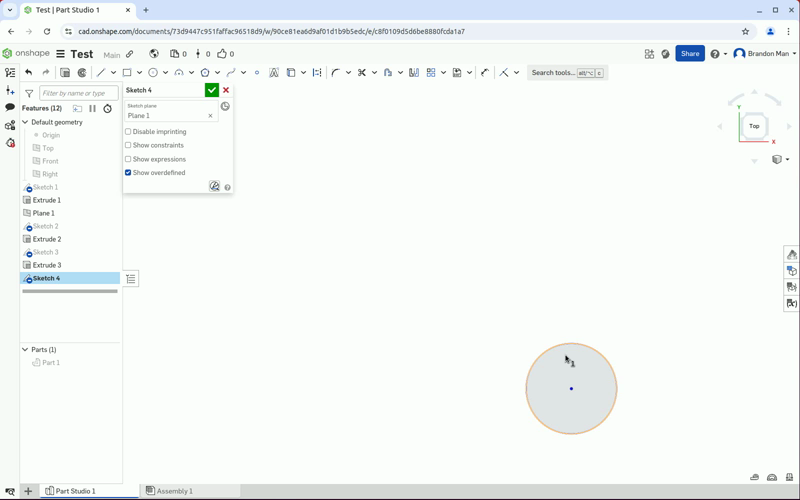
scroll(-6)
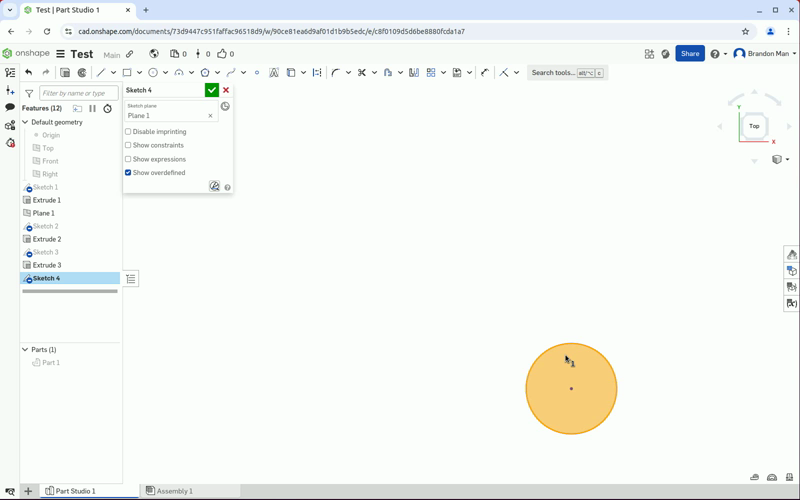
scroll(-6)
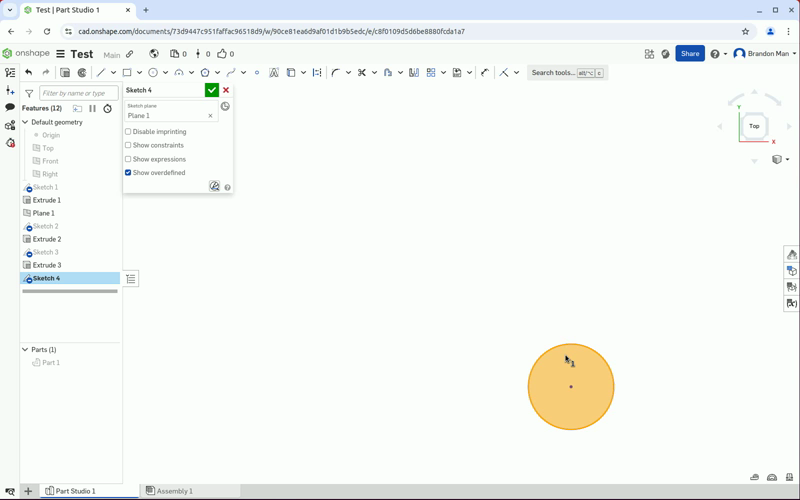
scroll(-6)
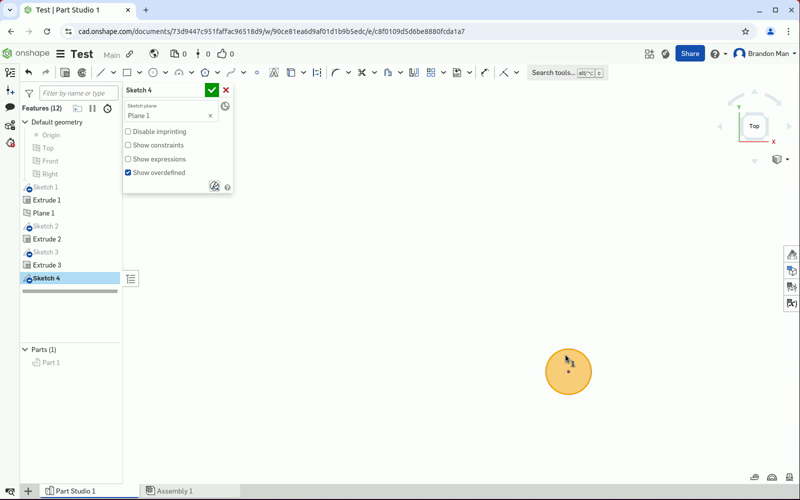
scroll(-6)
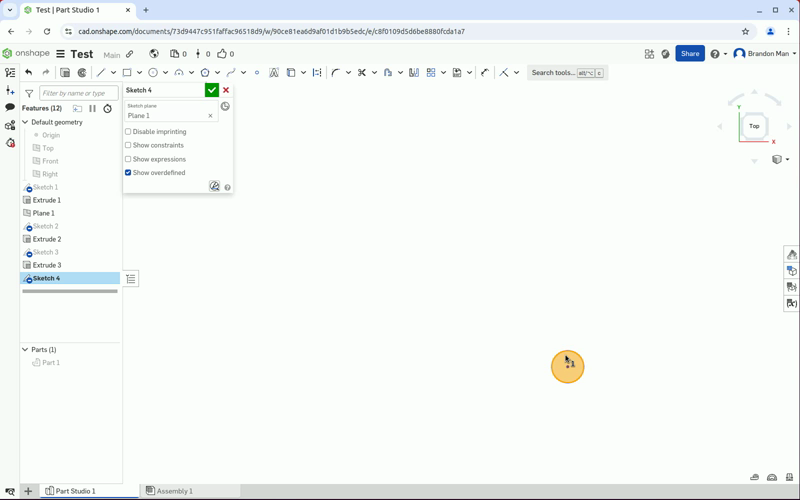
scroll(-6)
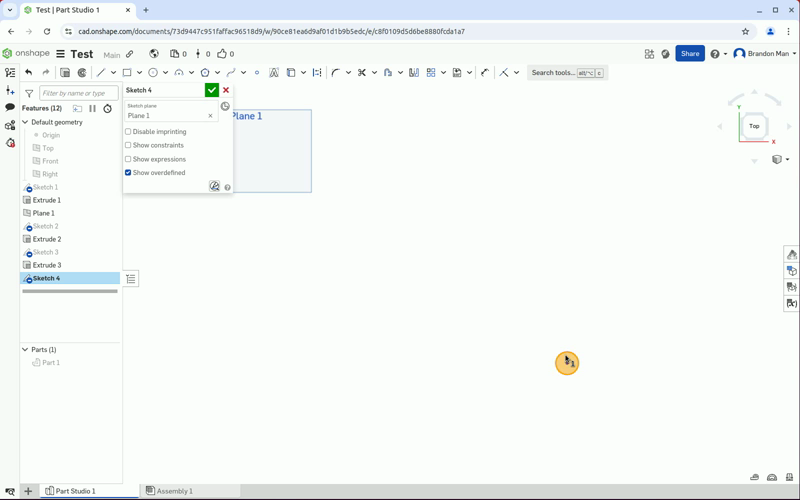
scroll(-6)
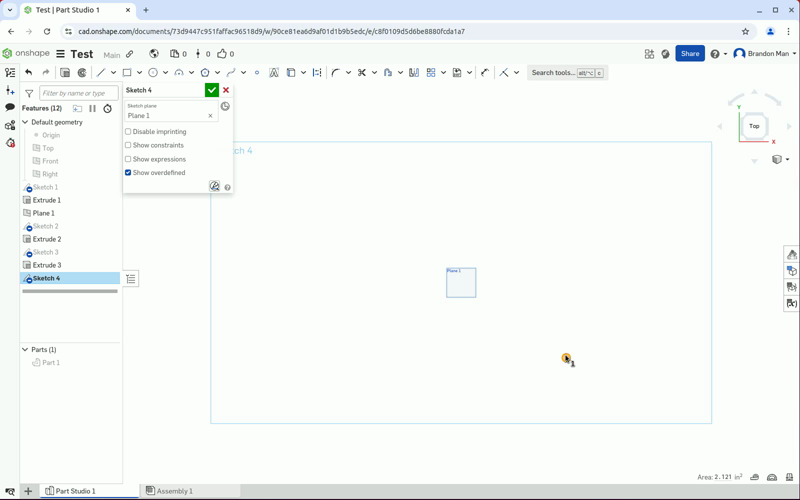
mouse_move(73, 352)
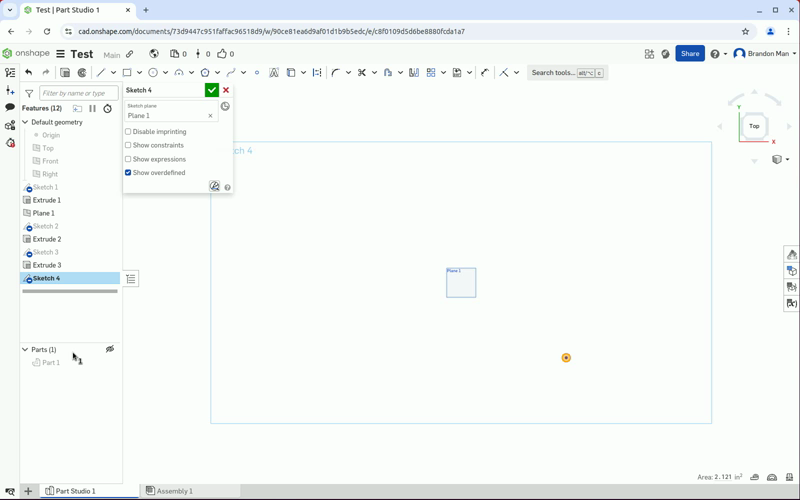
key(shift+y)
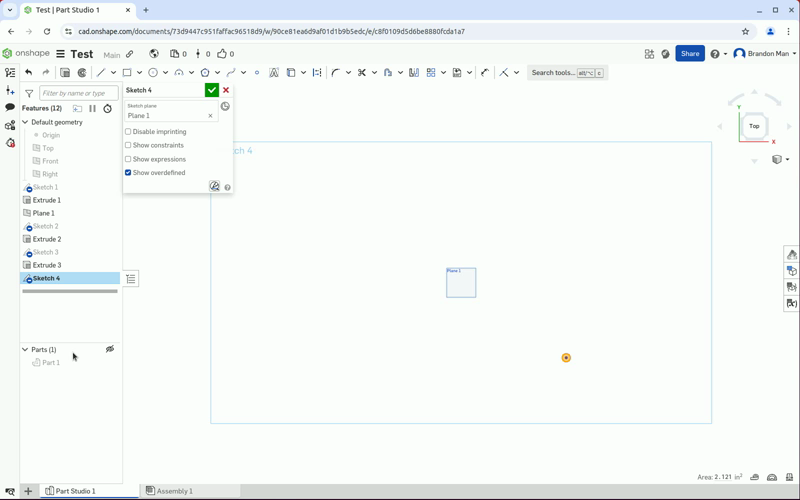
key(shift+e)
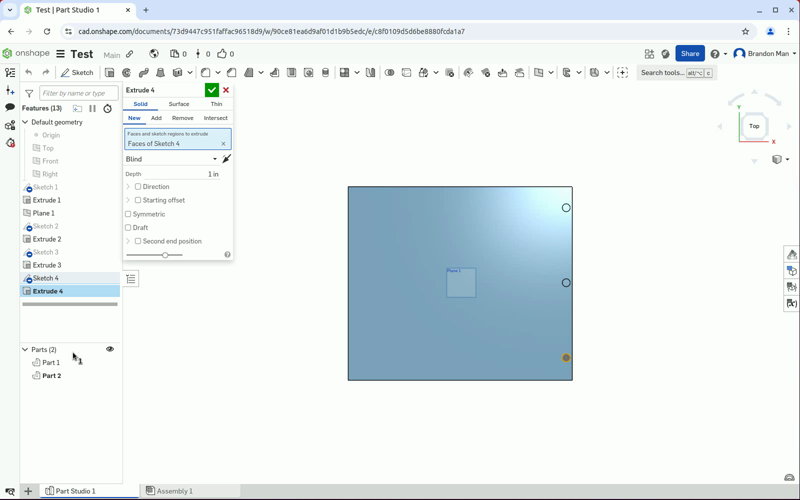
mouse_move(143, 106)
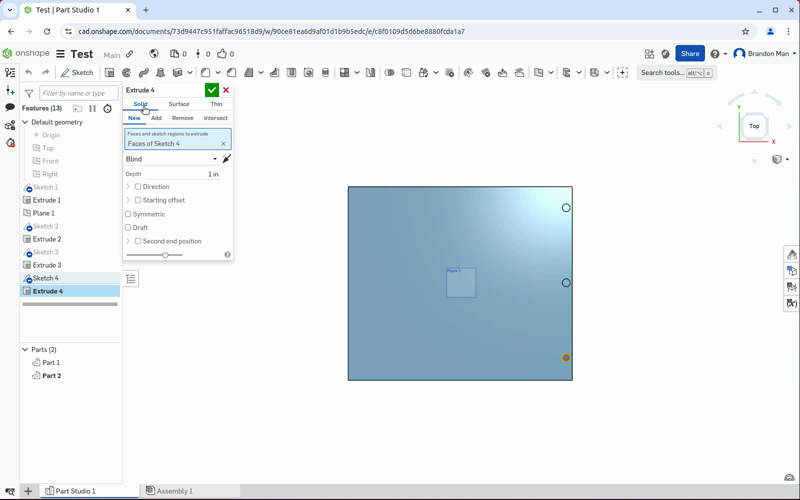
click(143, 106)
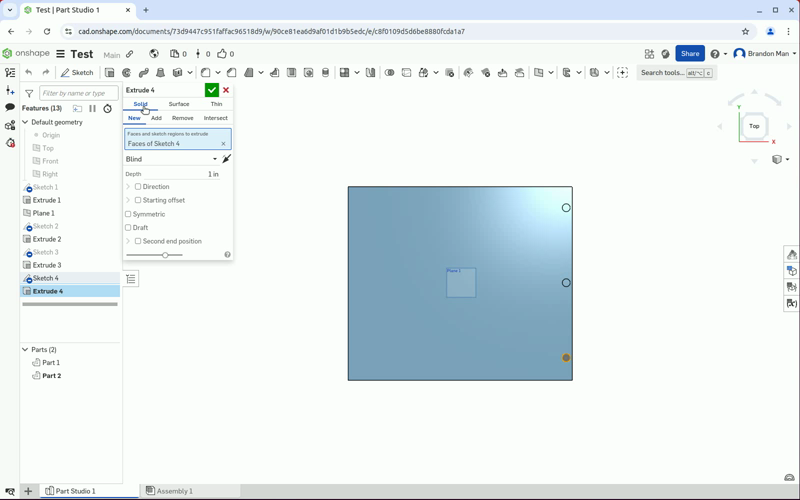
mouse_move(186, 120)
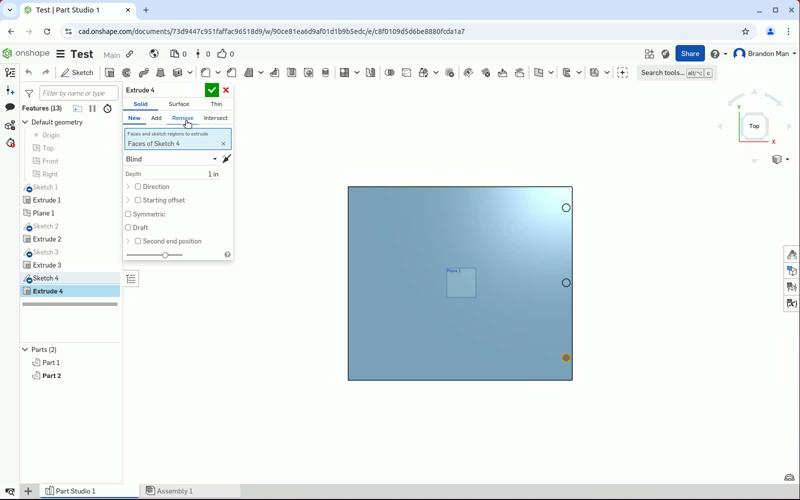
click(186, 120)
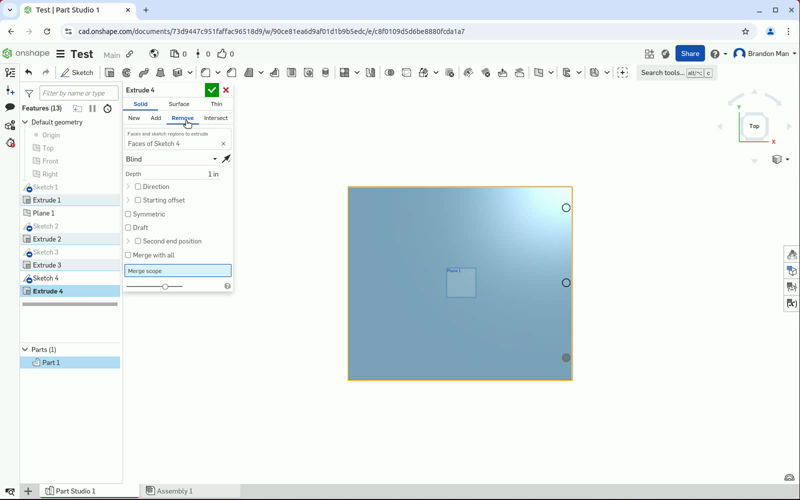
key(tab, 4)
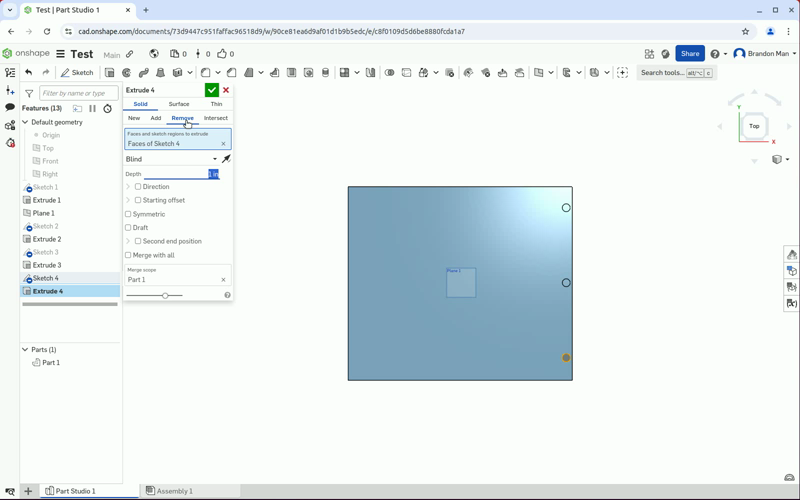
text(1.444)
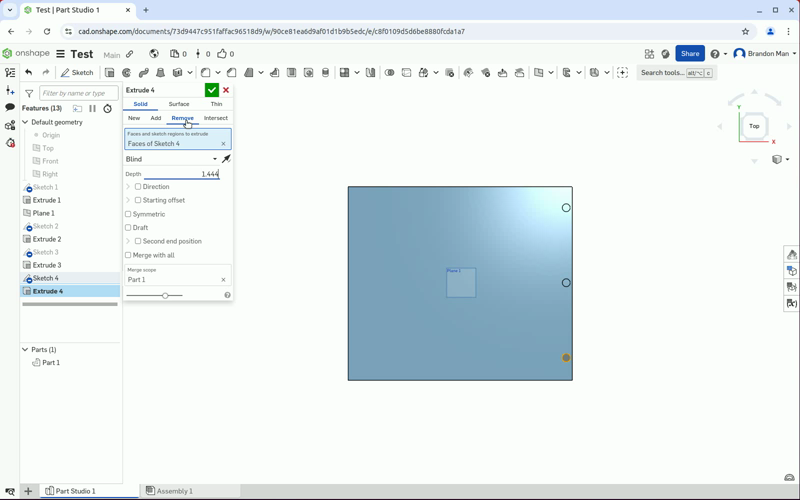
key(tab, 6)
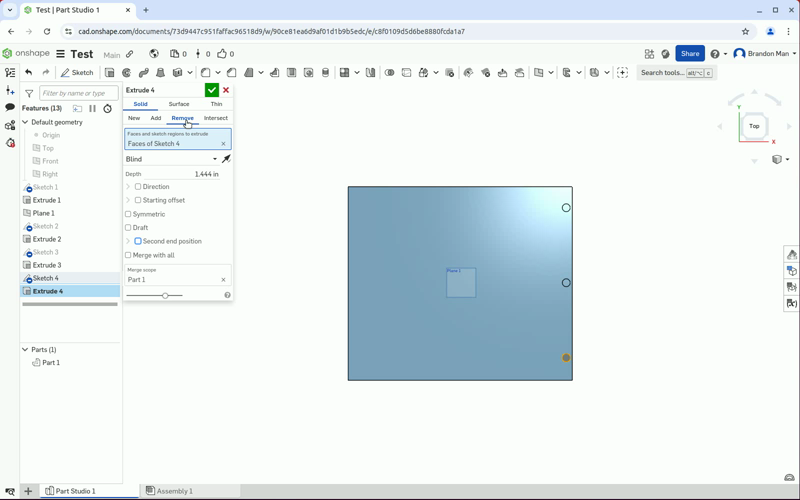
key(space)
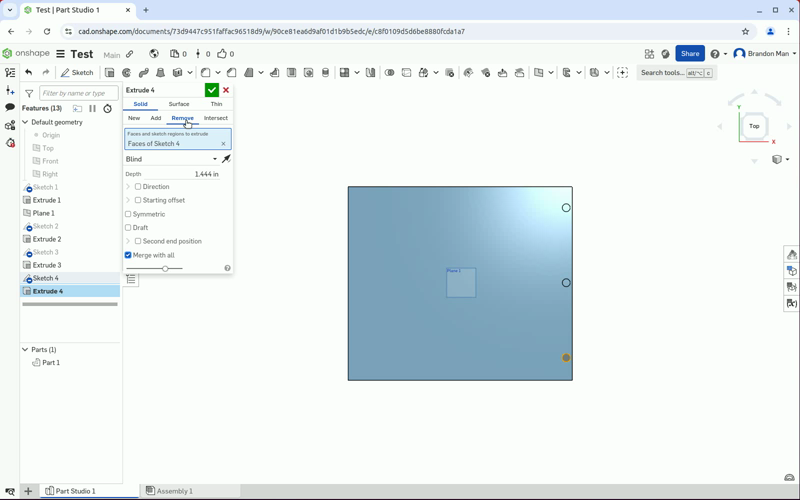
key(enter)
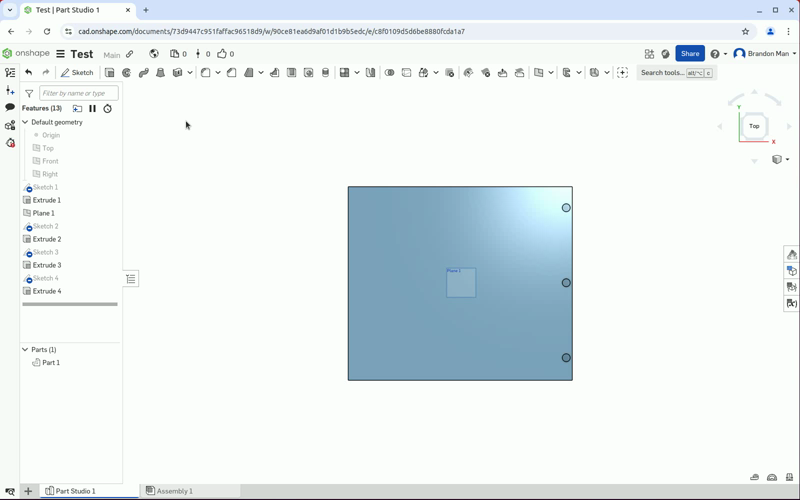
key(shift+h)
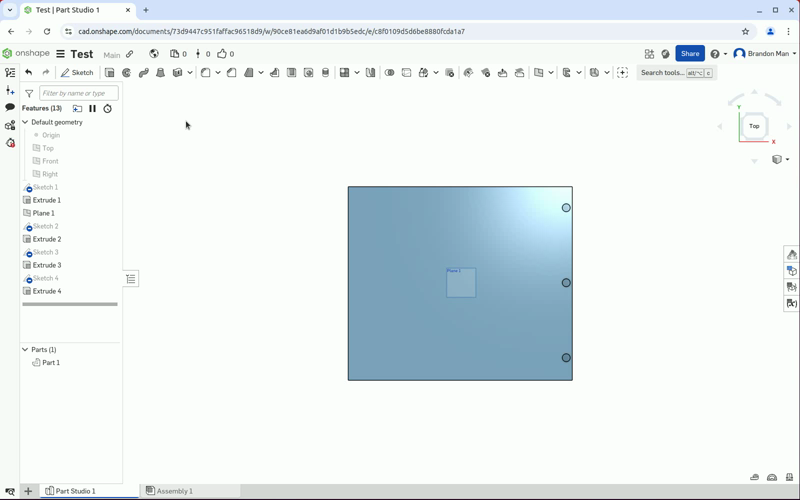
key(shift+h)
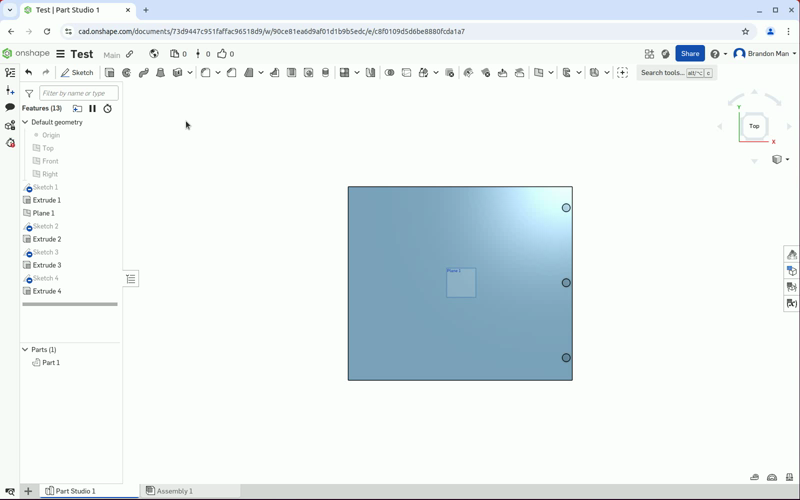
mouse_move(73, 189)
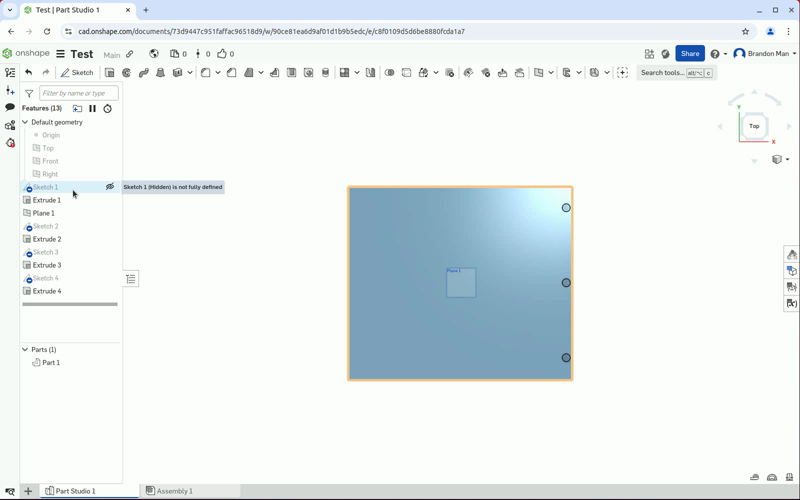
click(73, 189)
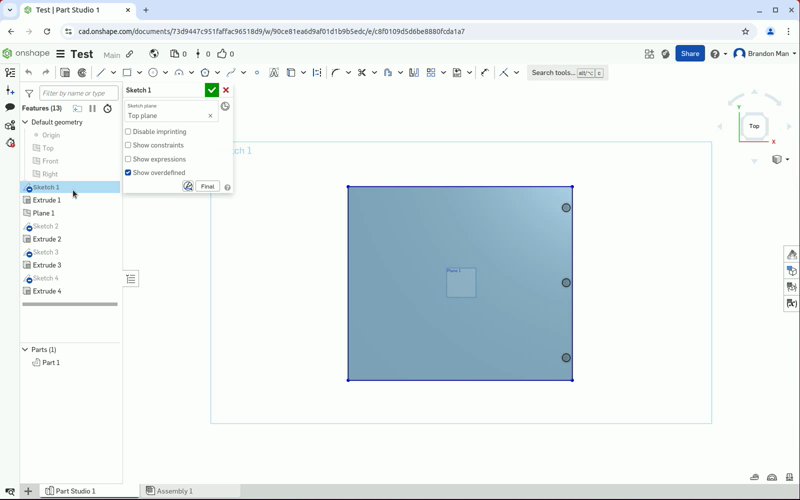
mouse_move(229, 92)
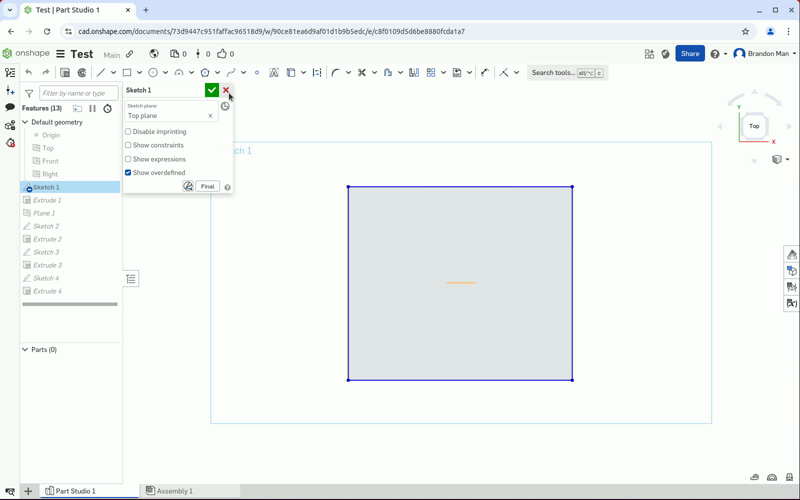
click(229, 92)
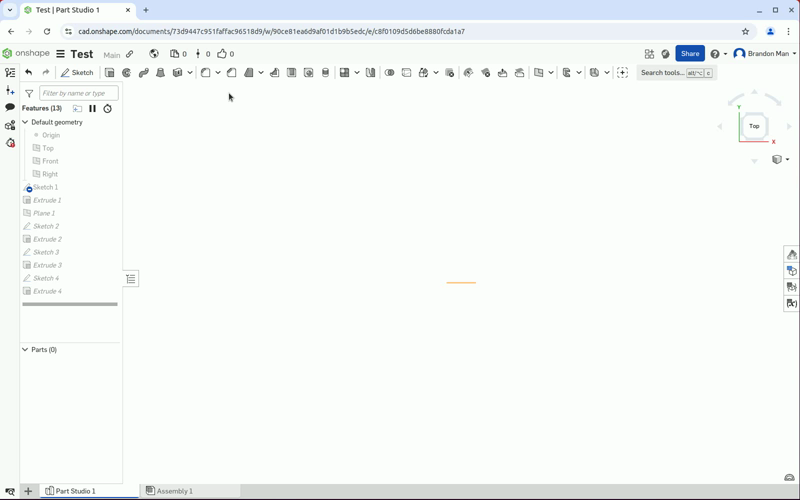
mouse_move(73, 352)
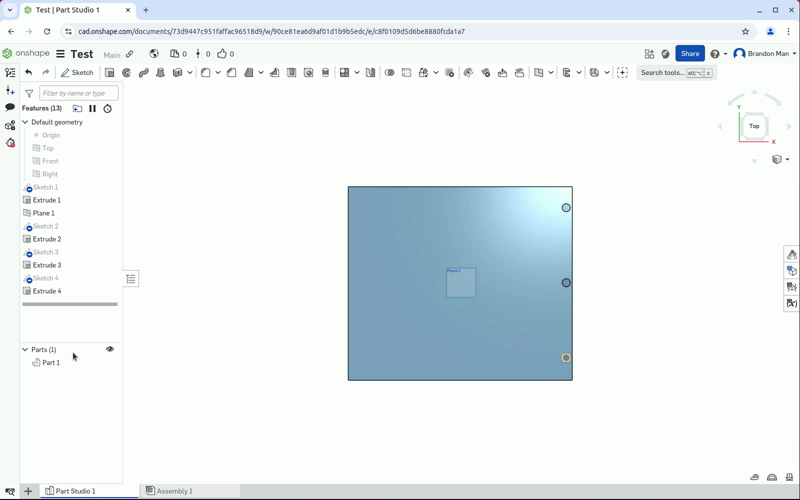
key(y)
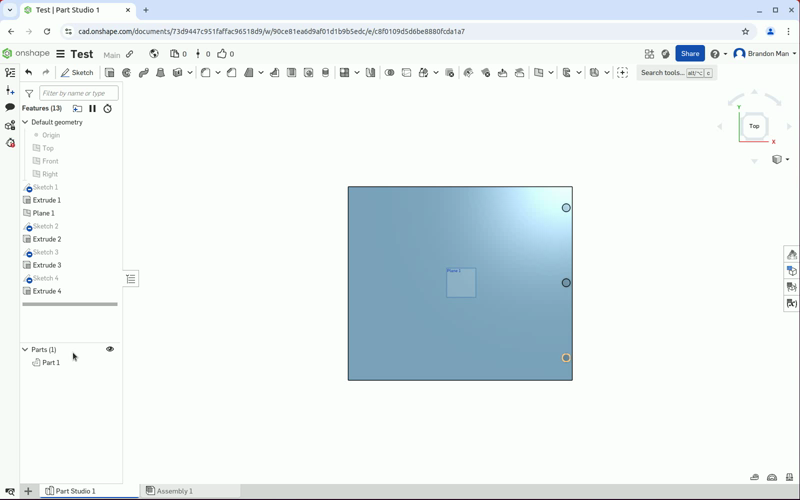
key(shift+p)
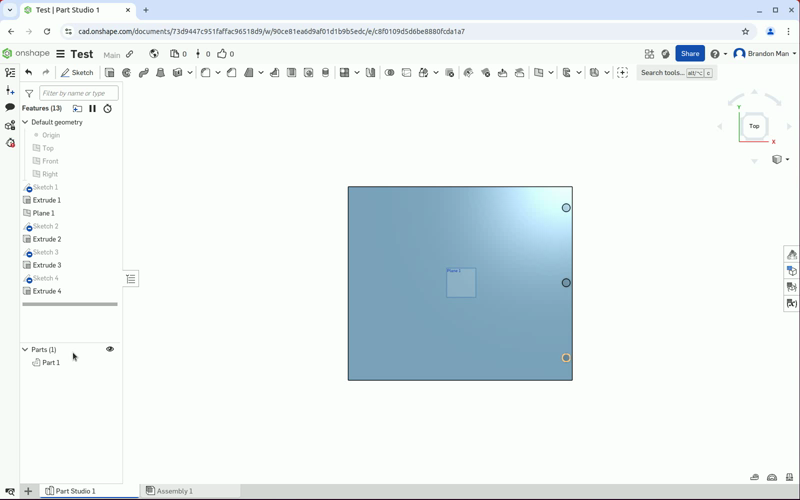
key(space)
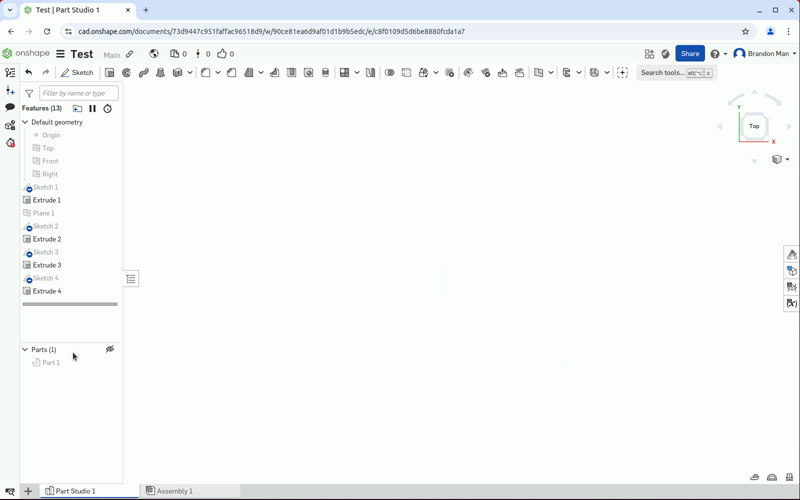
key_down(shift)
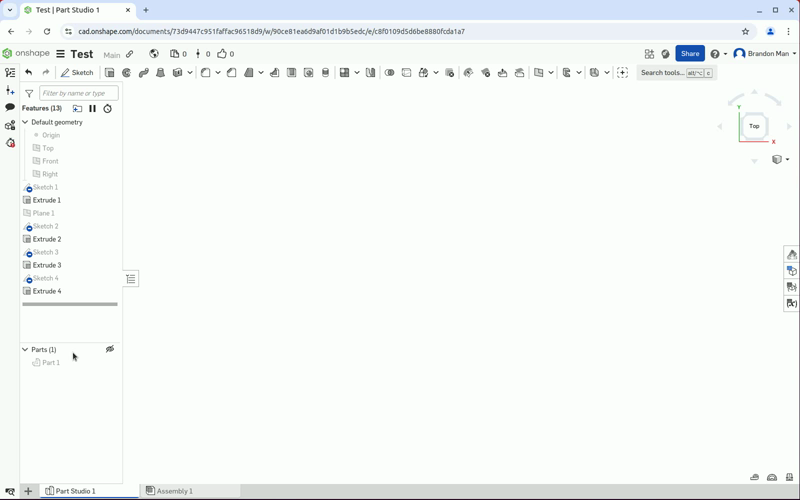
key(up)
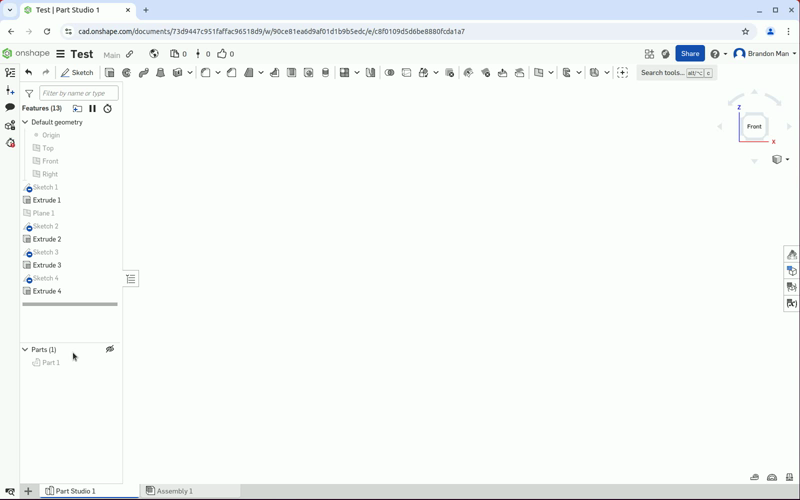
key_up(shift)
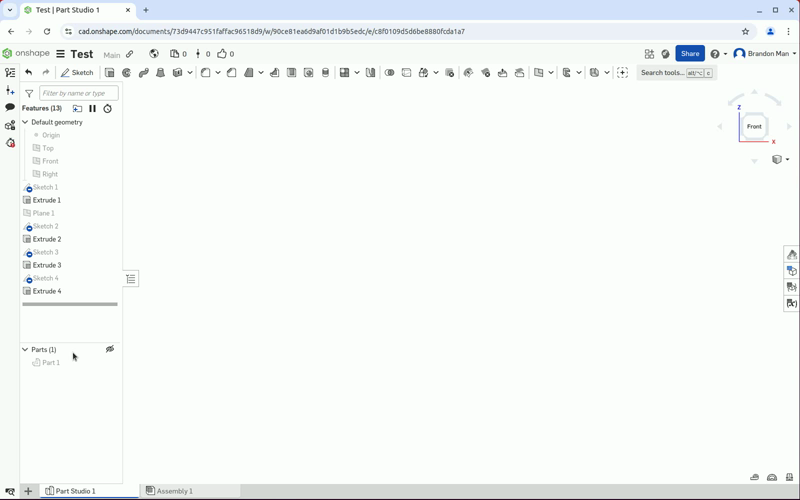
key(space)
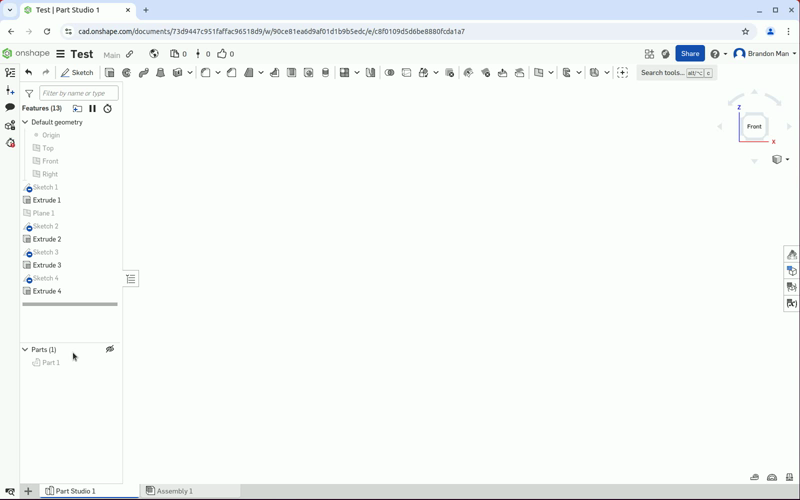
key_down(shift)
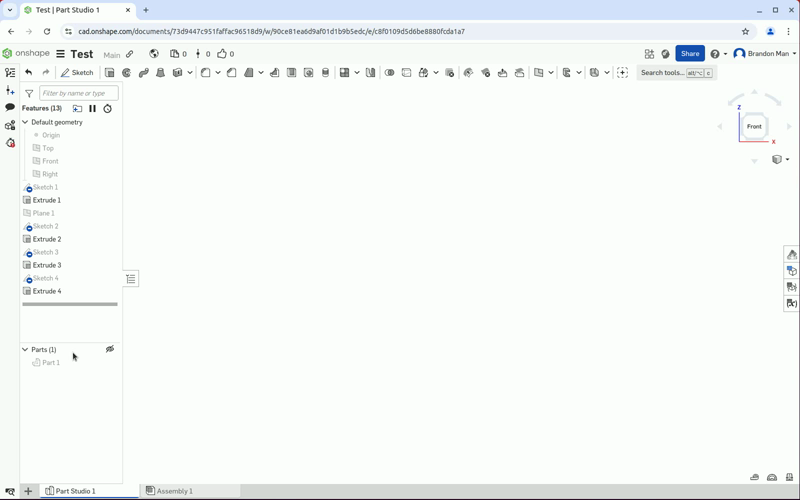
key(left)
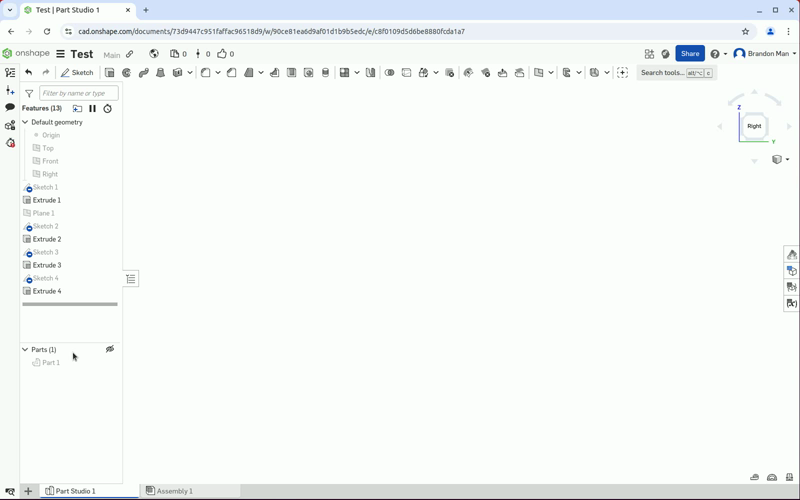
key_up(shift)
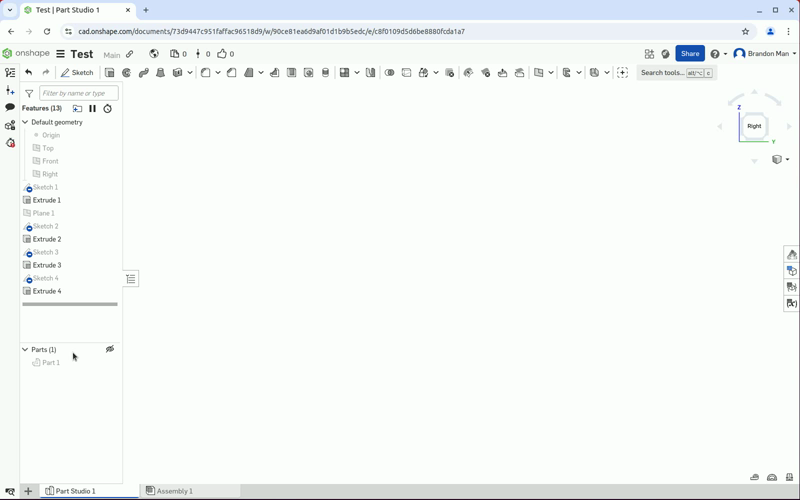
mouse_move(73, 352)
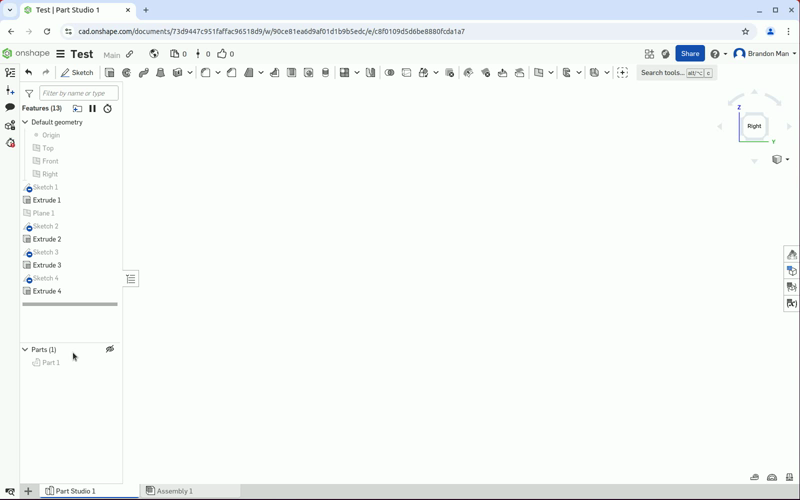
key(shift+y)
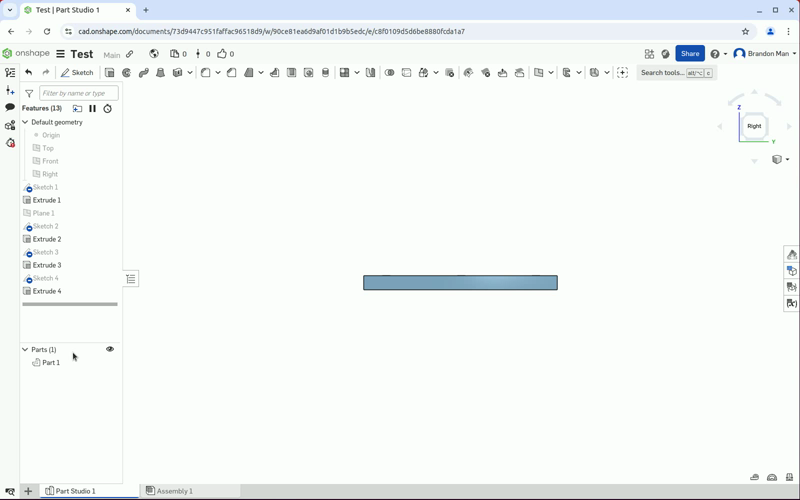
mouse_move(541, 75)
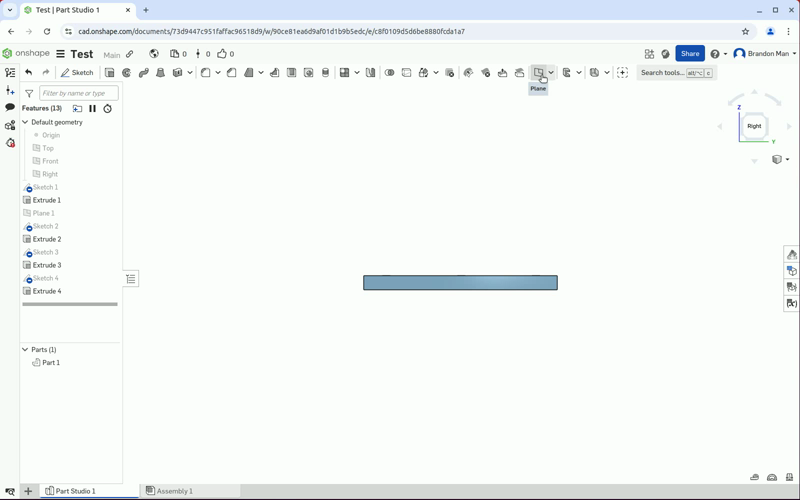
click(541, 75)
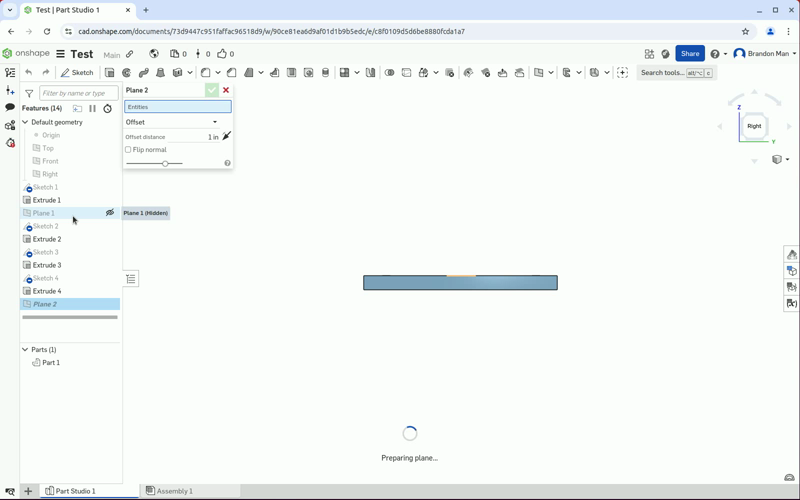
scroll(3)
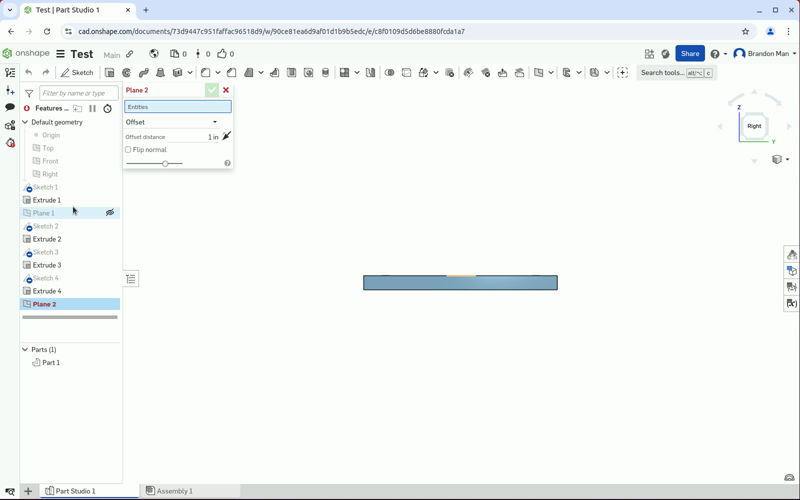
mouse_move(73, 176)
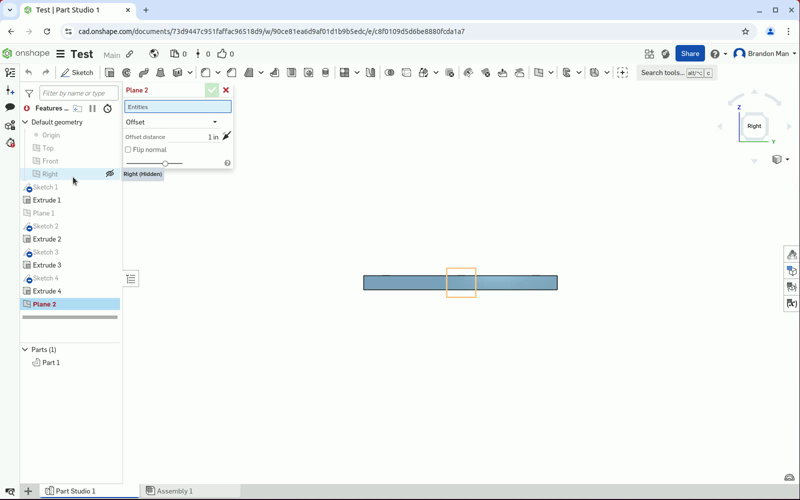
click(73, 176)
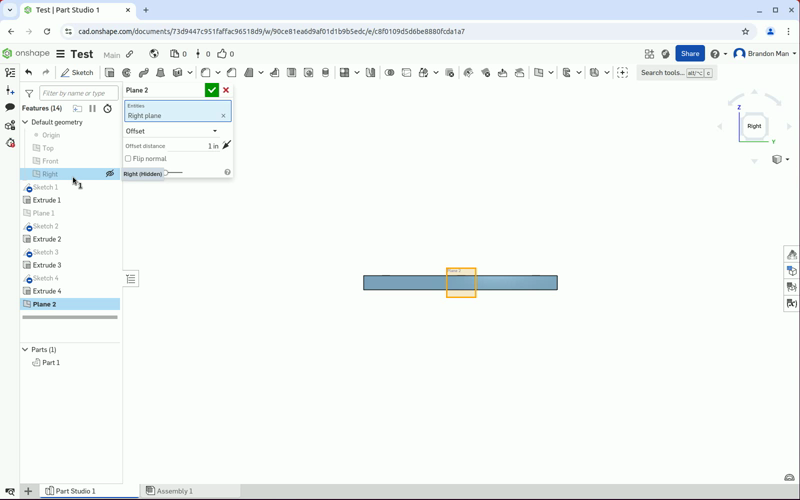
key(tab, 2)
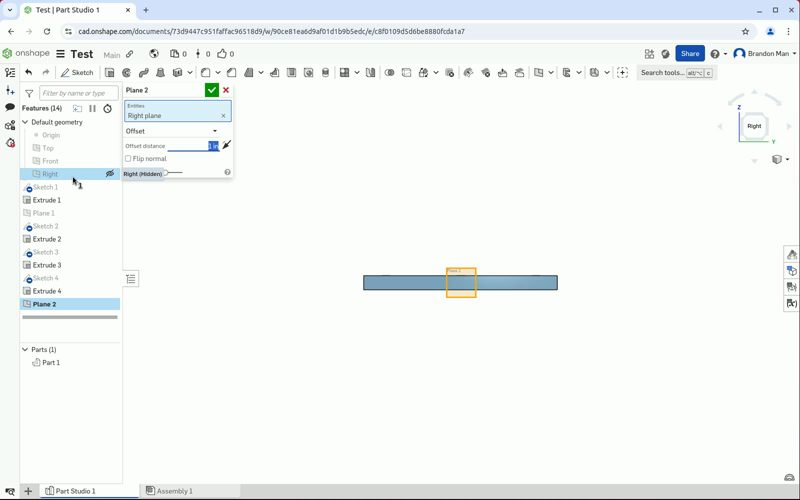
text(23.108)
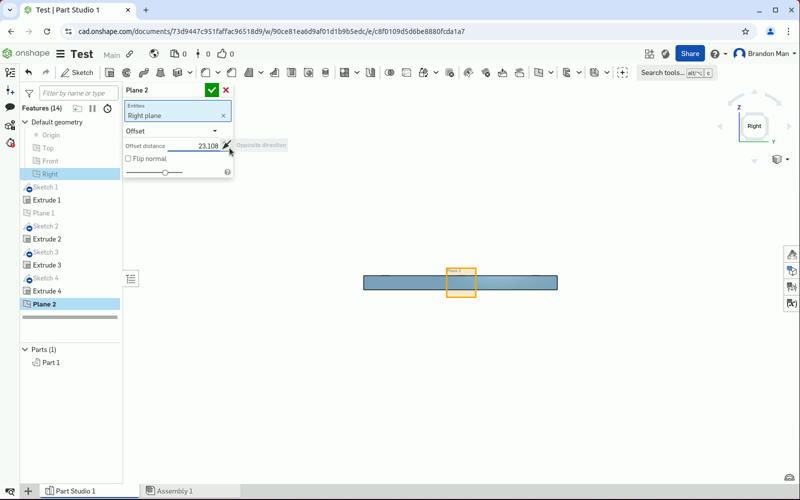
mouse_move(229, 147)
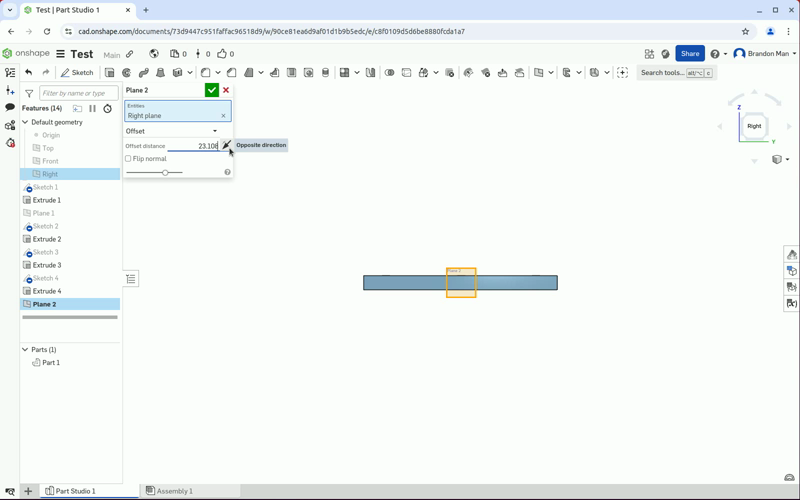
click(229, 147)
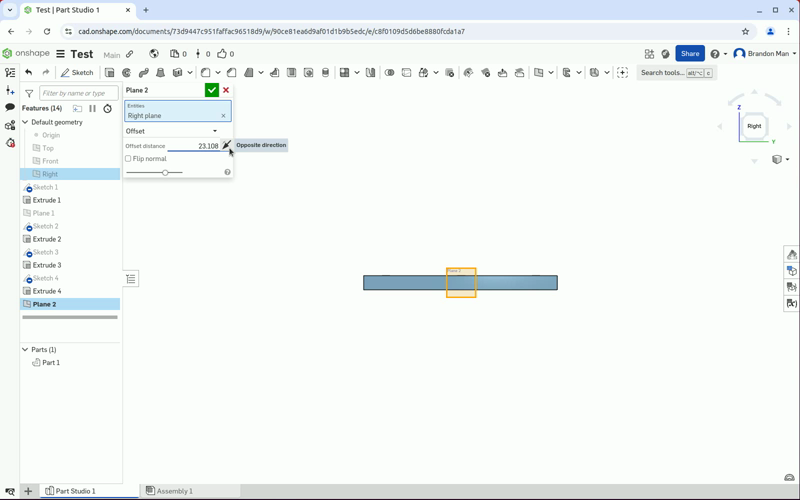
key(enter, 2)
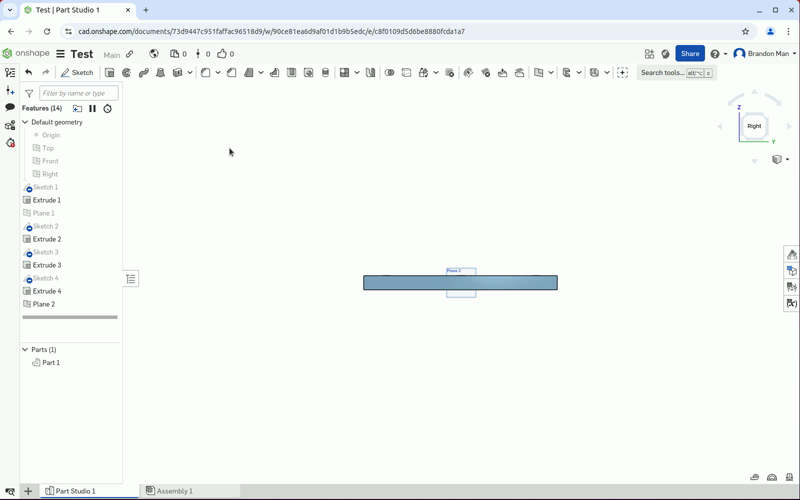
key(shift+s)
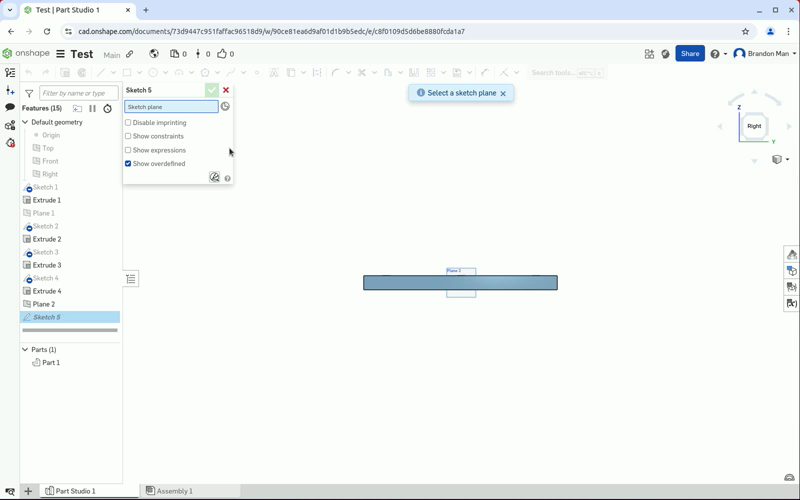
mouse_move(73, 306)
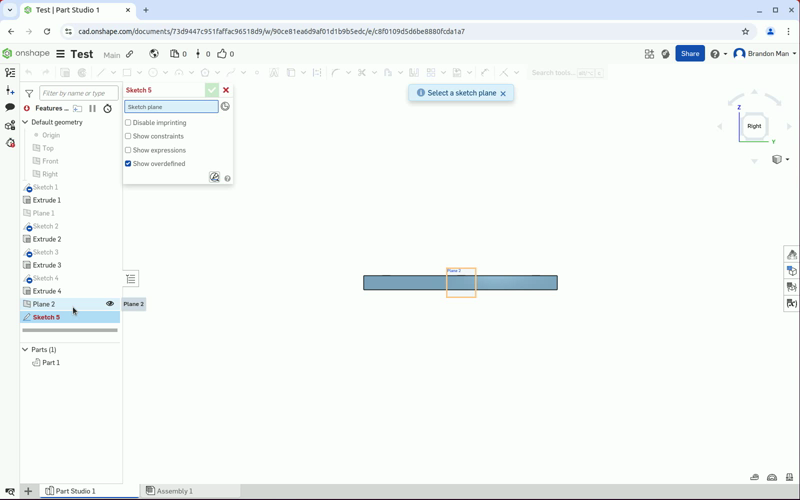
click(73, 306)
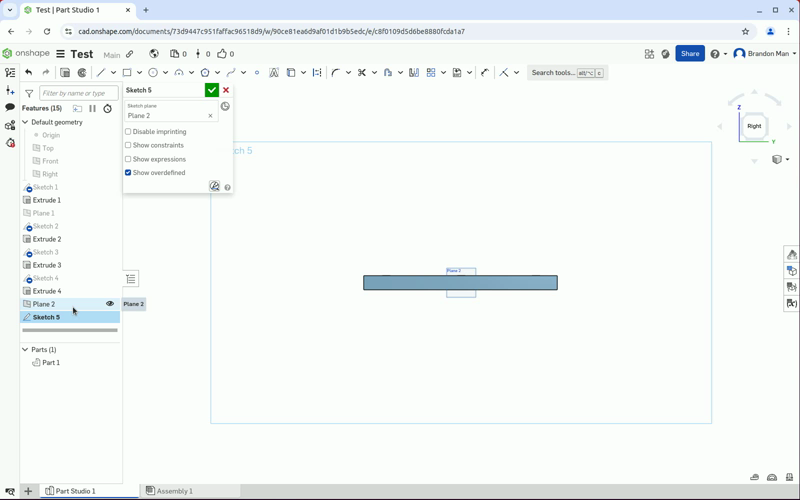
mouse_move(73, 352)
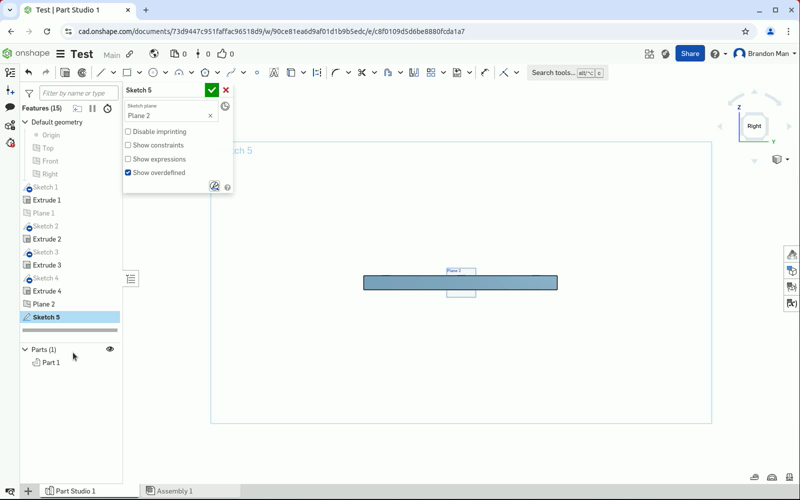
key(y)
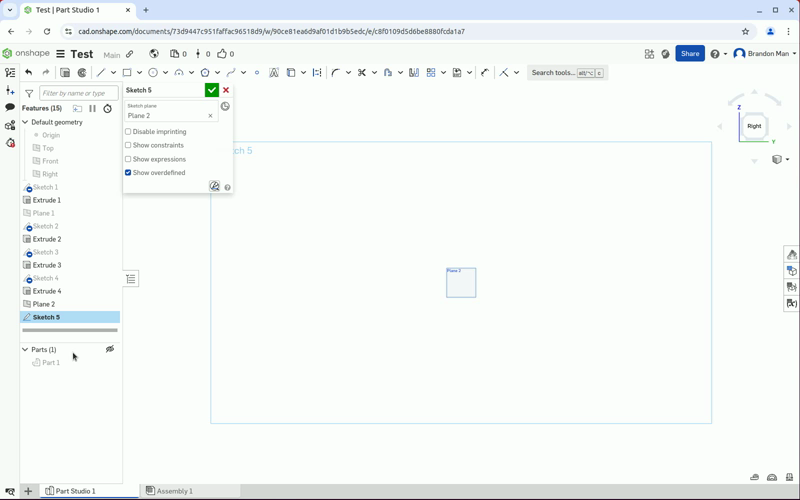
key(c)
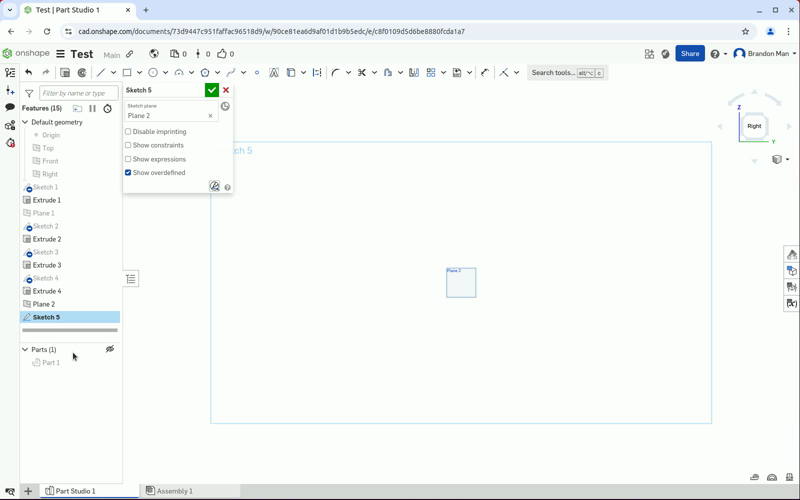
key_down(shift)
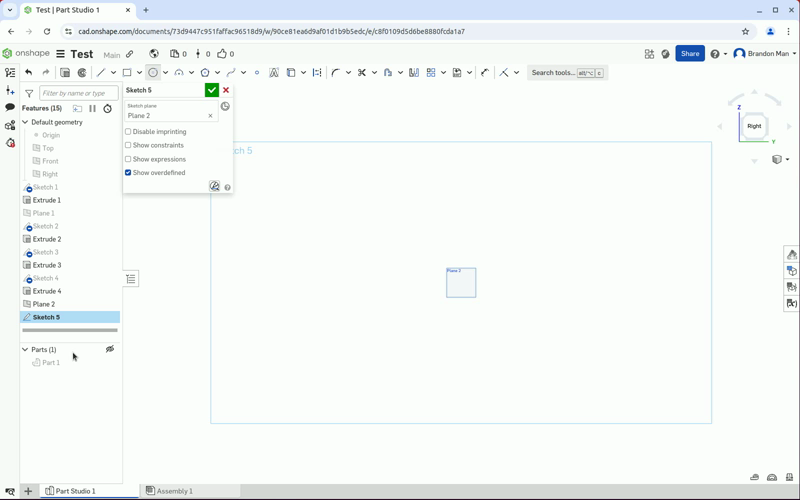
mouse_move(460, 282)
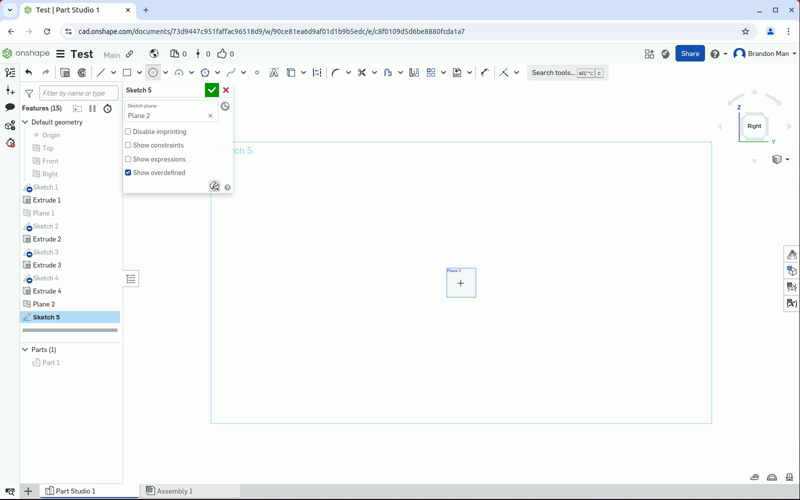
click(460, 282)
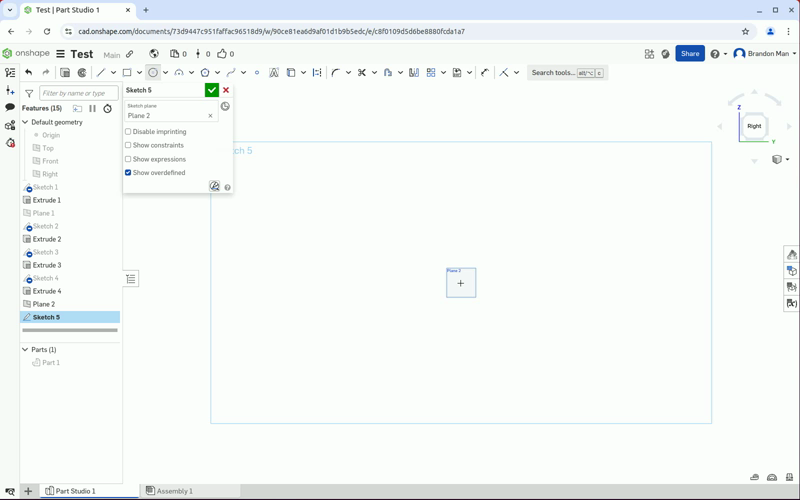
key_up(shift)
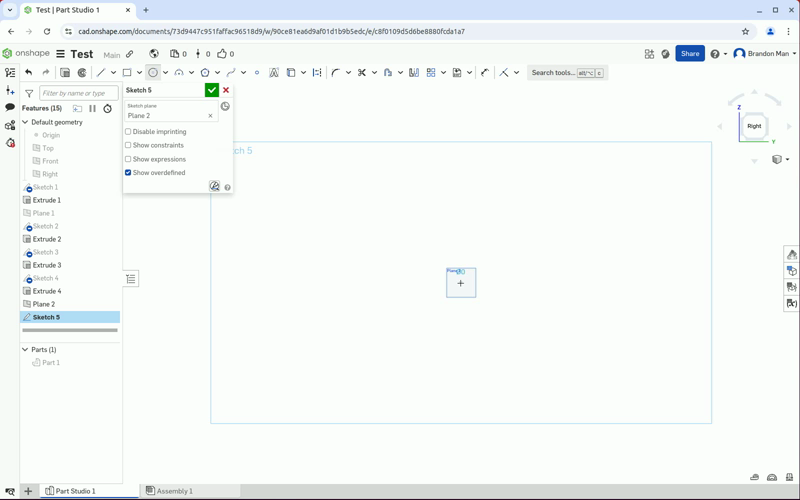
mouse_move(464, 282)
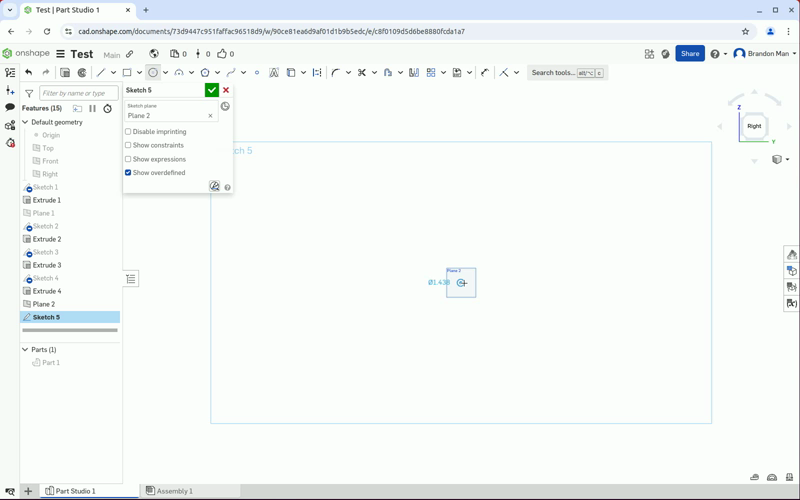
click(464, 282)
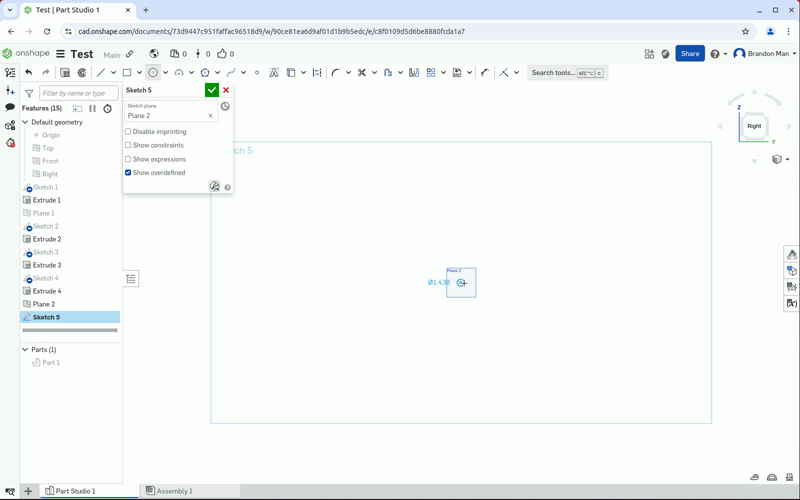
key(esc)
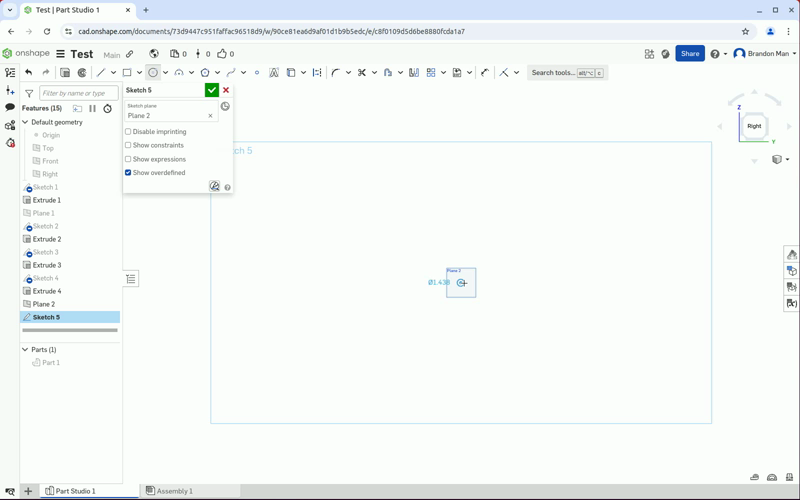
mouse_move(461, 281)
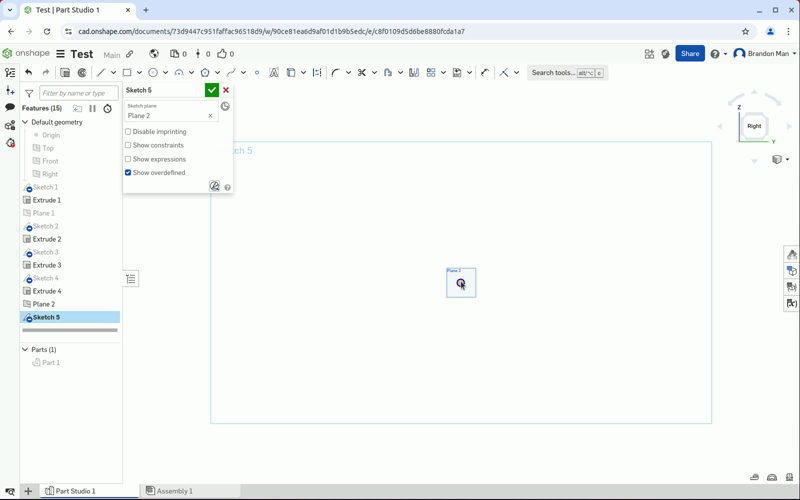
scroll(6)
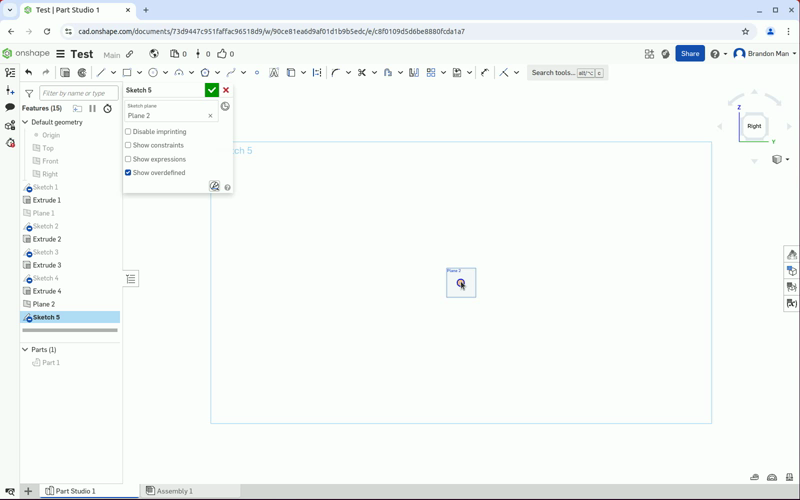
scroll(6)
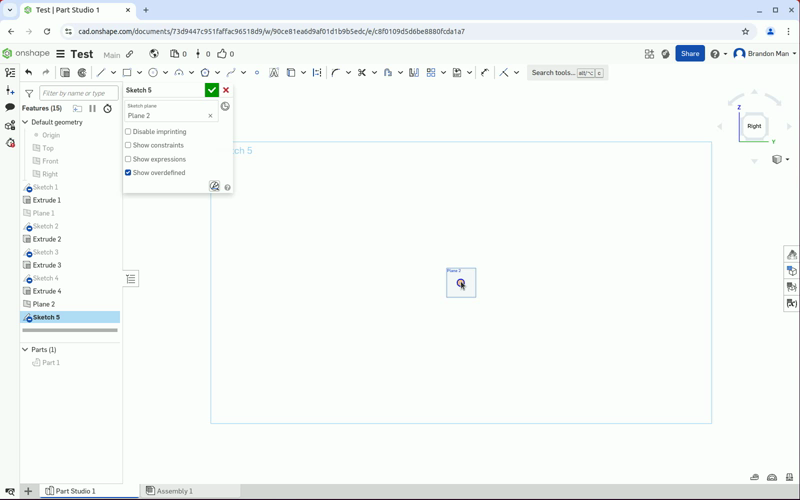
scroll(6)
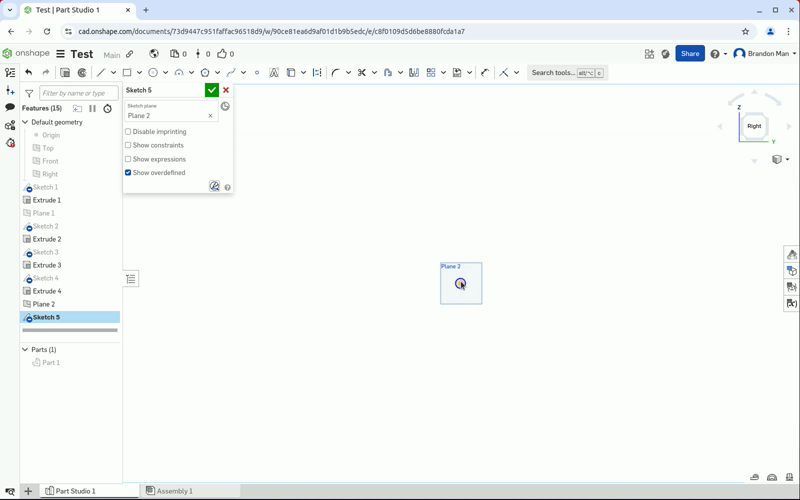
scroll(6)
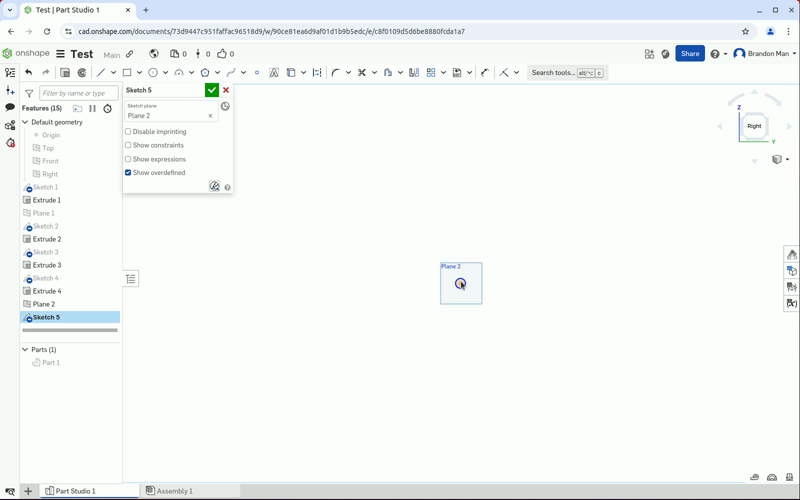
scroll(6)
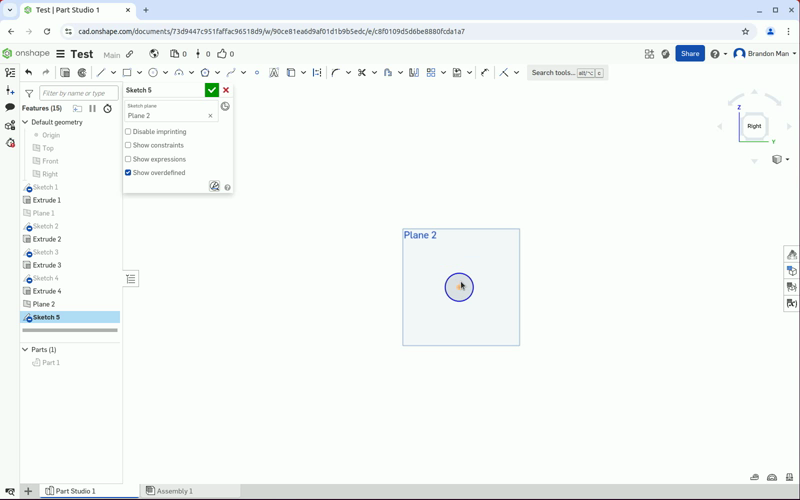
scroll(6)
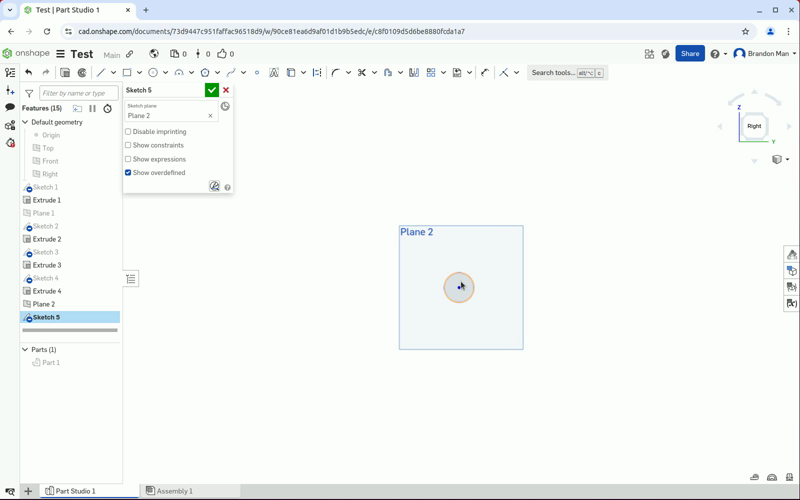
scroll(6)
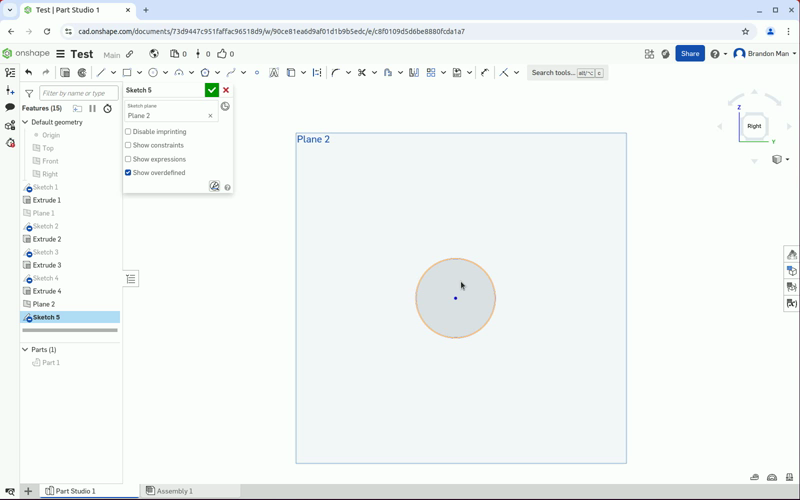
click(461, 281)
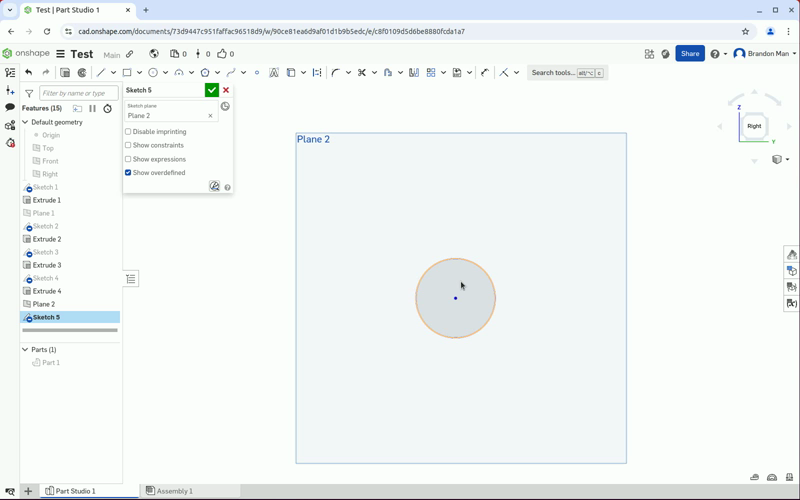
scroll(-6)
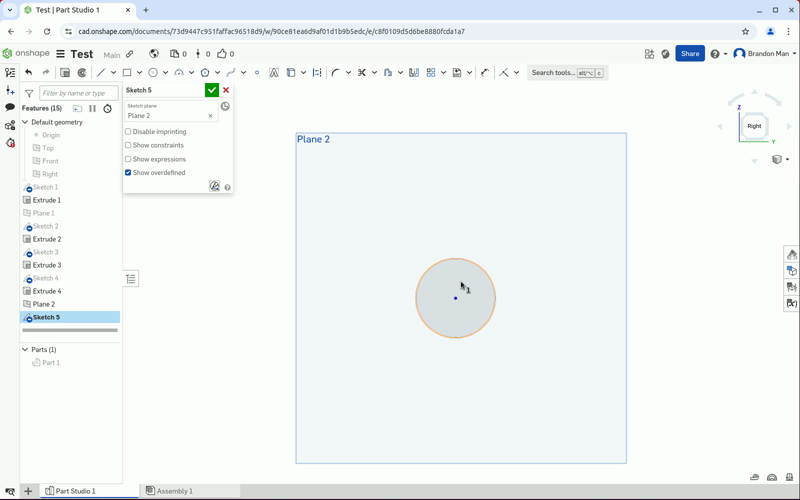
scroll(-6)
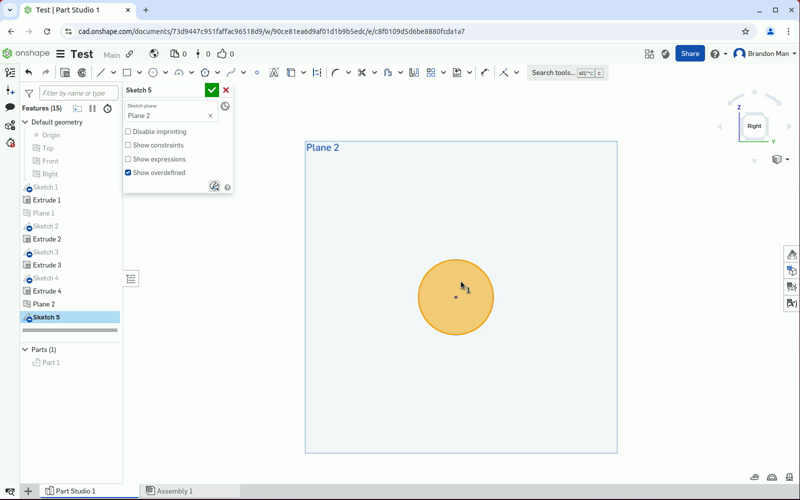
scroll(-6)
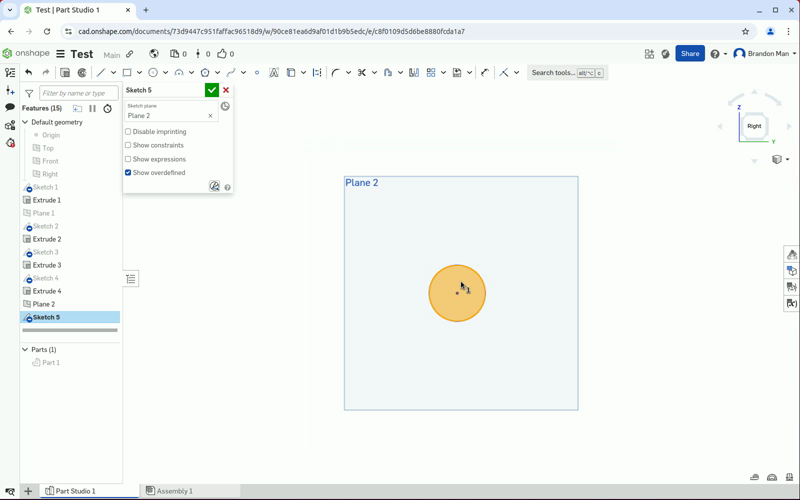
scroll(-6)
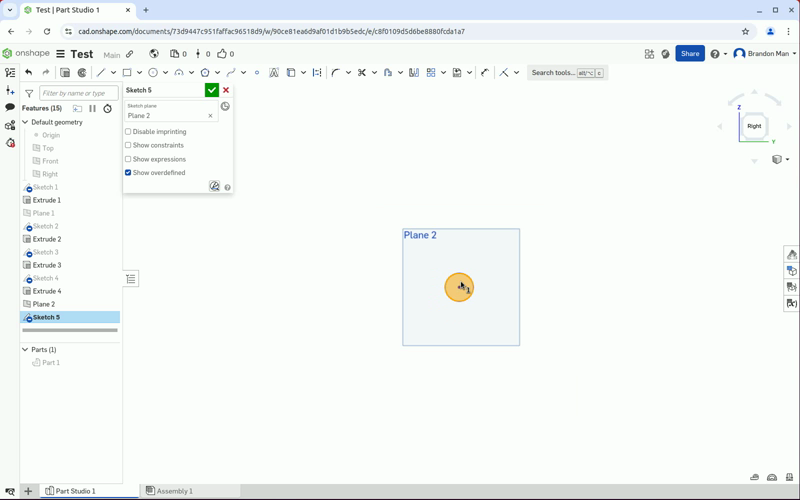
scroll(-6)
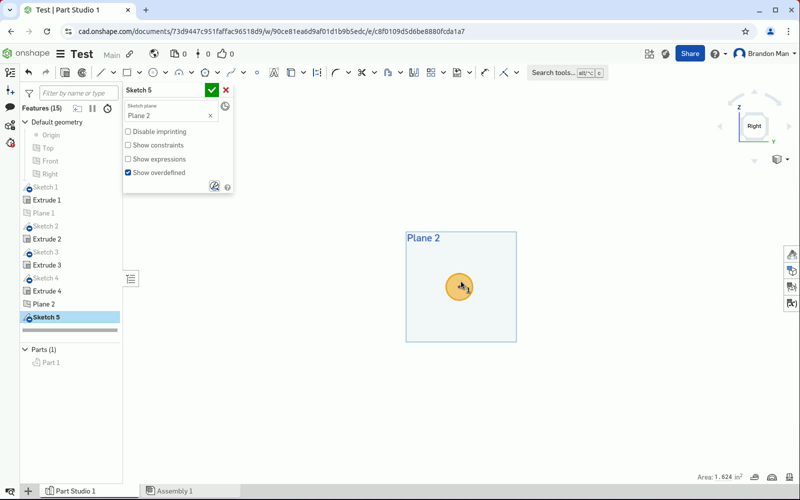
scroll(-6)
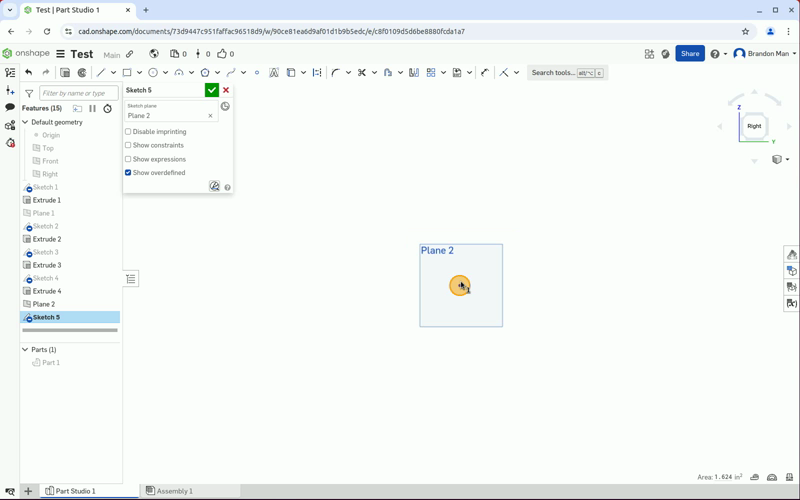
scroll(-6)
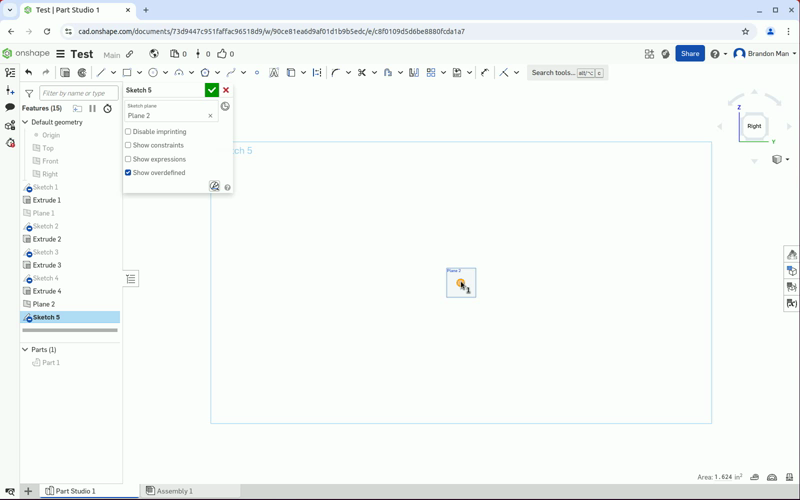
mouse_move(73, 352)
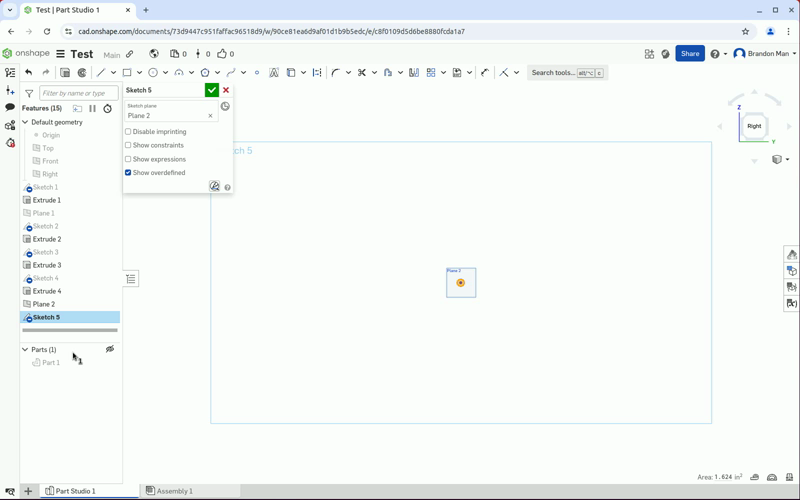
key(shift+y)
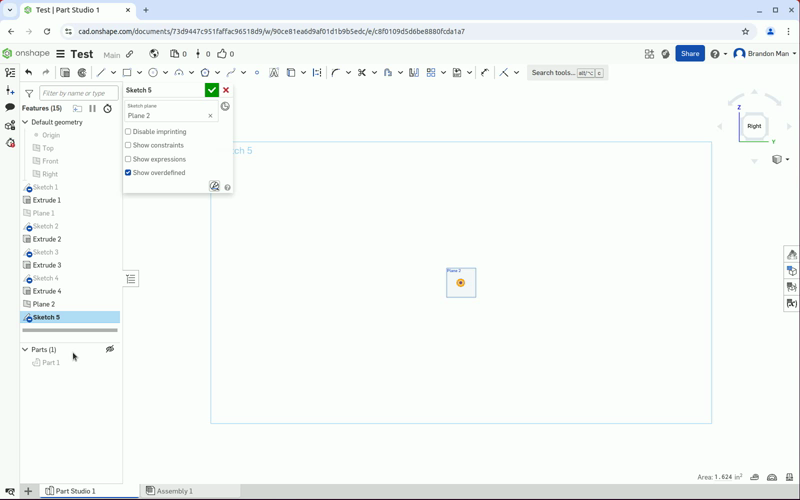
key(shift+e)
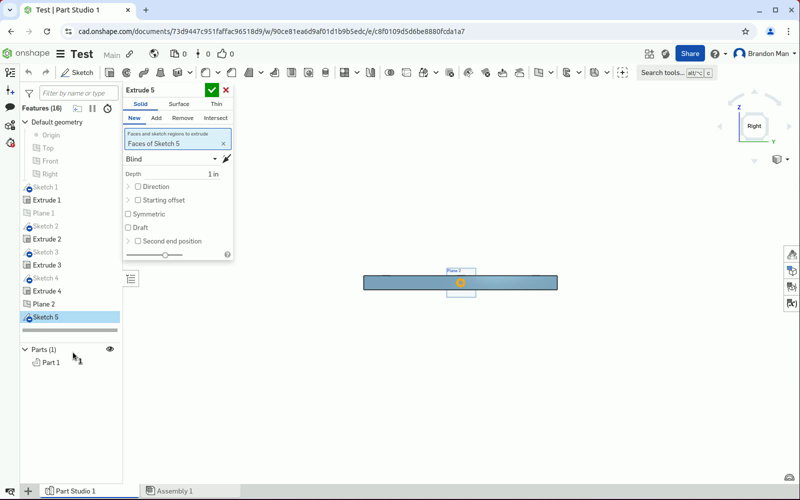
mouse_move(143, 106)
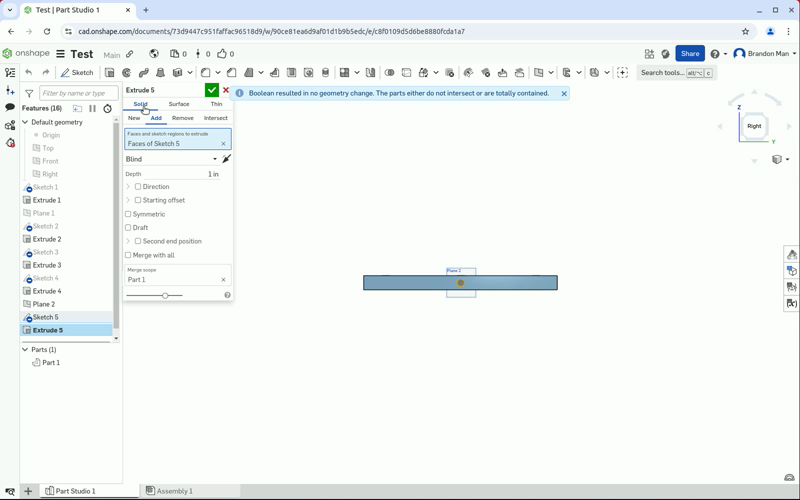
click(143, 106)
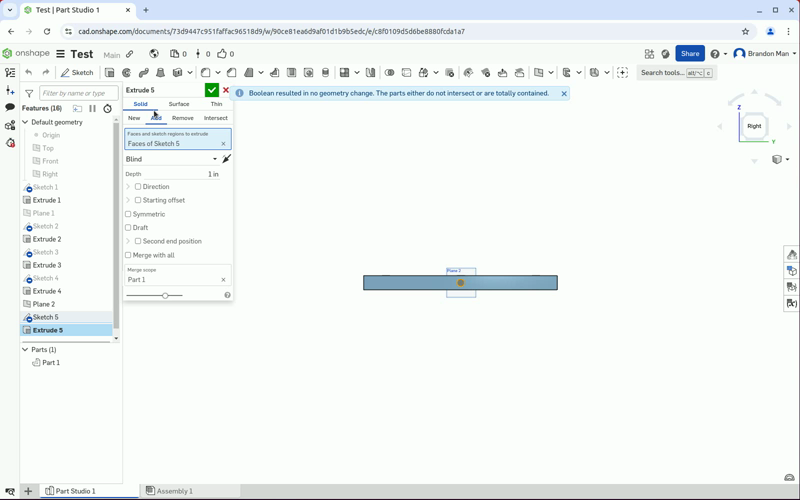
mouse_move(186, 120)
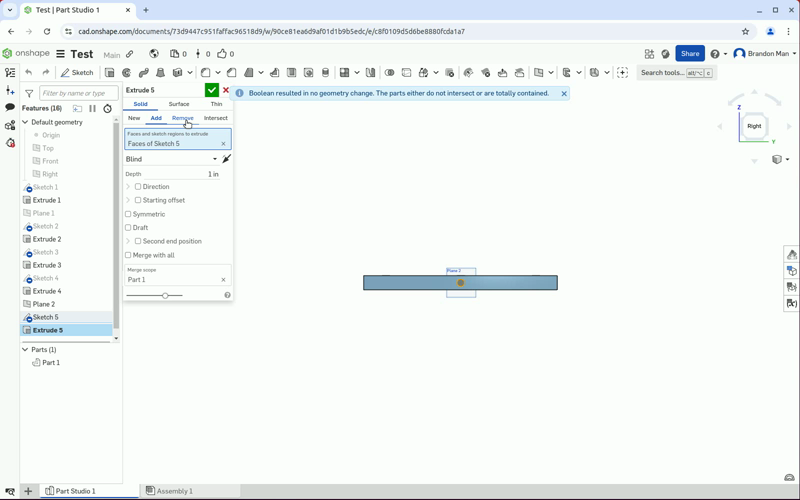
click(186, 120)
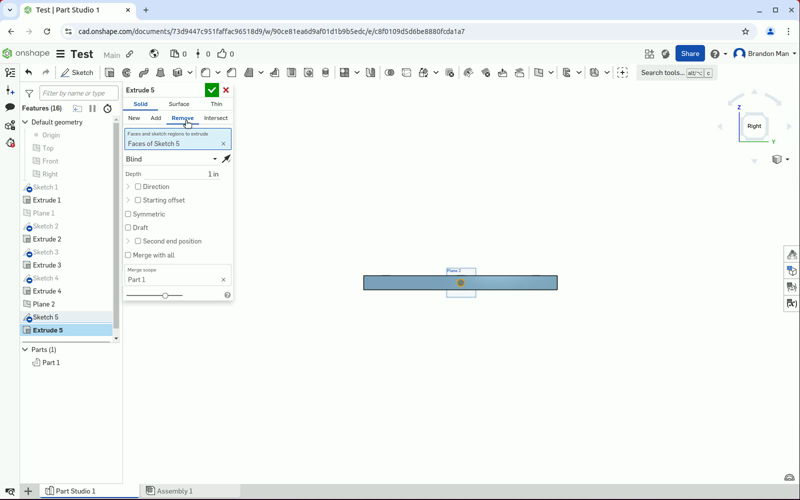
key(tab, 4)
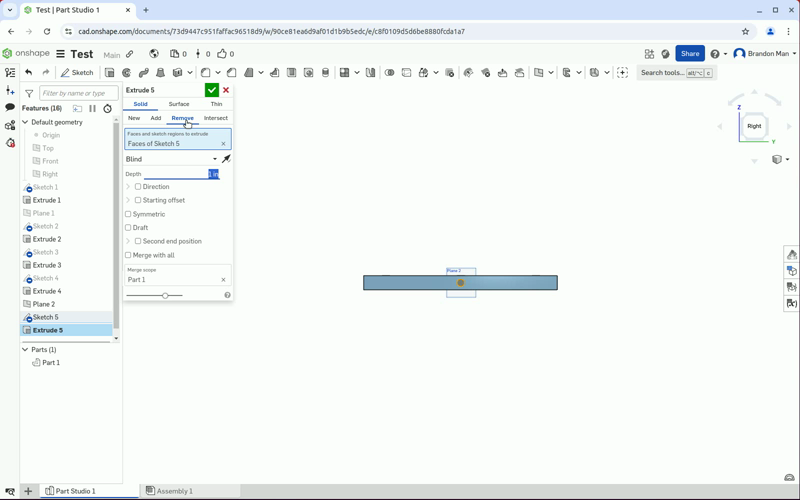
text(1.444)
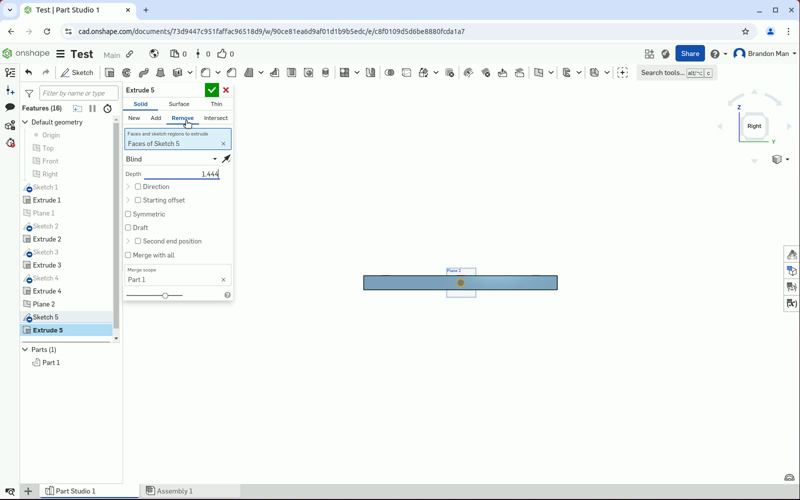
key(tab, 6)
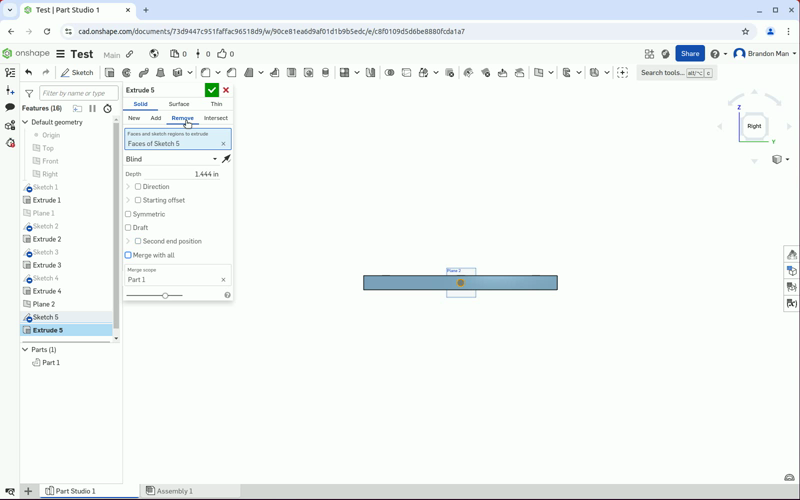
key(space)
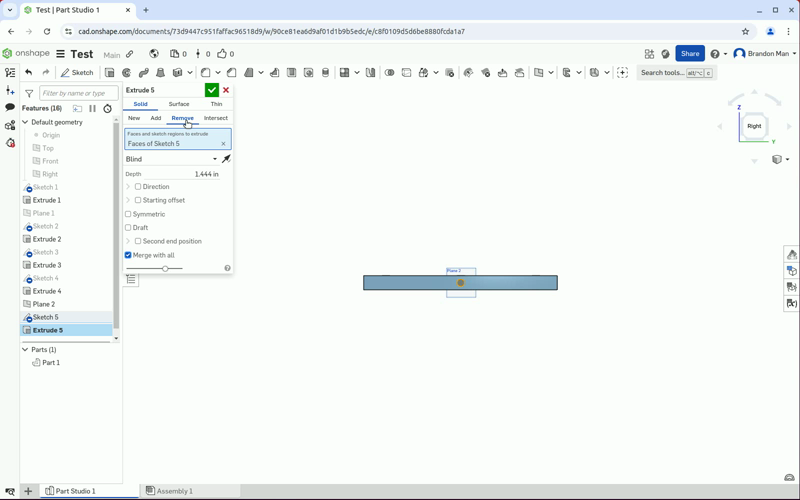
key(enter)
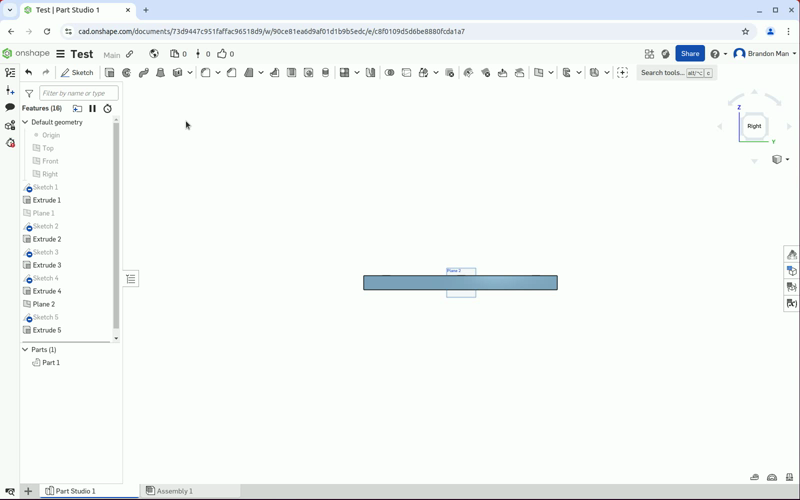
key(shift+h)
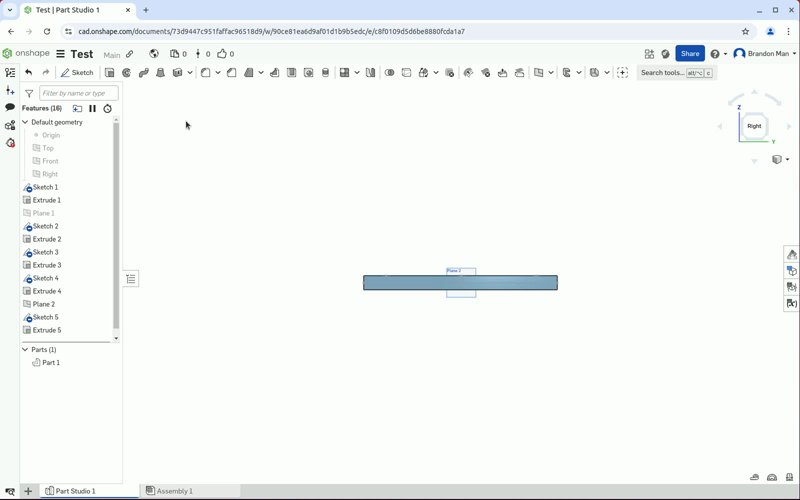
key(shift+h)
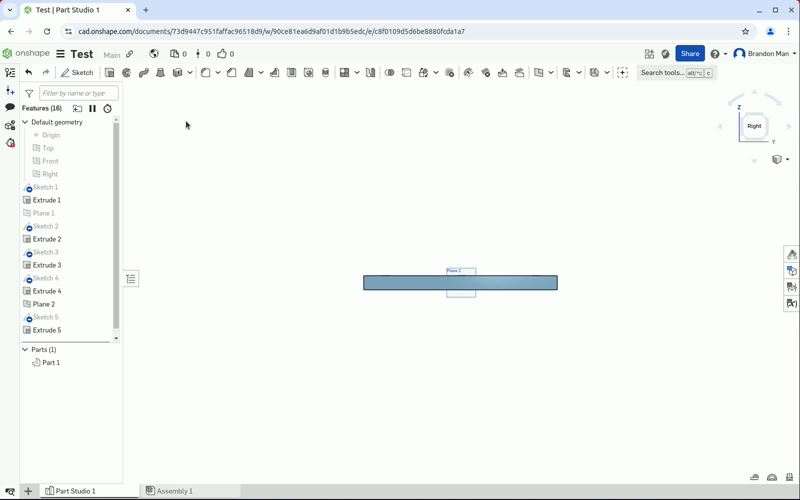
mouse_move(69, 189)
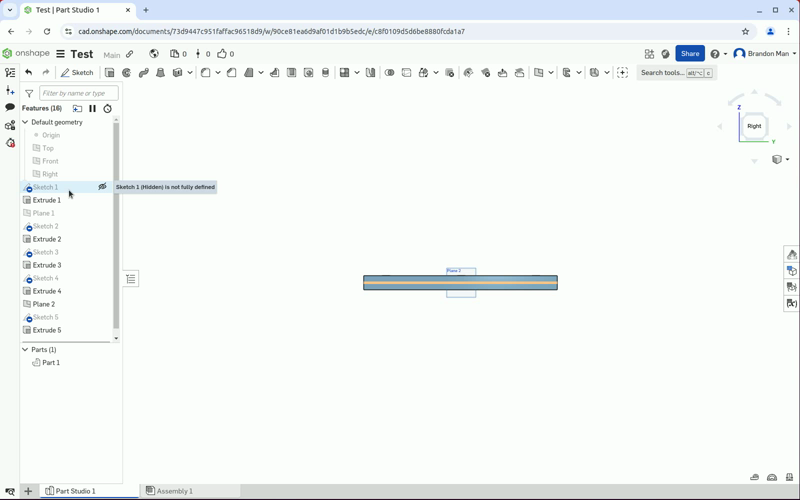
click(69, 189)
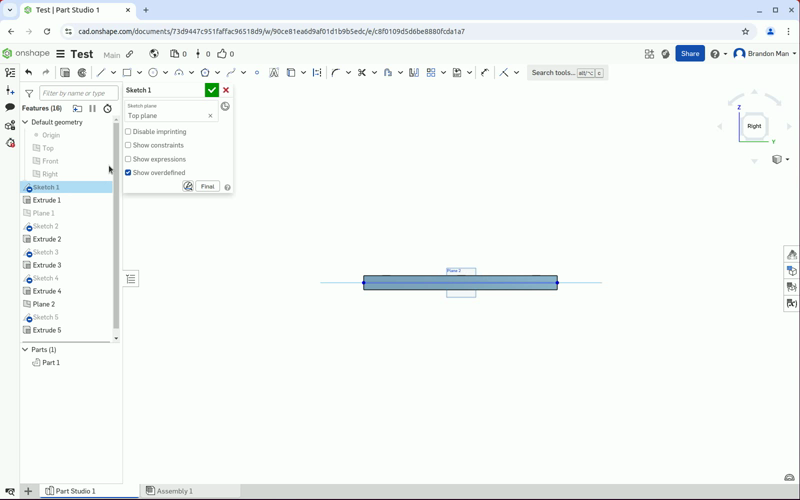
mouse_move(229, 92)
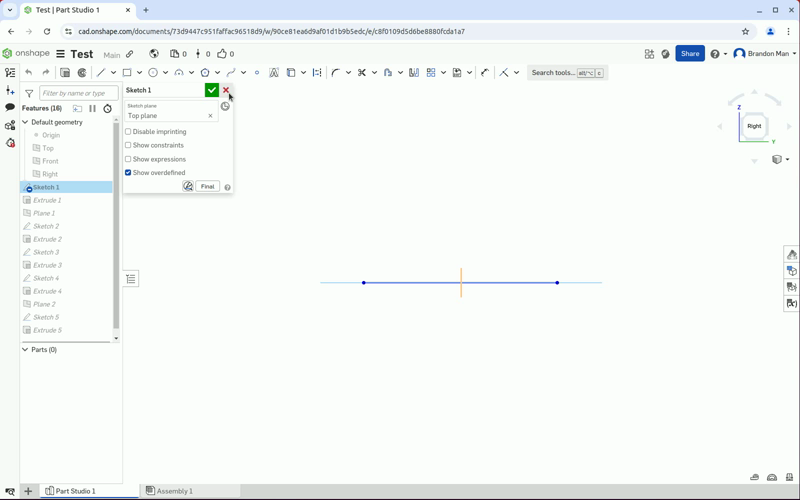
click(229, 92)
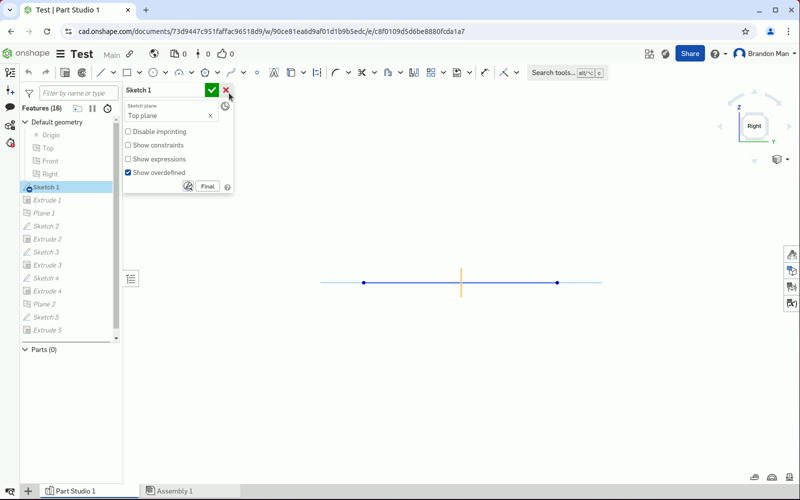
key(shift+s)
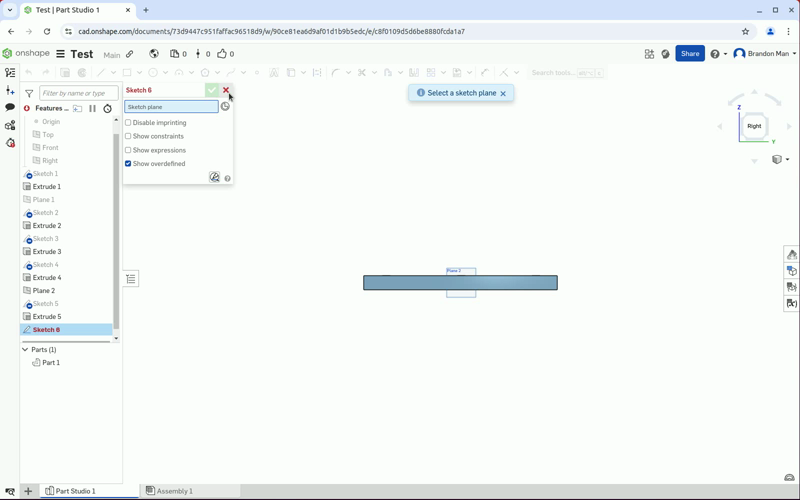
mouse_move(69, 293)
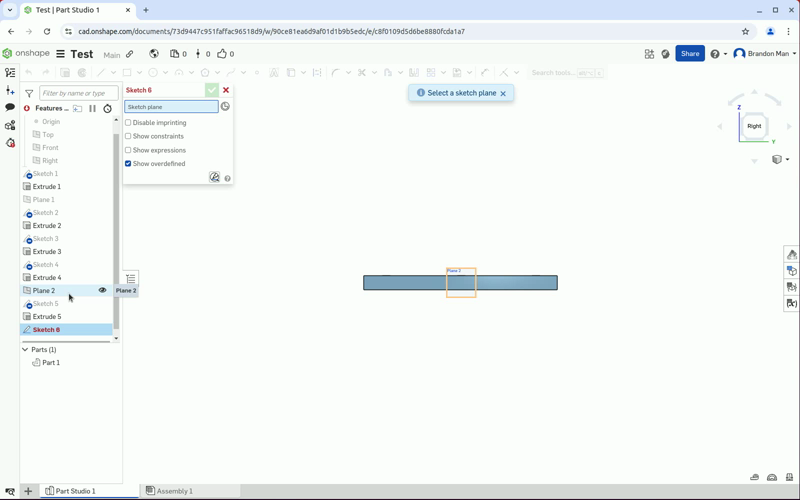
click(69, 293)
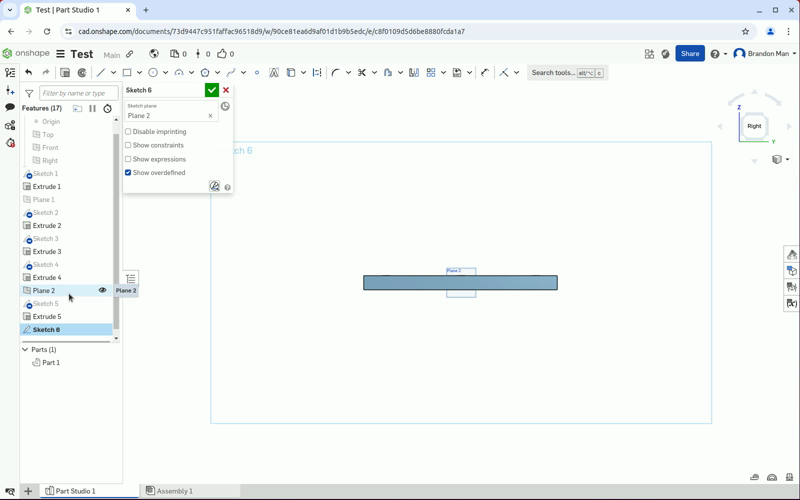
mouse_move(73, 352)
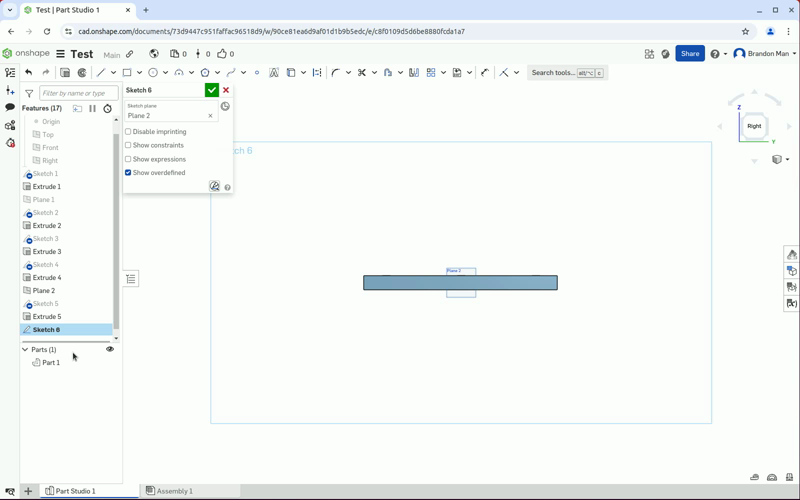
key(y)
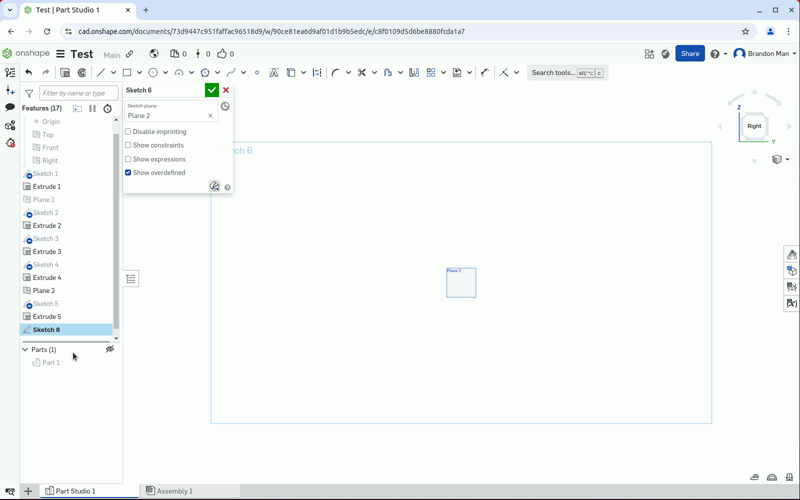
key(c)
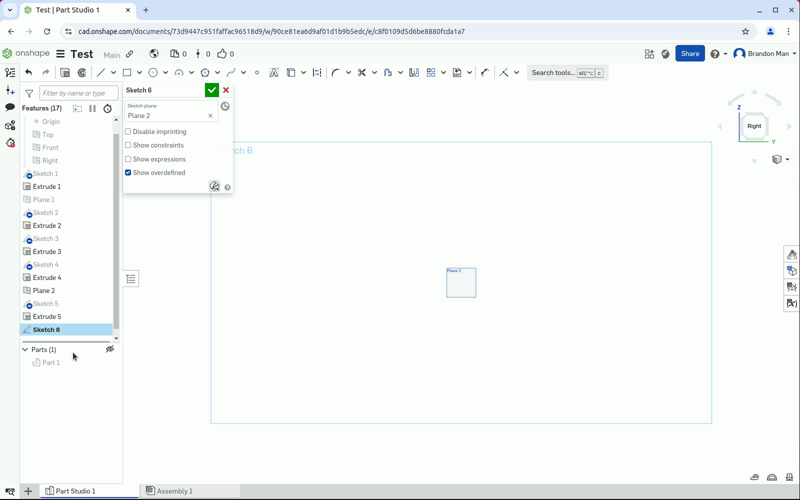
key_down(shift)
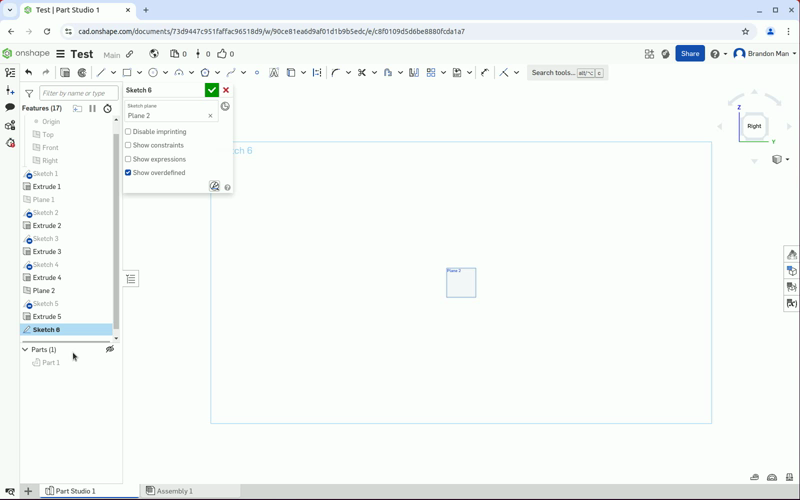
mouse_move(535, 282)
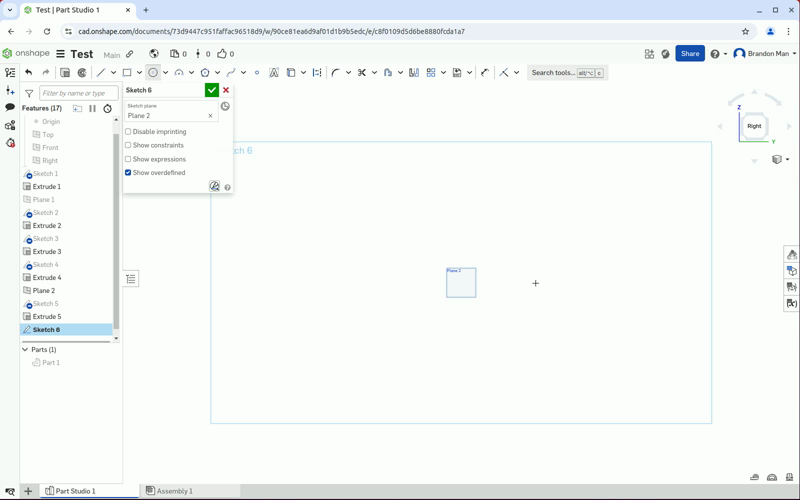
click(535, 282)
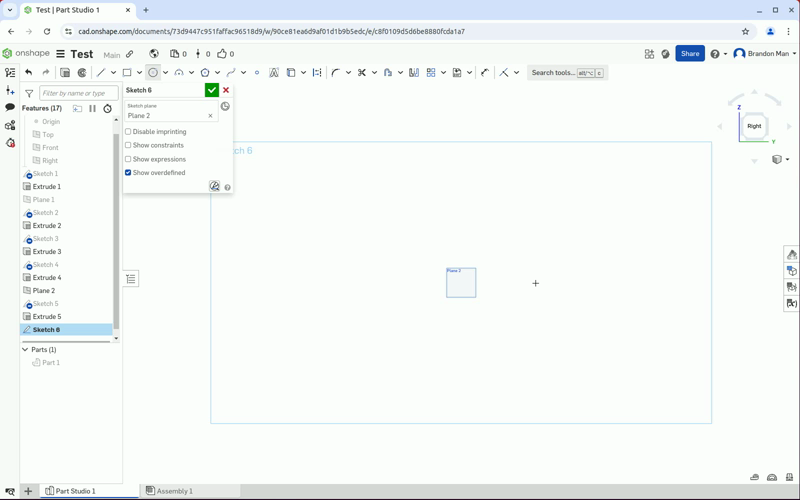
key_up(shift)
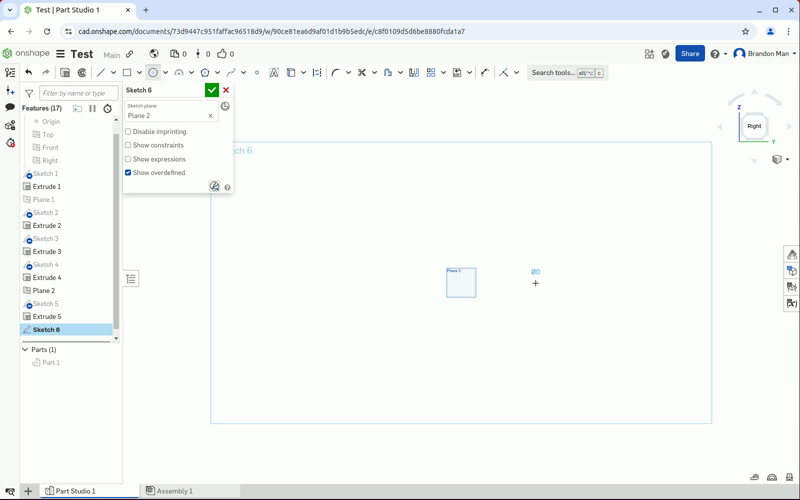
mouse_move(539, 282)
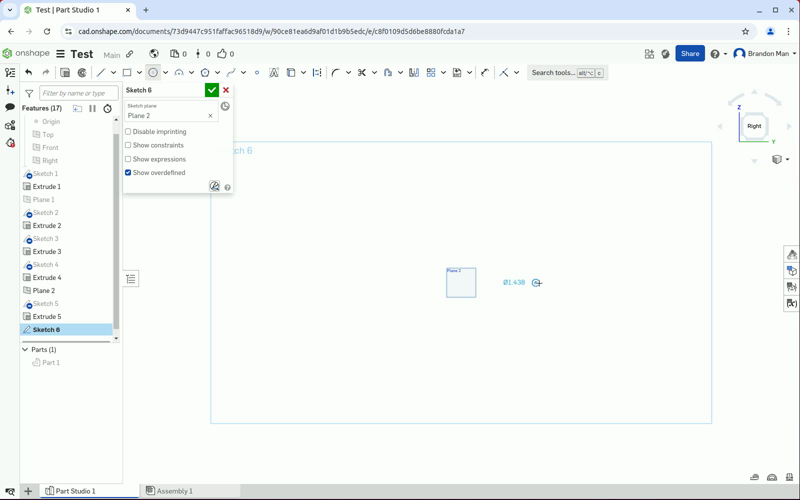
click(539, 282)
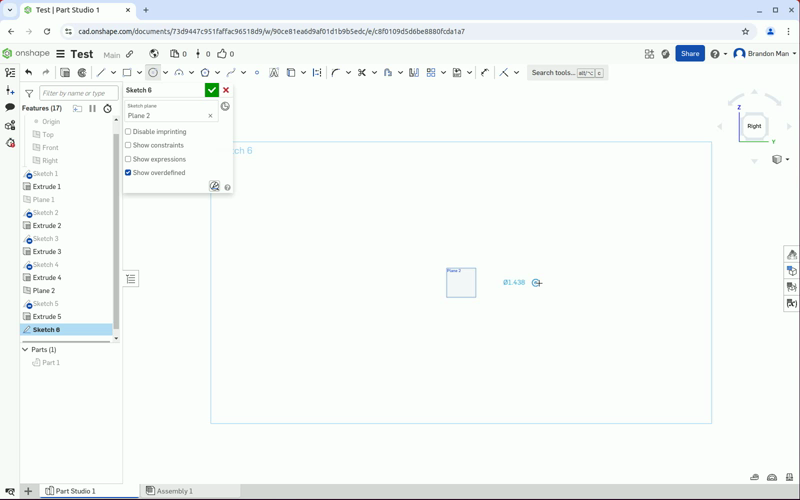
key(esc)
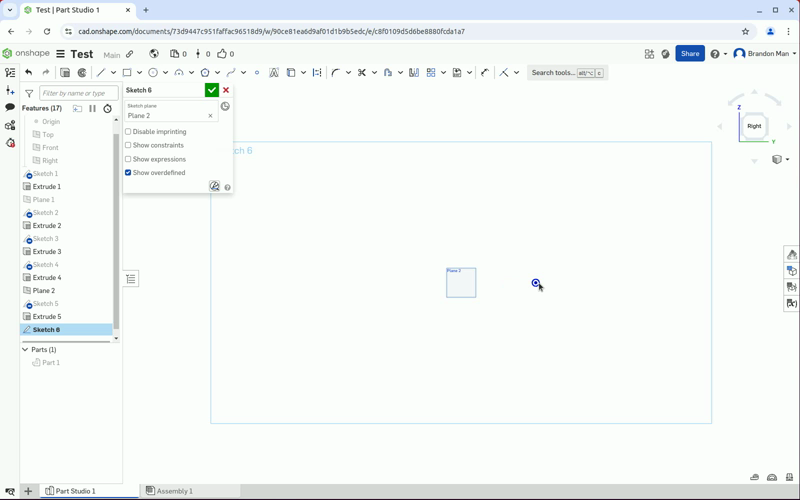
mouse_move(537, 280)
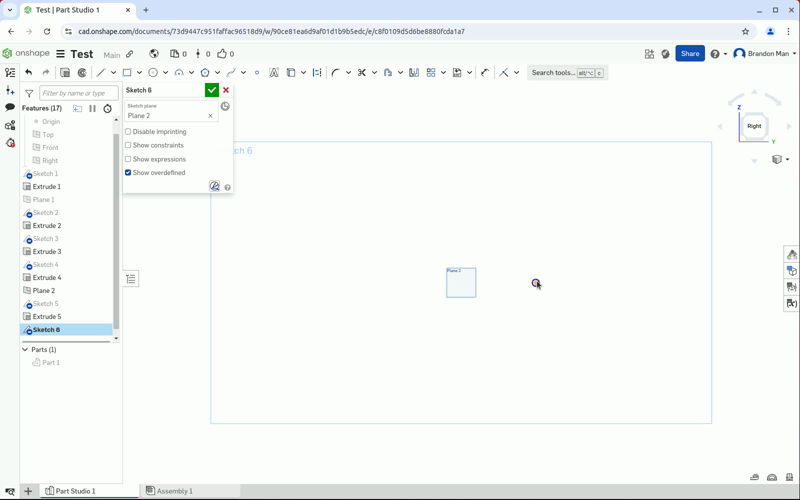
scroll(6)
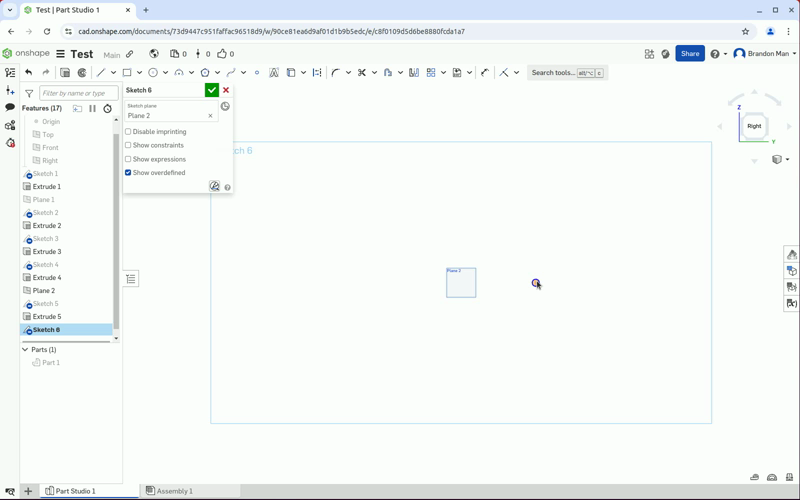
scroll(6)
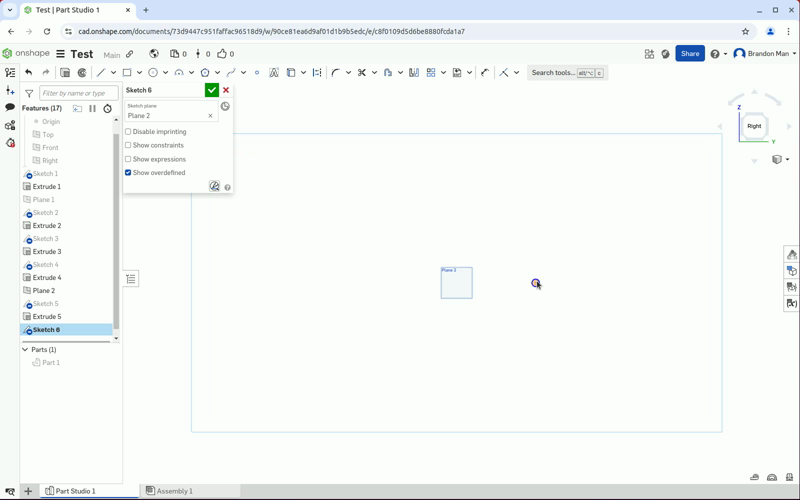
scroll(6)
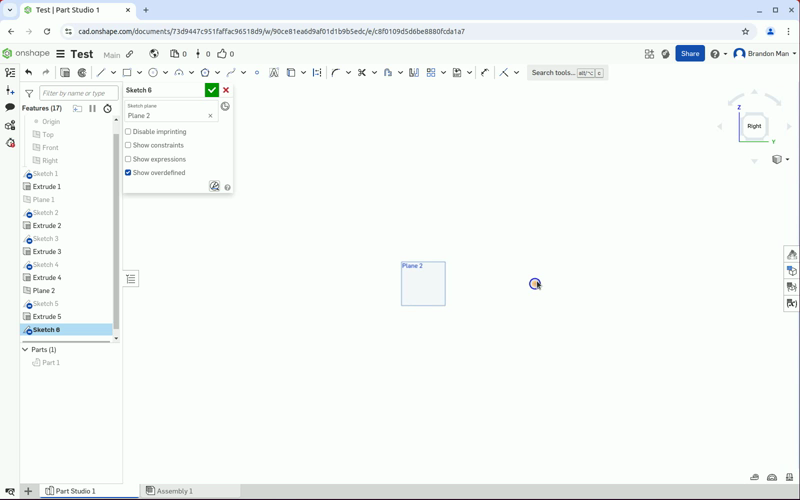
scroll(6)
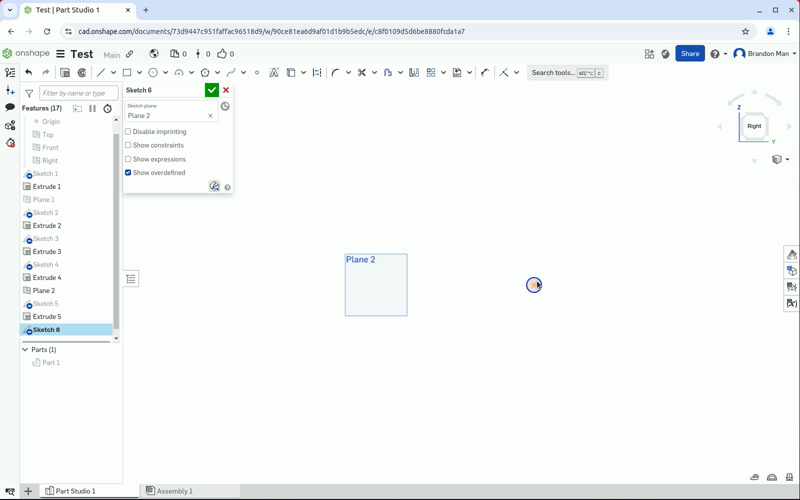
scroll(6)
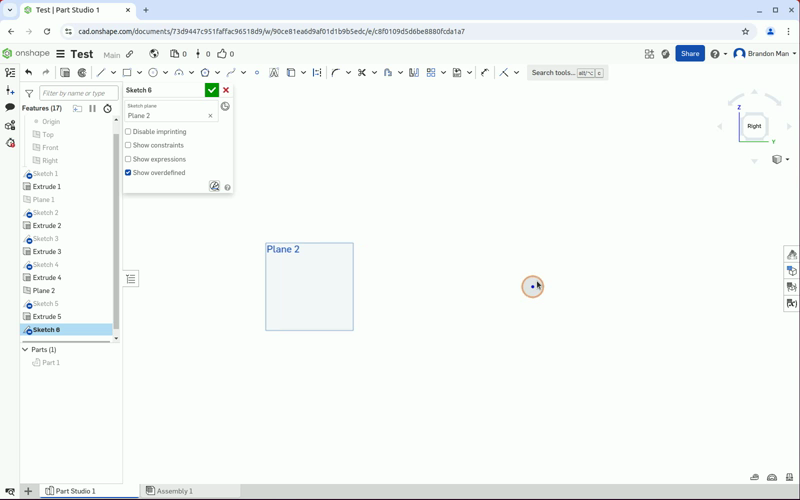
scroll(6)
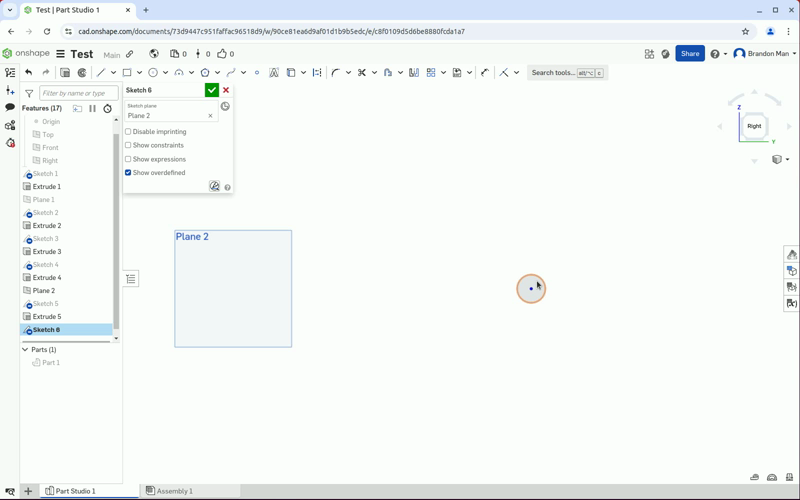
scroll(6)
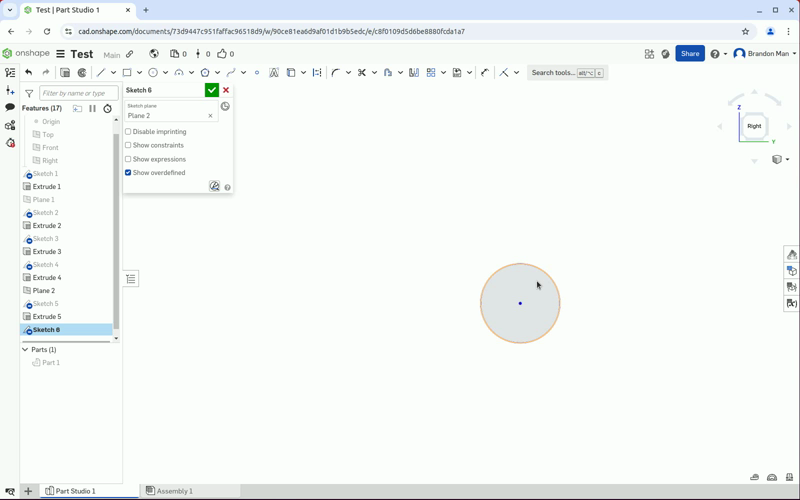
click(537, 280)
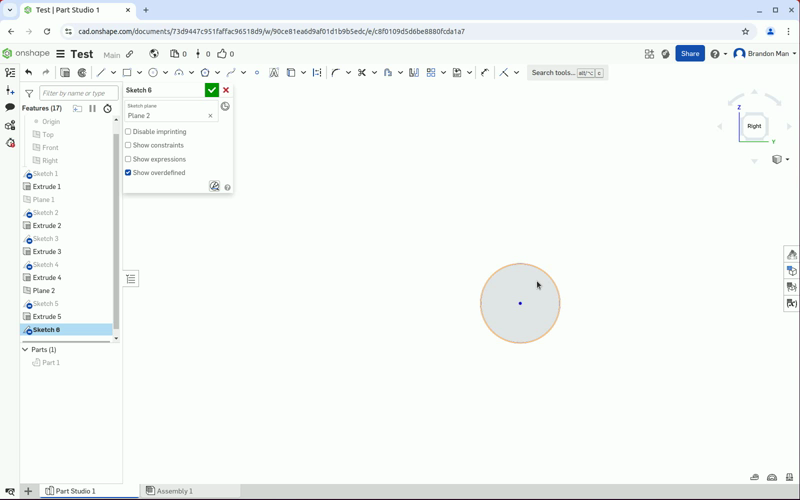
scroll(-6)
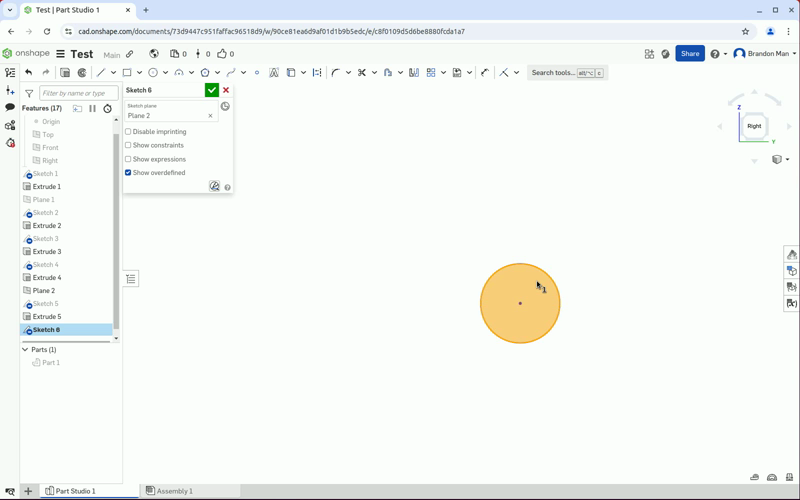
scroll(-6)
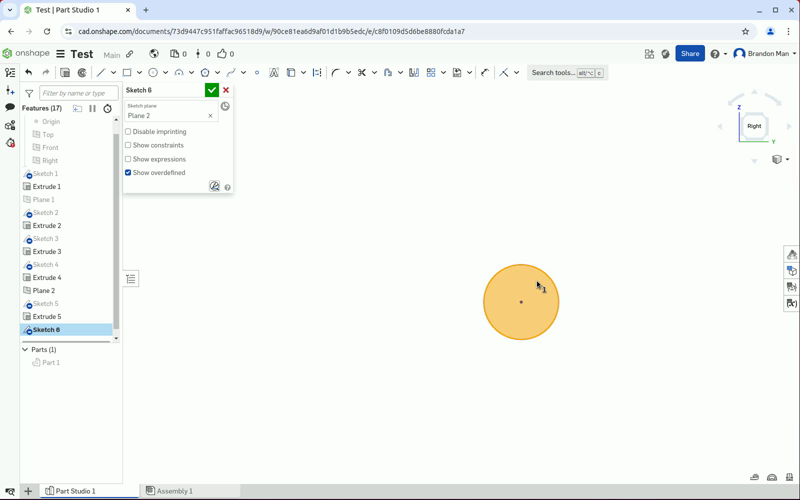
scroll(-6)
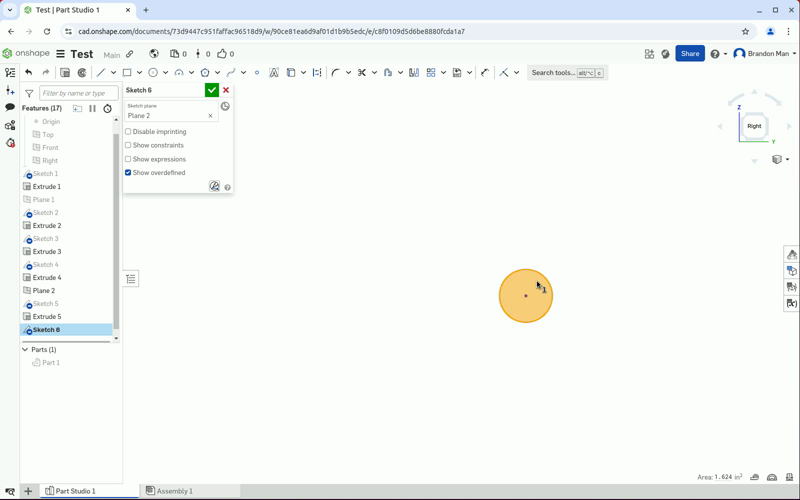
scroll(-6)
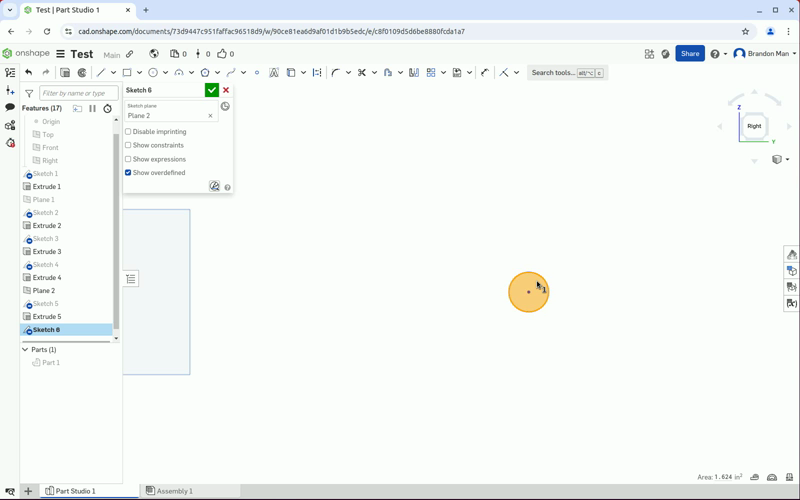
scroll(-6)
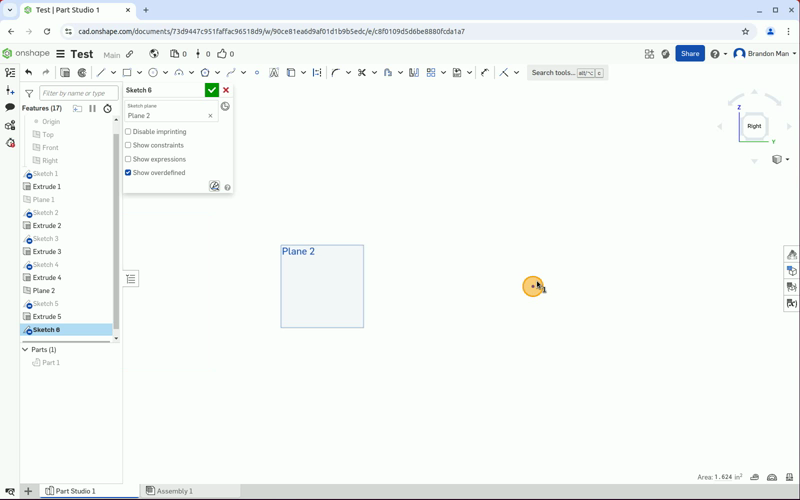
scroll(-6)
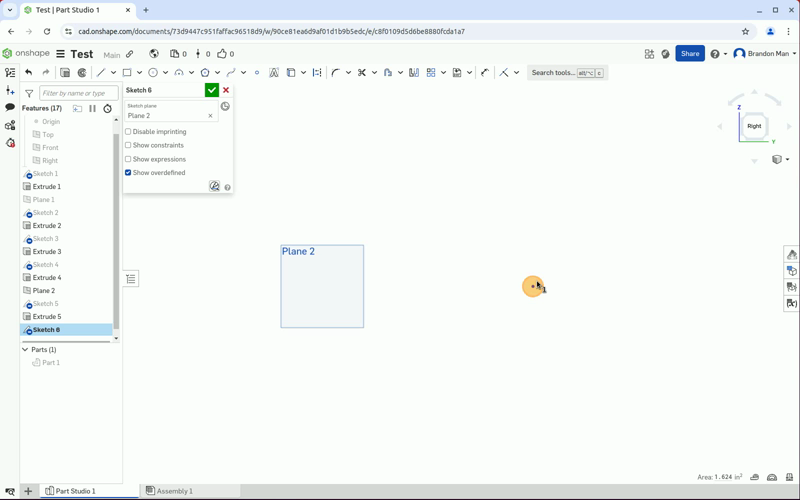
scroll(-6)
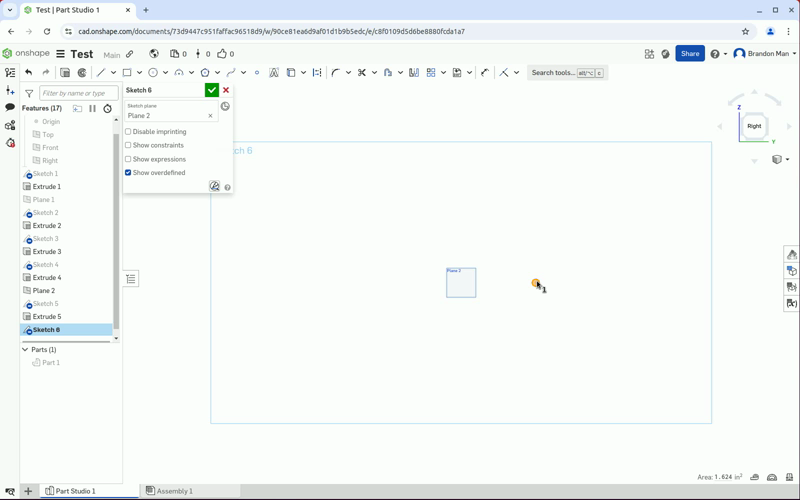
mouse_move(73, 352)
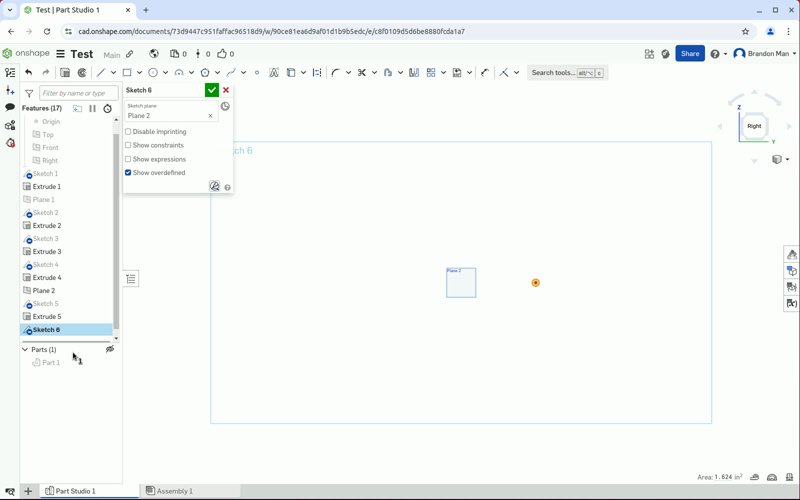
key(shift+y)
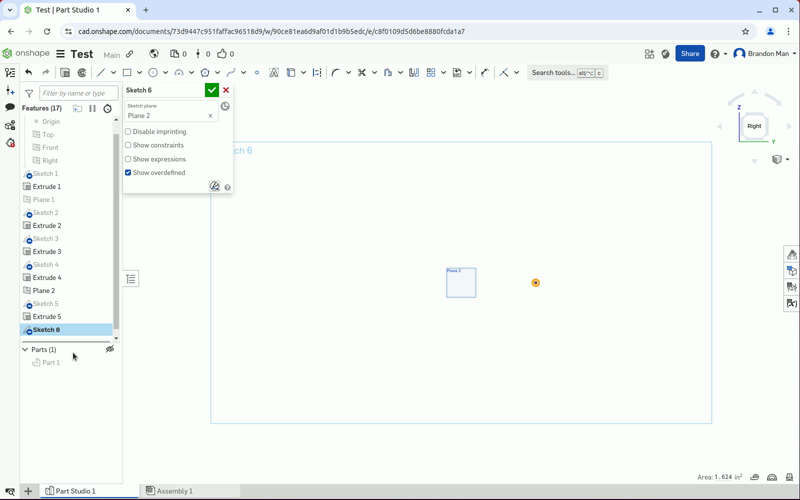
key(shift+e)
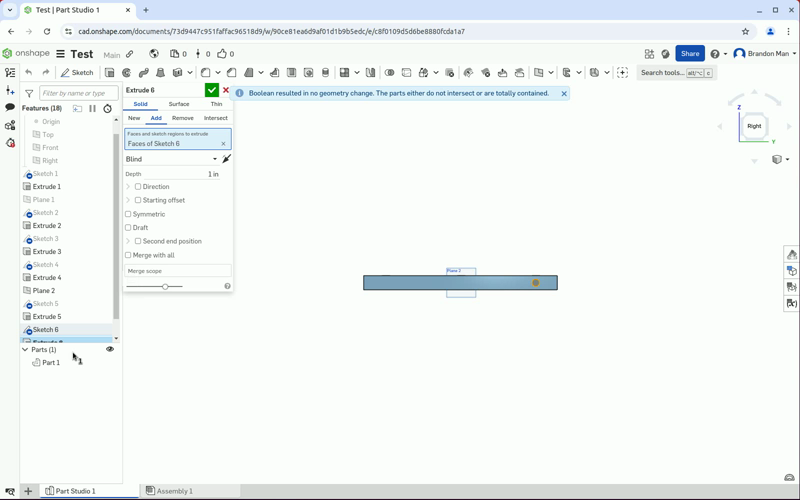
mouse_move(143, 106)
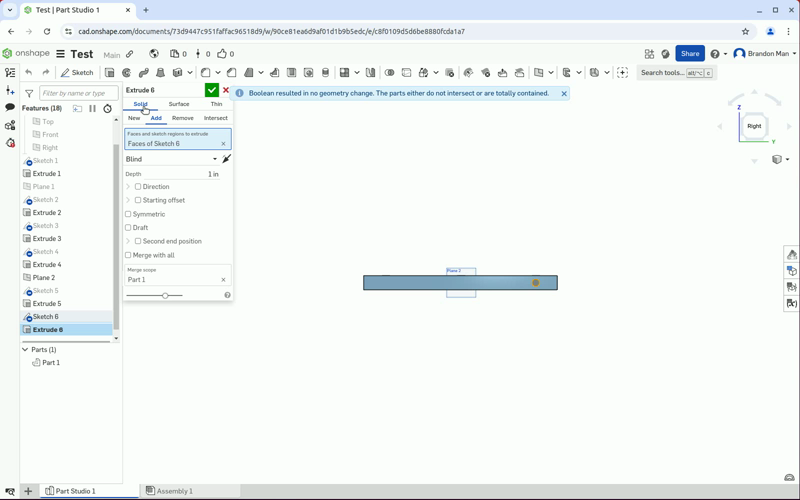
click(143, 106)
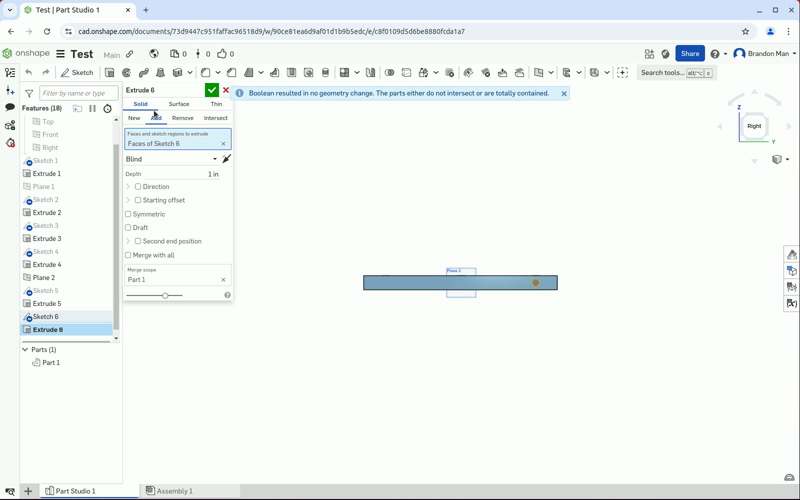
mouse_move(186, 120)
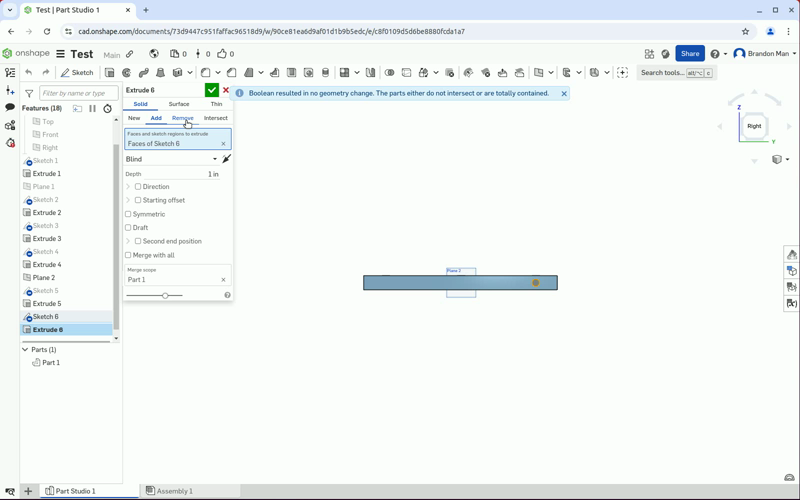
click(186, 120)
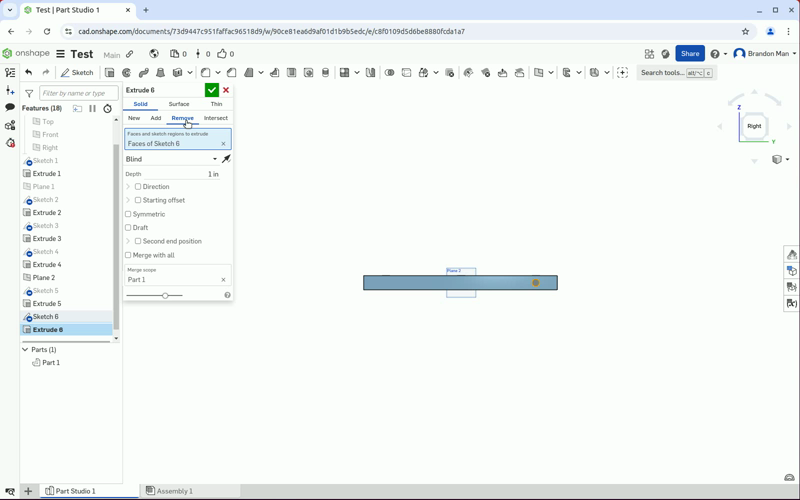
key(tab, 4)
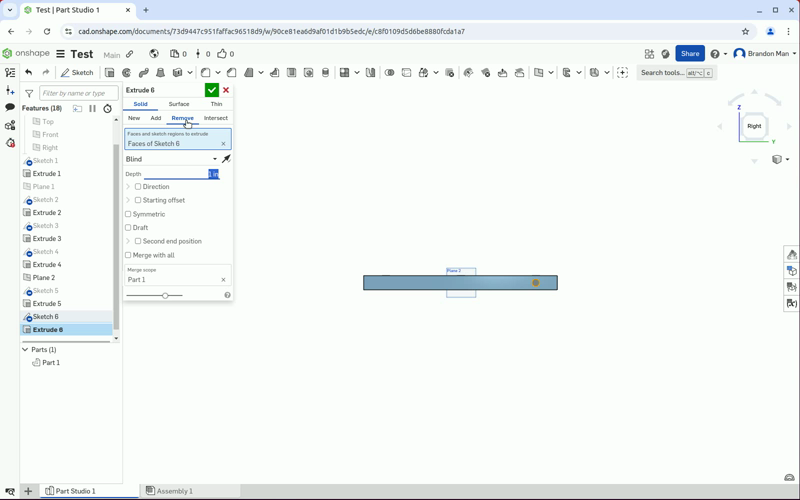
text(1.444)
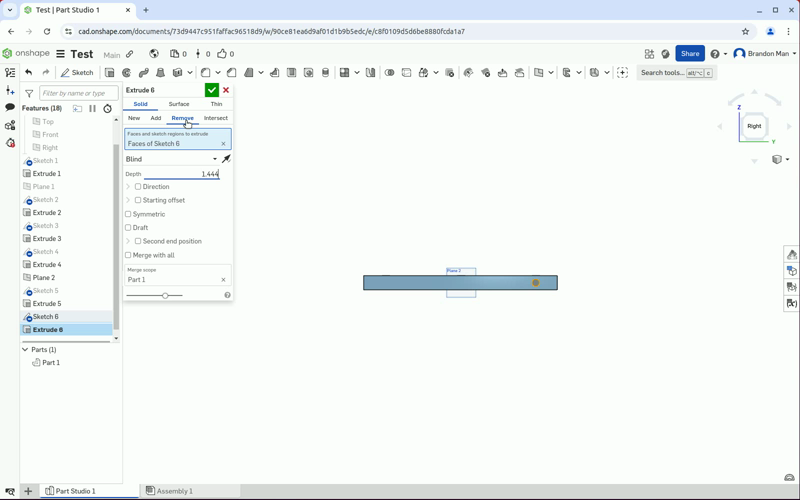
key(tab, 6)
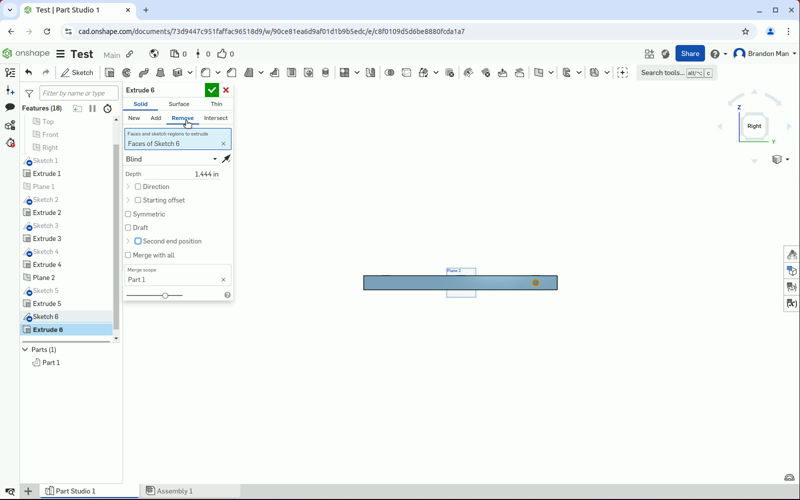
key(space)
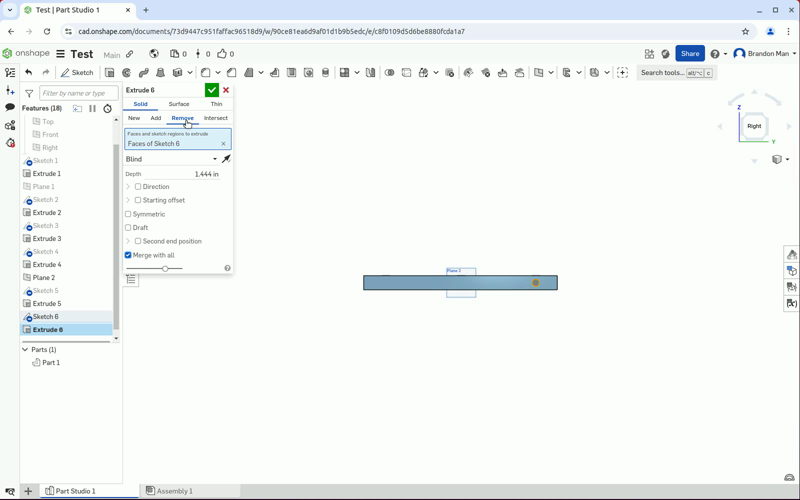
key(enter)
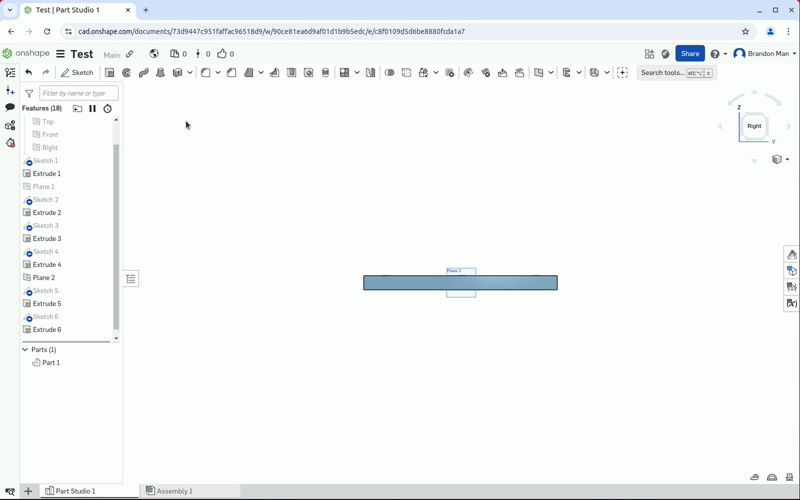
key(shift+h)
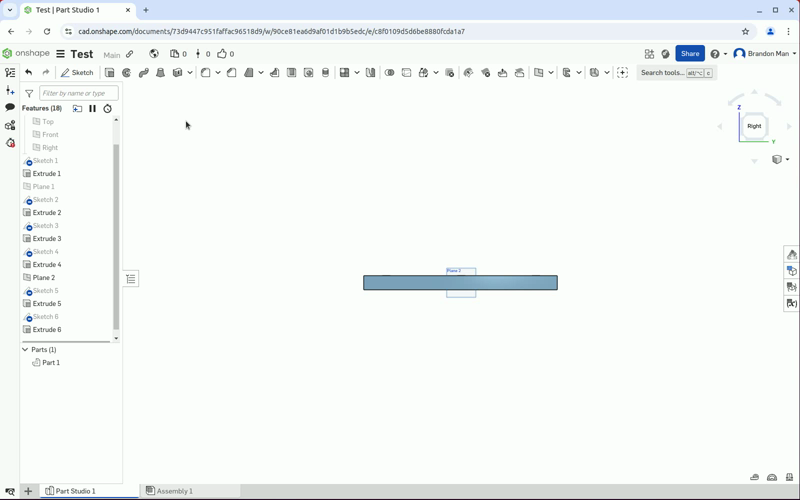
key(shift+h)
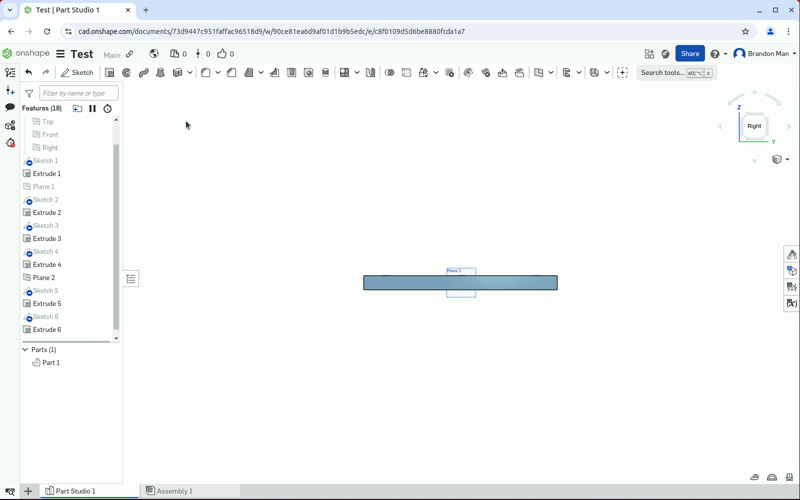
mouse_move(69, 163)
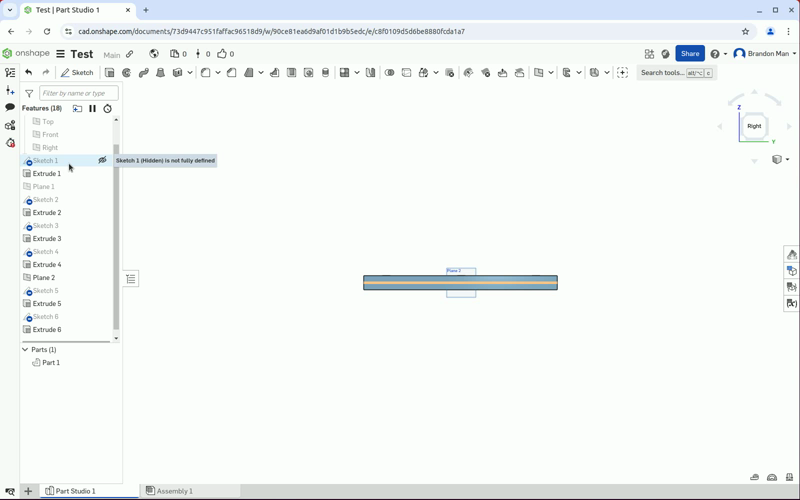
click(69, 163)
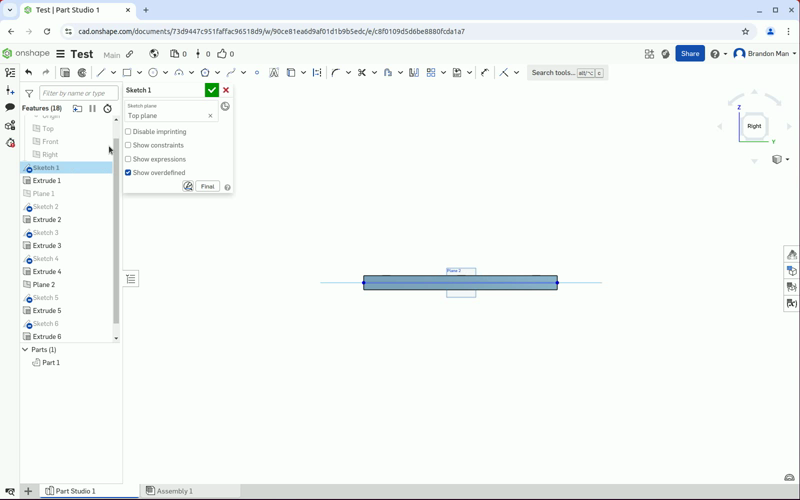
mouse_move(229, 92)
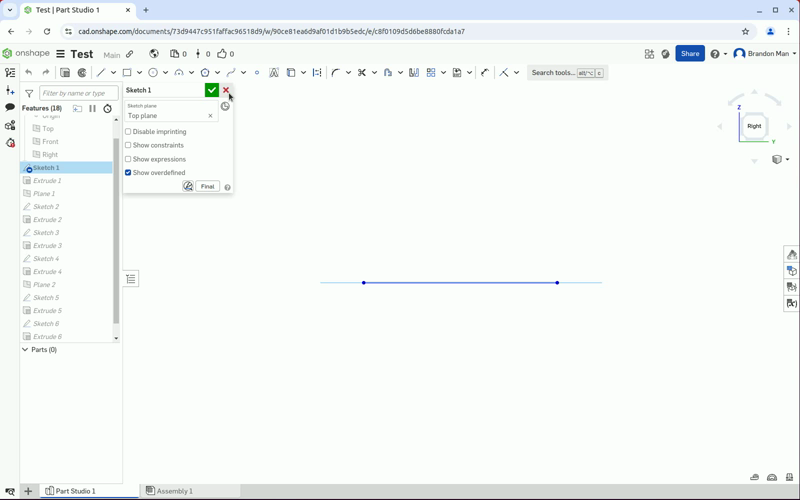
click(229, 92)
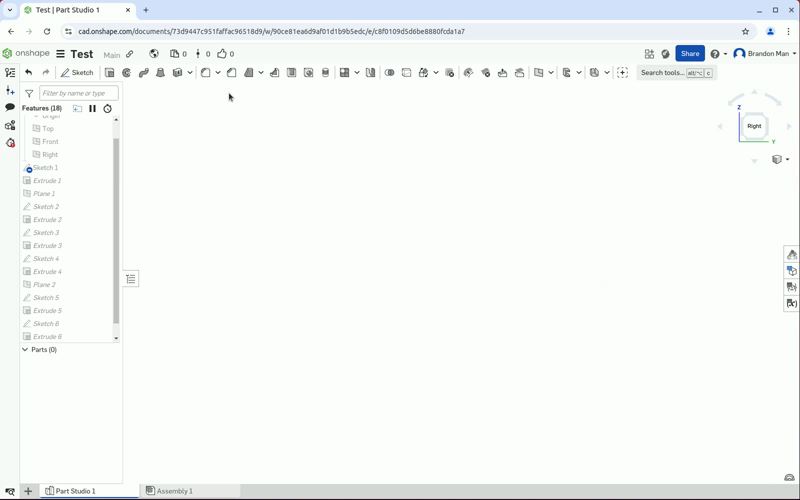
key(shift+s)
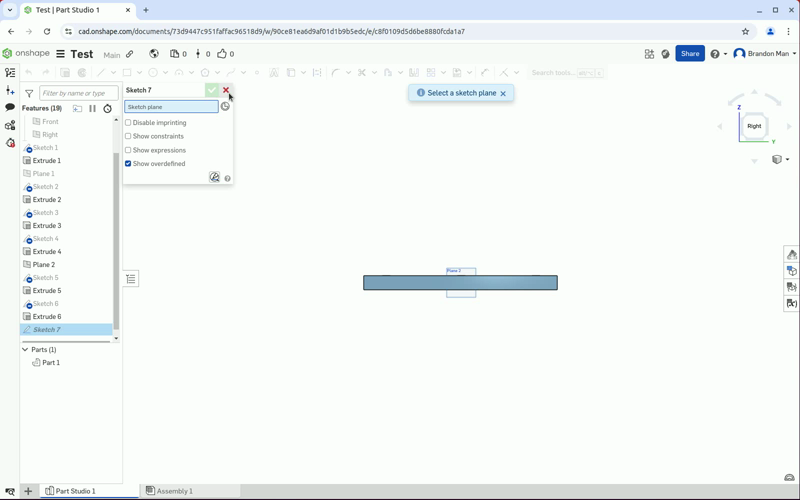
mouse_move(69, 267)
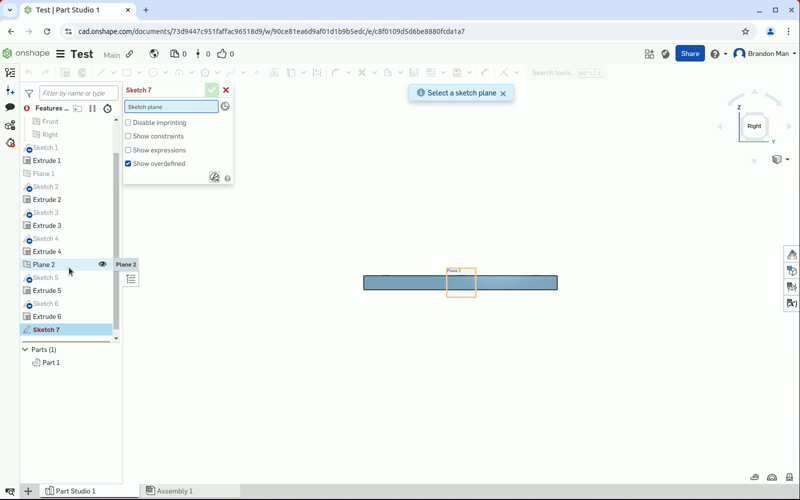
click(69, 267)
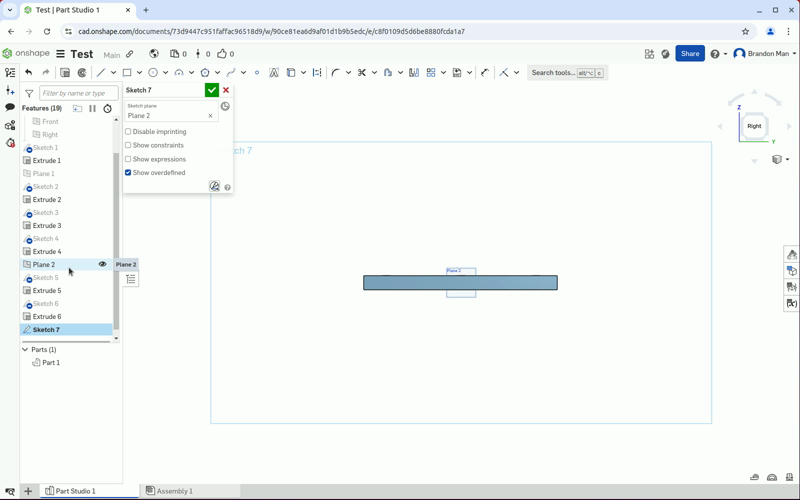
mouse_move(73, 352)
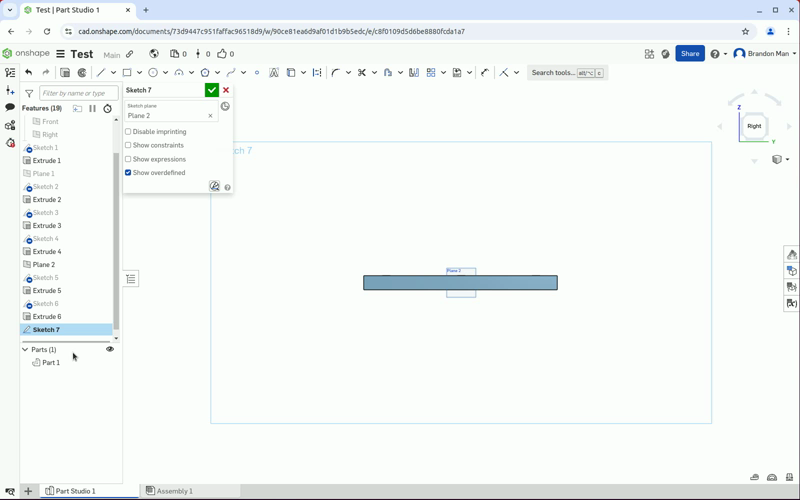
key(y)
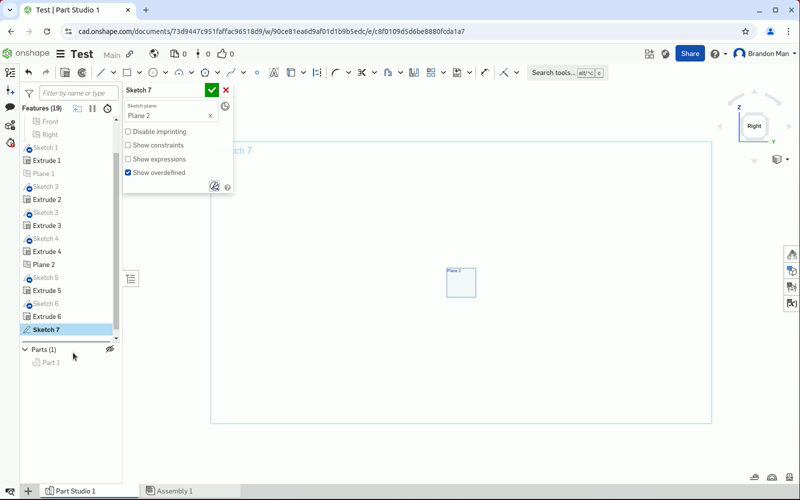
key(c)
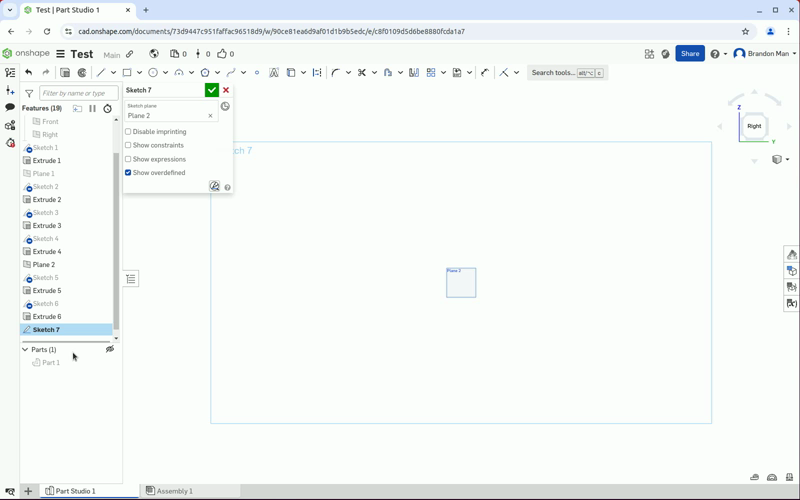
key_down(shift)
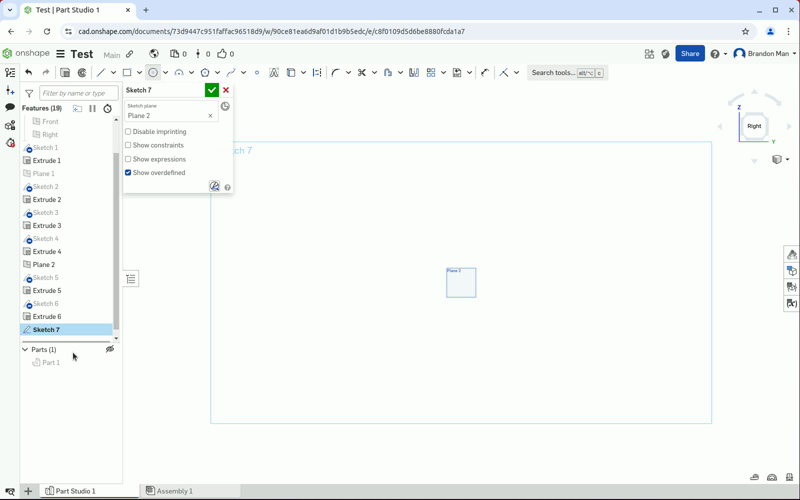
mouse_move(386, 282)
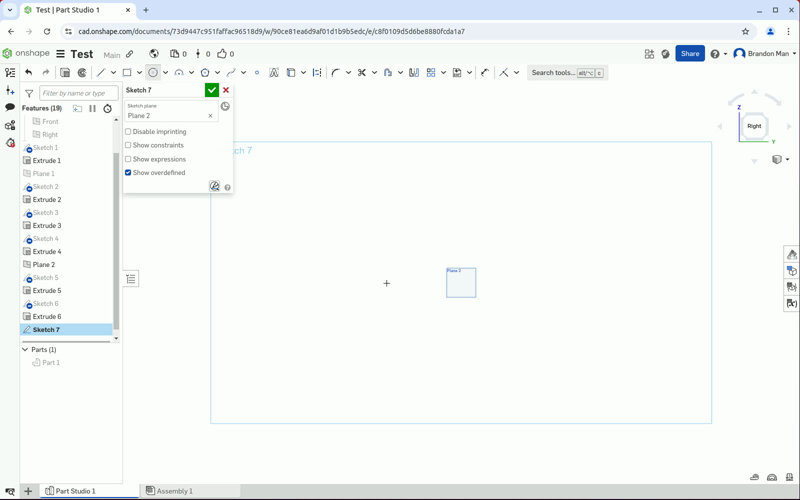
click(386, 282)
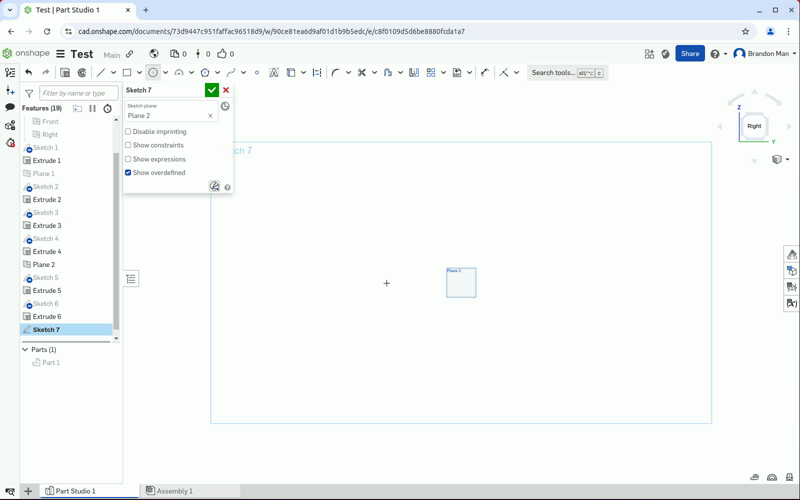
key_up(shift)
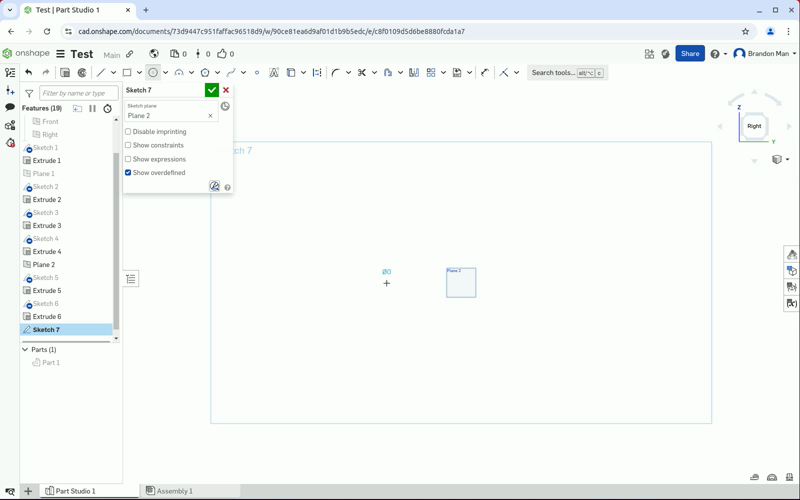
mouse_move(390, 282)
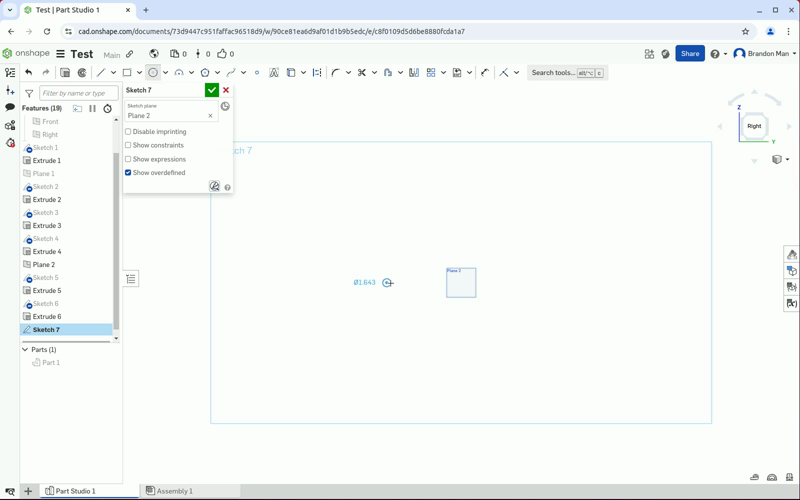
click(390, 282)
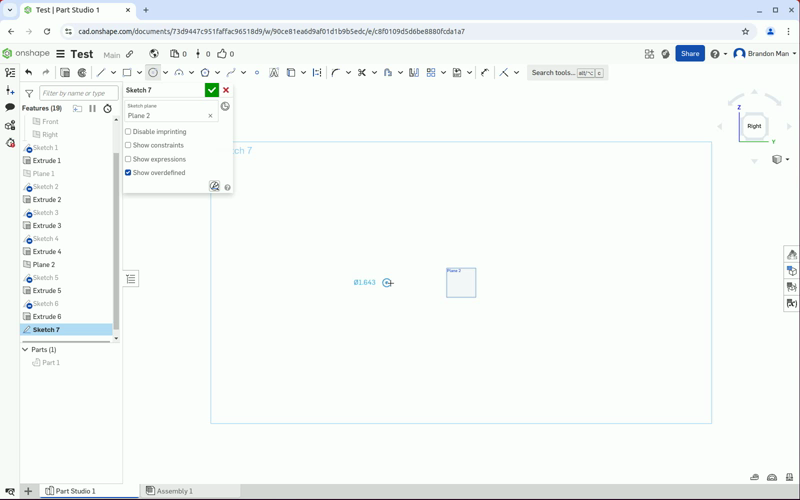
key(esc)
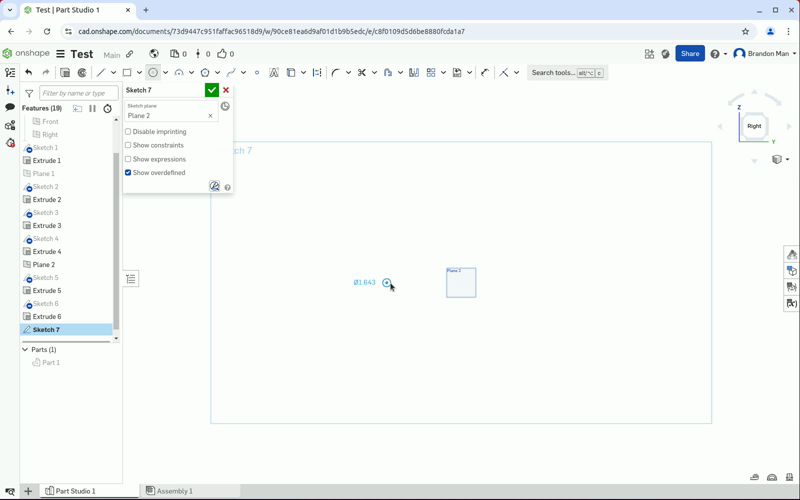
mouse_move(388, 280)
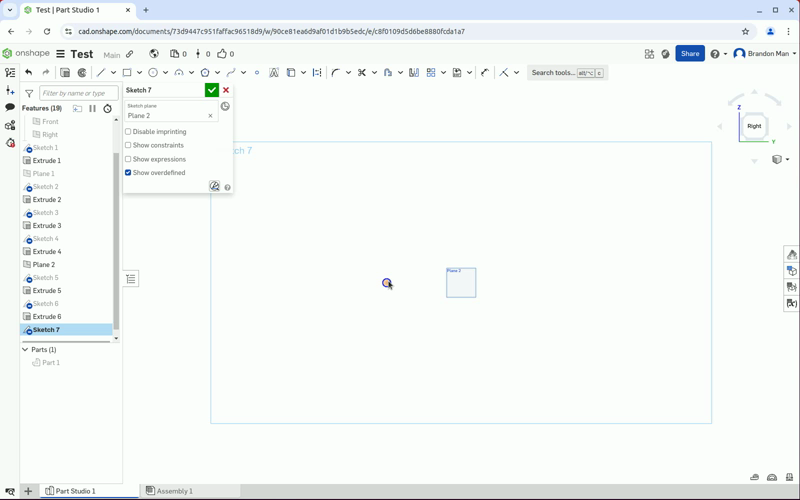
scroll(6)
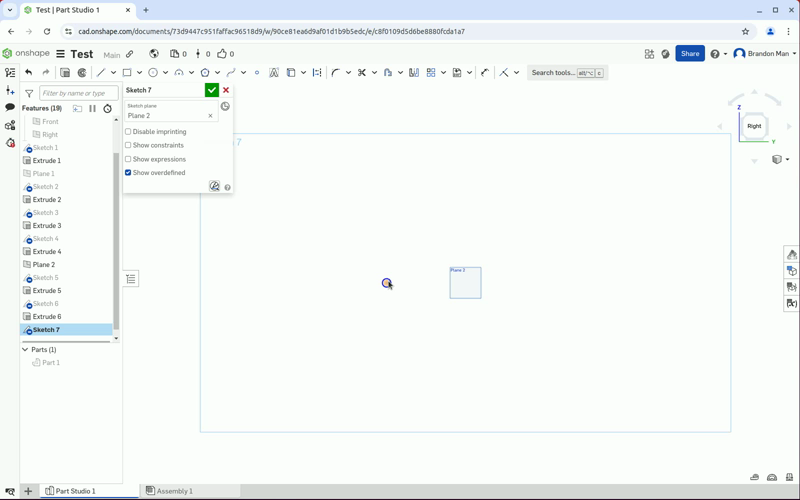
scroll(6)
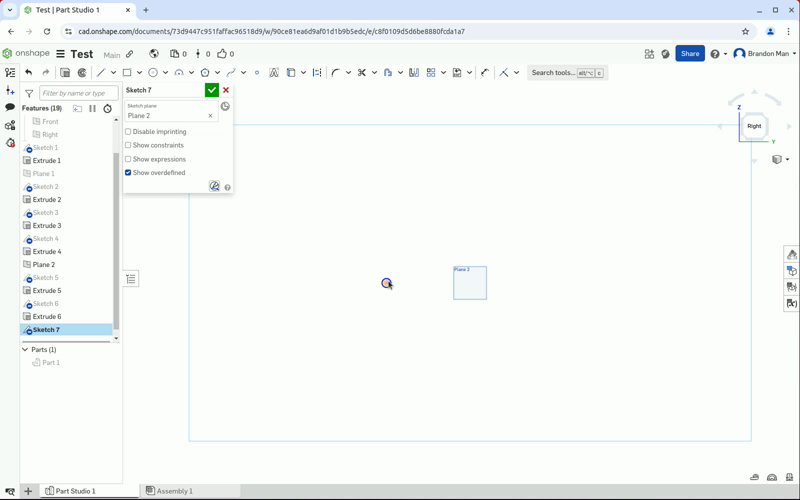
scroll(6)
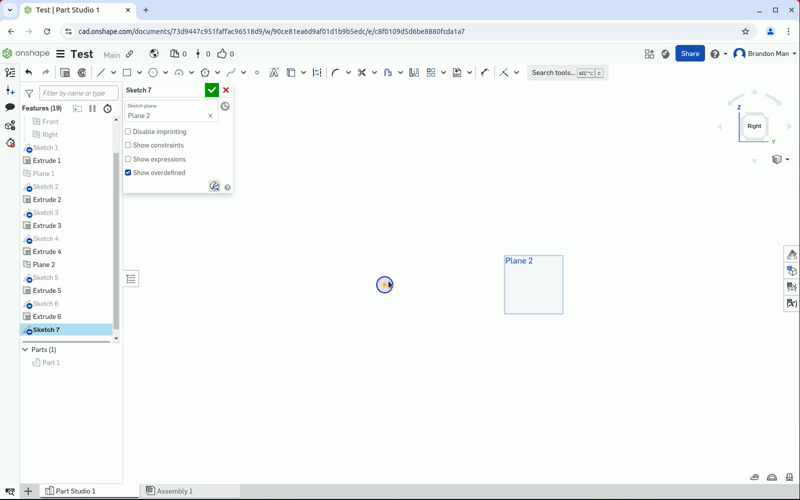
scroll(6)
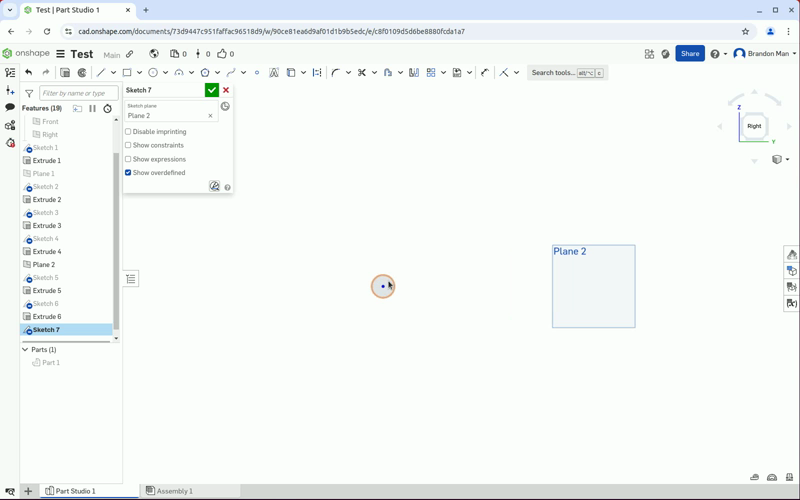
scroll(6)
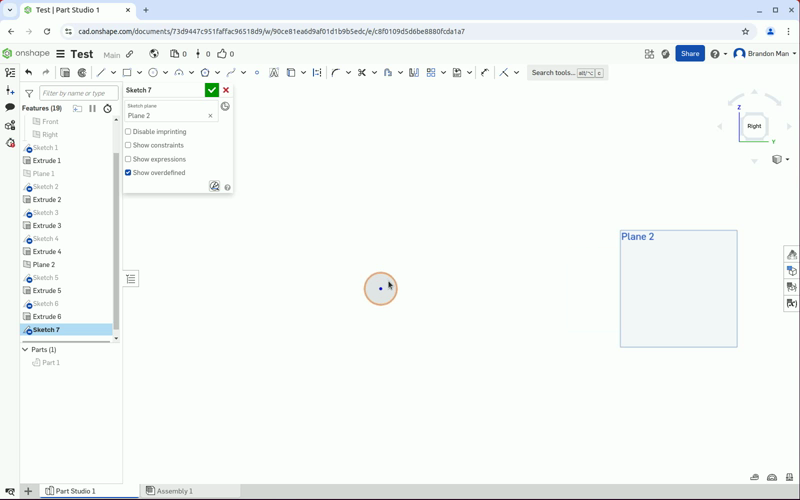
scroll(6)
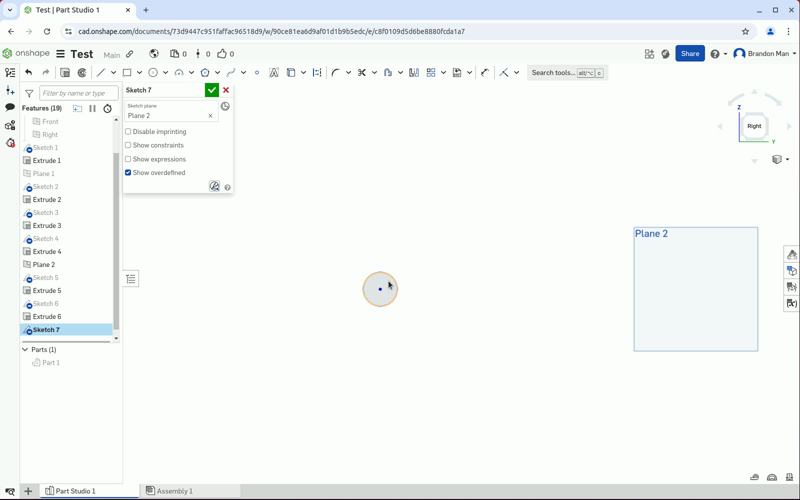
scroll(6)
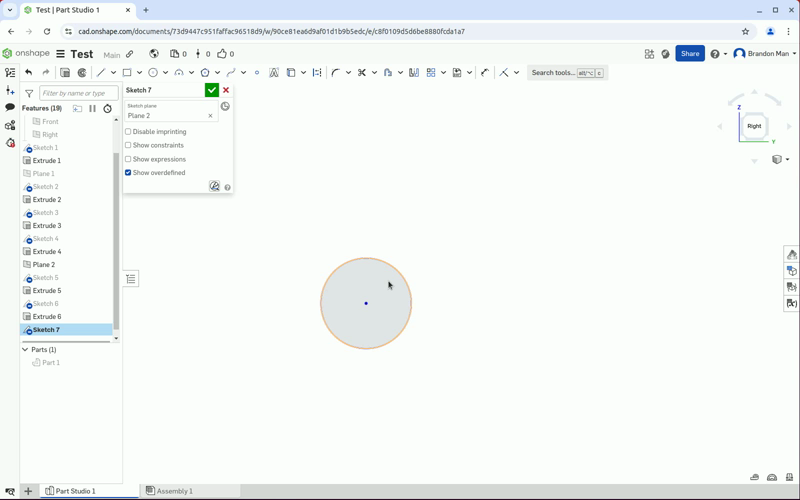
click(388, 280)
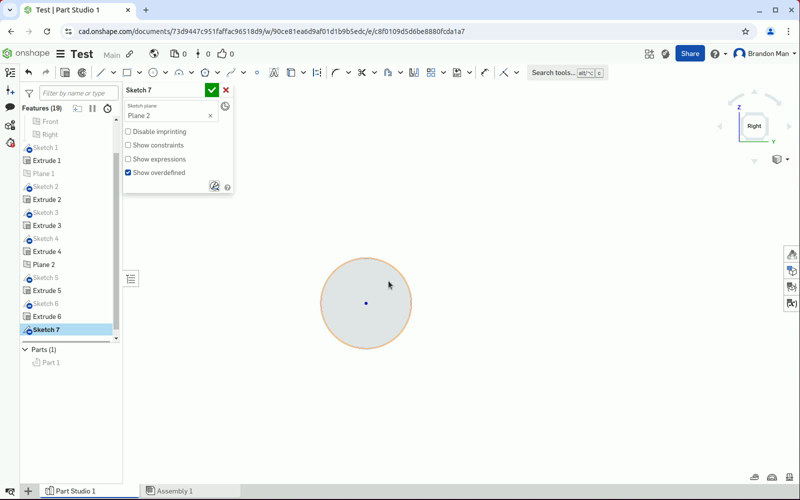
scroll(-6)
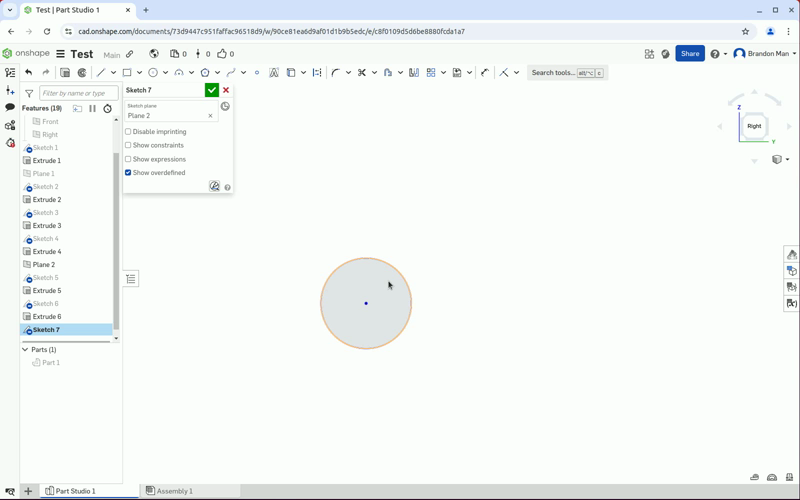
scroll(-6)
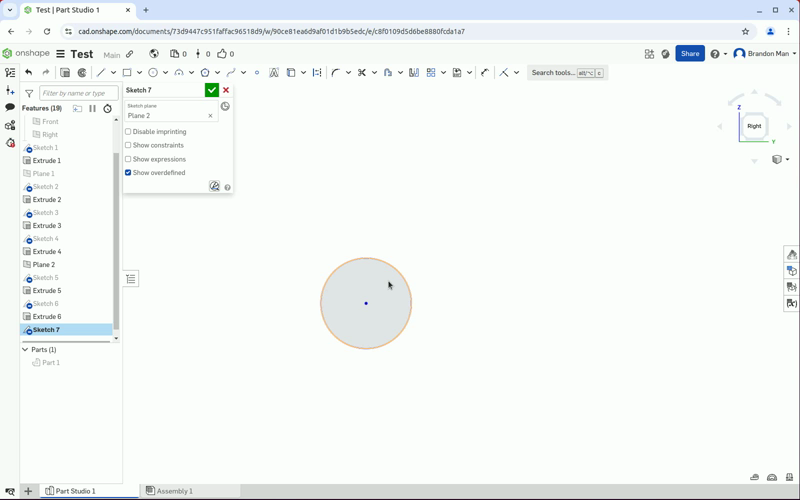
scroll(-6)
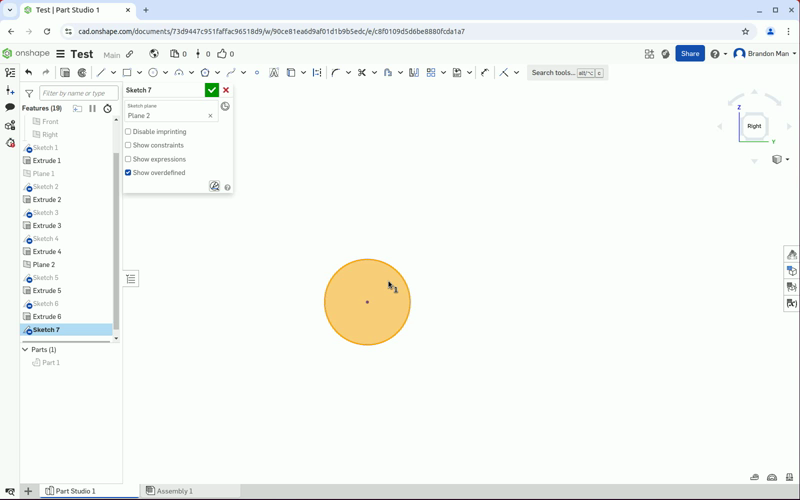
scroll(-6)
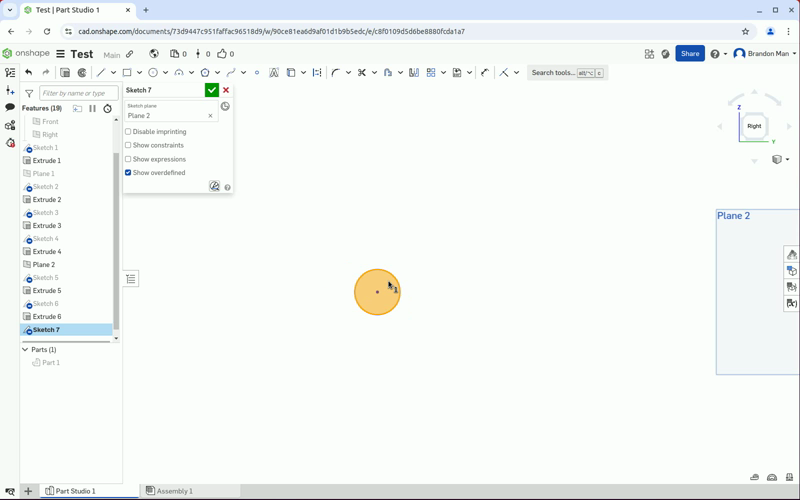
scroll(-6)
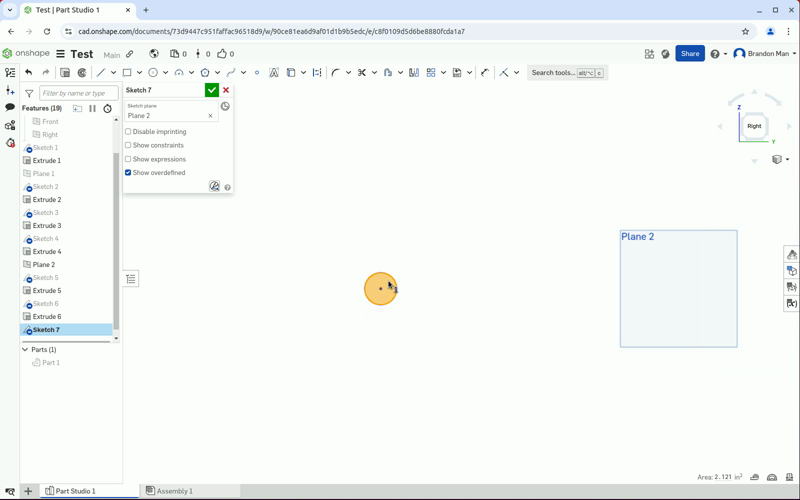
scroll(-6)
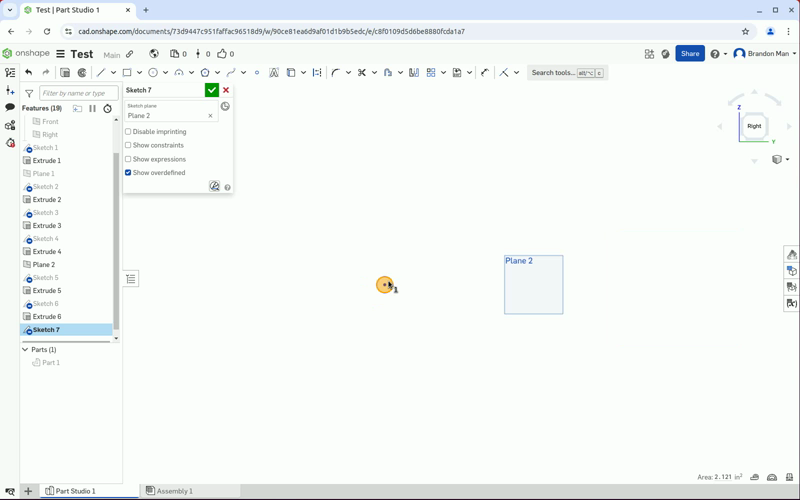
scroll(-6)
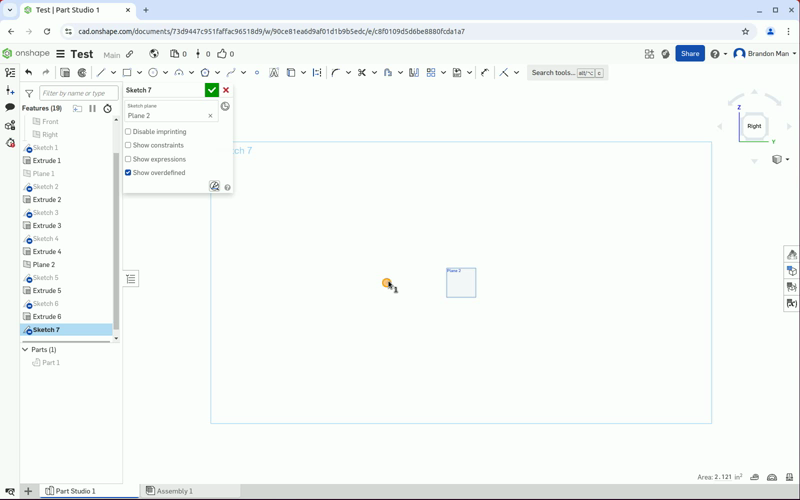
mouse_move(73, 352)
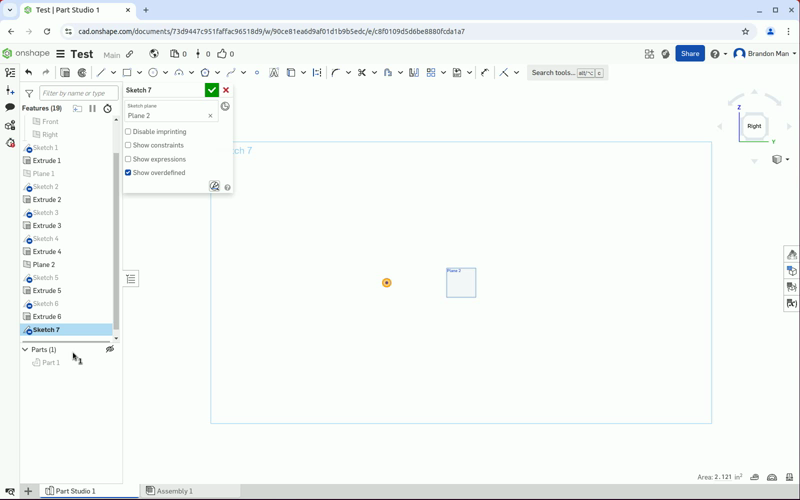
key(shift+y)
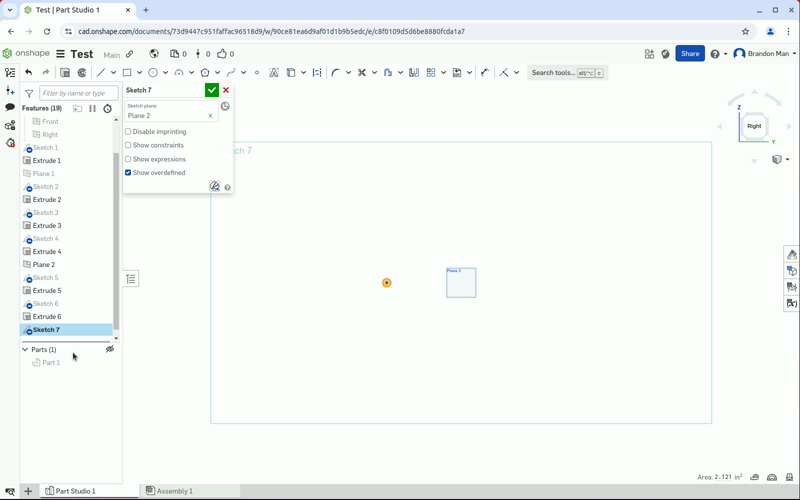
key(shift+e)
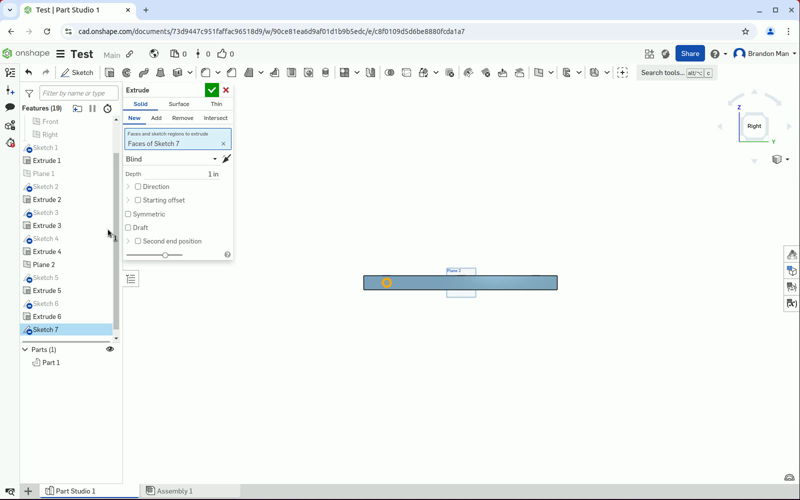
mouse_move(143, 106)
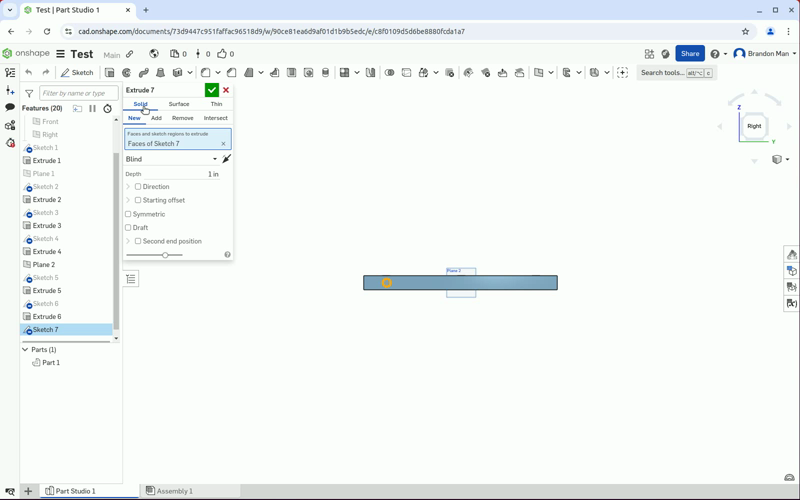
click(143, 106)
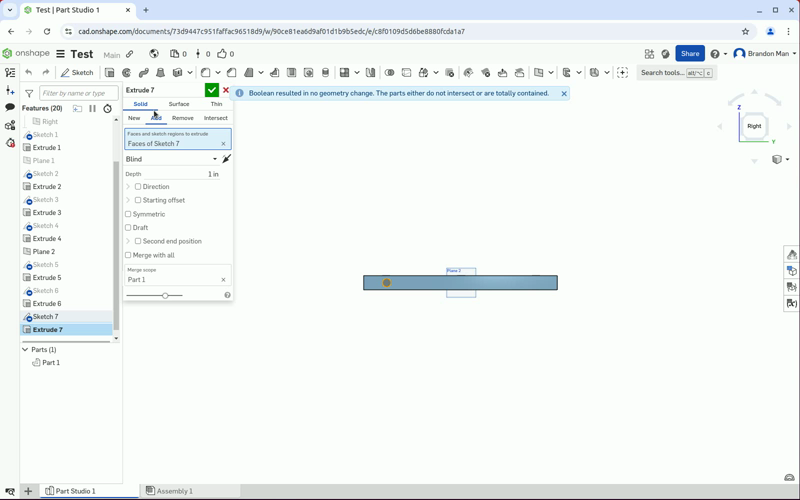
mouse_move(186, 120)
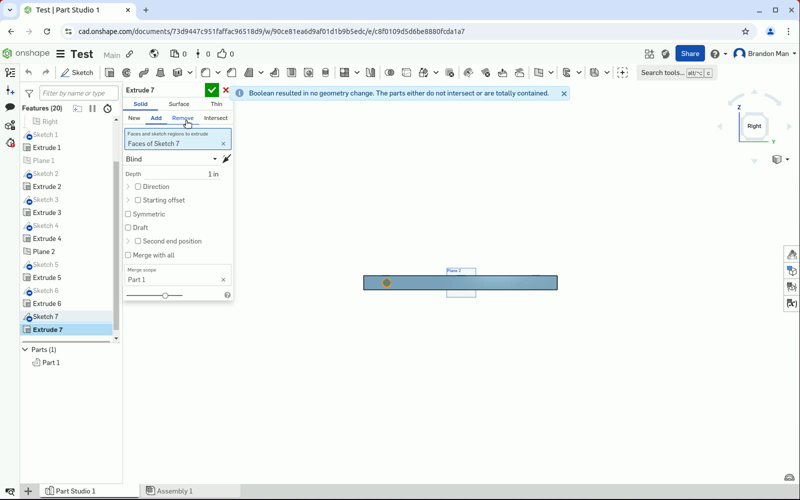
click(186, 120)
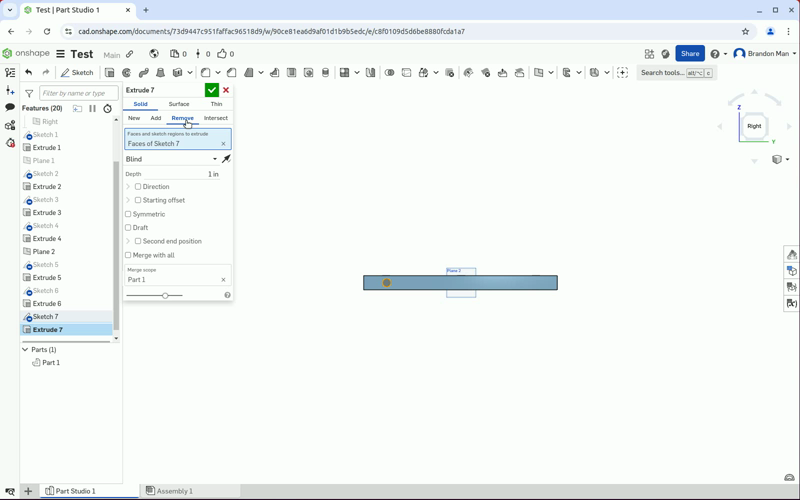
key(tab, 4)
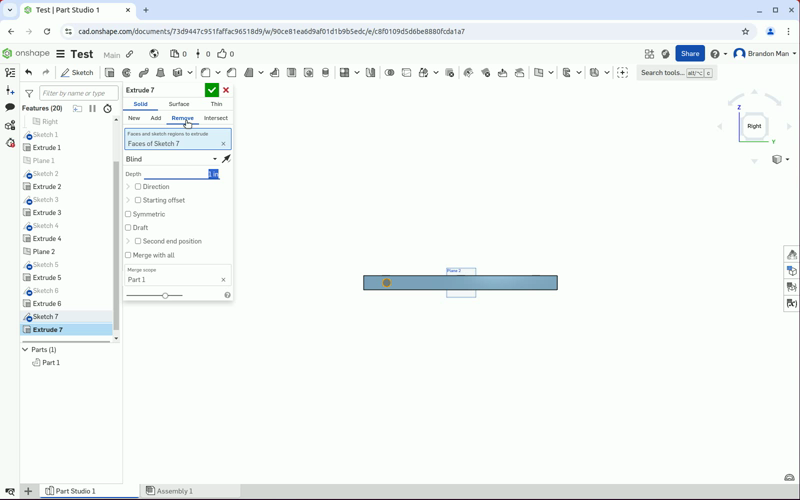
text(1.444)
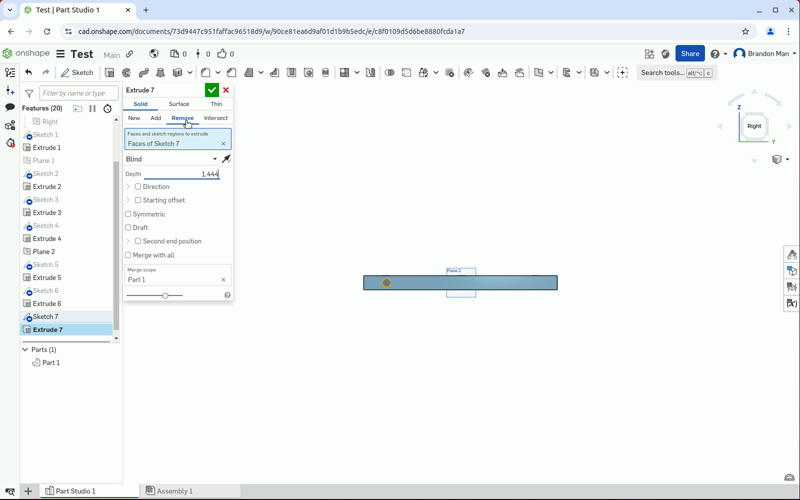
key(tab, 6)
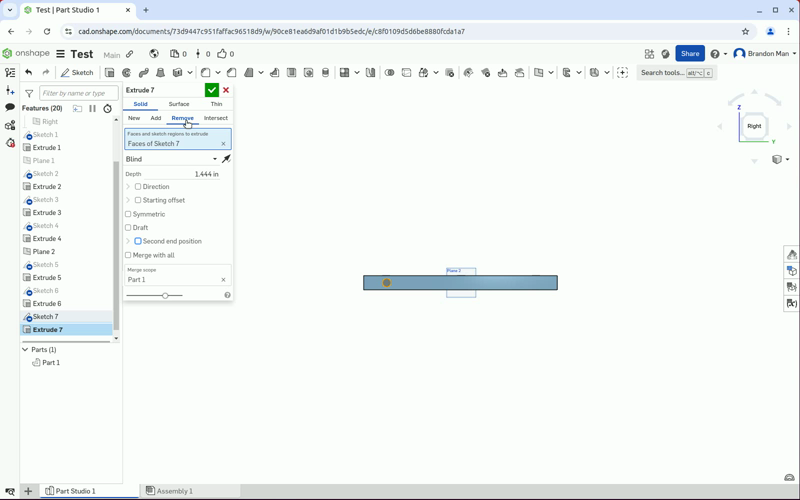
key(space)
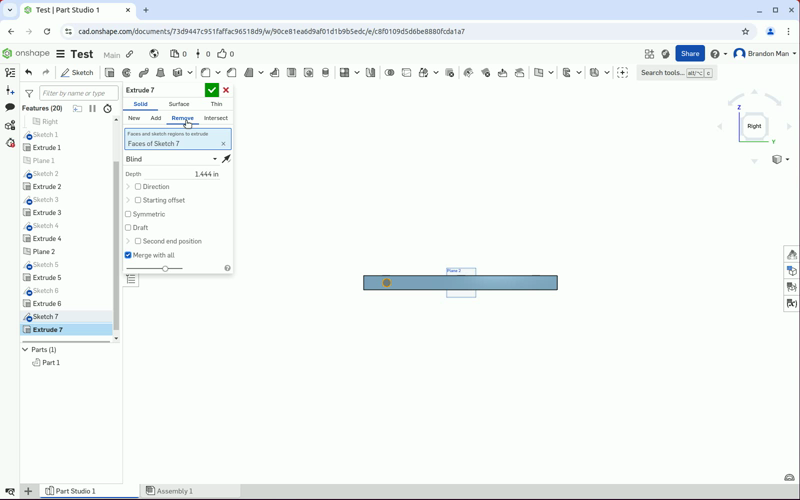
key(enter)
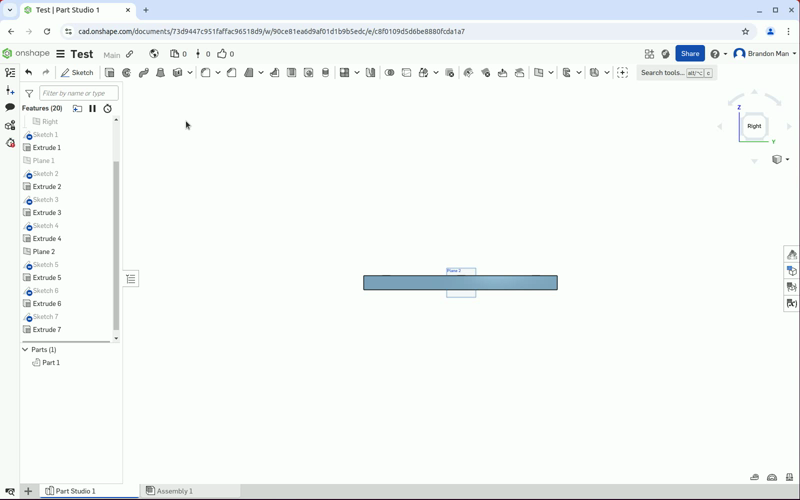
key(shift+h)
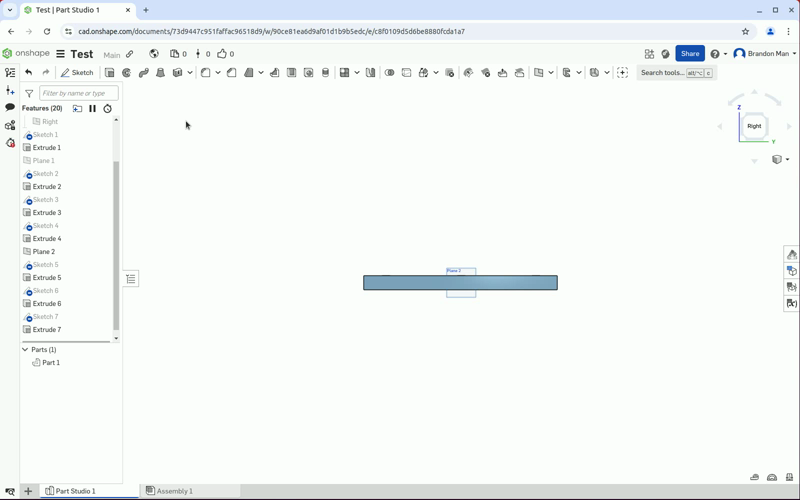
key(shift+h)
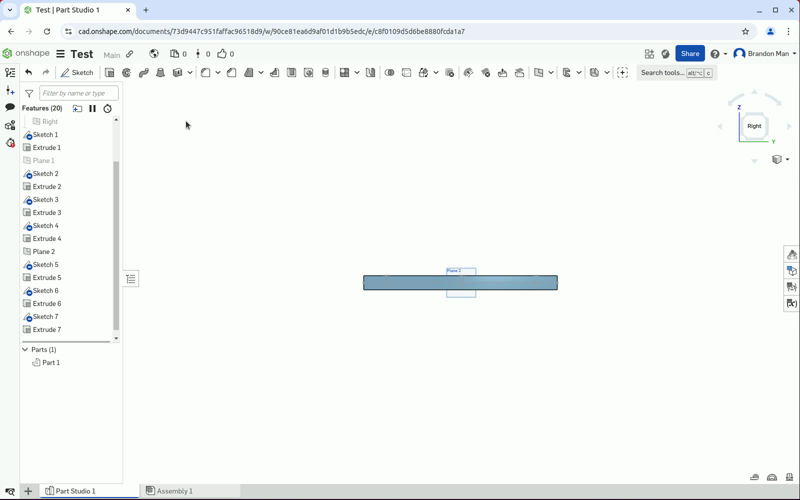
key(shift+7)
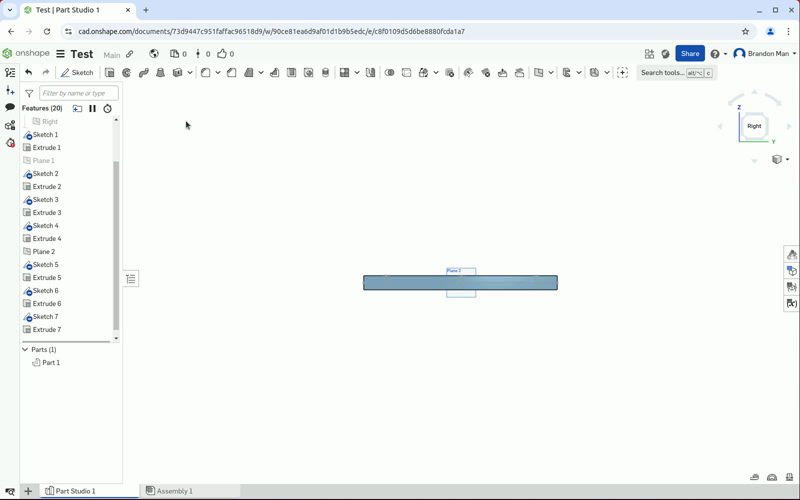
key(right, 2)
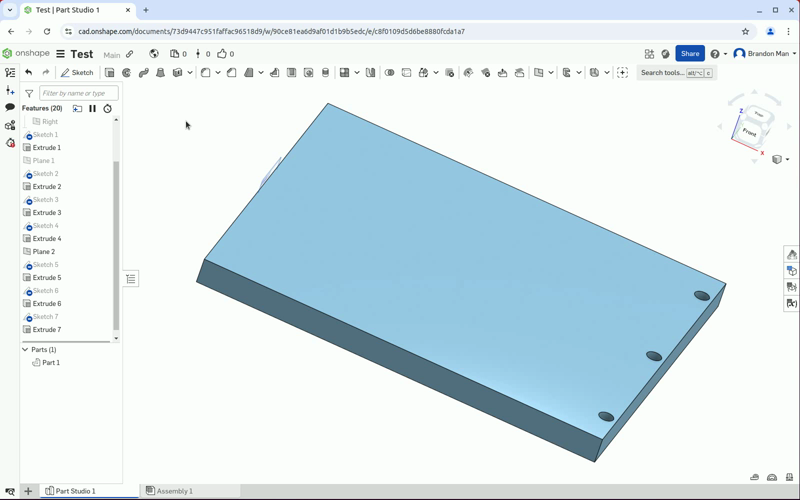
key(down, 2)
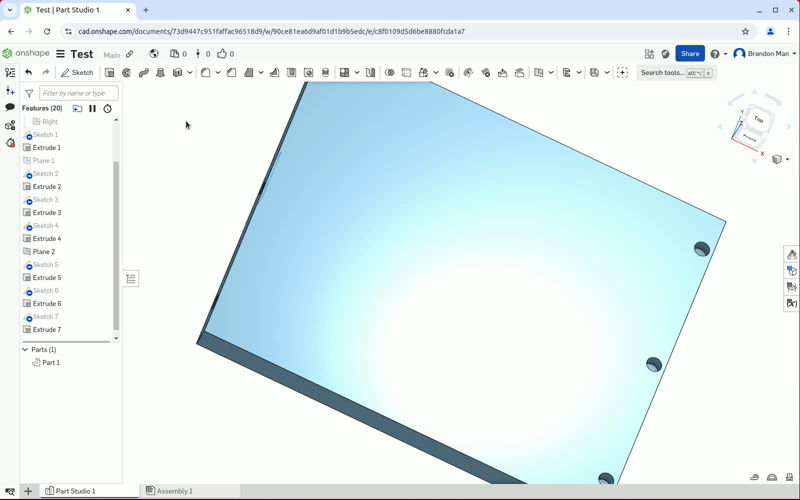
key(up, 2)
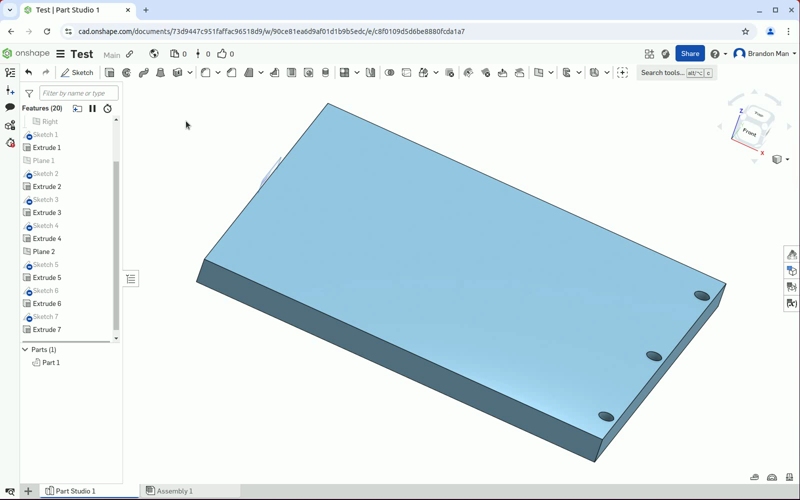
key(left, 2)
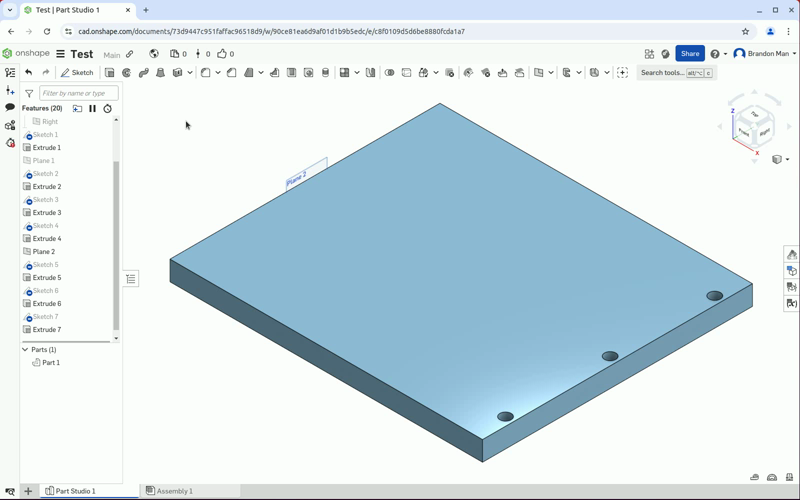
mouse_move(69, 137)
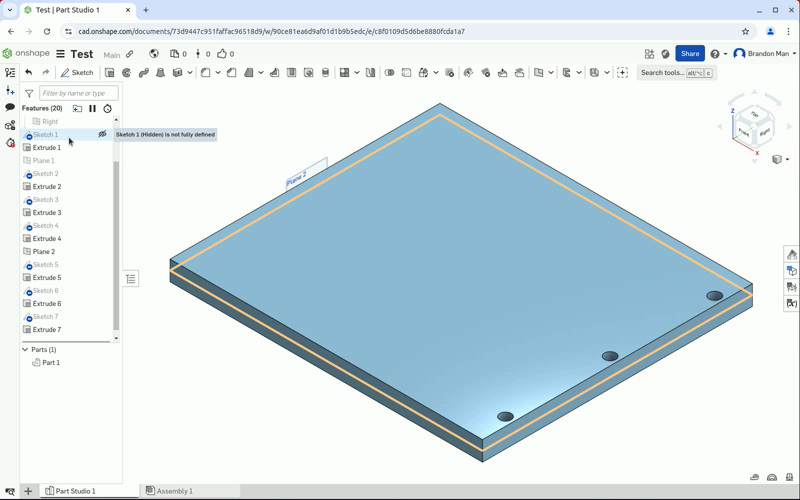
click(69, 137)